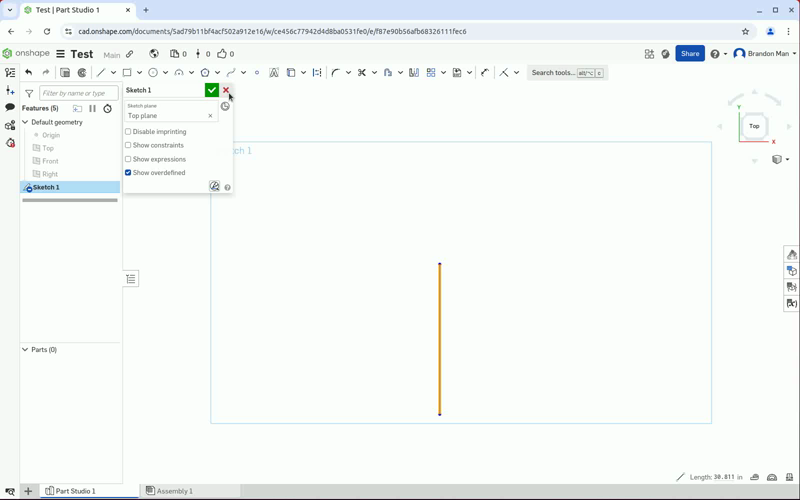
key(shift+h)
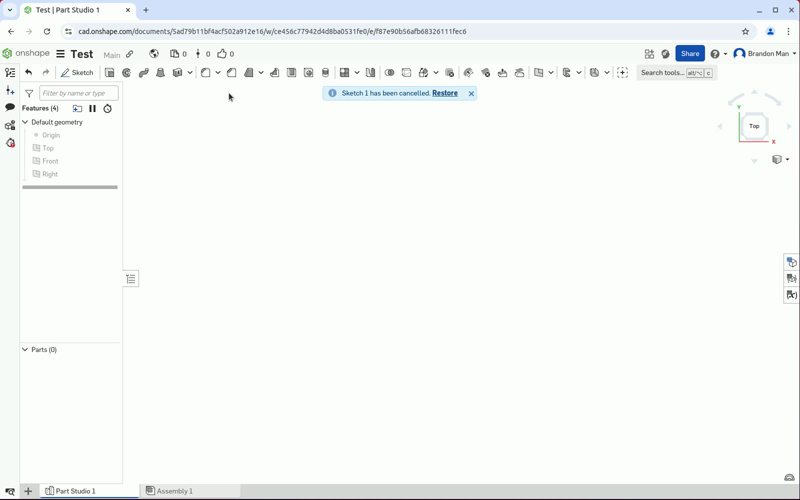
mouse_move(73, 352)
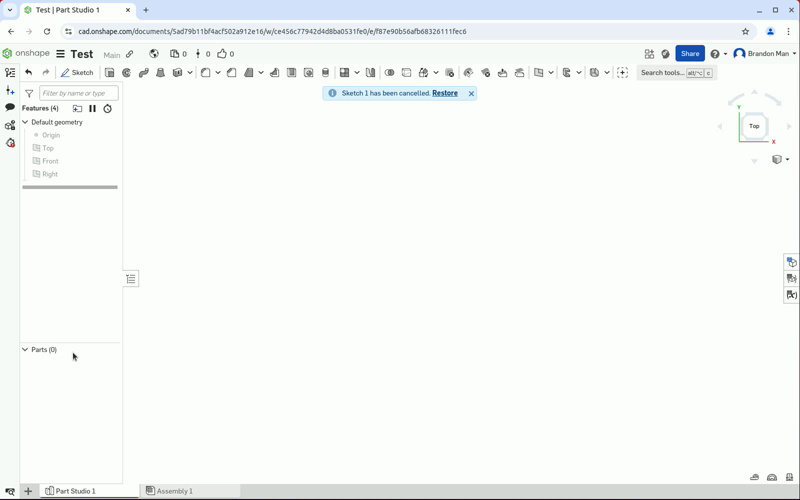
key(y)
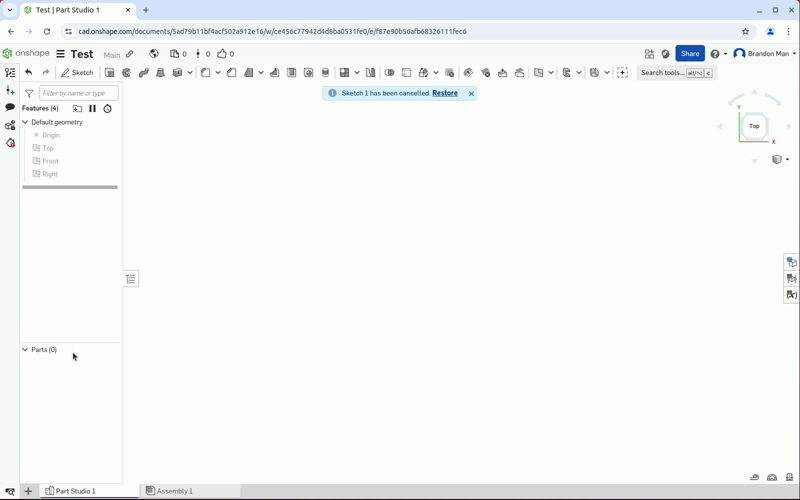
key(shift+p)
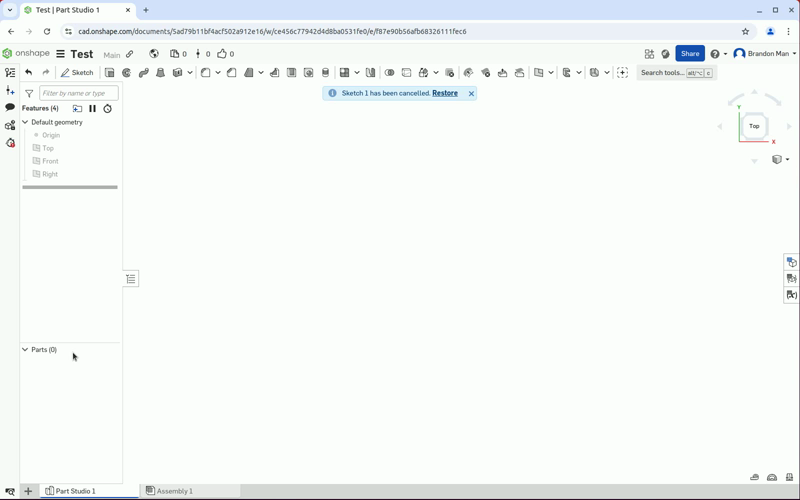
key(space)
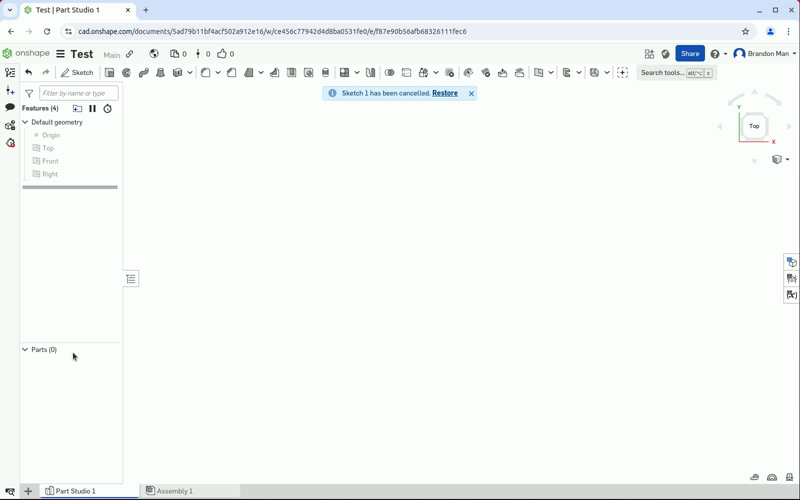
key_down(shift)
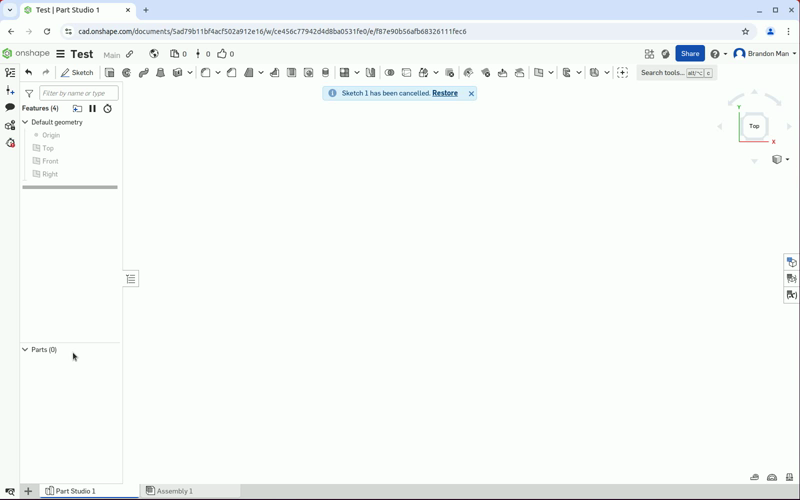
key(up)
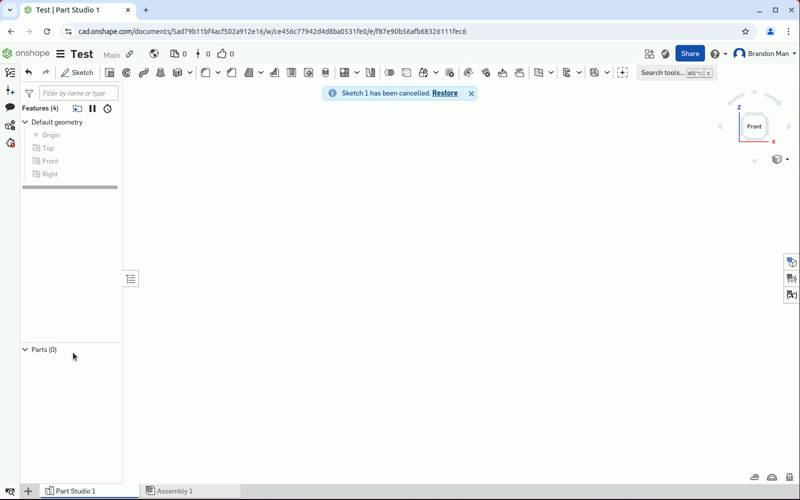
key_up(shift)
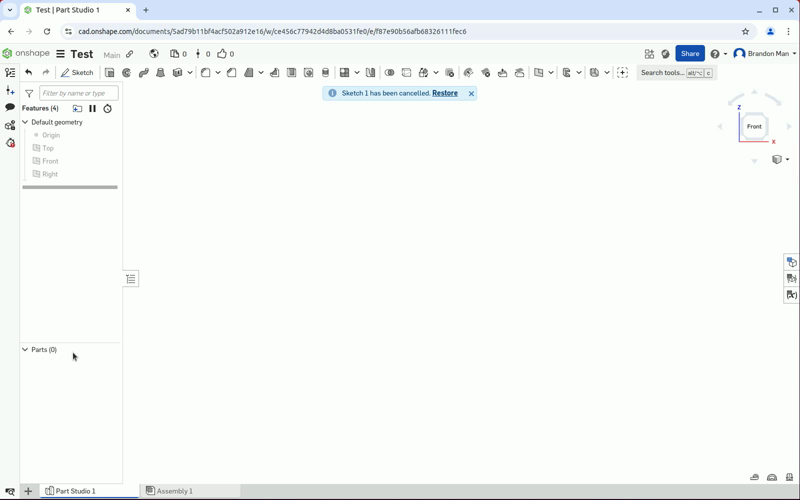
mouse_move(73, 352)
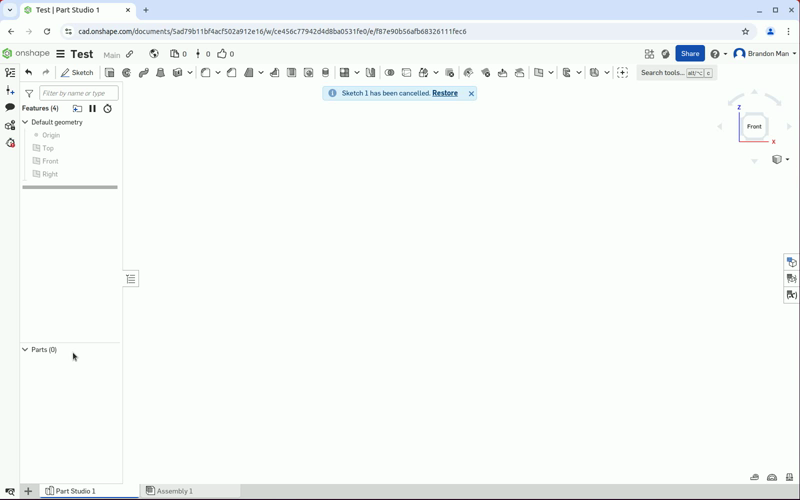
key(shift+y)
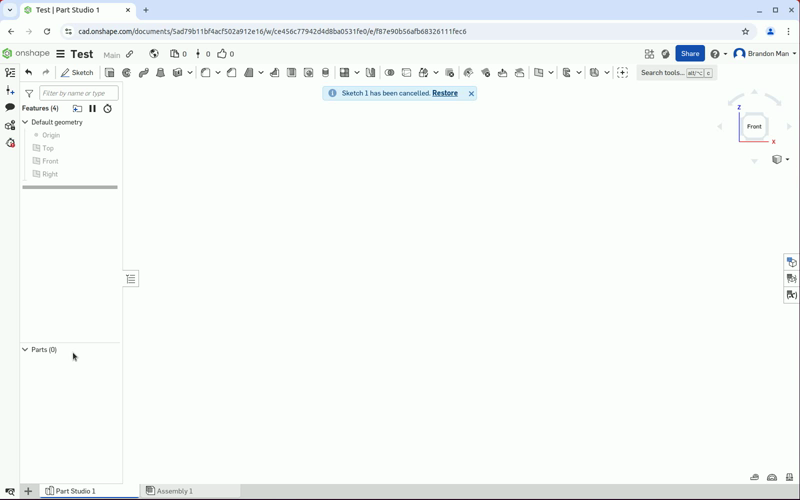
key(shift+s)
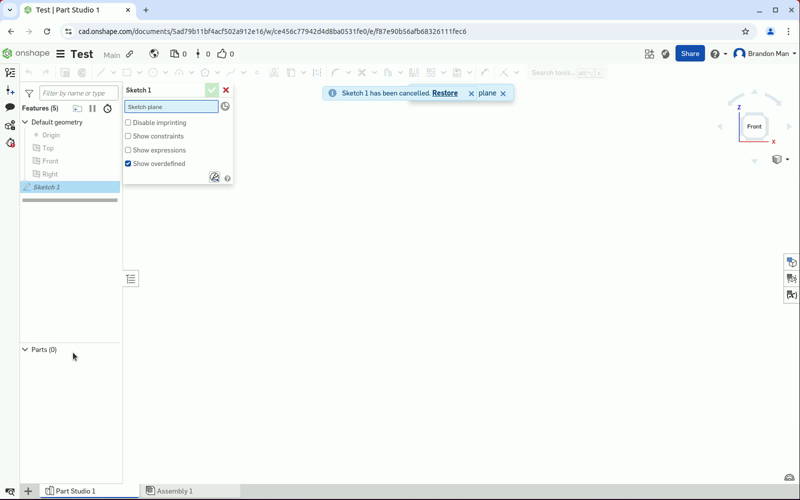
mouse_move(73, 163)
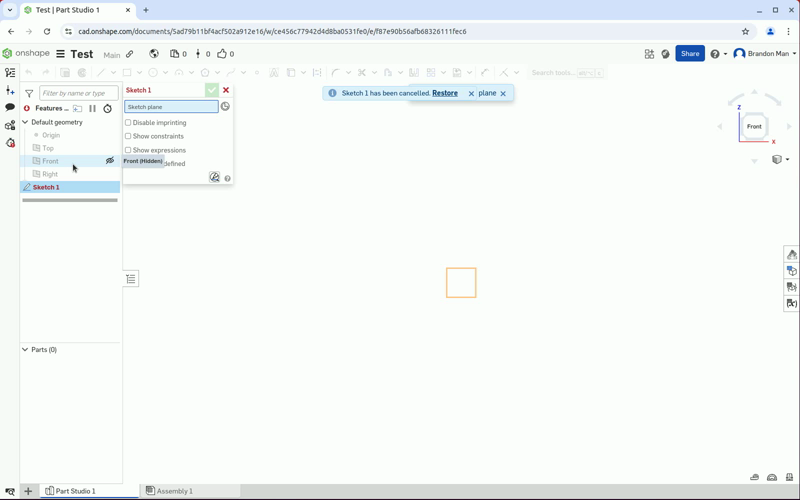
click(73, 163)
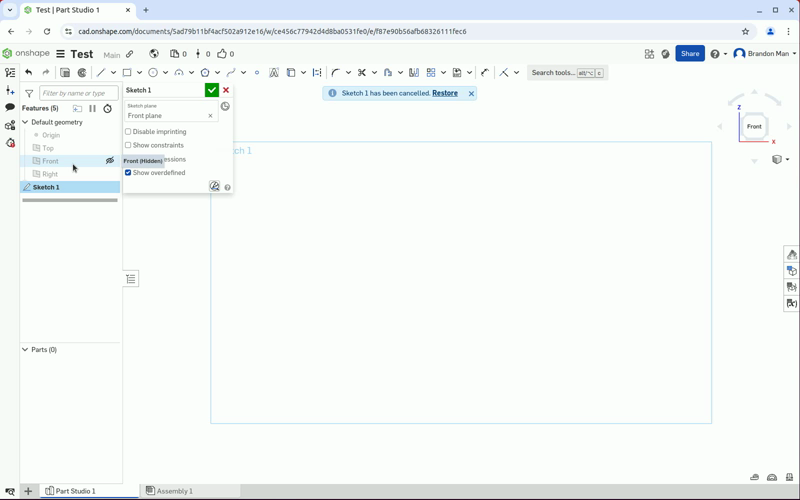
mouse_move(73, 352)
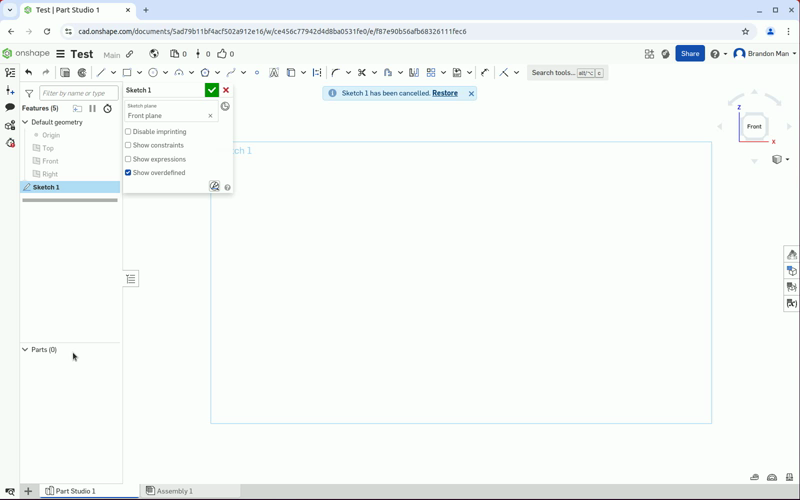
key(y)
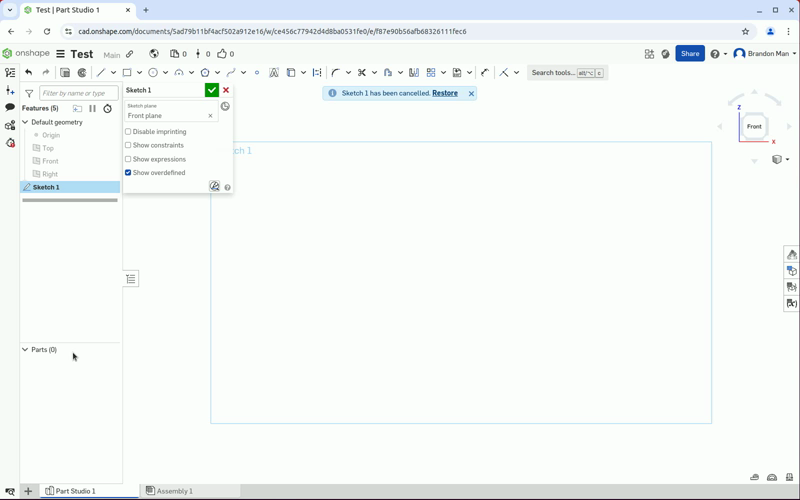
key(c)
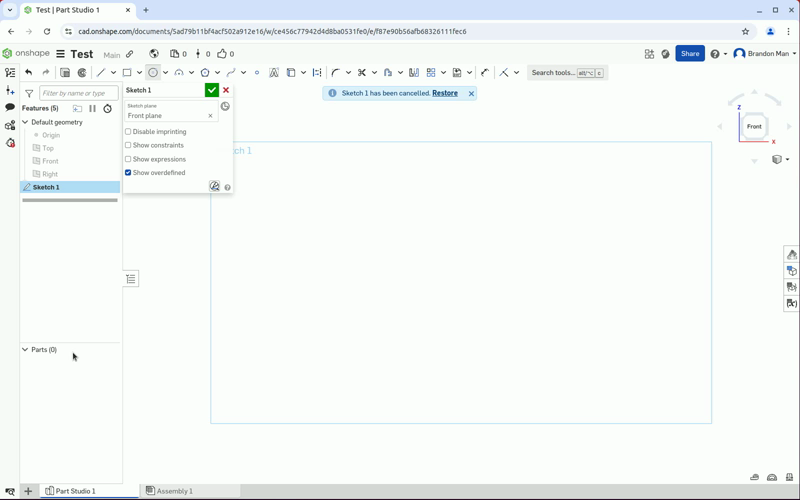
key_down(shift)
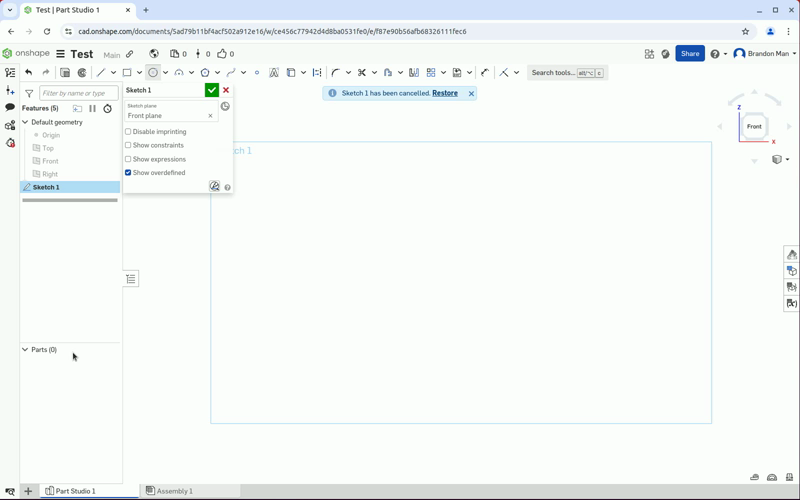
mouse_move(461, 282)
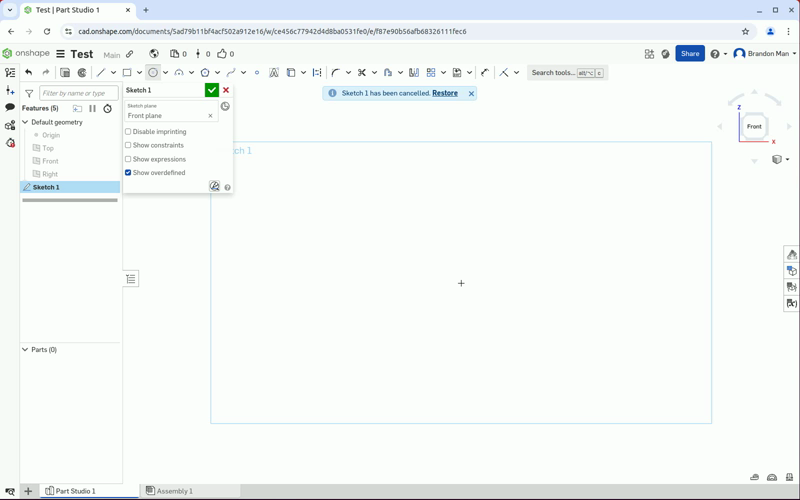
click(461, 282)
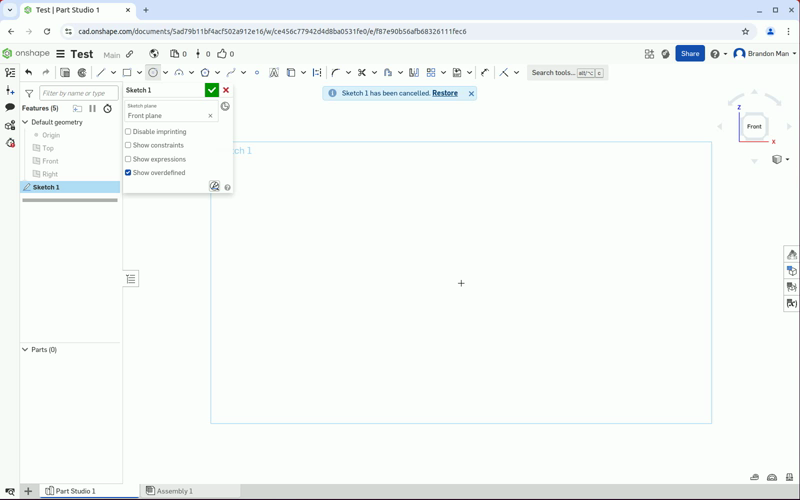
key_up(shift)
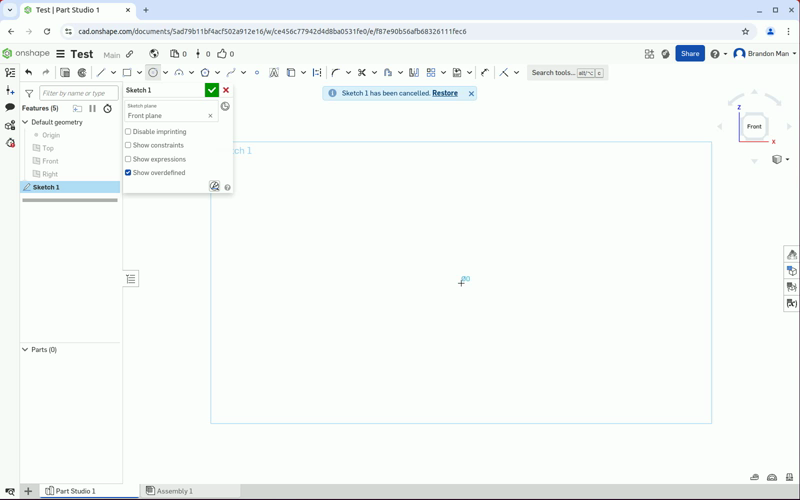
mouse_move(499, 282)
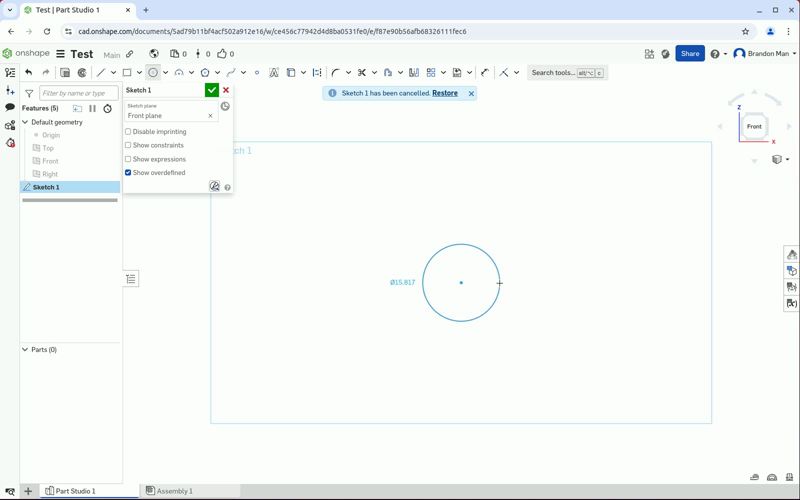
click(499, 282)
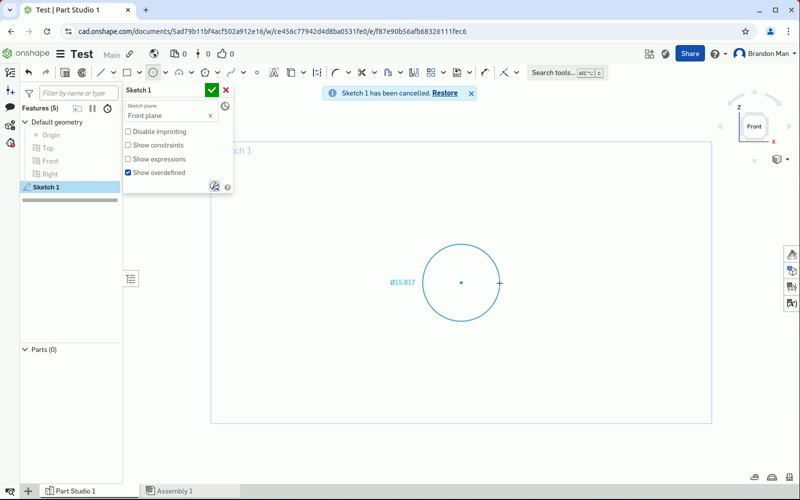
key(esc)
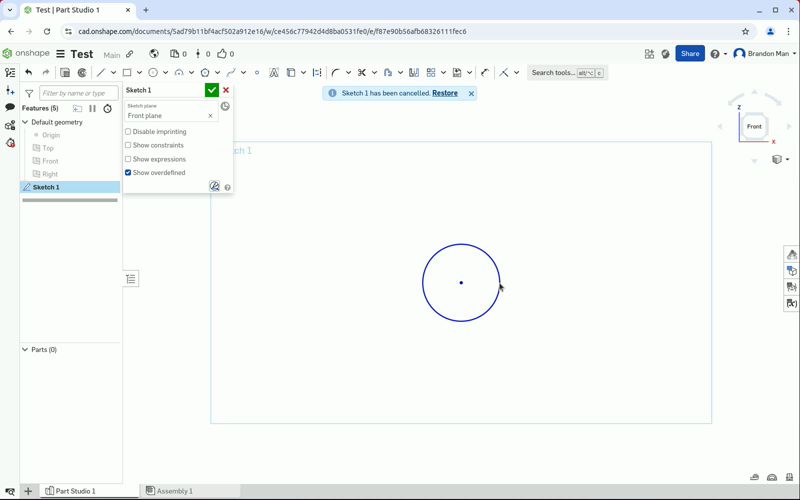
key(l)
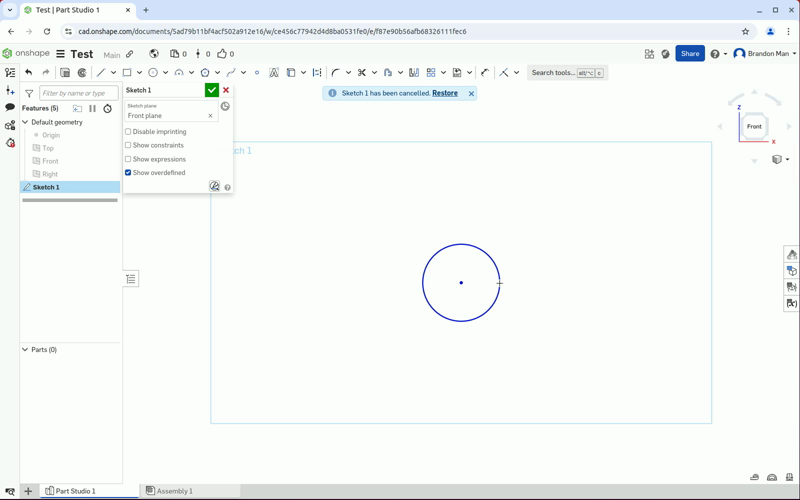
key_down(shift)
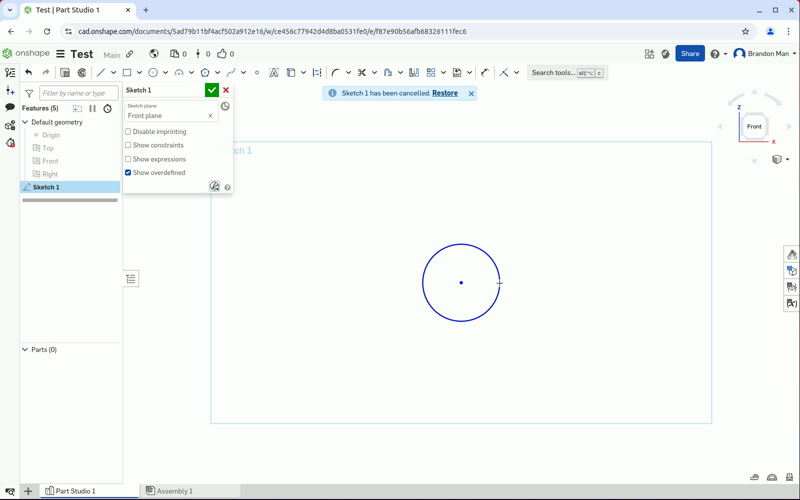
mouse_move(438, 289)
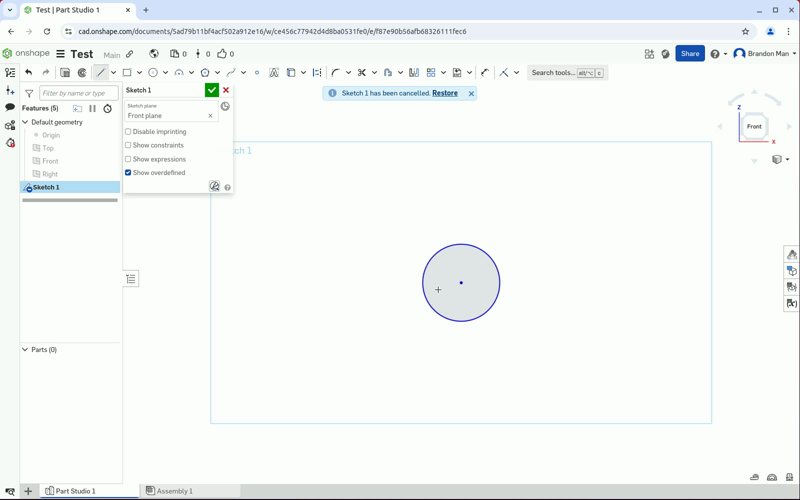
click(438, 289)
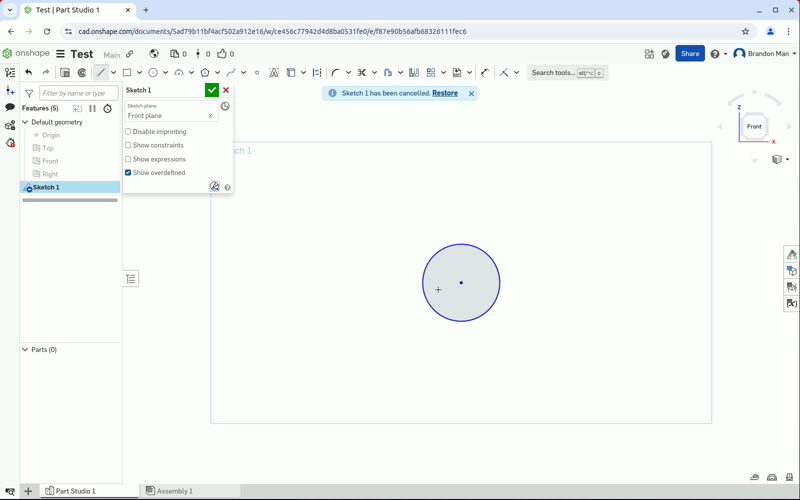
key_up(shift)
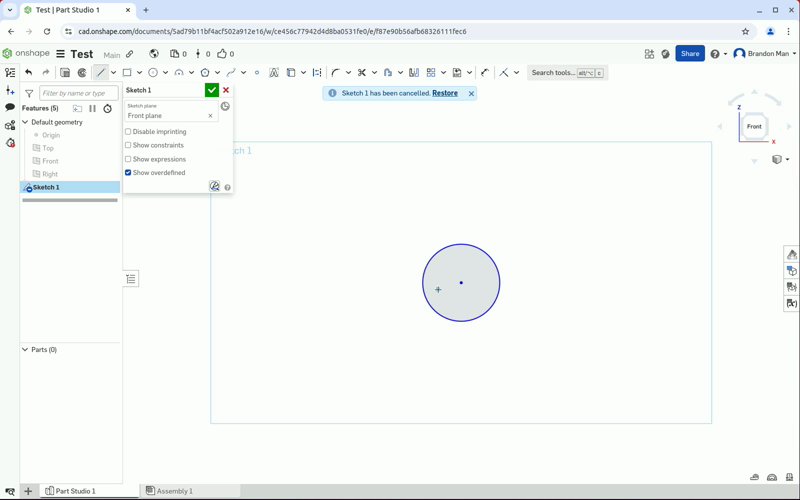
key_down(shift)
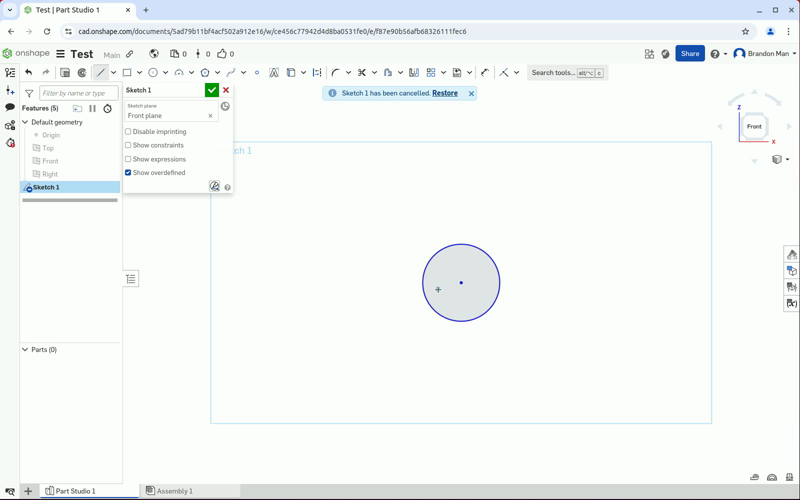
mouse_move(468, 289)
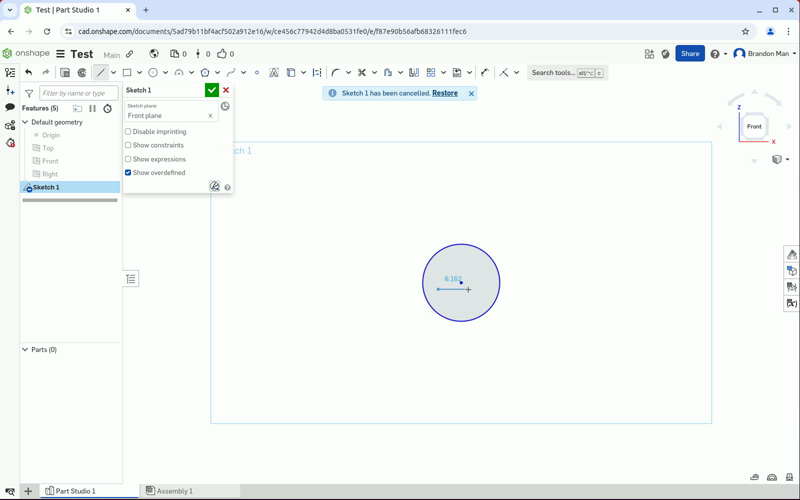
mouse_move(447, 289)
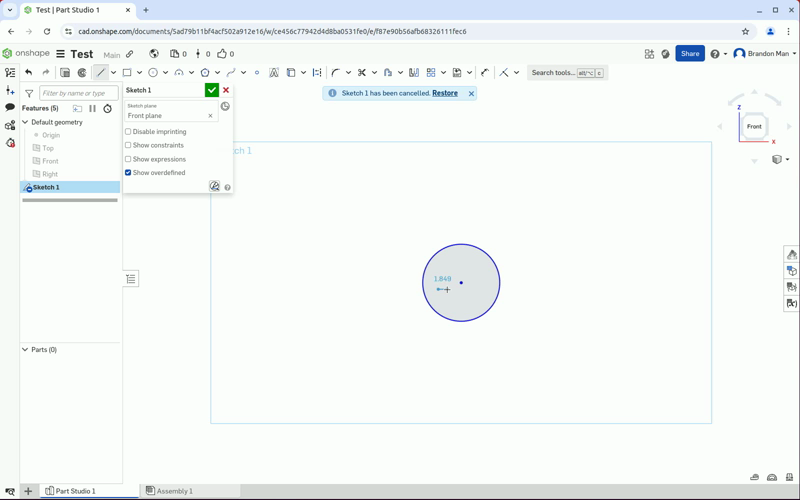
click(447, 289)
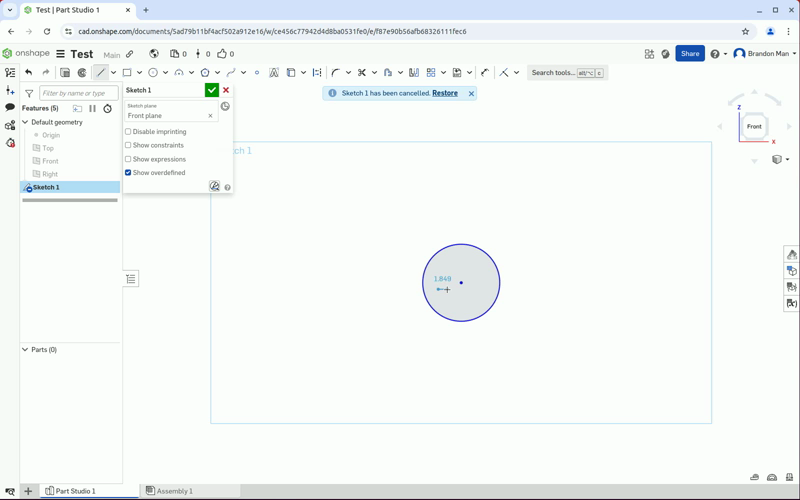
key_up(shift)
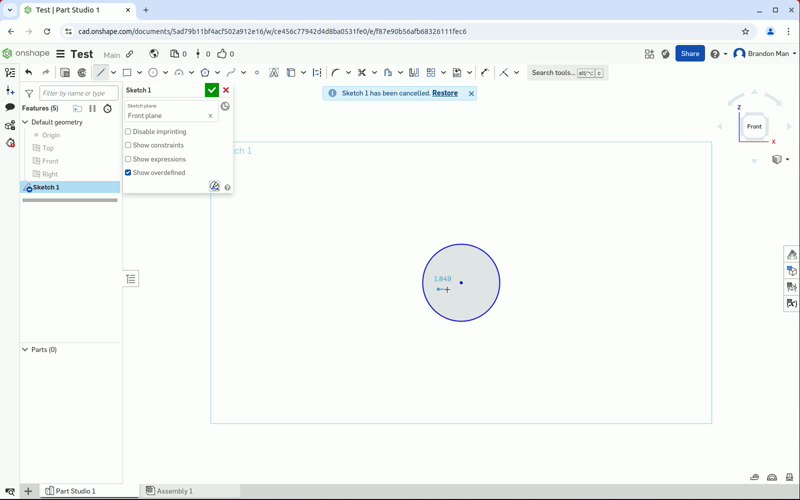
key(esc)
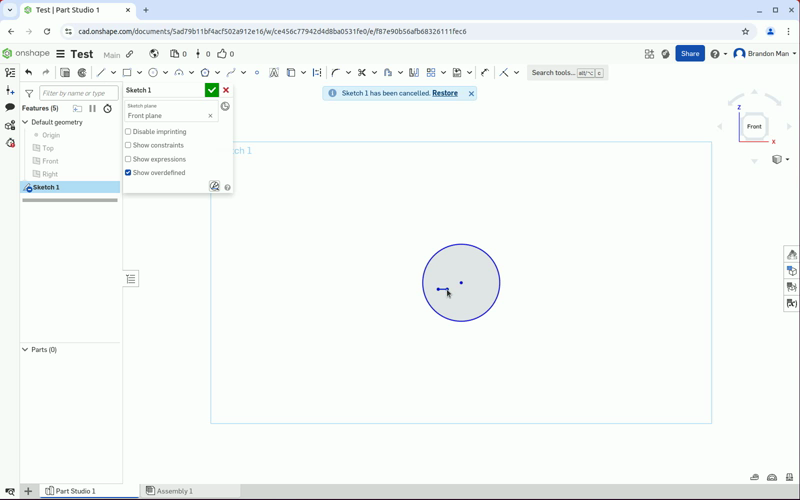
key(a)
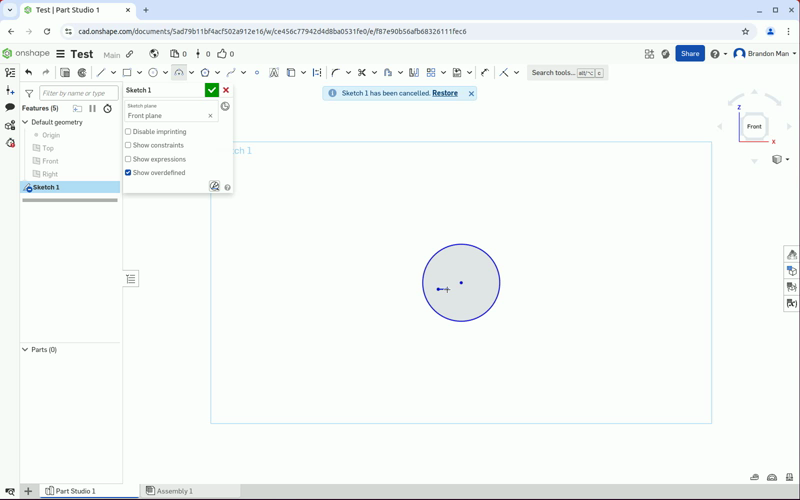
mouse_move(447, 289)
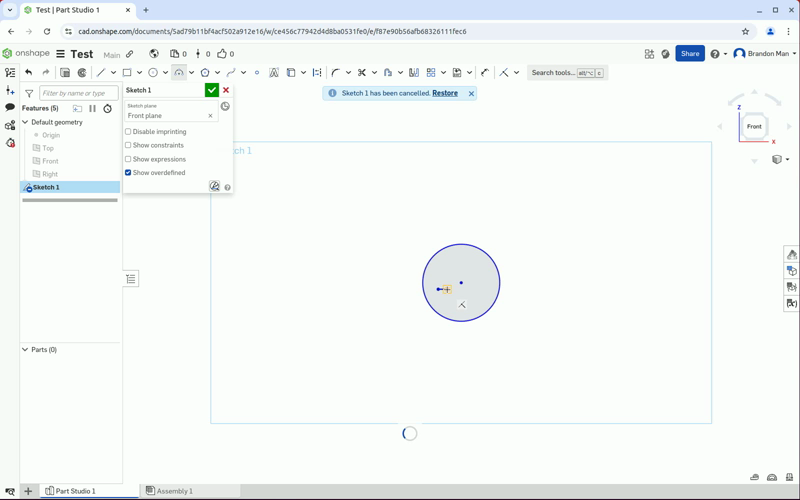
click(447, 289)
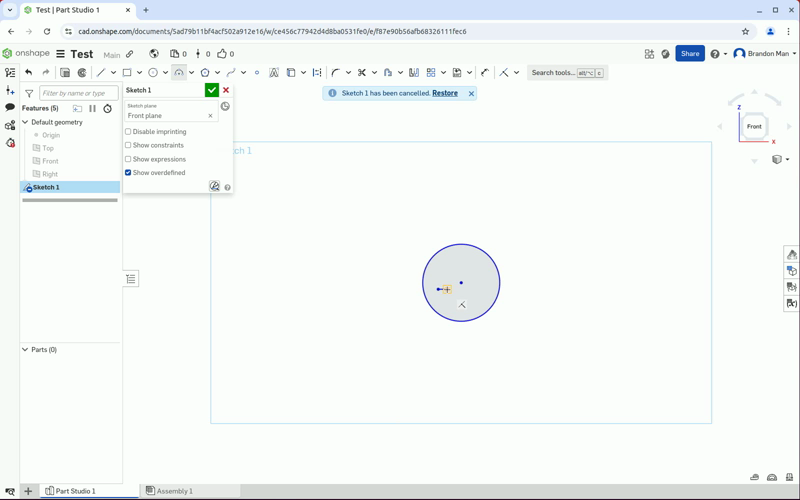
key_down(shift)
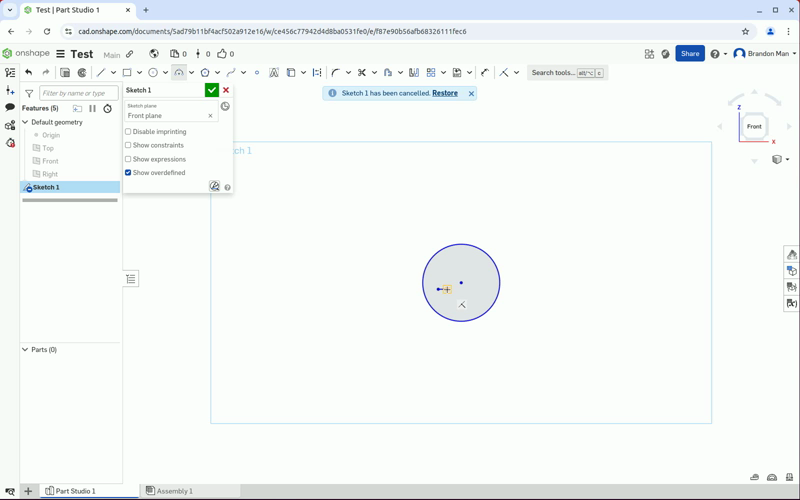
mouse_move(474, 289)
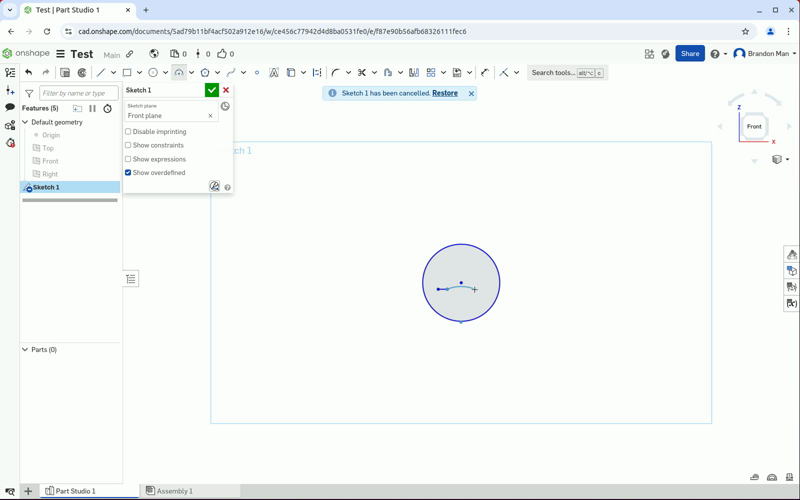
click(474, 289)
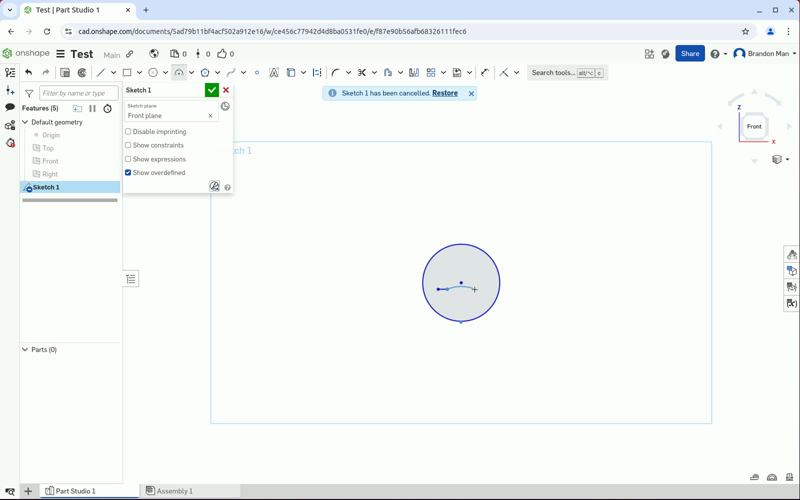
mouse_move(461, 298)
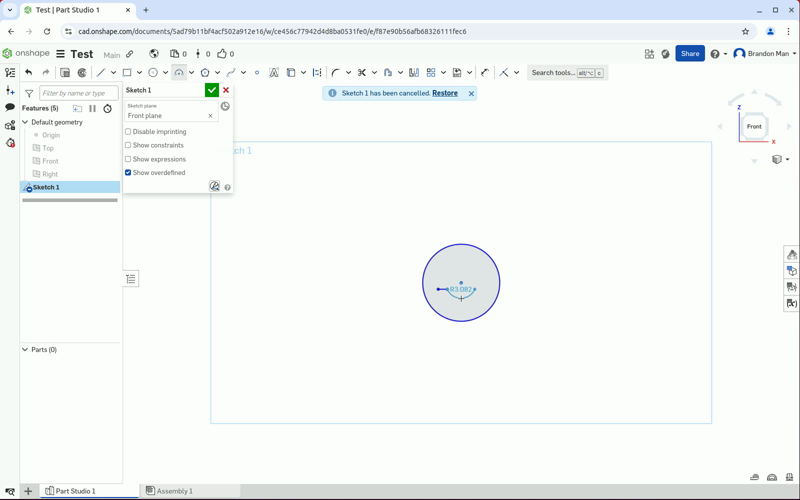
click(461, 298)
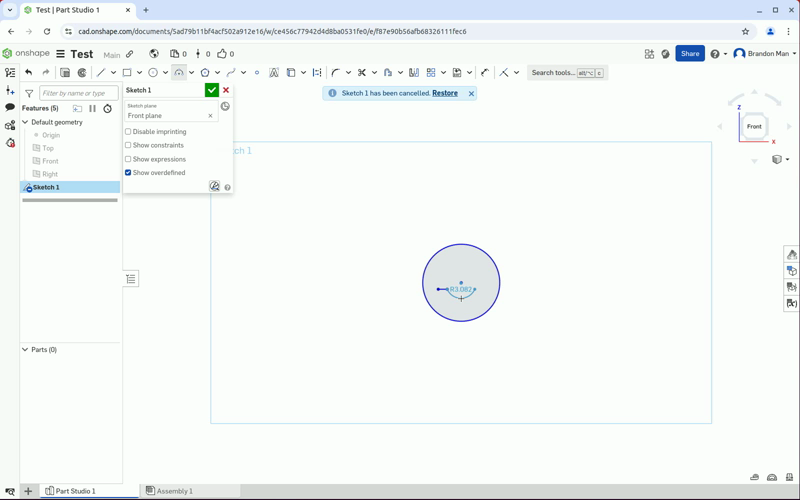
key_up(shift)
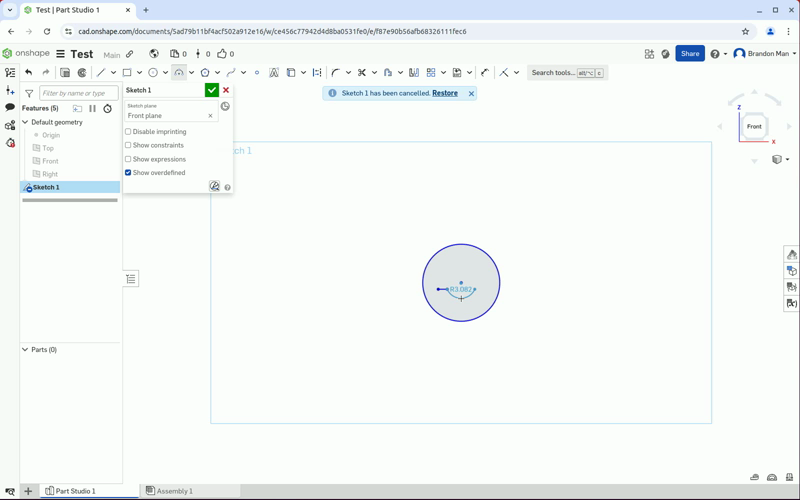
key(esc)
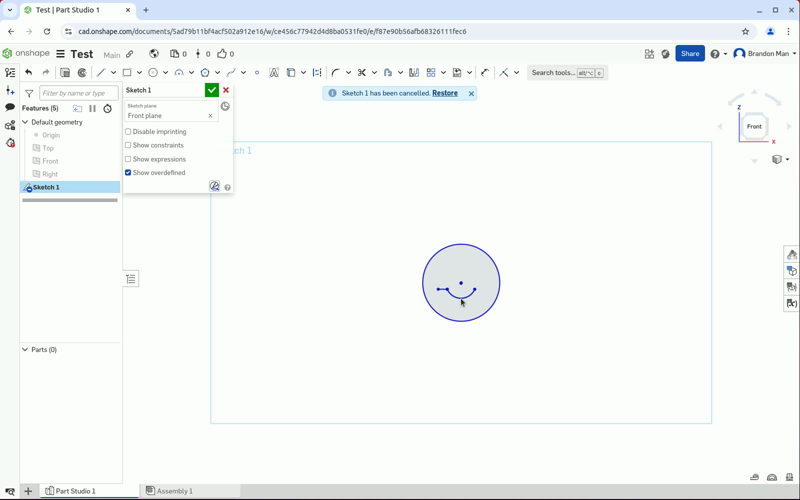
key(l)
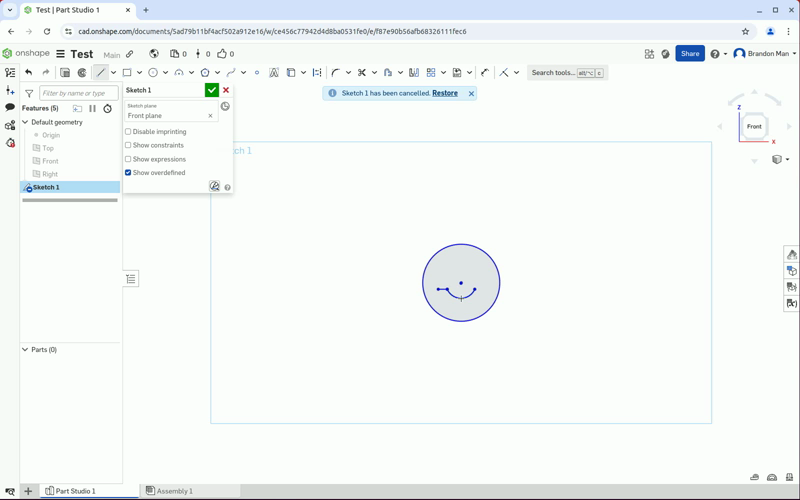
mouse_move(474, 289)
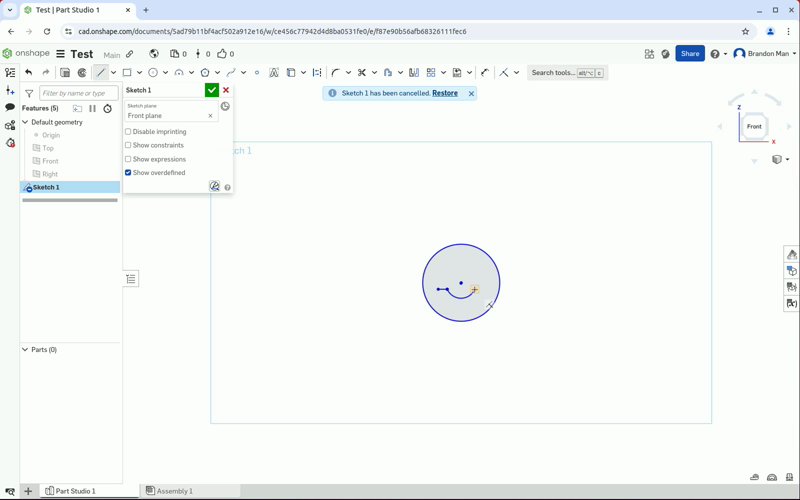
click(474, 289)
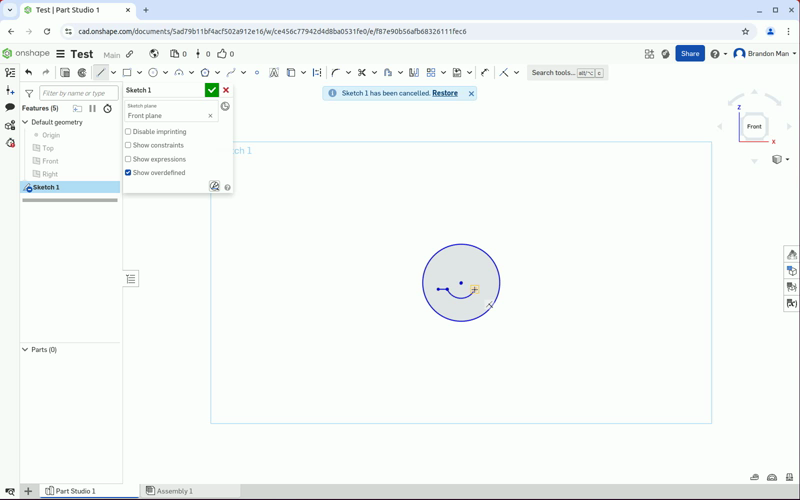
key_down(shift)
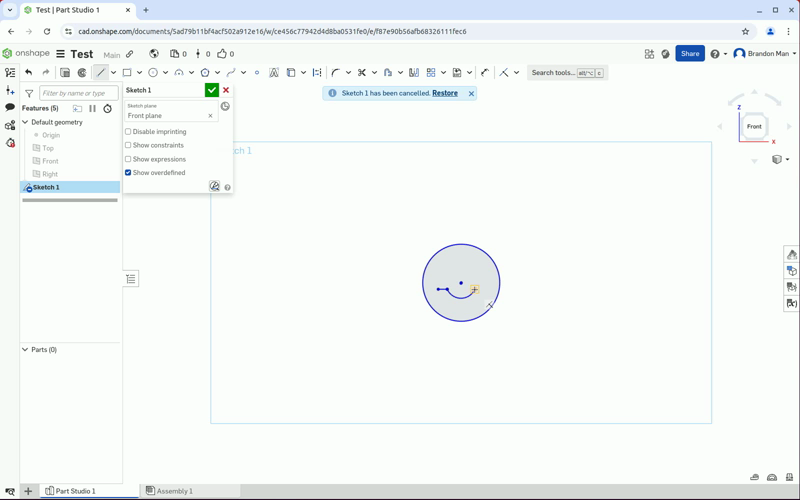
mouse_move(504, 289)
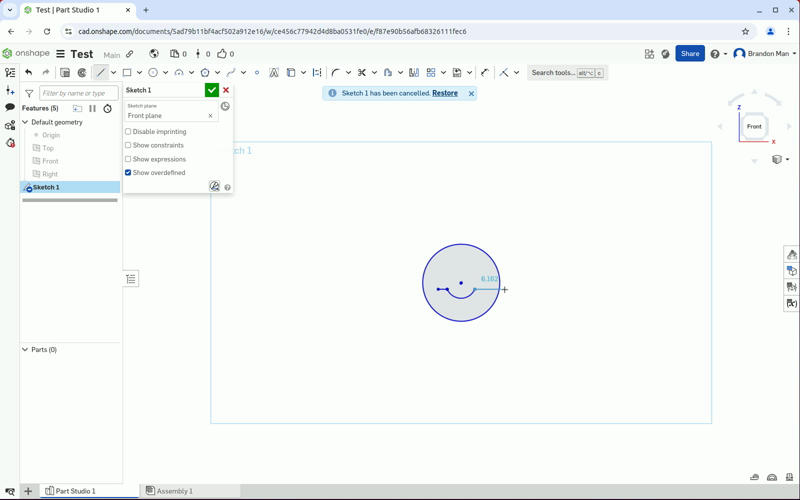
mouse_move(483, 289)
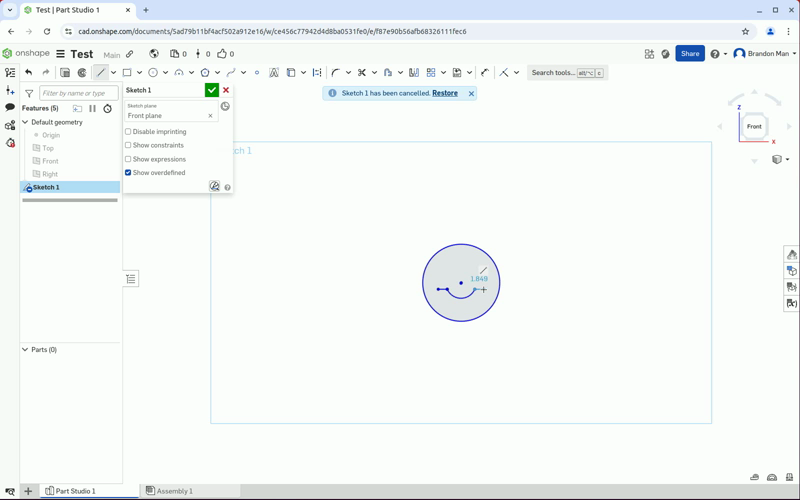
click(483, 289)
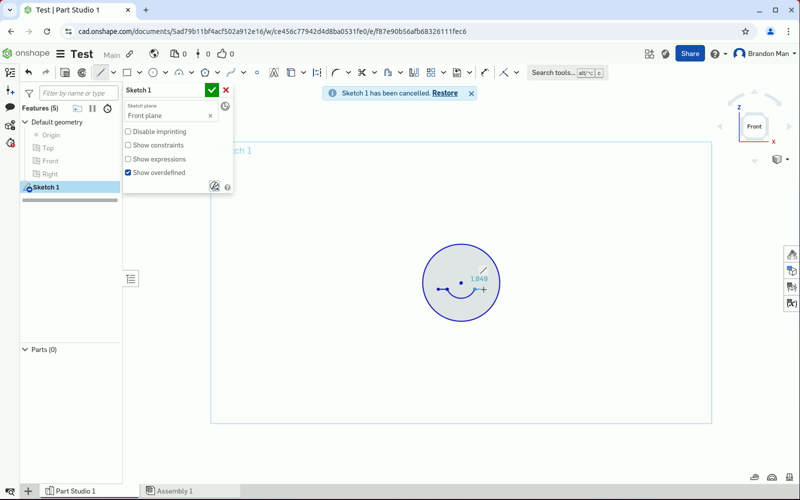
key_up(shift)
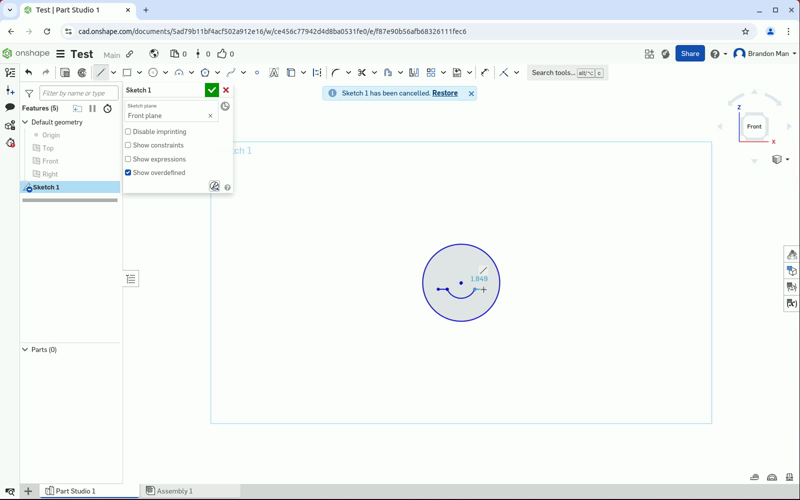
key_down(shift)
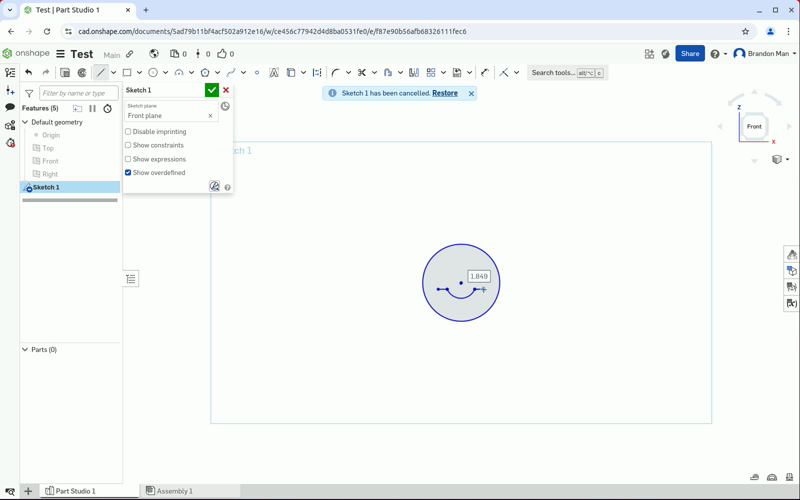
mouse_move(513, 289)
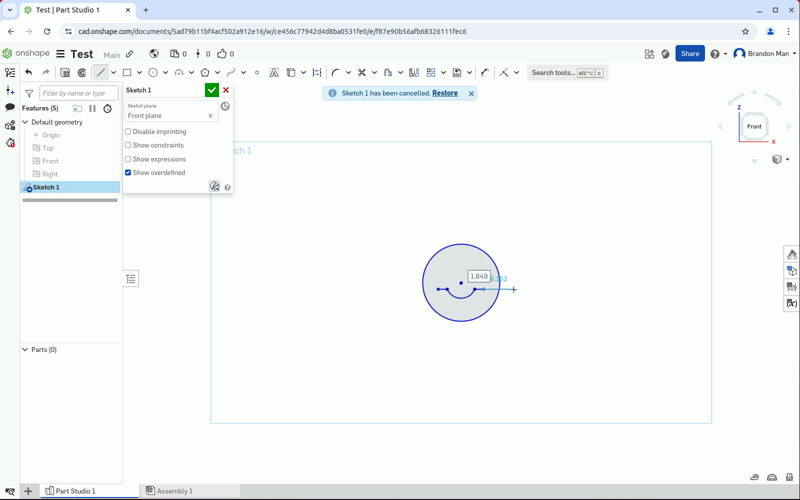
mouse_move(483, 276)
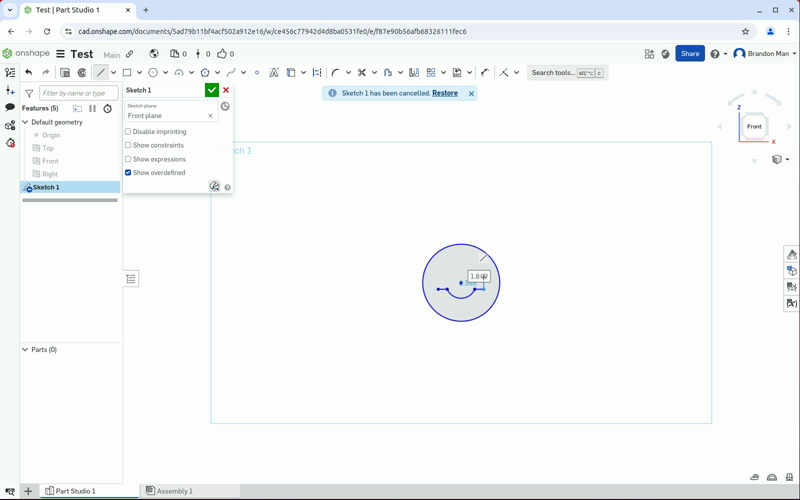
click(483, 276)
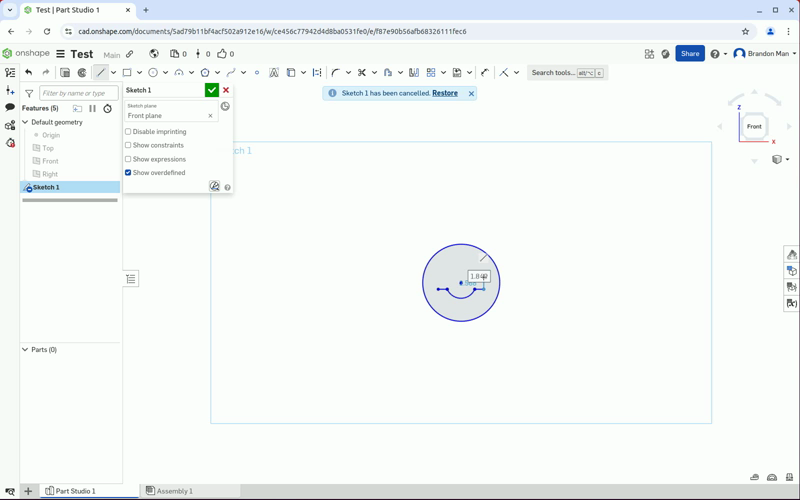
key_up(shift)
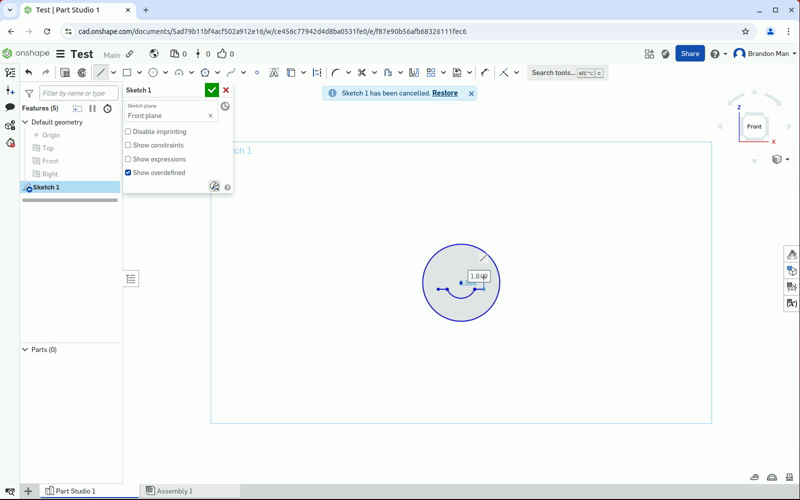
key_down(shift)
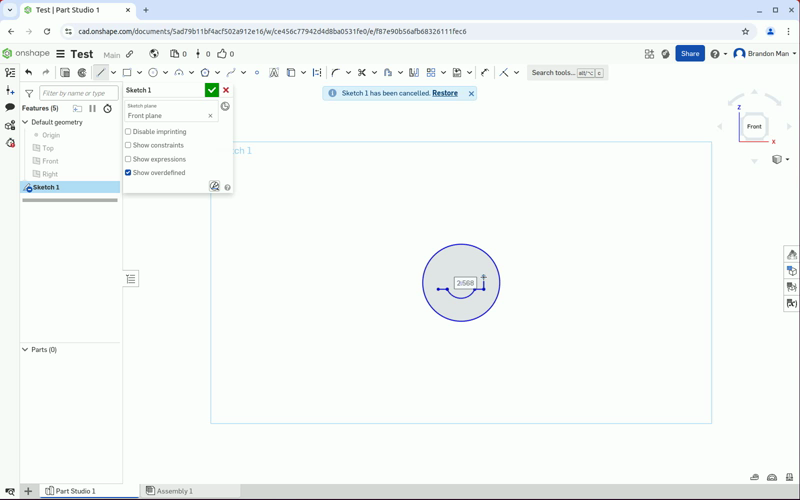
mouse_move(513, 276)
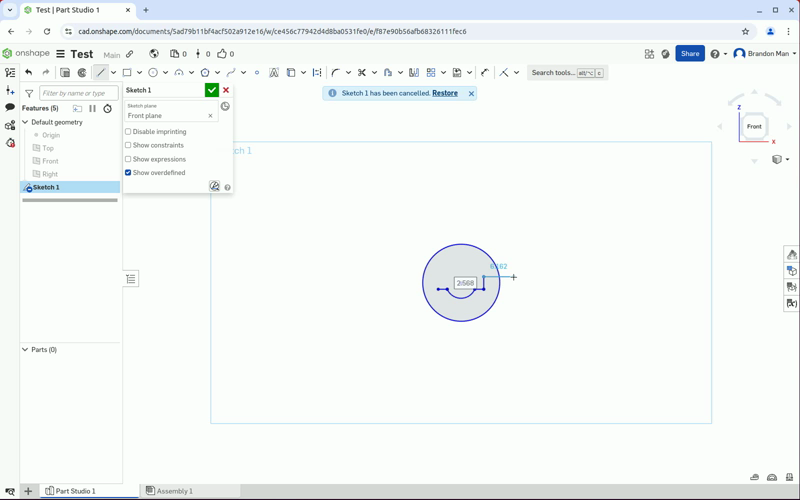
mouse_move(474, 276)
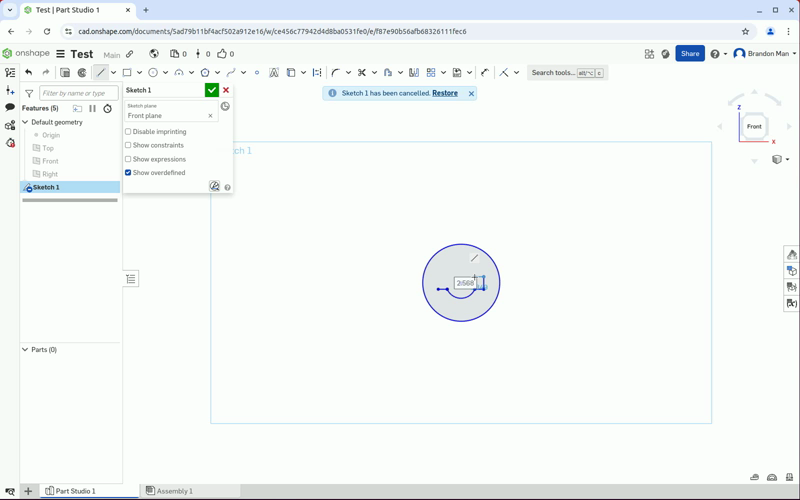
click(474, 276)
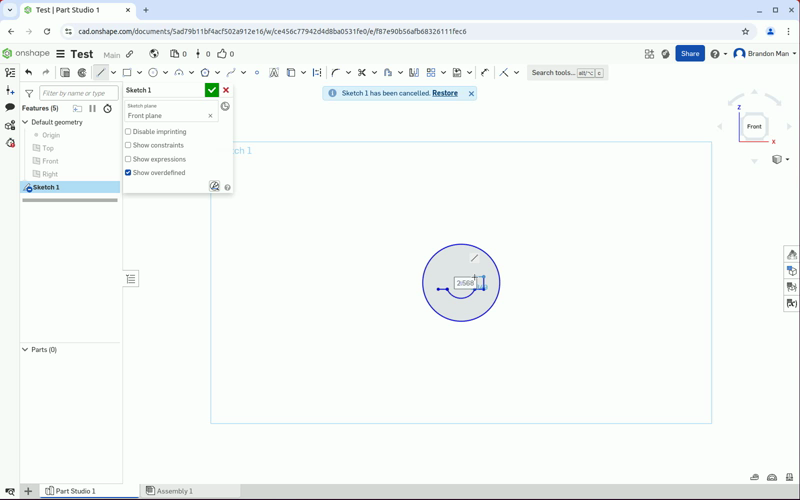
key_up(shift)
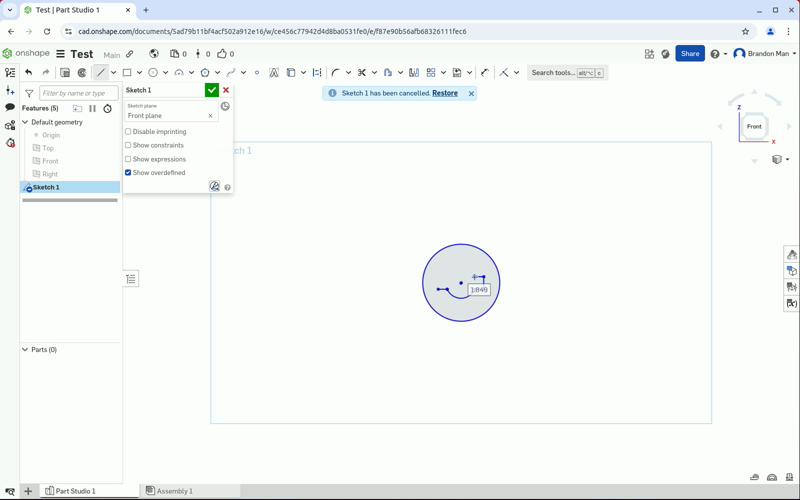
key(esc)
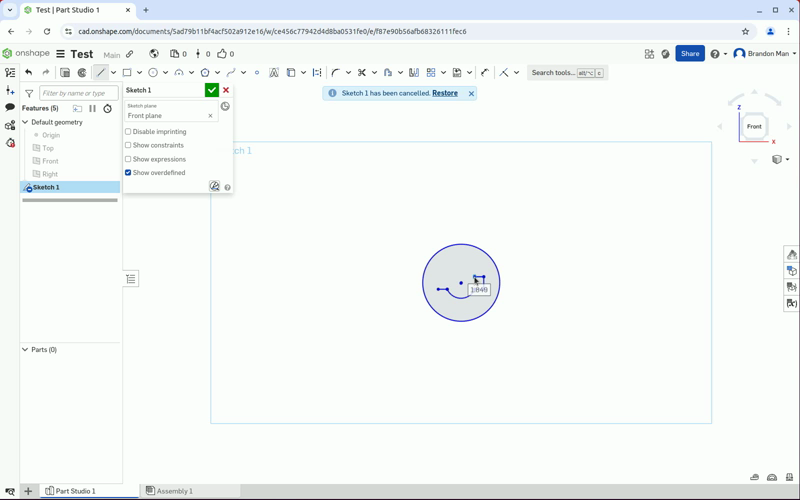
key(a)
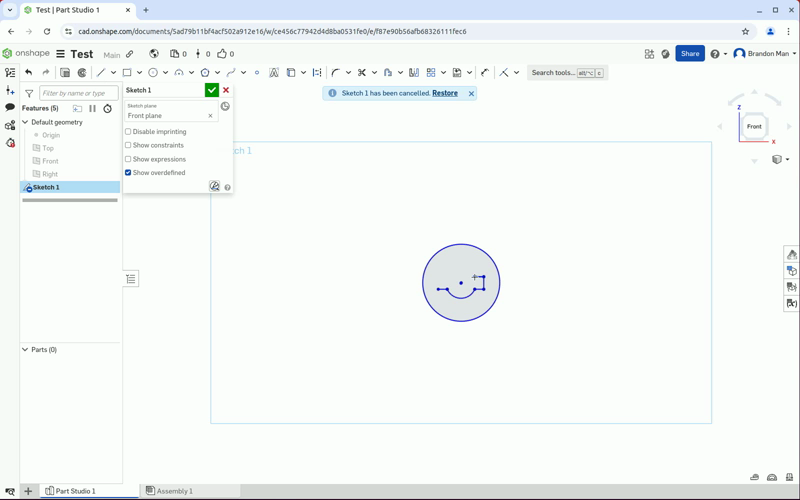
mouse_move(474, 276)
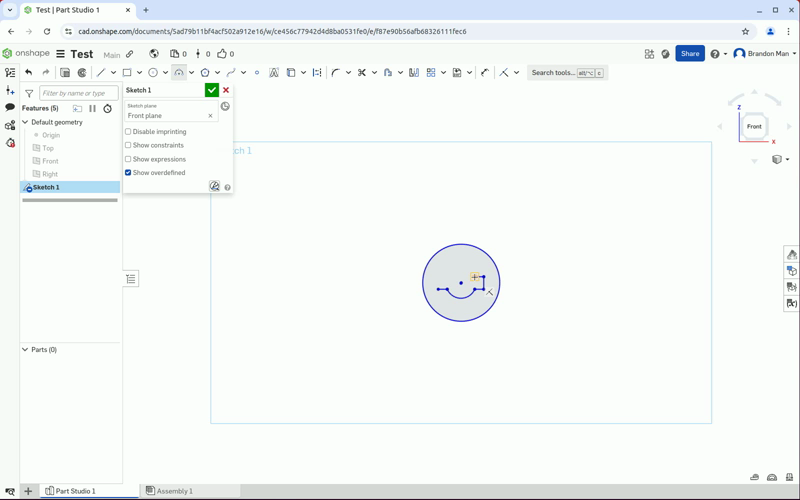
click(474, 276)
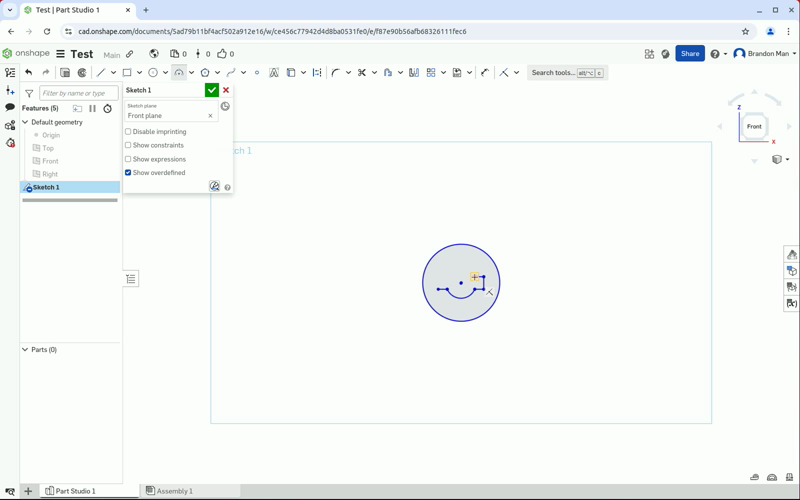
key_down(shift)
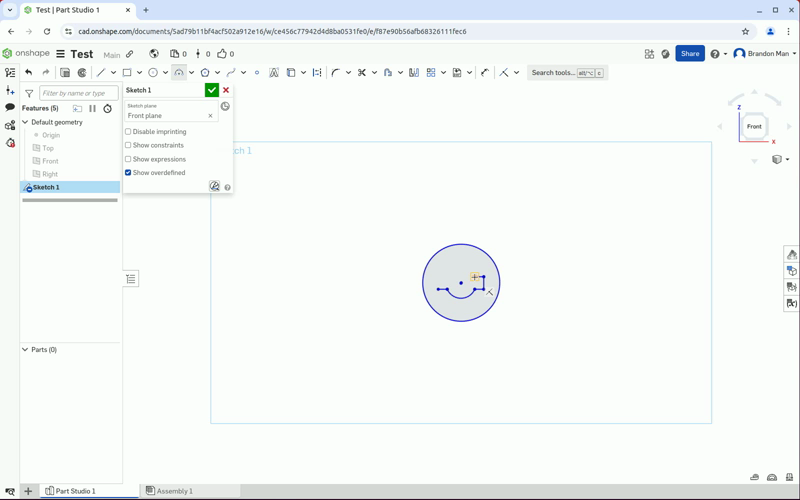
mouse_move(447, 276)
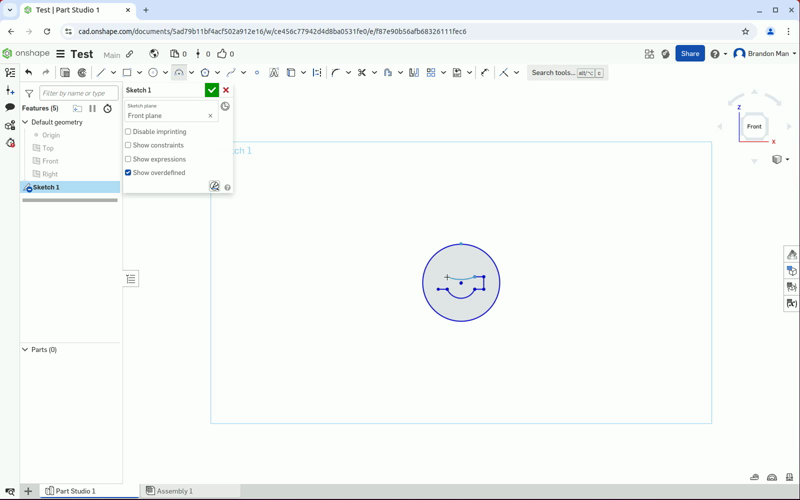
click(447, 276)
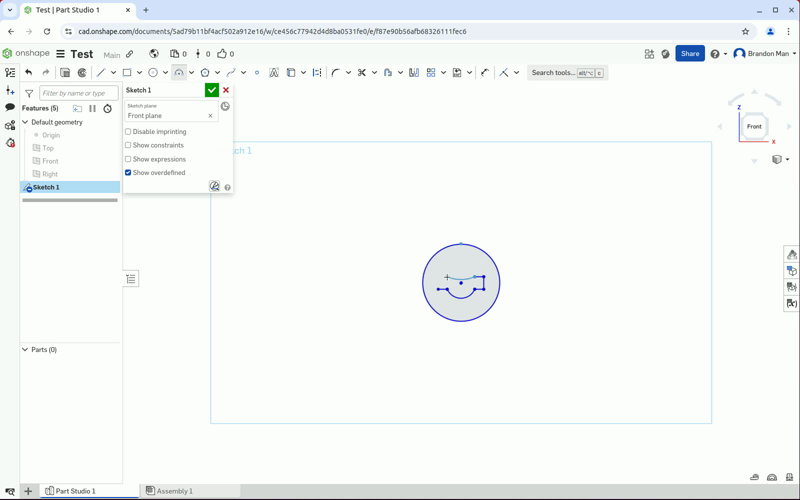
mouse_move(461, 267)
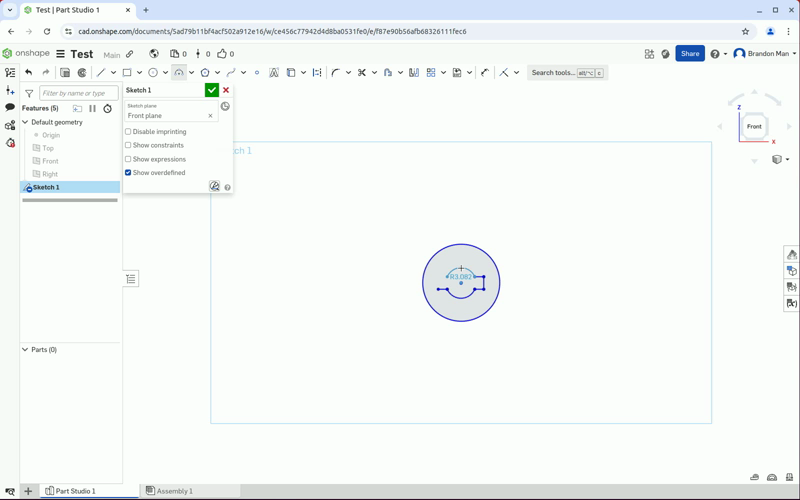
click(461, 267)
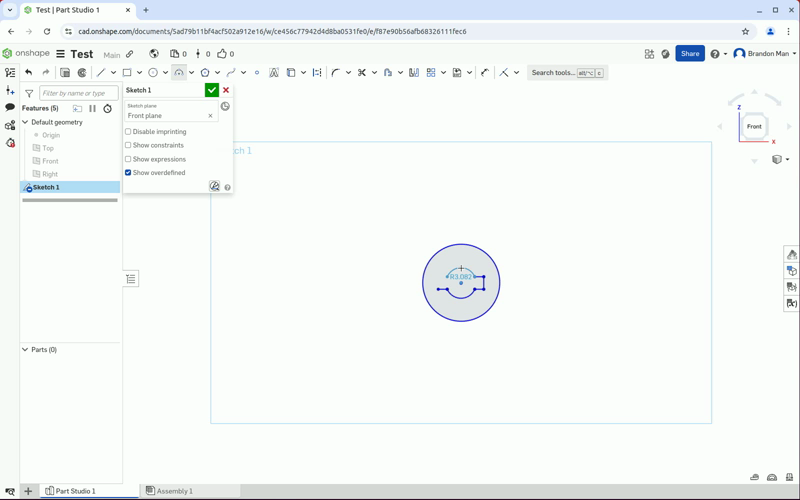
key_up(shift)
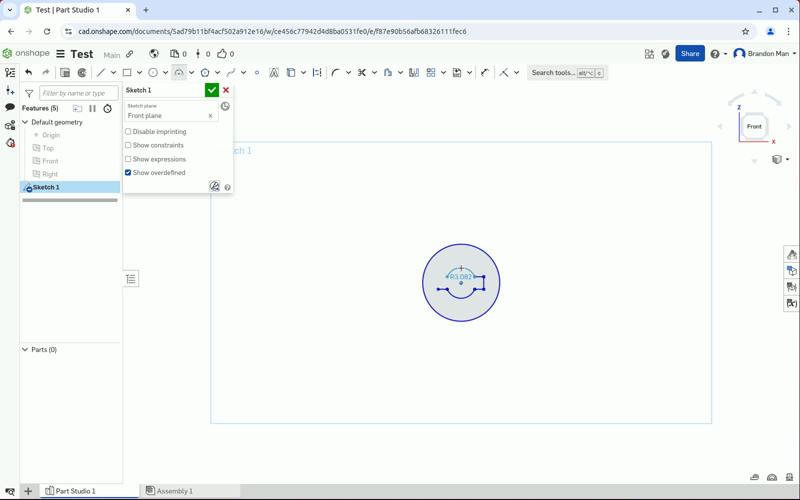
key(esc)
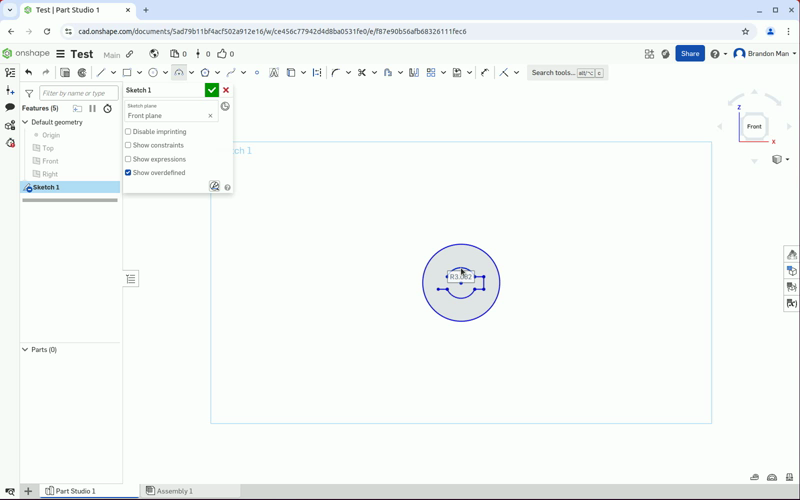
key(l)
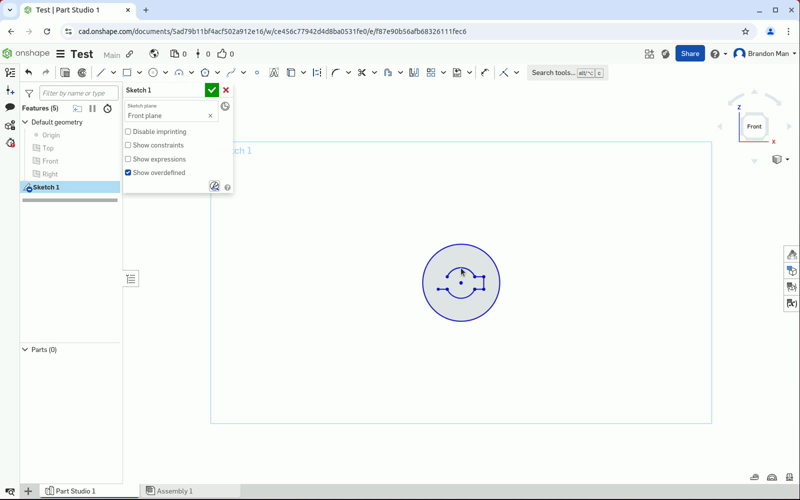
mouse_move(447, 276)
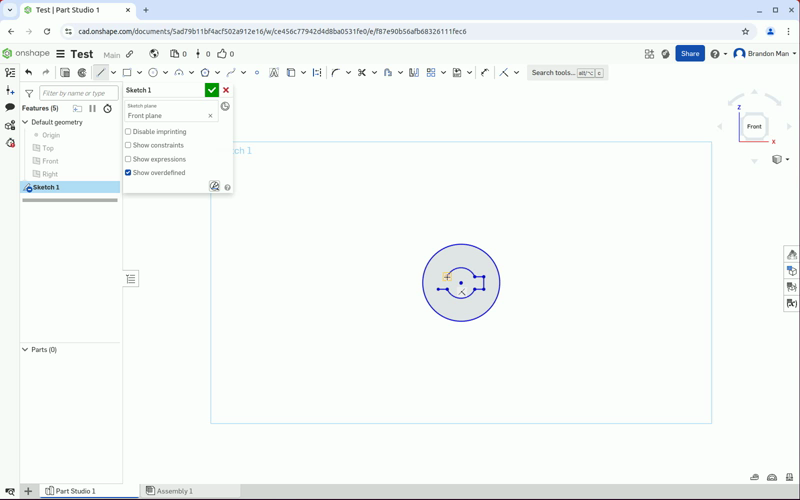
click(447, 276)
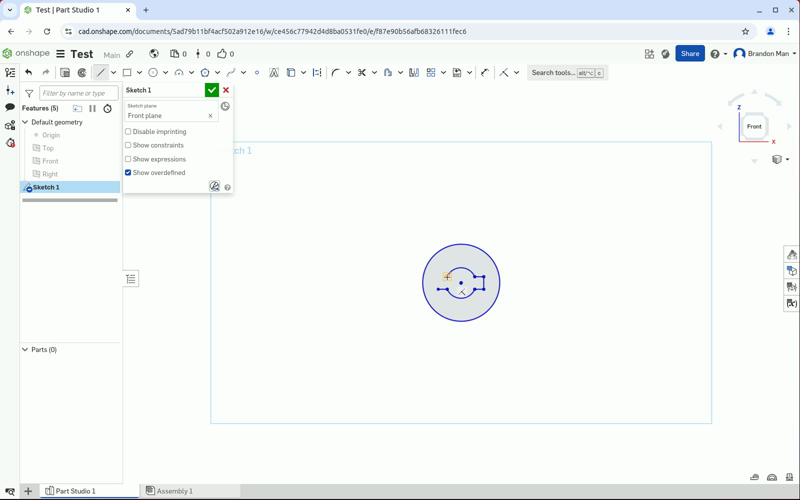
key_down(shift)
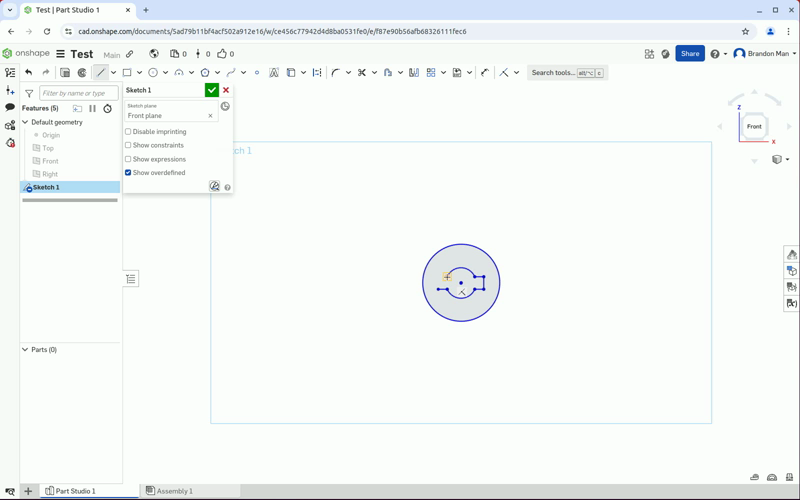
mouse_move(477, 276)
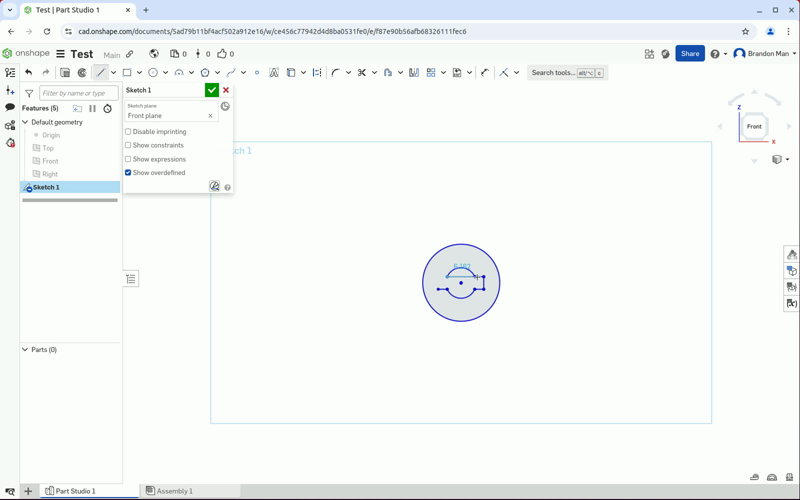
mouse_move(438, 276)
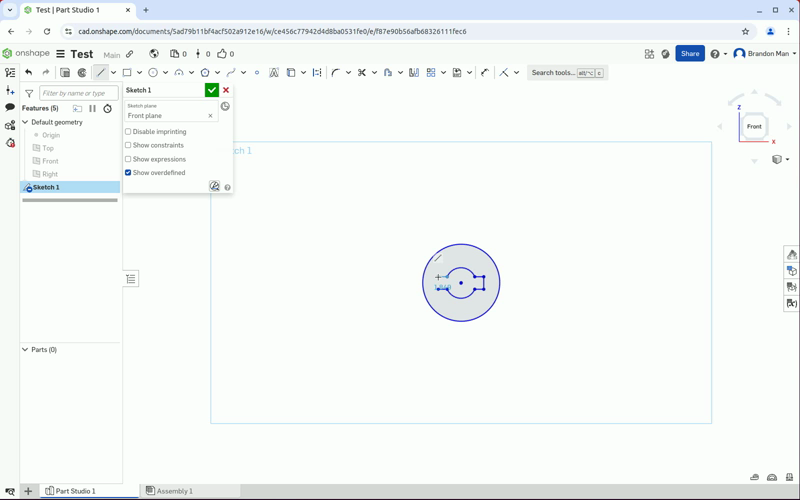
click(438, 276)
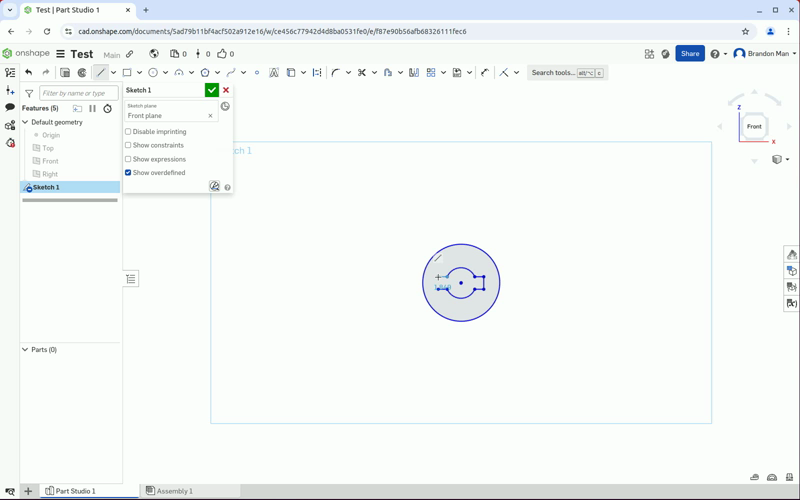
key_up(shift)
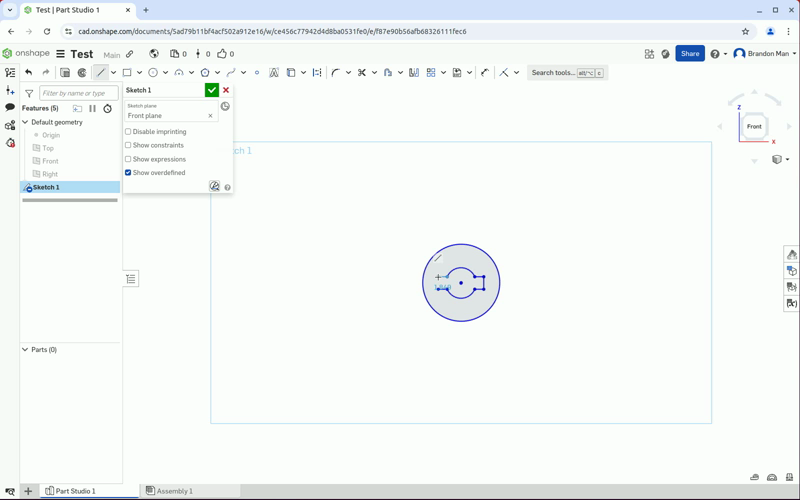
mouse_move(468, 276)
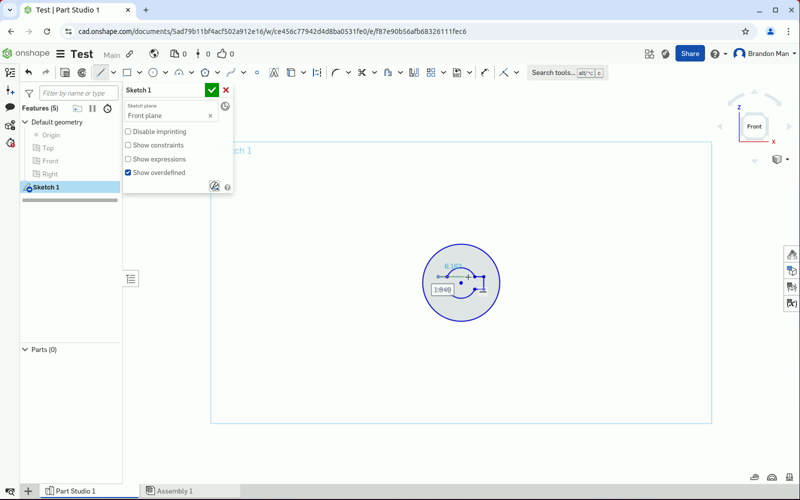
key_down(shift)
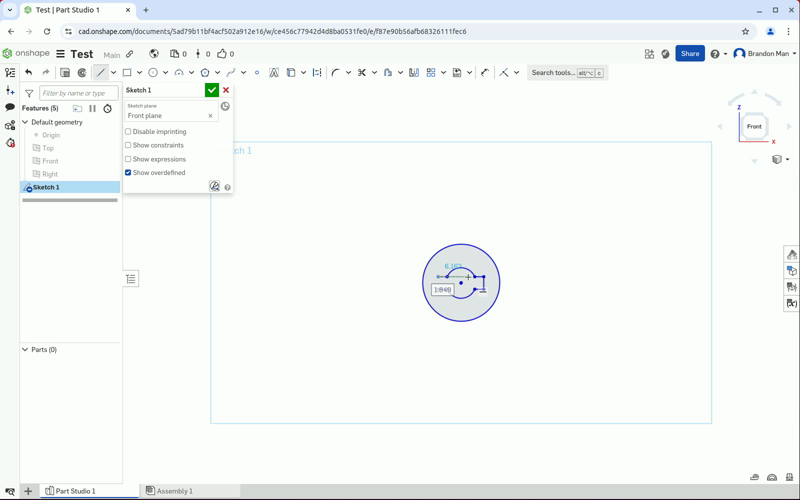
mouse_move(438, 289)
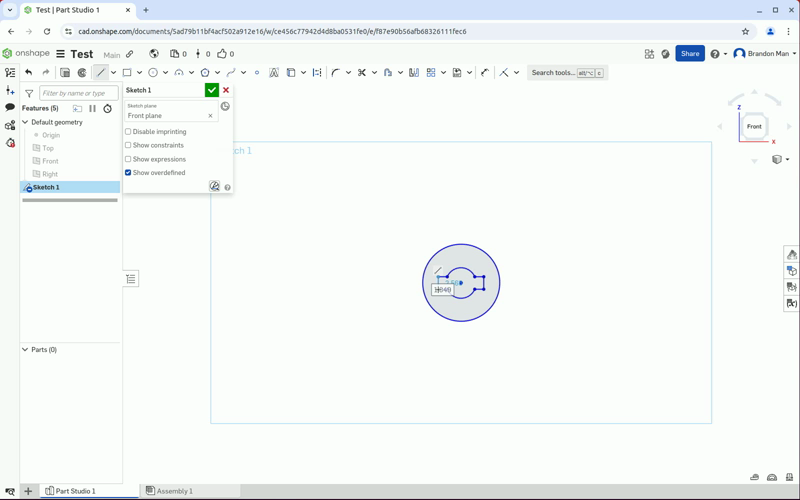
key_up(shift)
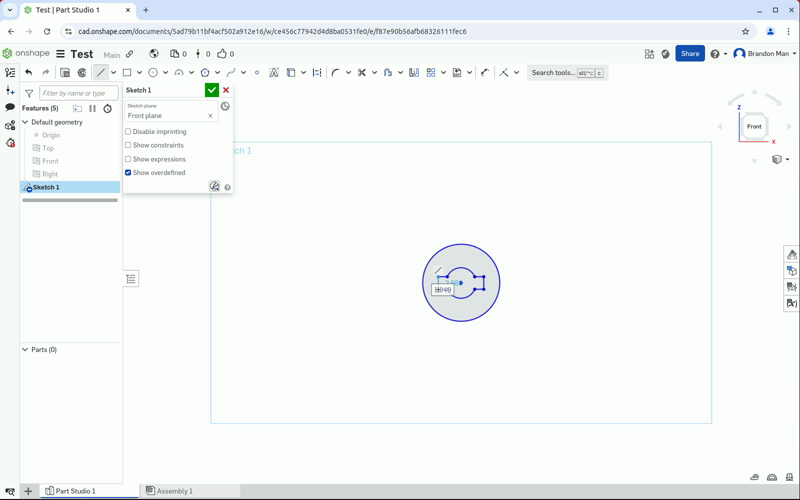
click(438, 289)
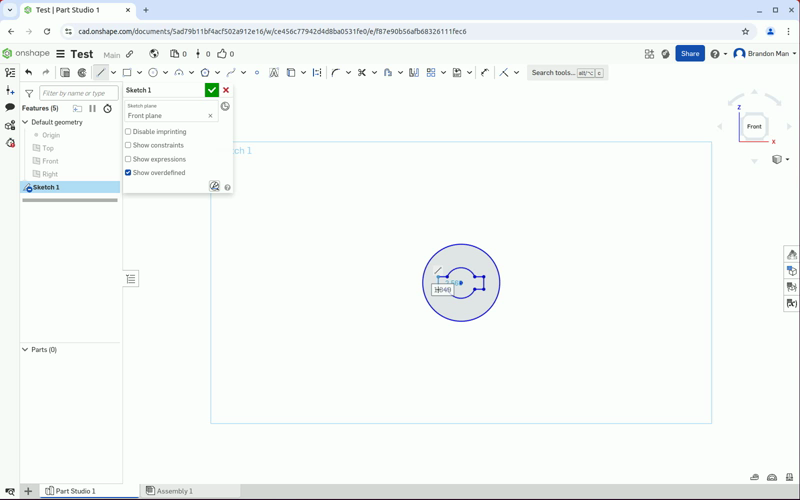
key(esc)
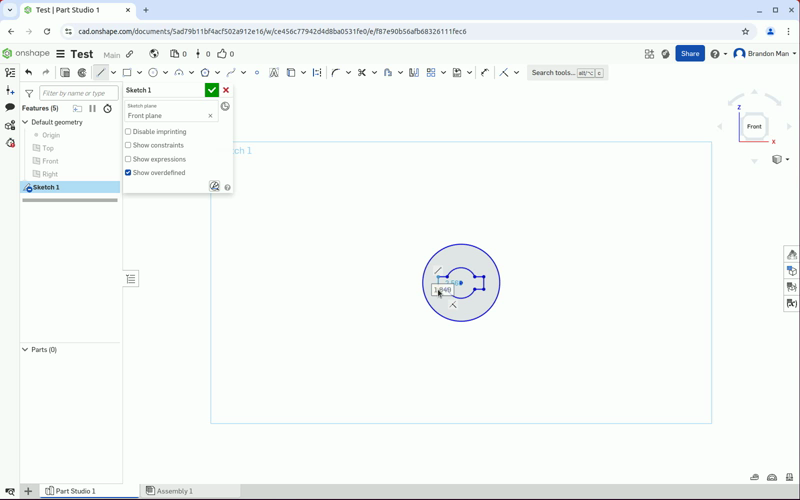
mouse_move(476, 293)
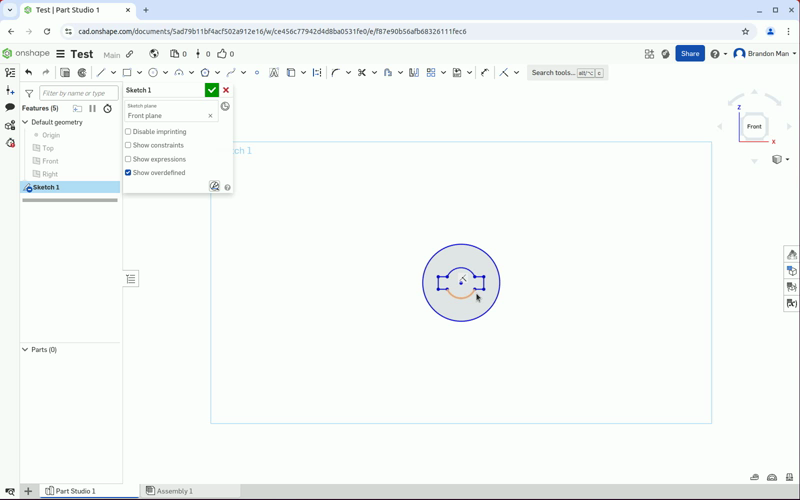
click(476, 293)
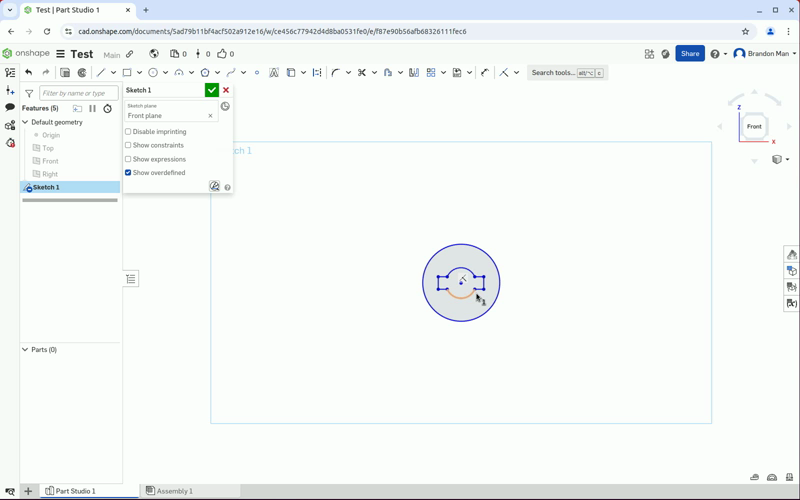
mouse_move(73, 352)
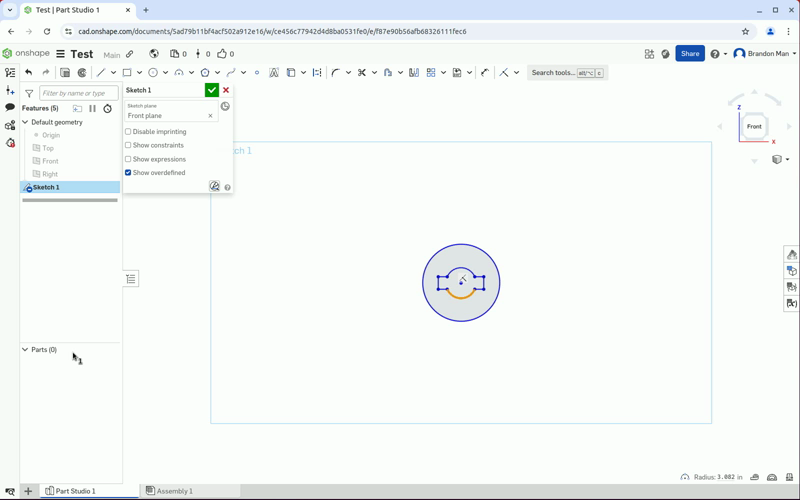
key(shift+y)
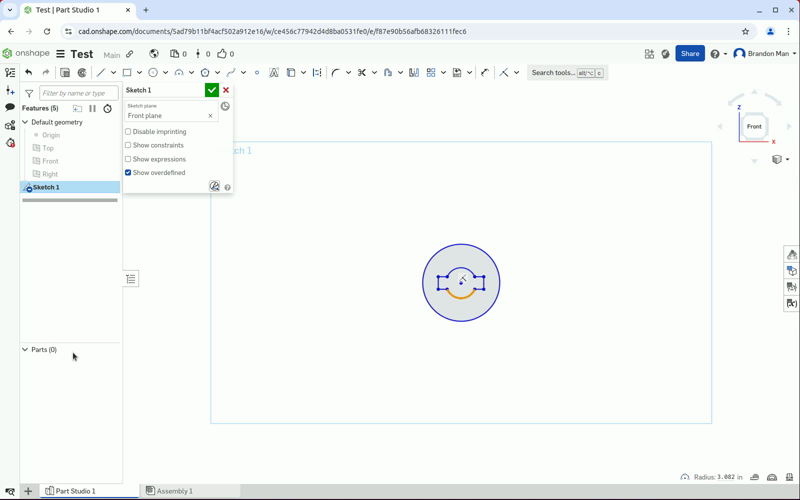
key(shift+e)
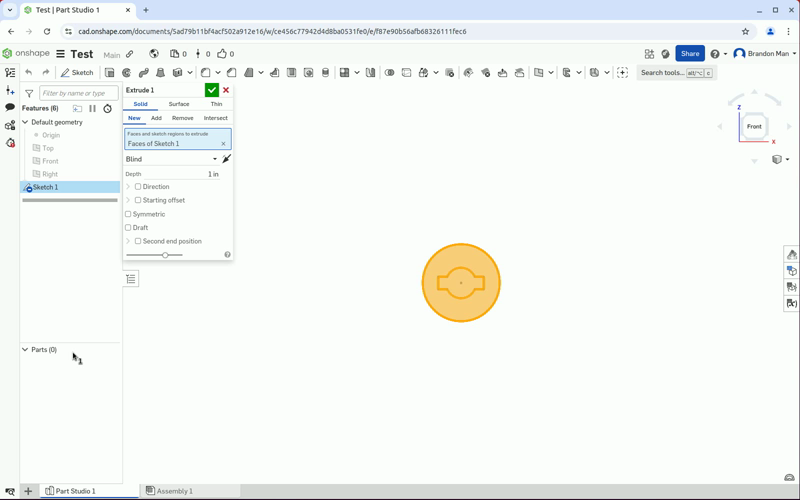
mouse_move(143, 106)
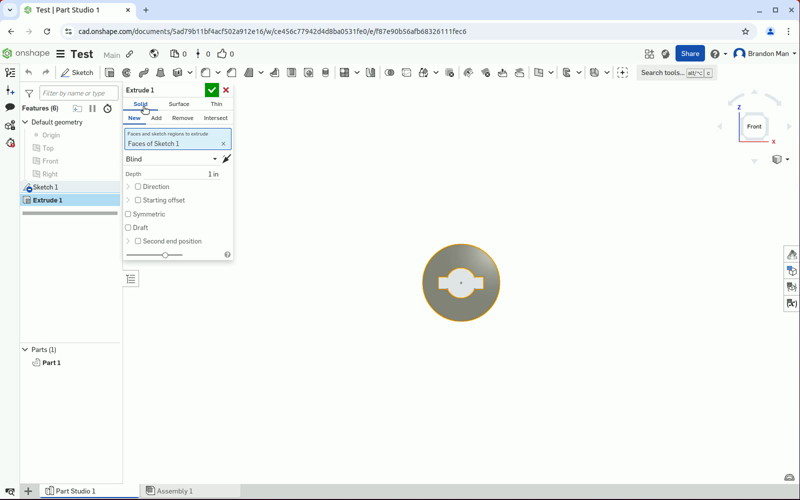
click(143, 106)
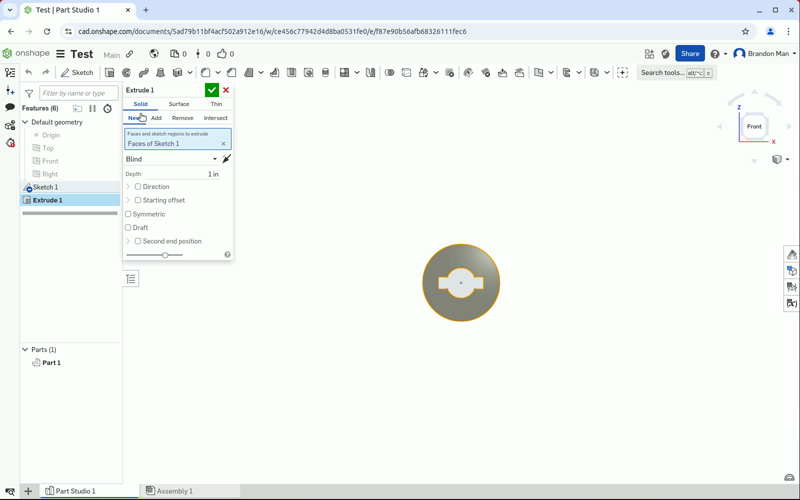
mouse_move(137, 120)
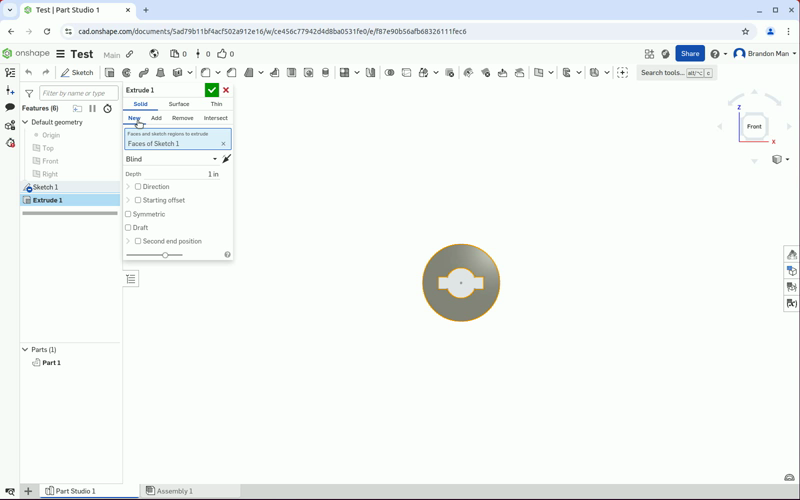
click(137, 120)
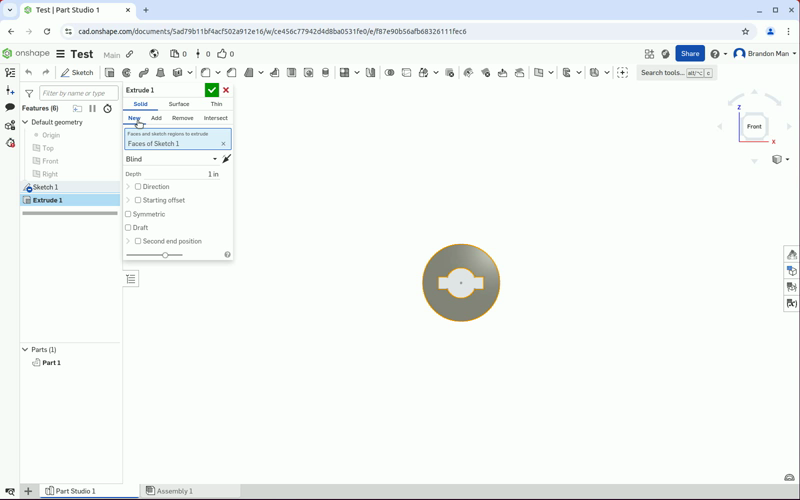
key(tab, 4)
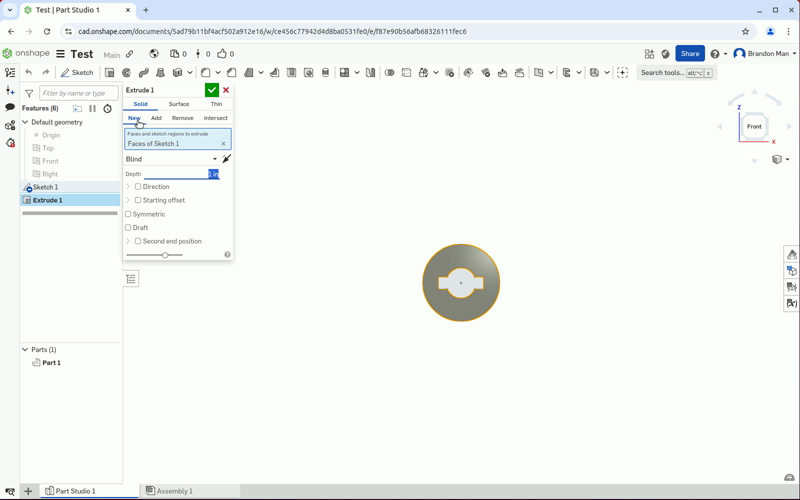
text(6.74)
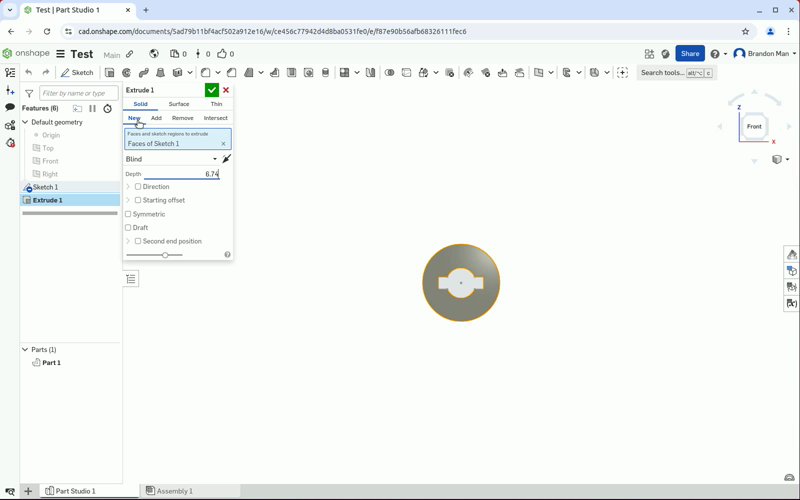
key(enter)
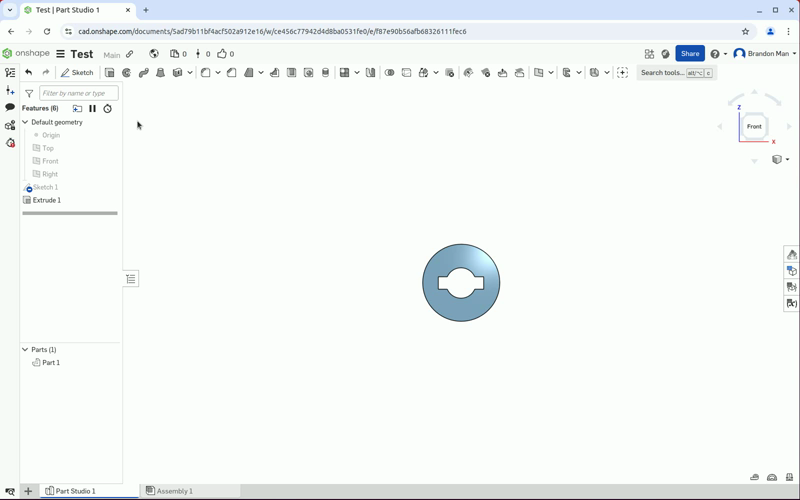
key(shift+h)
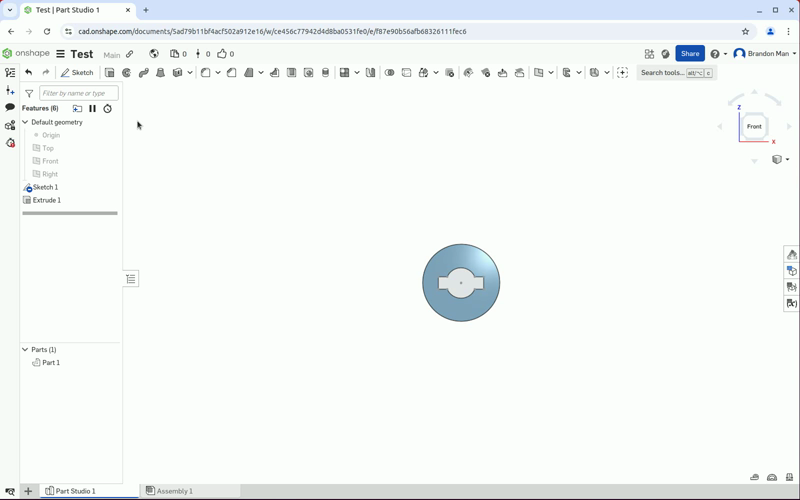
key(shift+h)
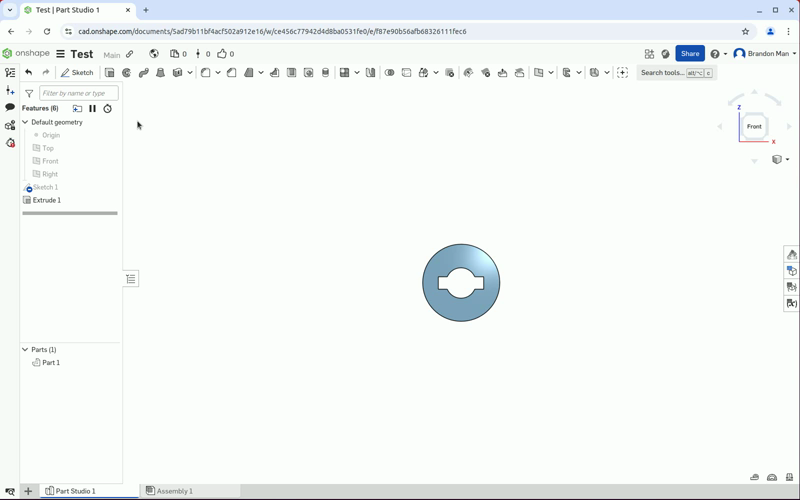
mouse_move(73, 189)
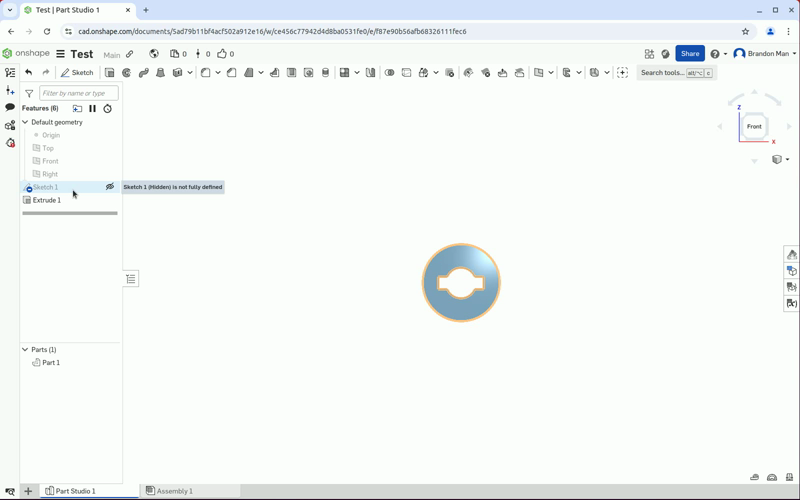
click(73, 189)
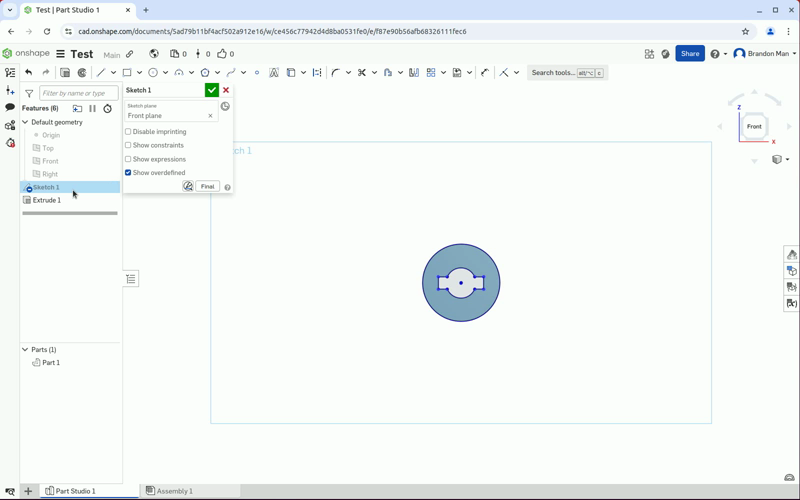
mouse_move(229, 92)
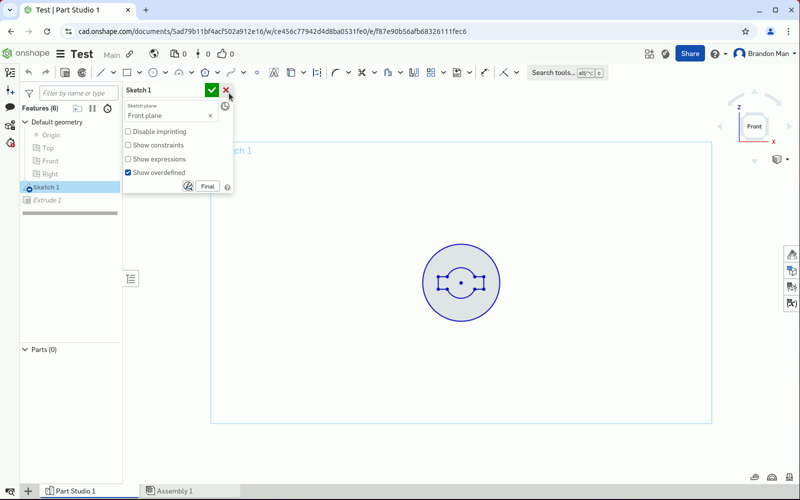
click(229, 92)
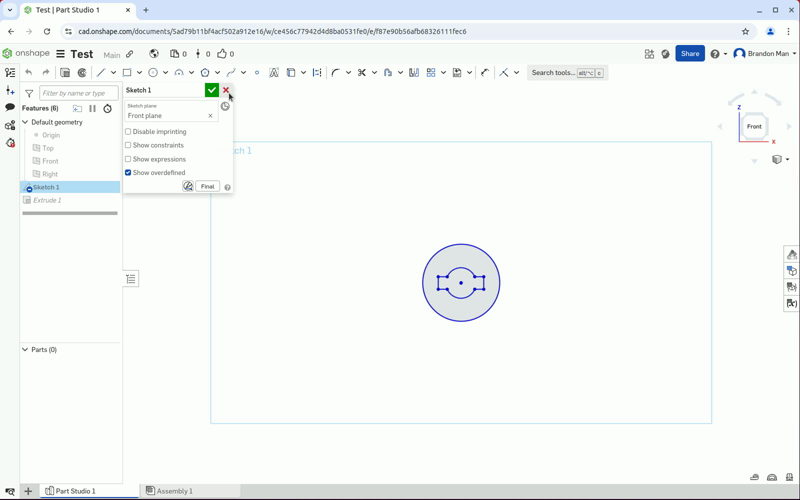
key(shift+s)
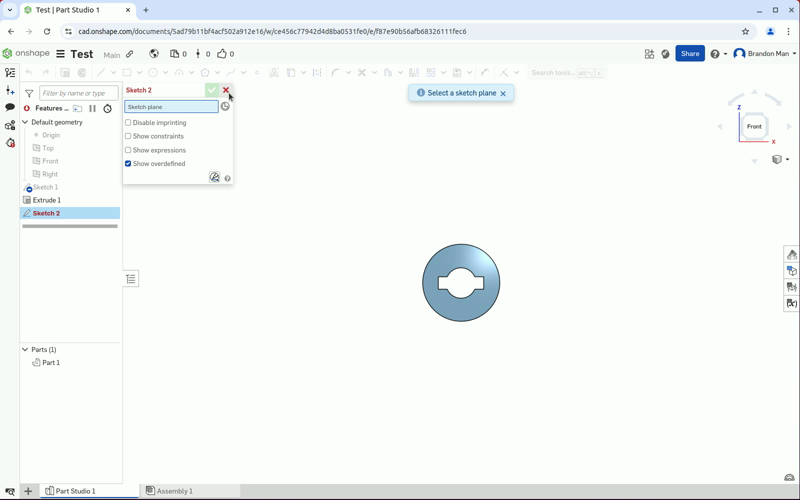
mouse_move(73, 163)
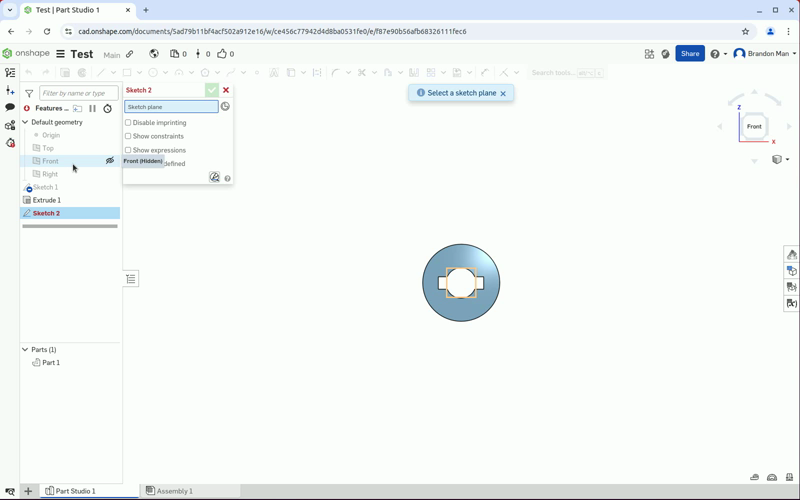
click(73, 163)
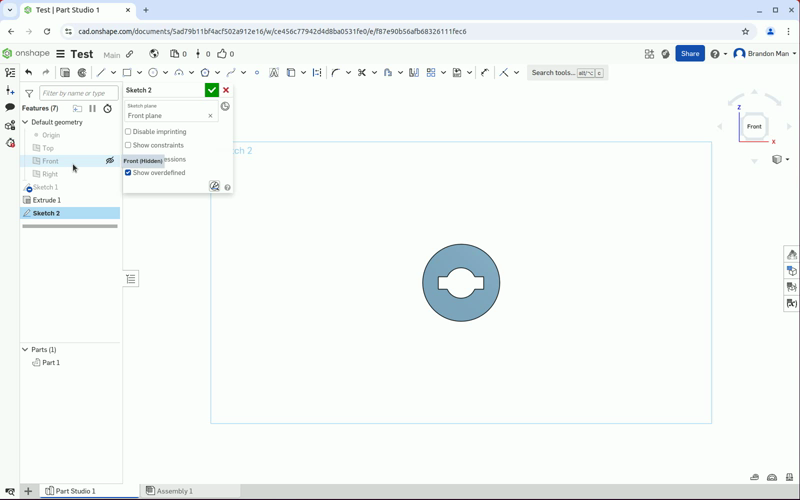
mouse_move(73, 352)
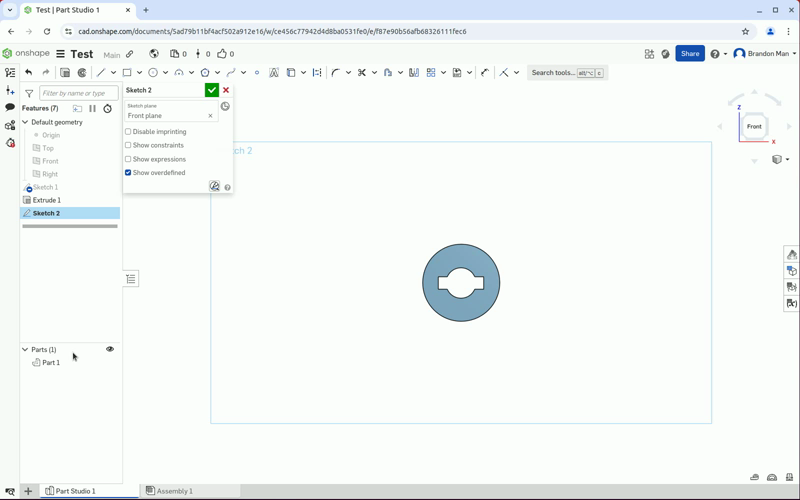
key(y)
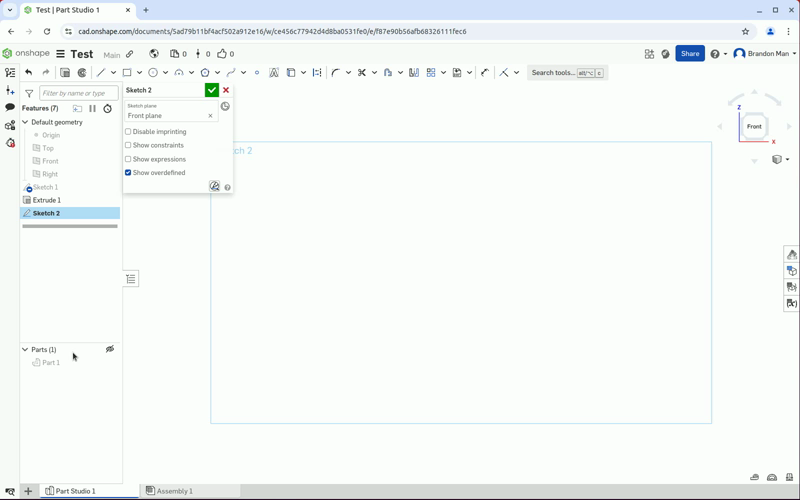
key(a)
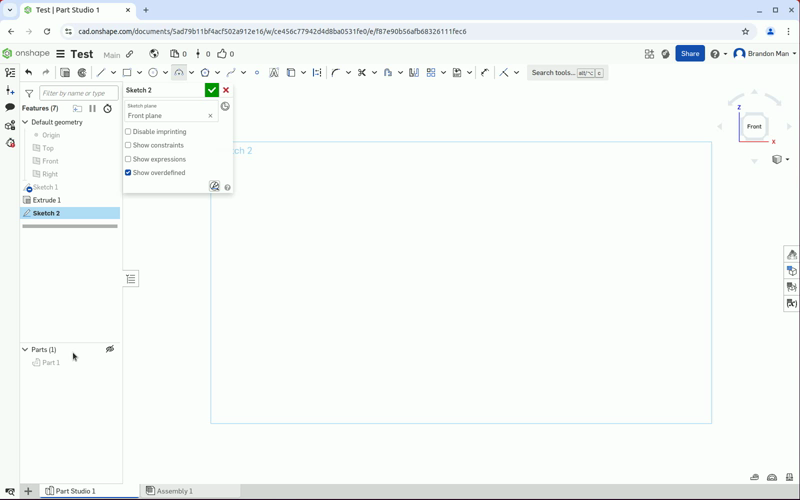
key_down(shift)
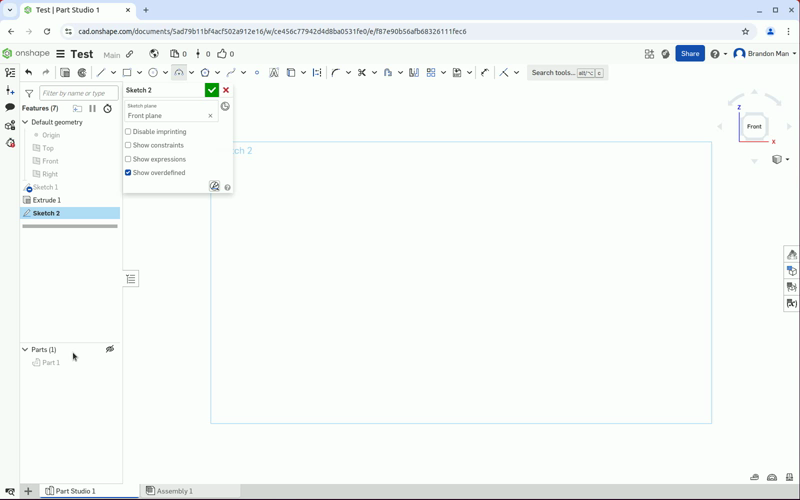
mouse_move(446, 288)
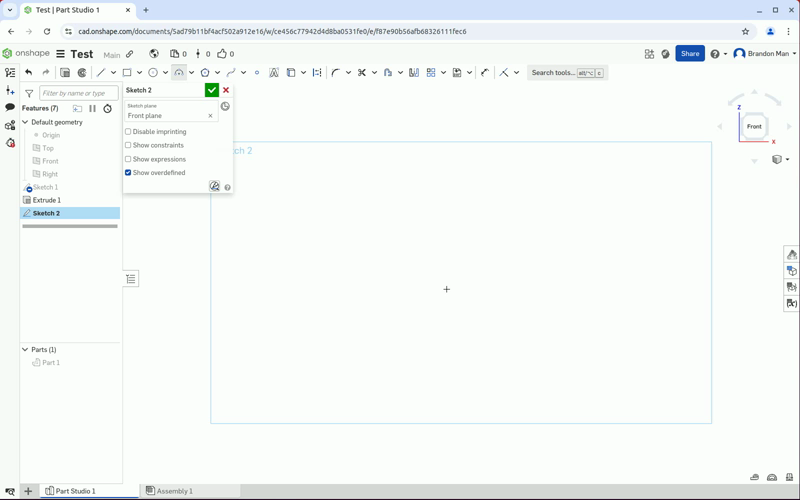
click(446, 288)
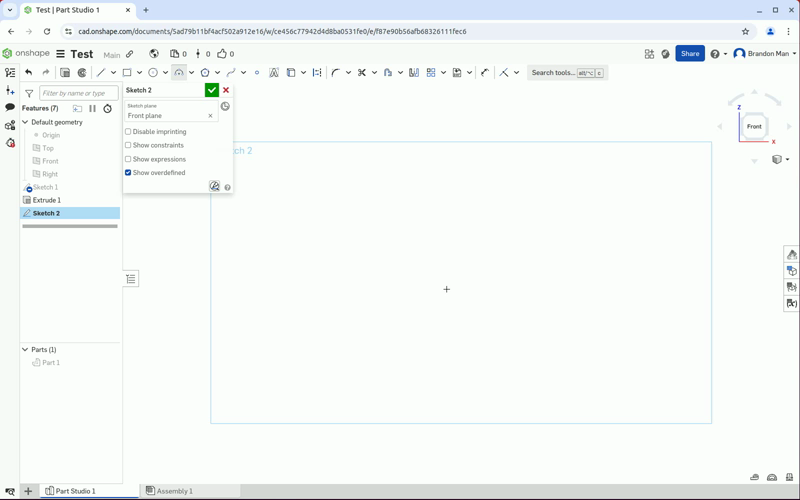
key_up(shift)
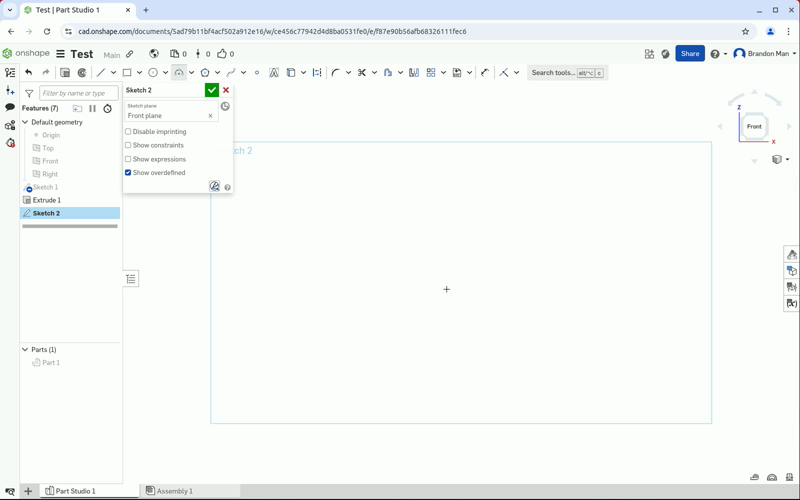
key_down(shift)
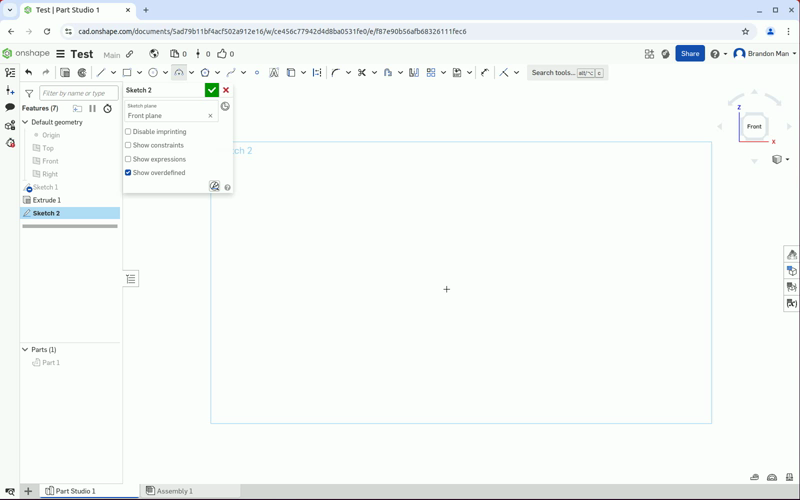
mouse_move(474, 288)
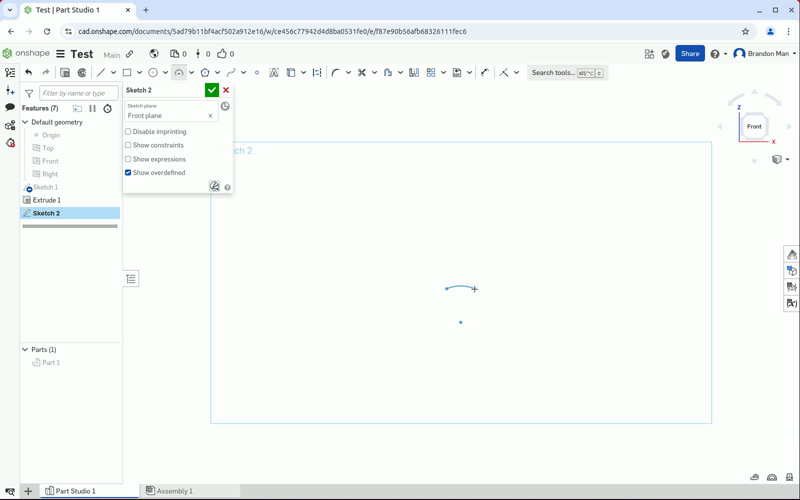
click(474, 288)
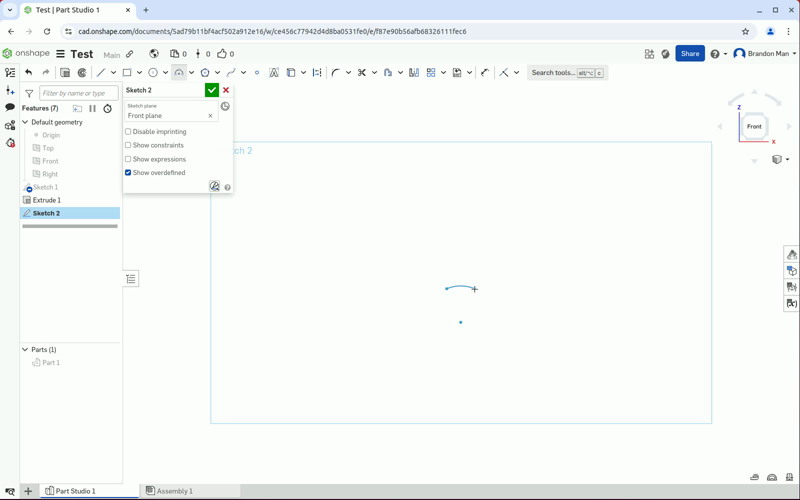
mouse_move(460, 297)
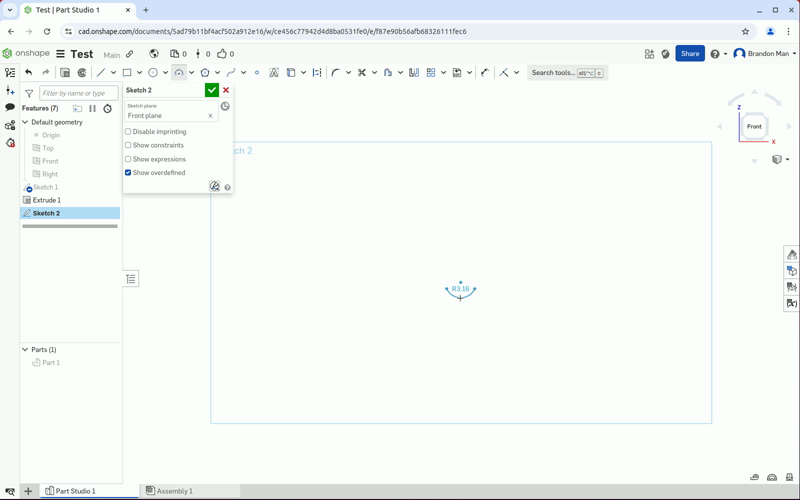
click(460, 297)
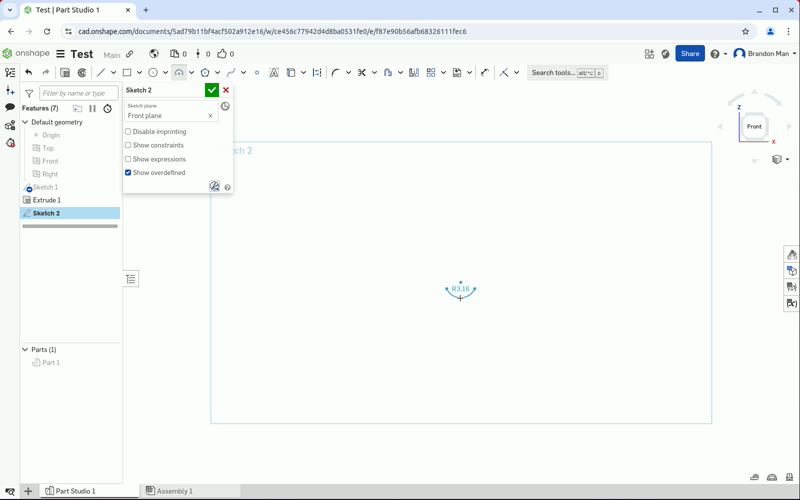
key_up(shift)
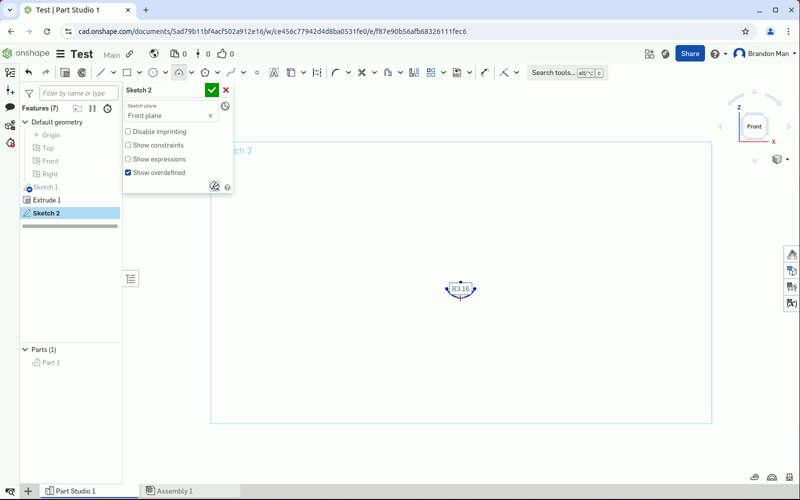
key(esc)
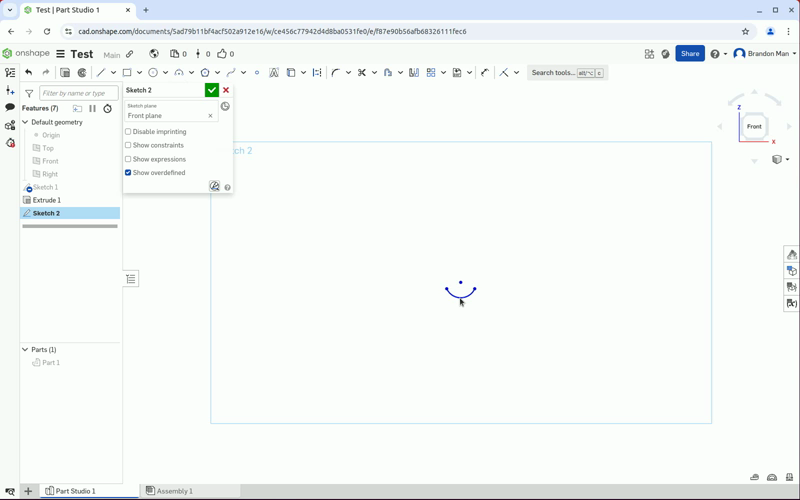
key(l)
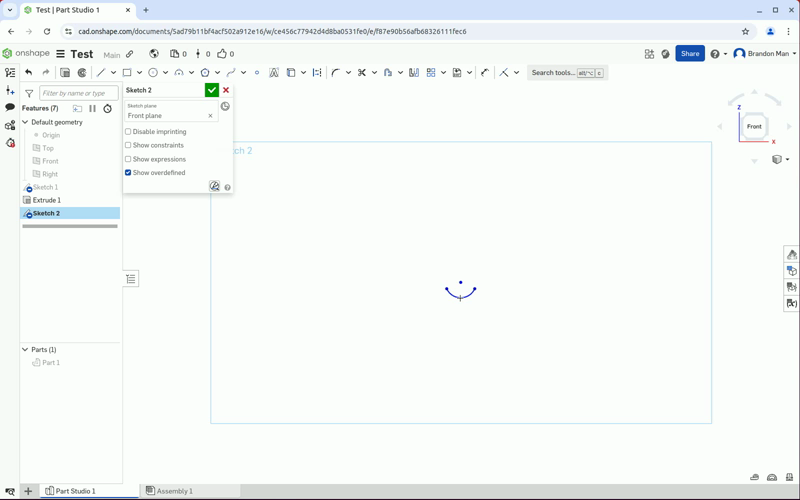
mouse_move(474, 288)
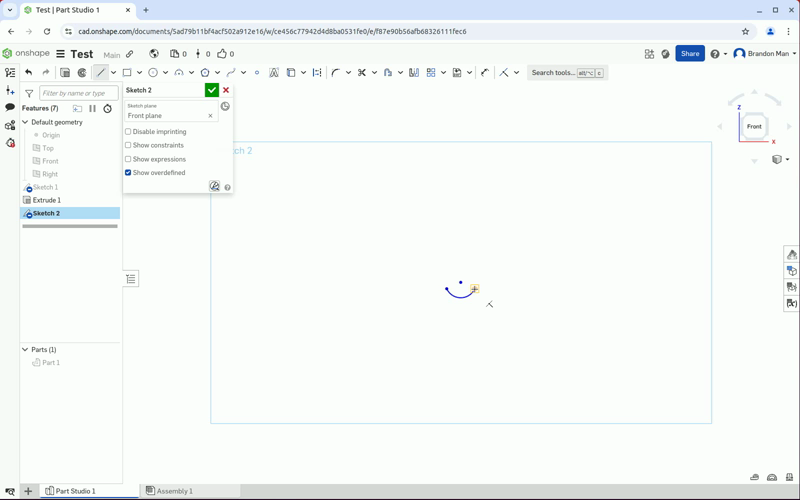
click(474, 288)
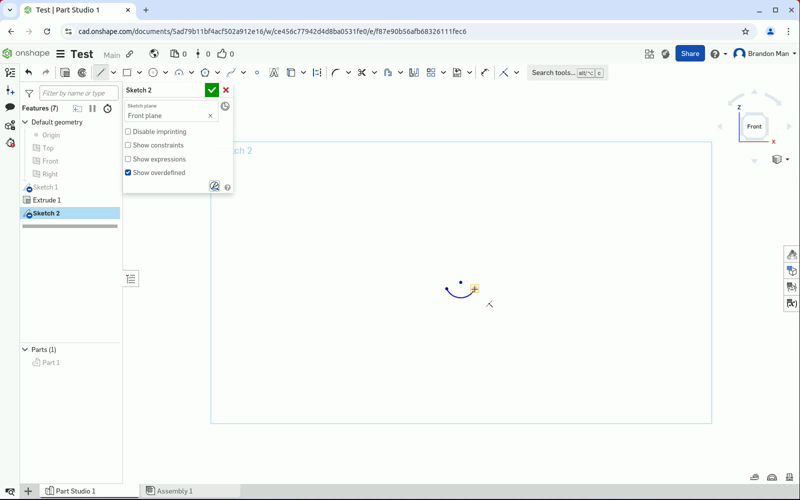
mouse_move(504, 288)
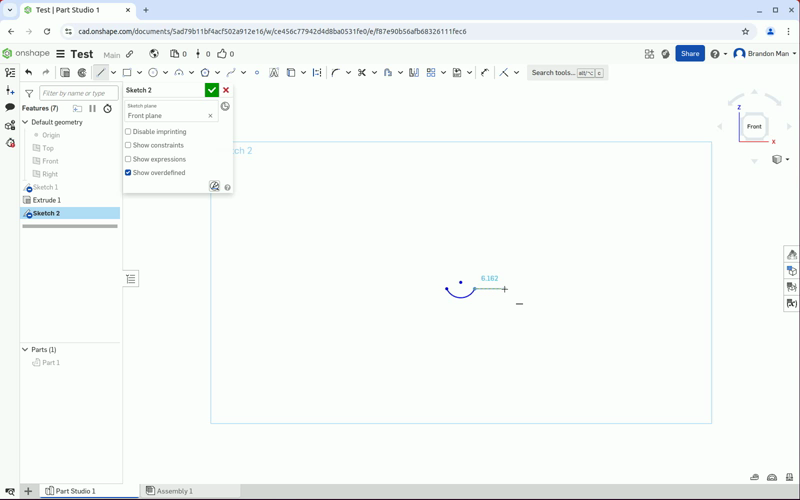
key_down(shift)
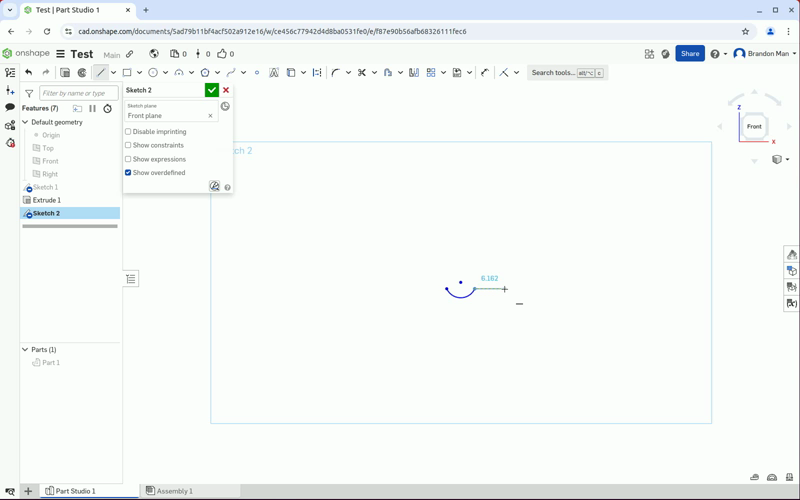
mouse_move(446, 288)
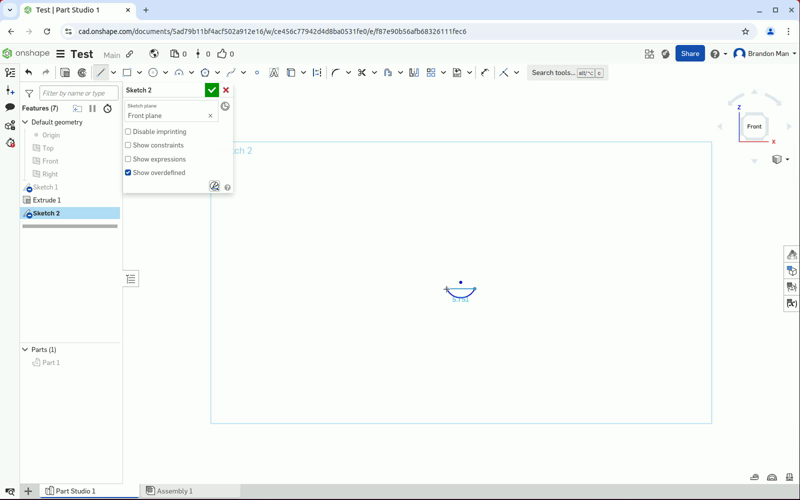
key_up(shift)
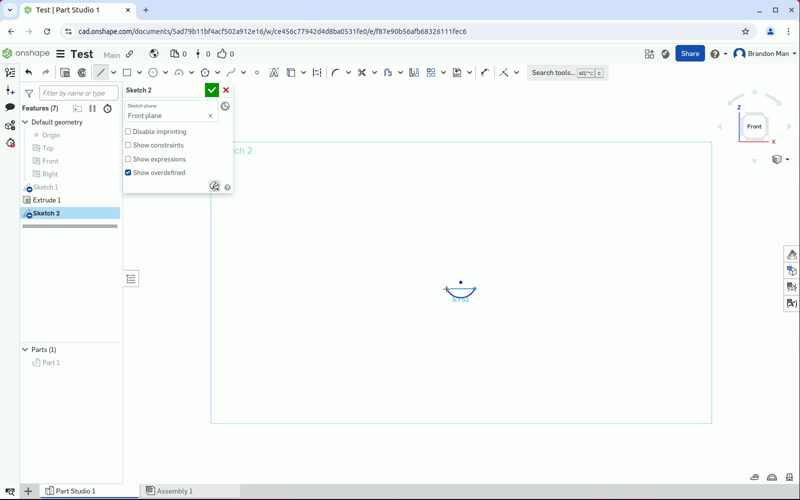
click(446, 288)
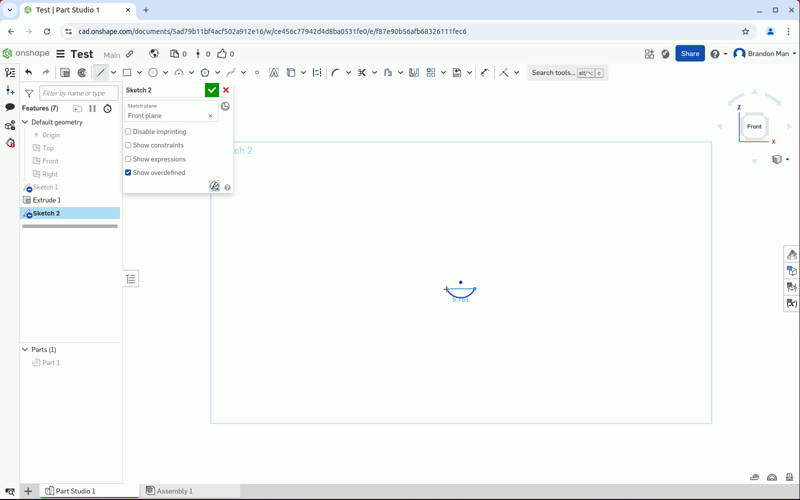
key(esc)
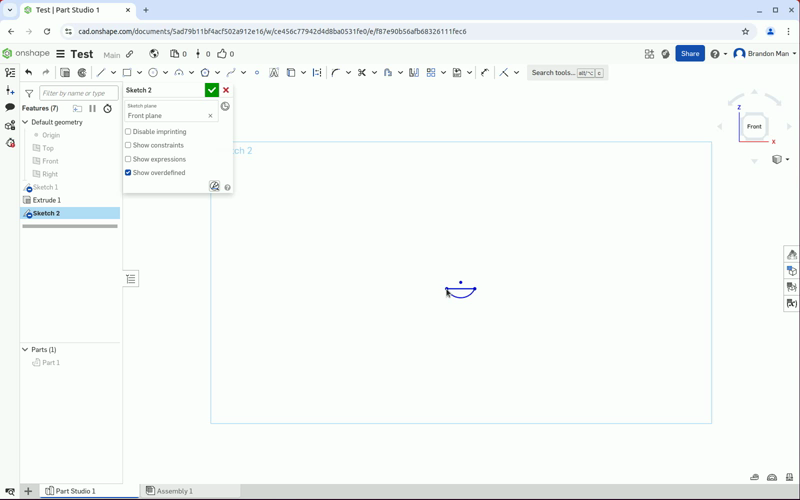
mouse_move(463, 289)
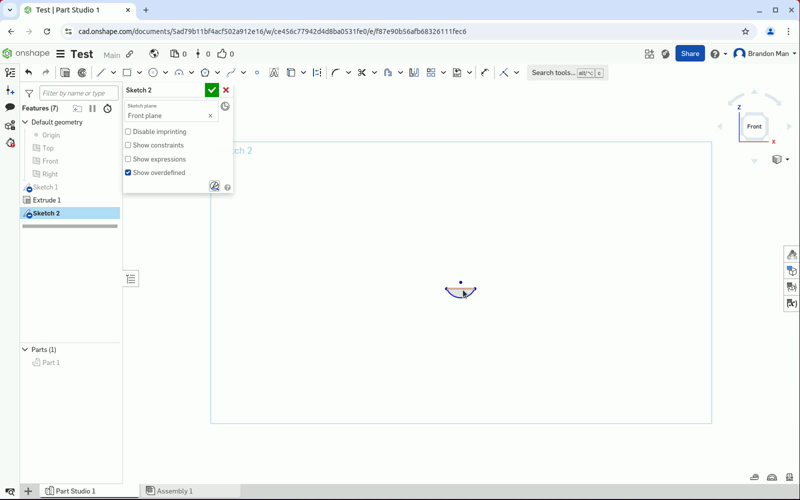
scroll(6)
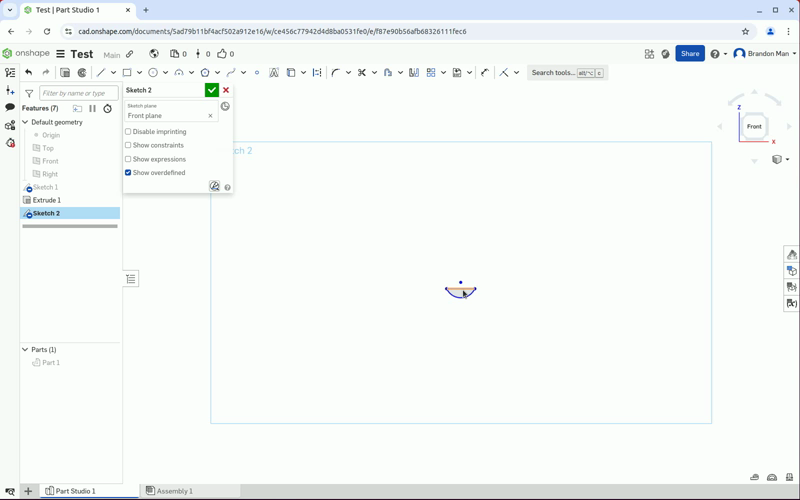
scroll(6)
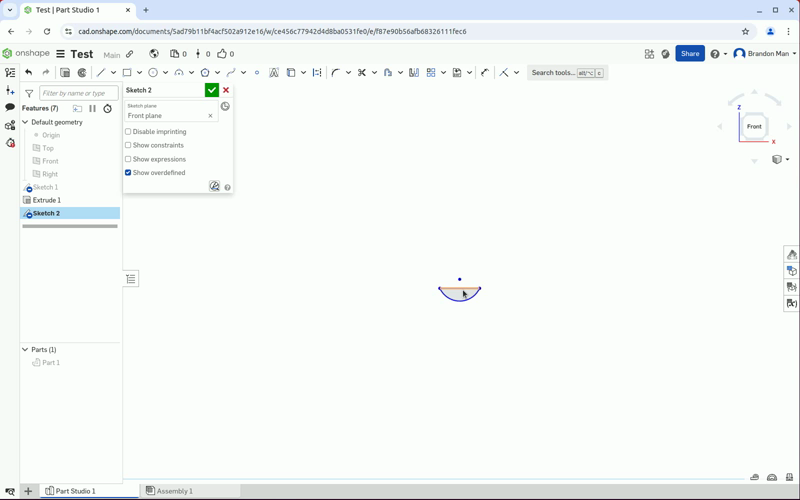
scroll(6)
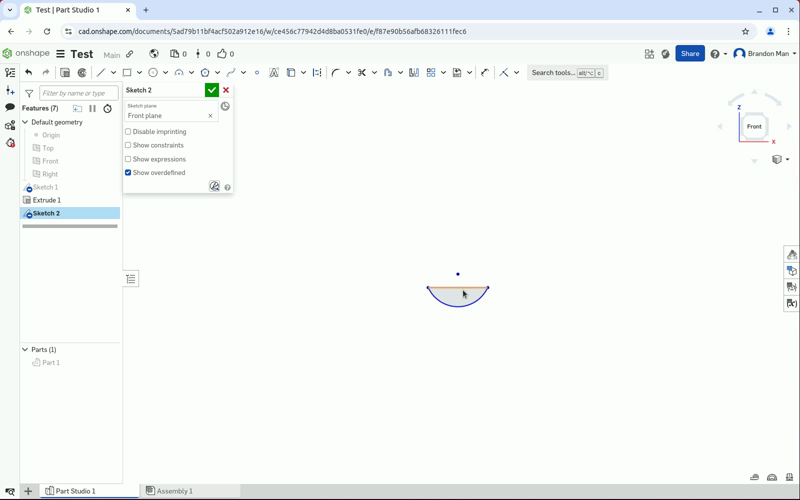
scroll(6)
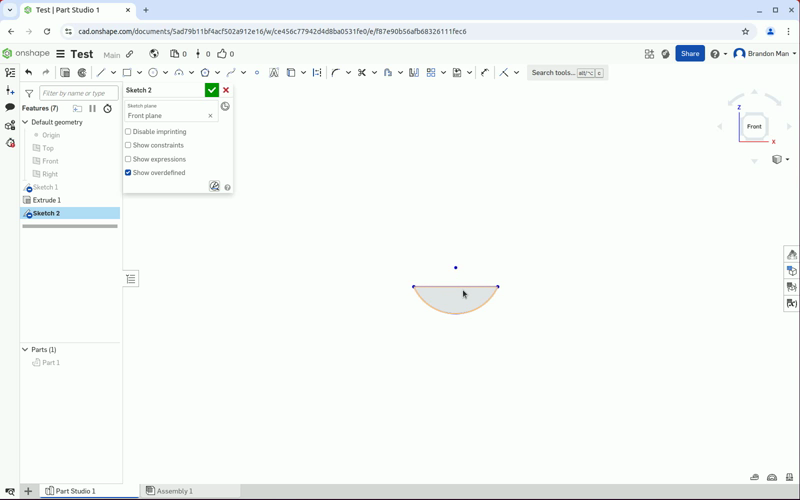
scroll(6)
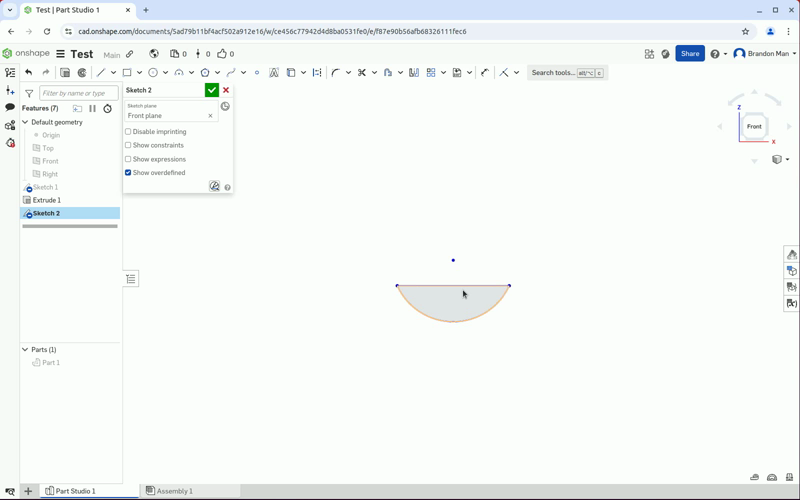
scroll(6)
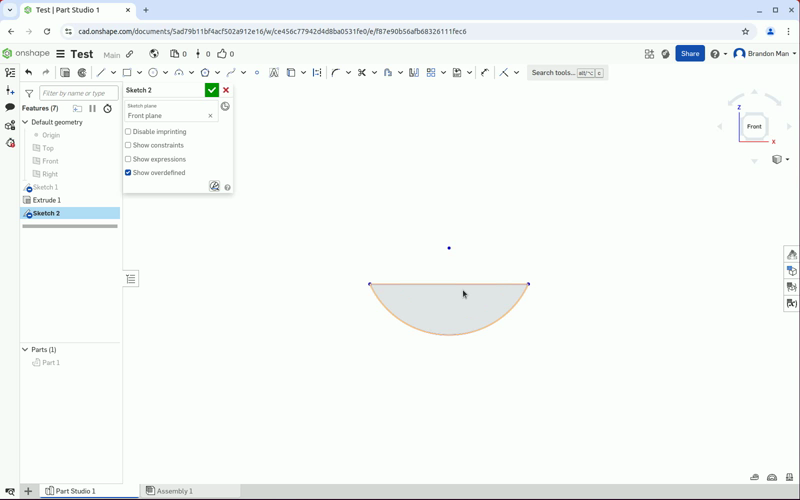
scroll(6)
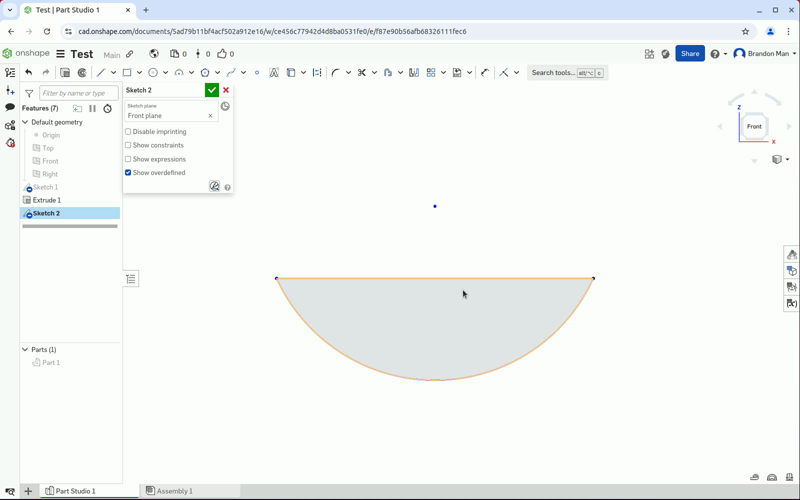
click(463, 289)
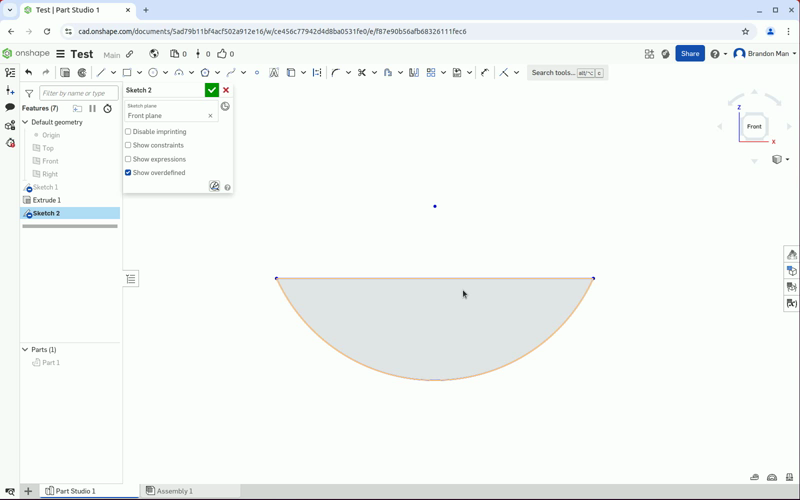
scroll(-6)
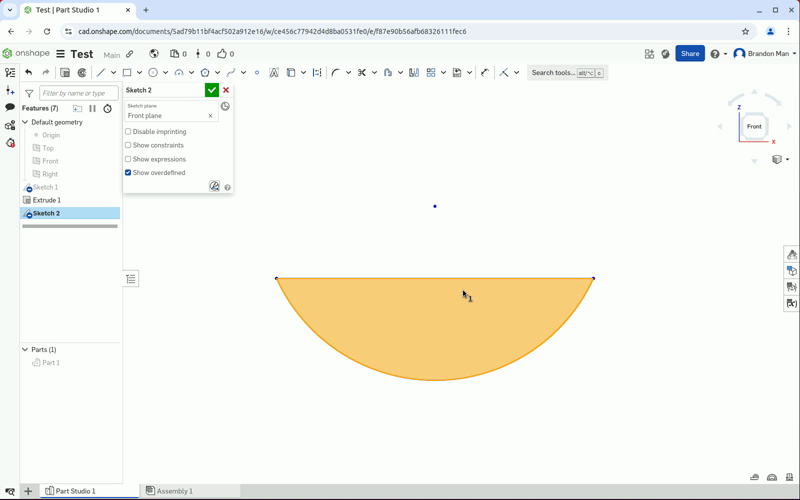
scroll(-6)
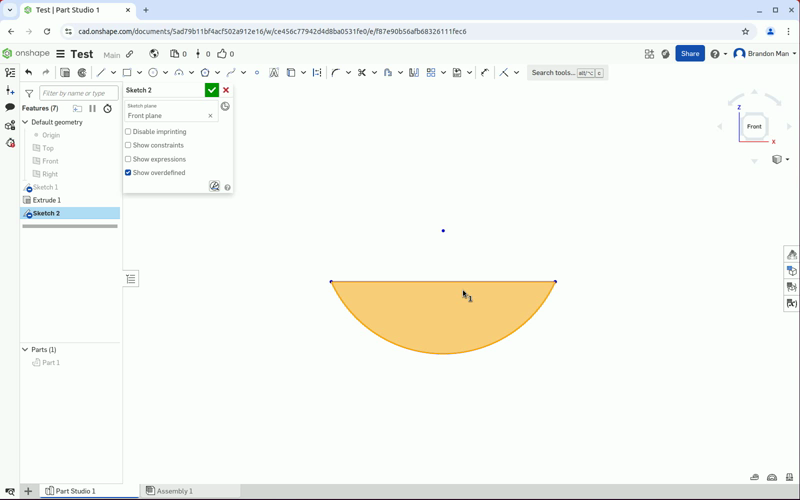
scroll(-6)
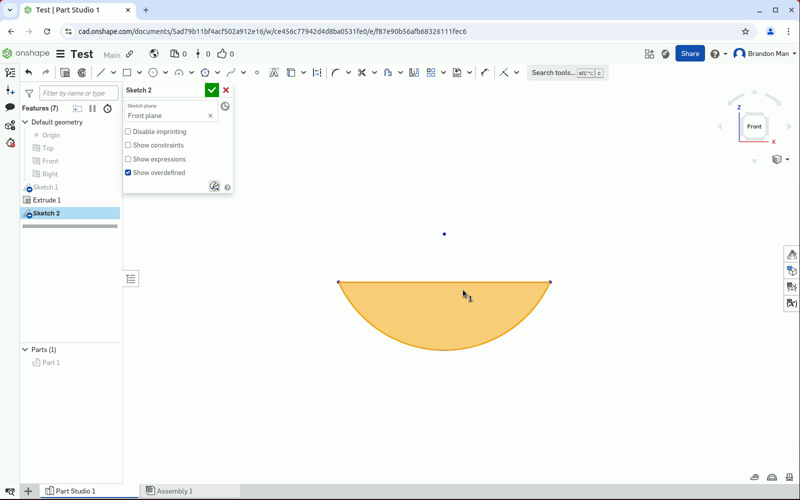
scroll(-6)
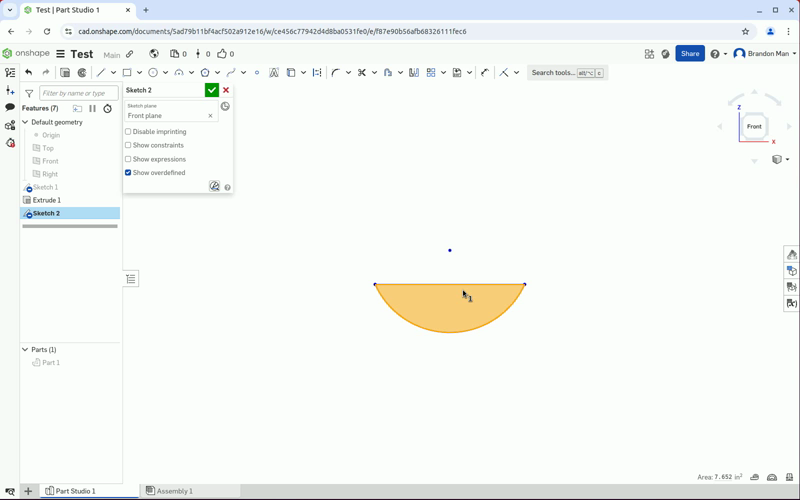
scroll(-6)
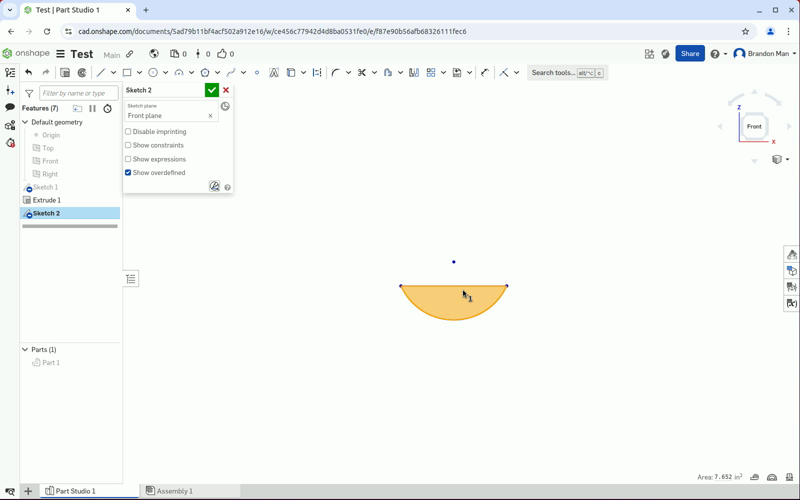
scroll(-6)
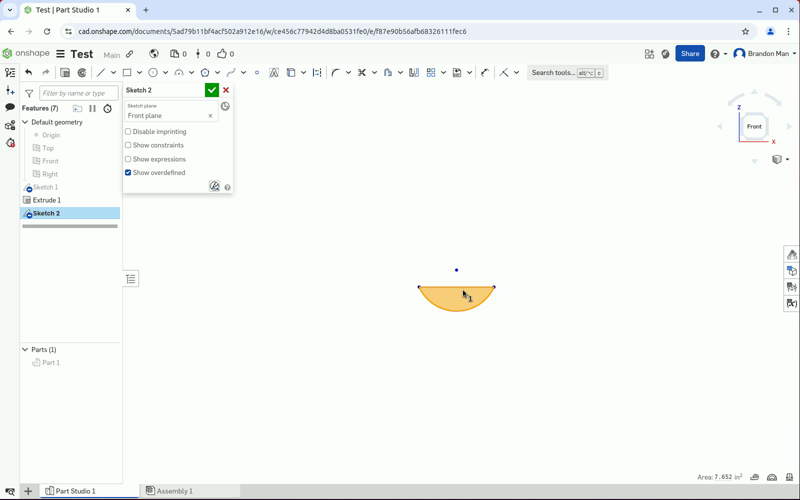
scroll(-6)
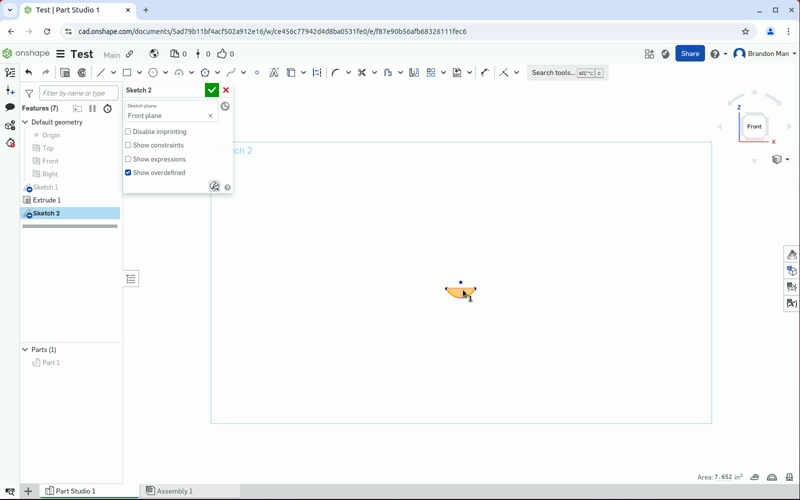
mouse_move(73, 352)
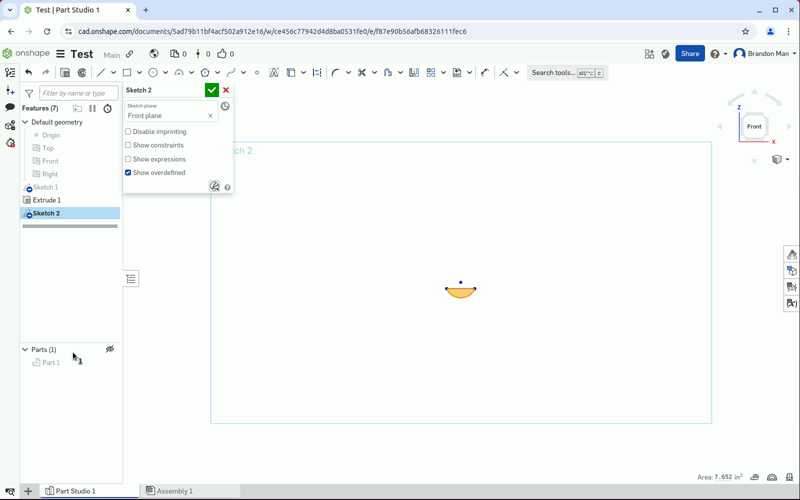
key(shift+y)
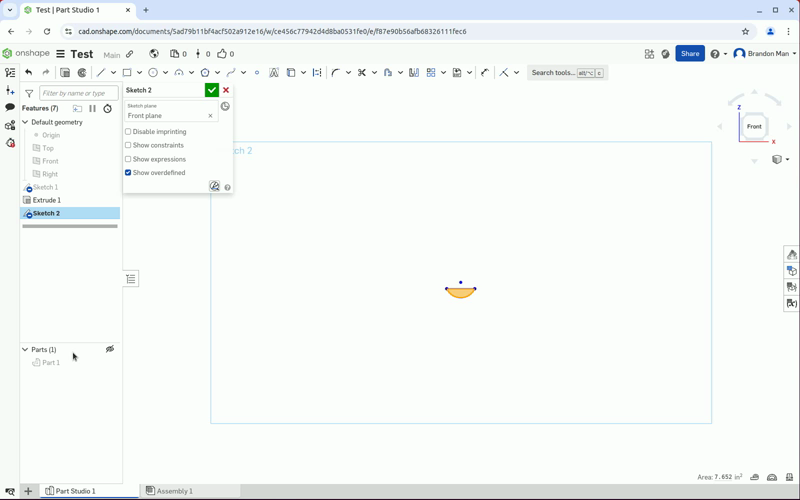
key(shift+e)
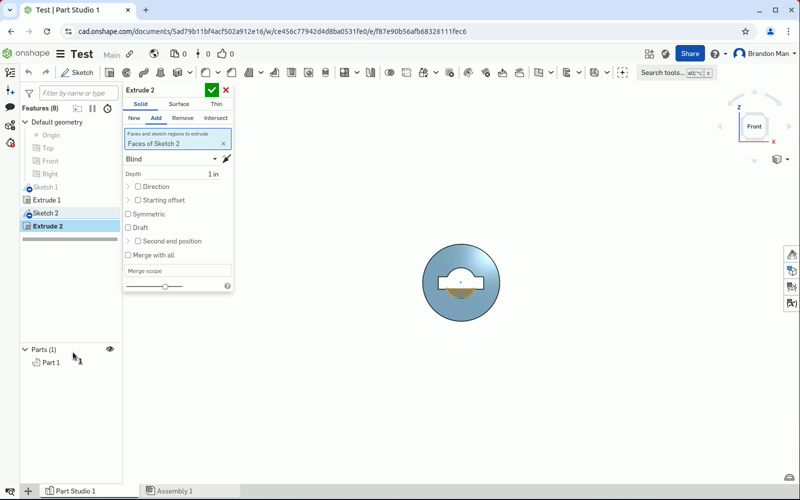
mouse_move(143, 106)
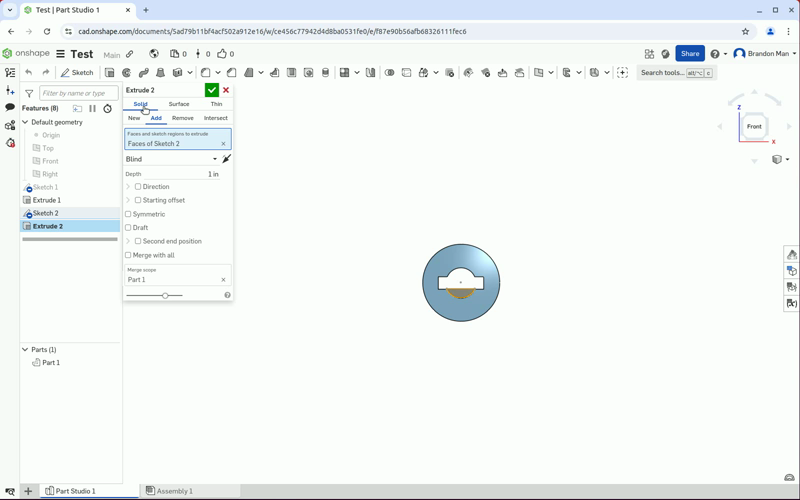
click(143, 106)
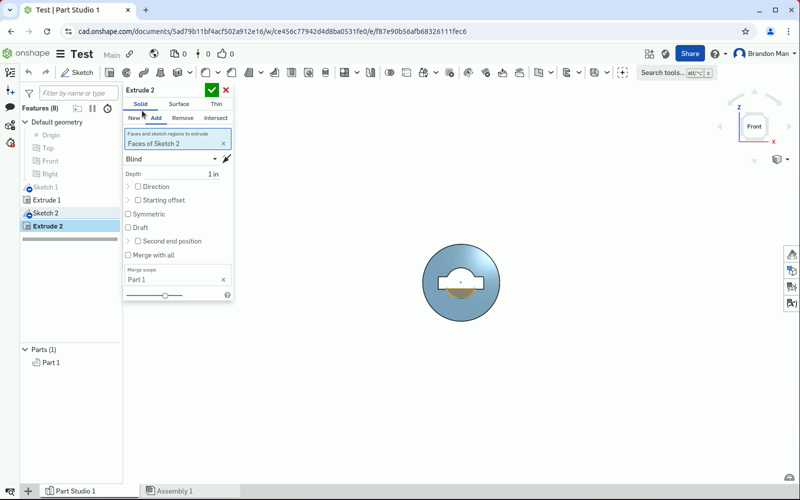
mouse_move(137, 120)
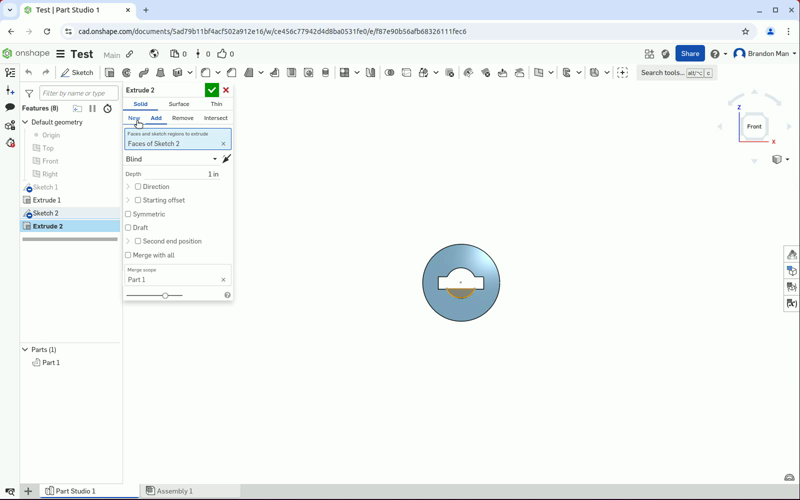
click(137, 120)
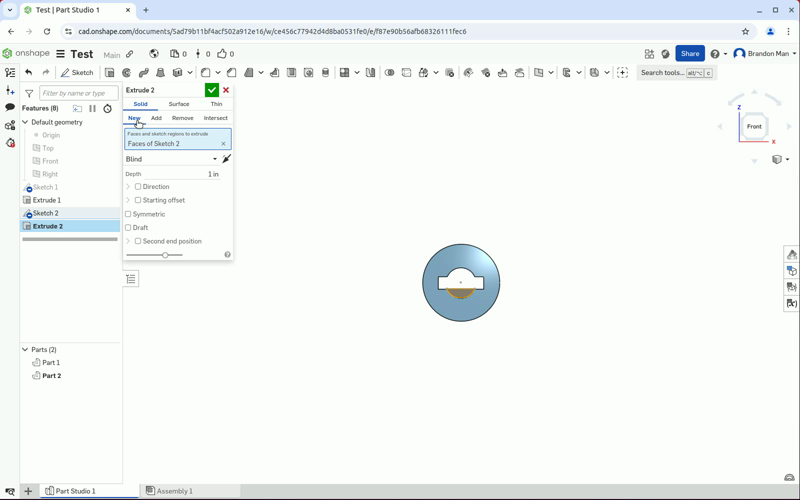
key(tab, 4)
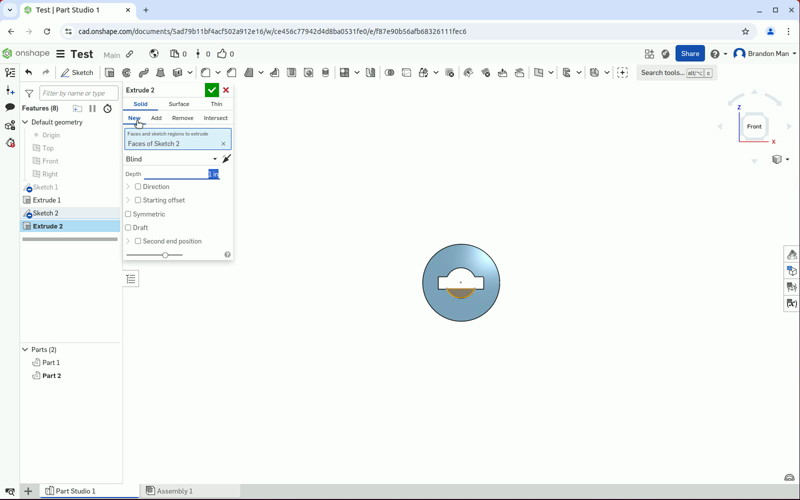
text(6.74)
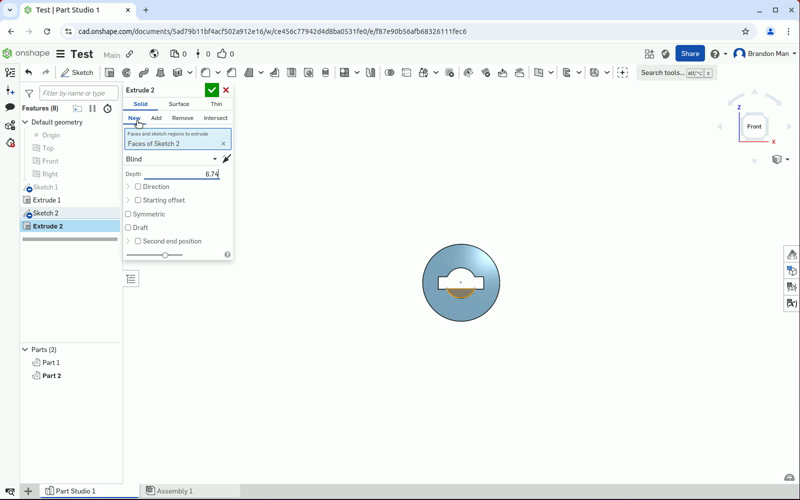
key(enter)
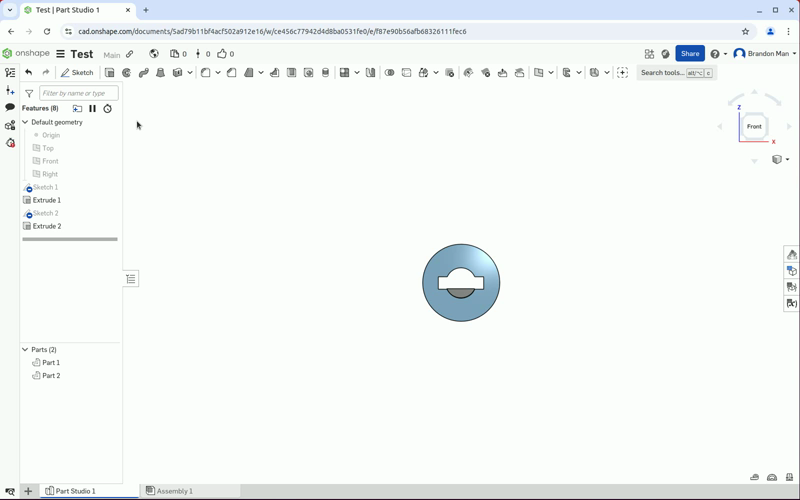
key(shift+h)
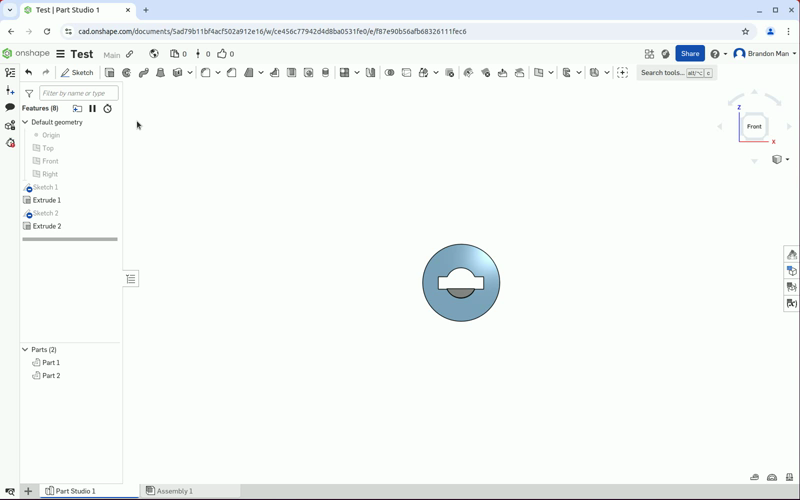
key(shift+h)
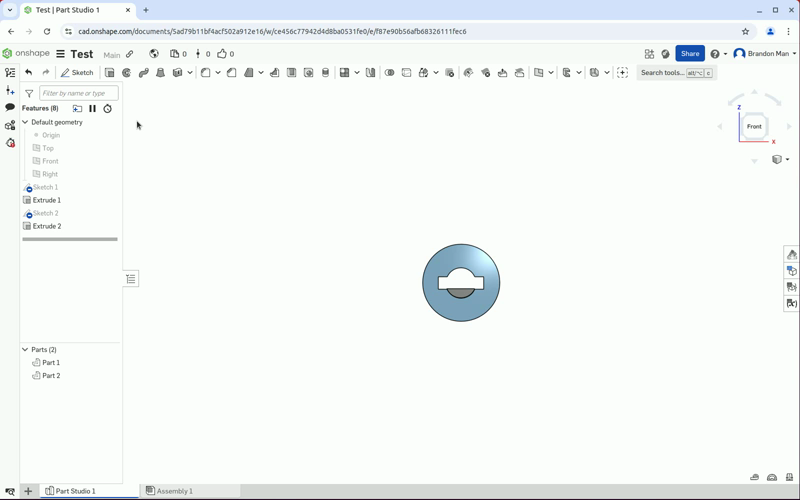
mouse_move(73, 189)
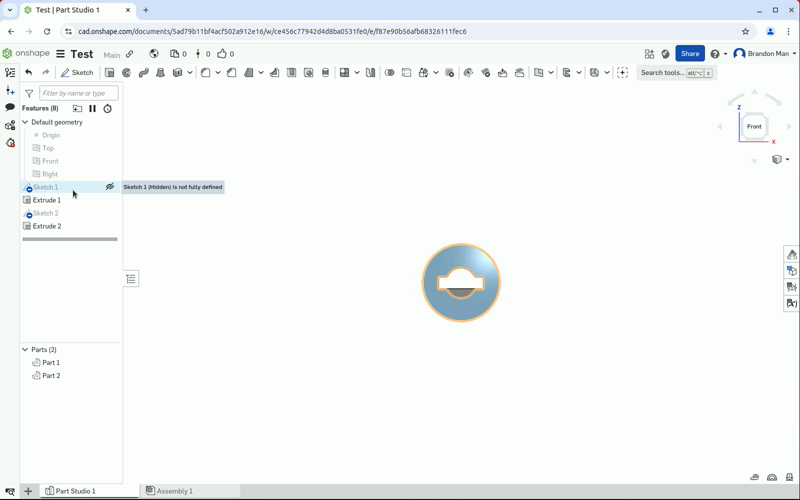
click(73, 189)
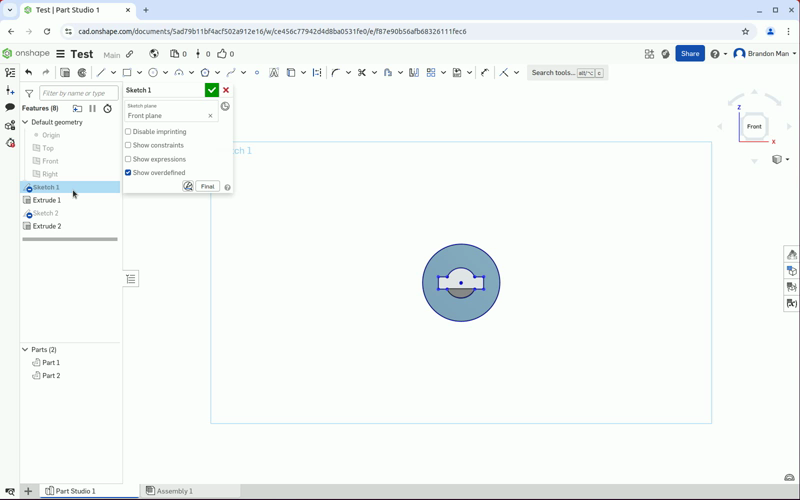
mouse_move(229, 92)
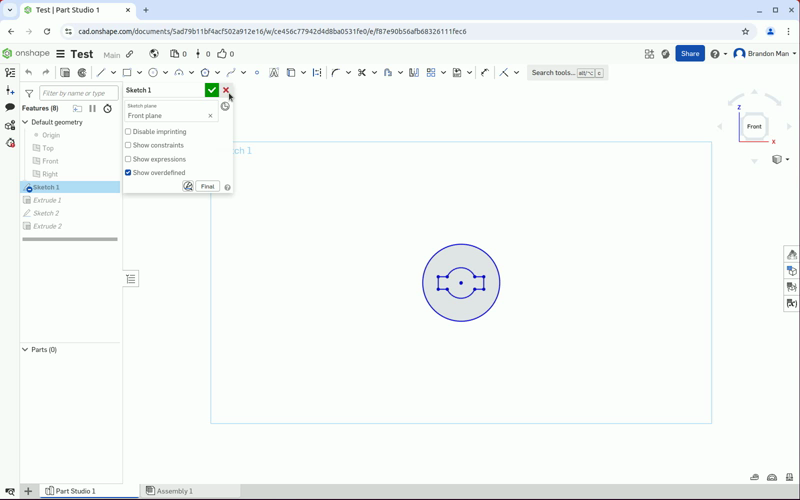
click(229, 92)
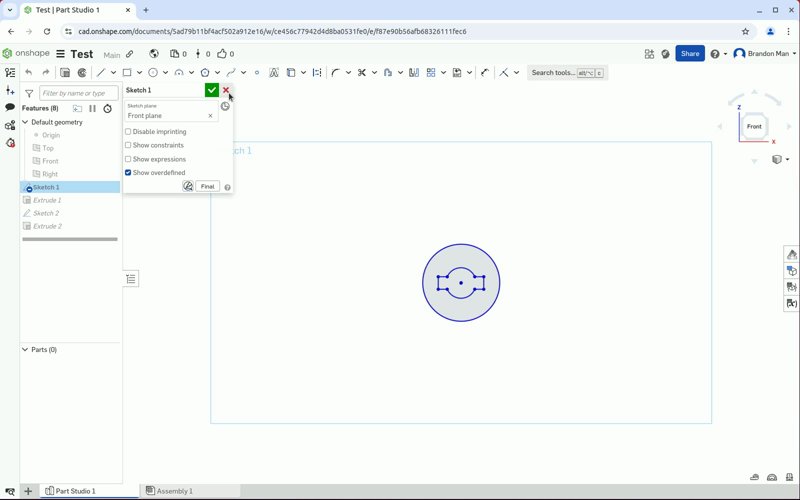
key(shift+s)
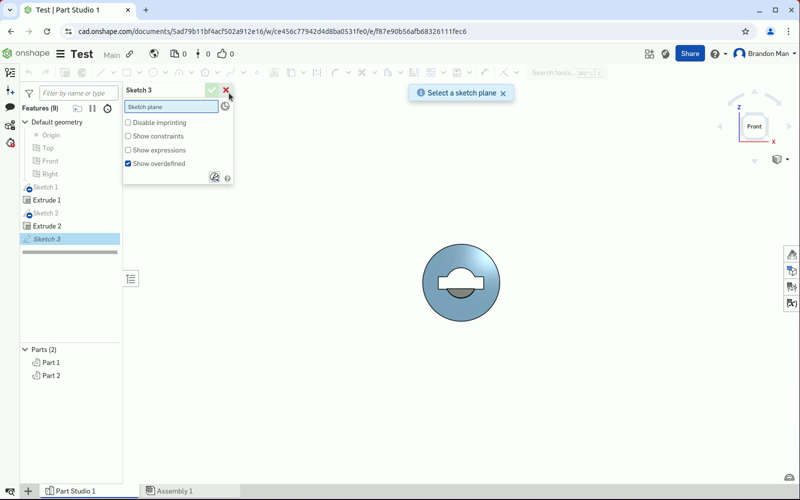
mouse_move(73, 163)
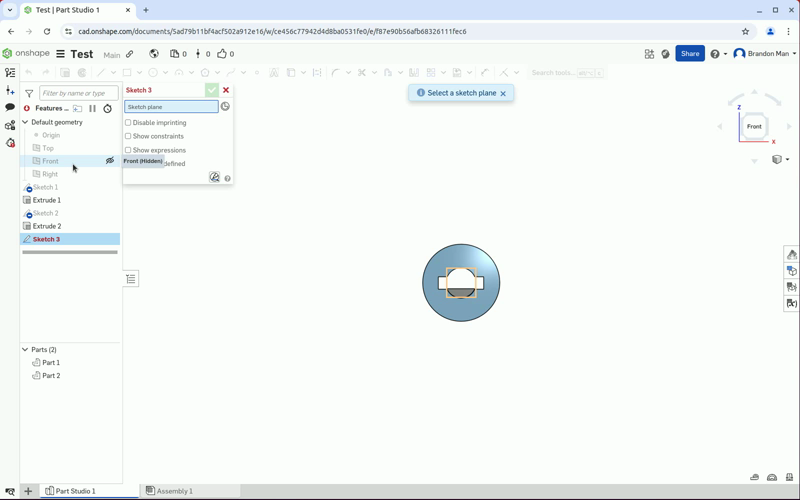
click(73, 163)
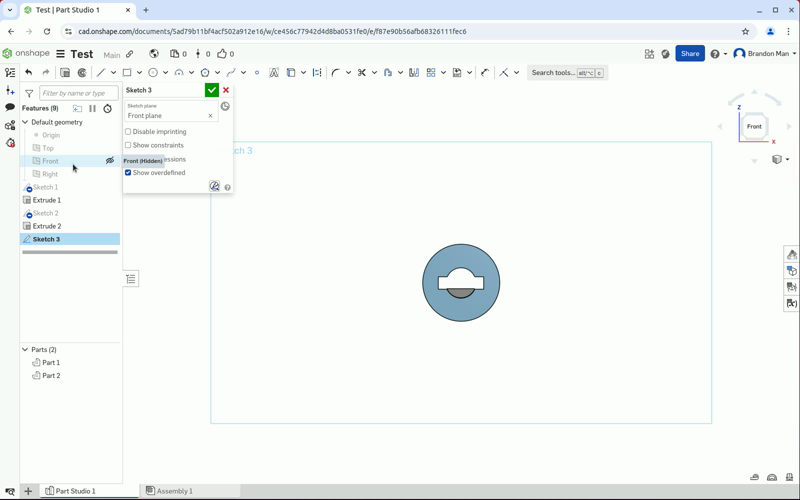
mouse_move(73, 352)
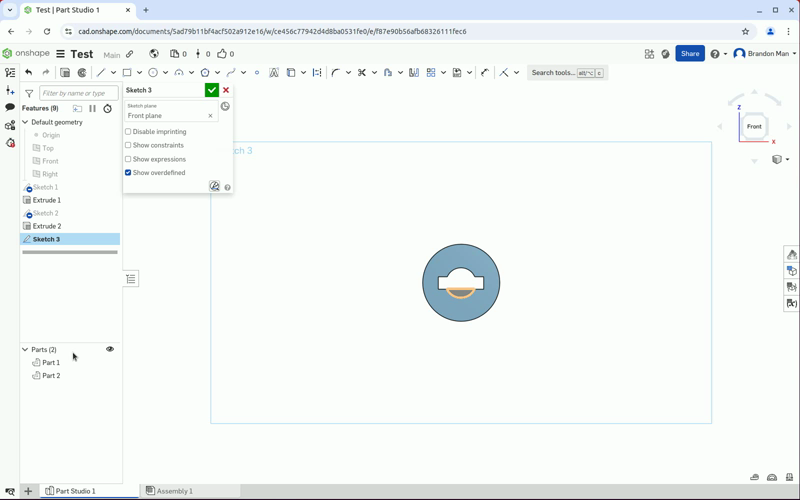
key(y)
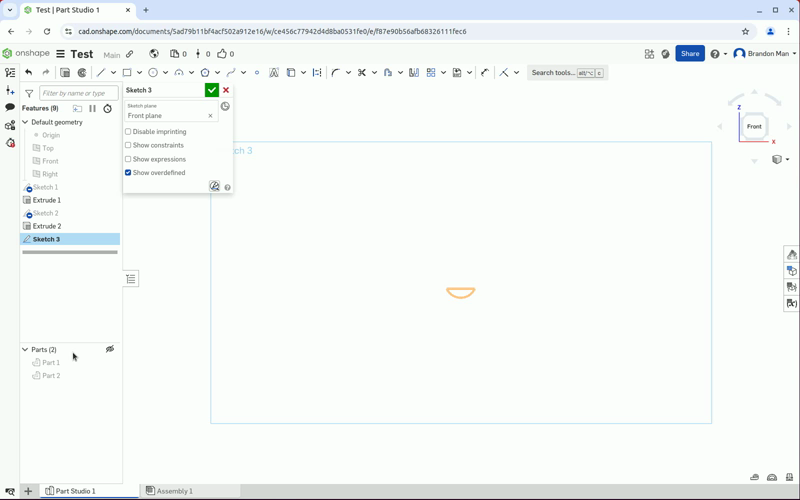
key(l)
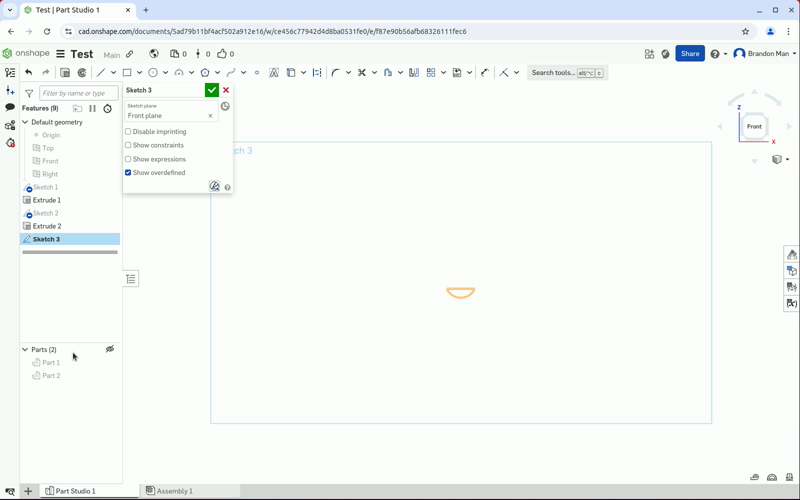
key_down(shift)
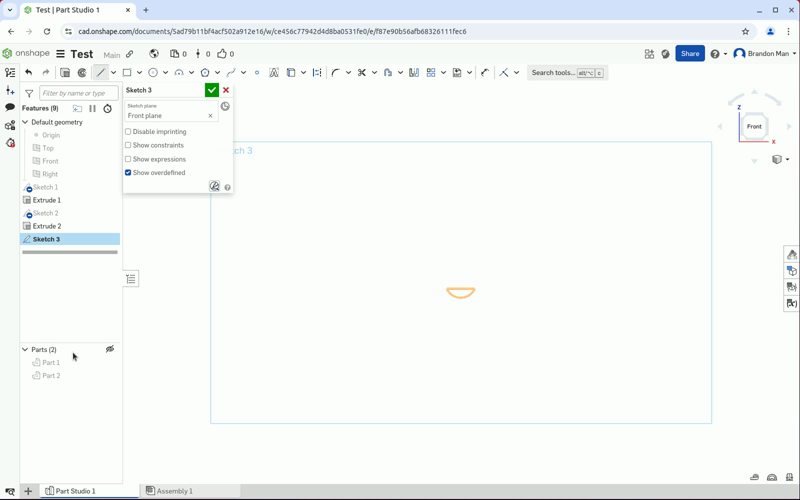
mouse_move(466, 320)
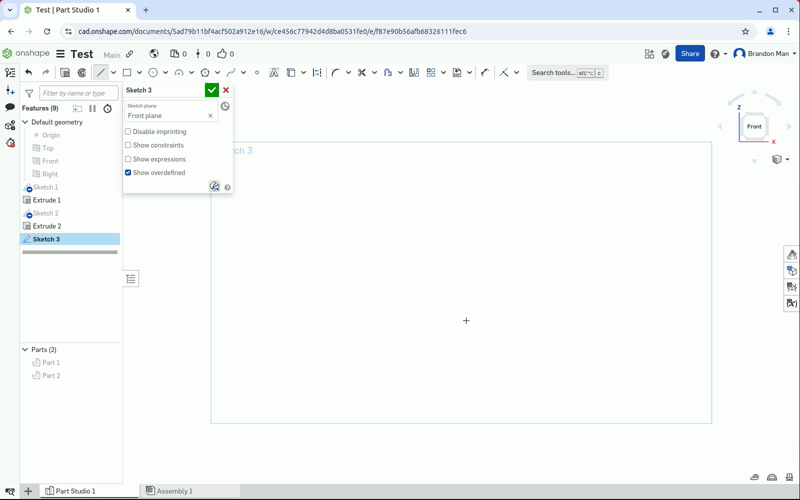
click(466, 320)
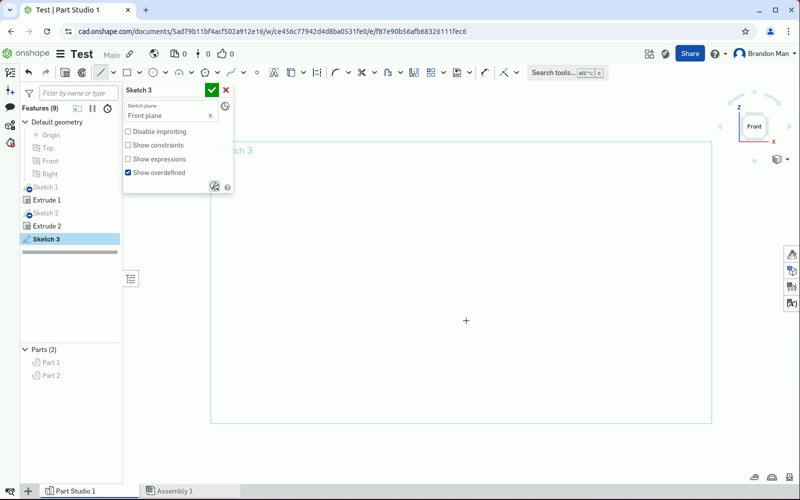
key_up(shift)
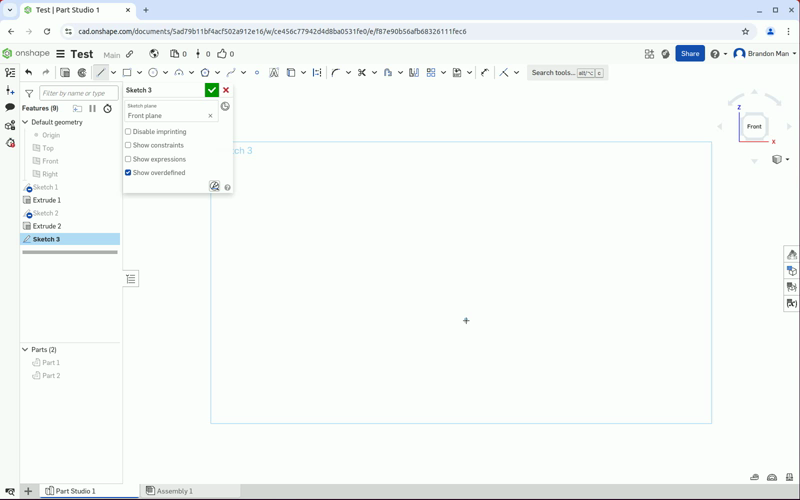
key_down(shift)
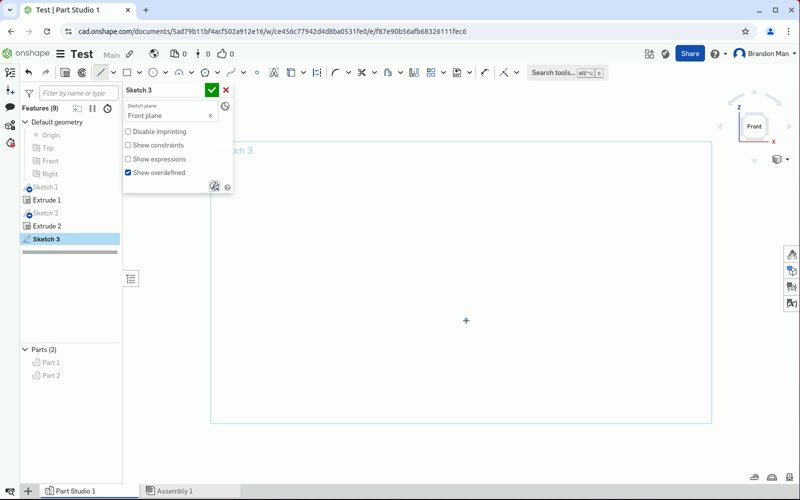
mouse_move(554, 305)
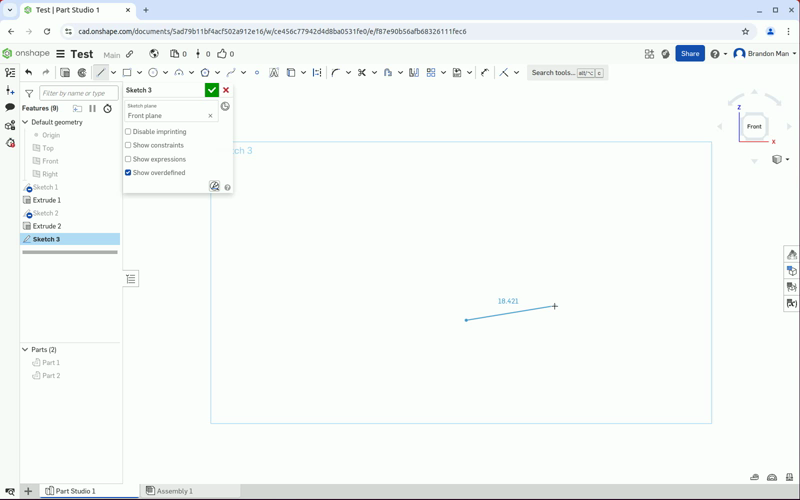
click(554, 305)
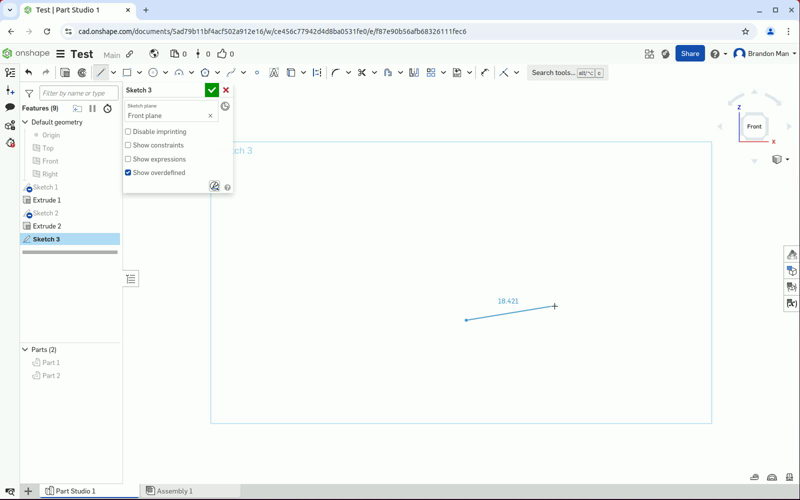
key_up(shift)
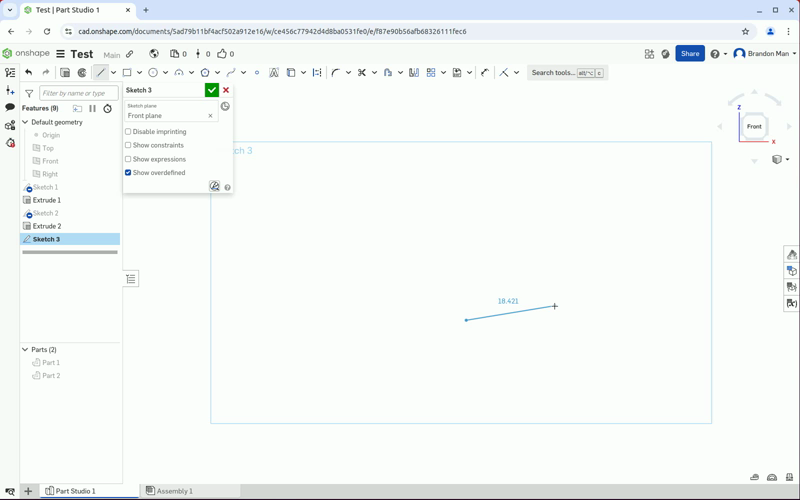
key(esc)
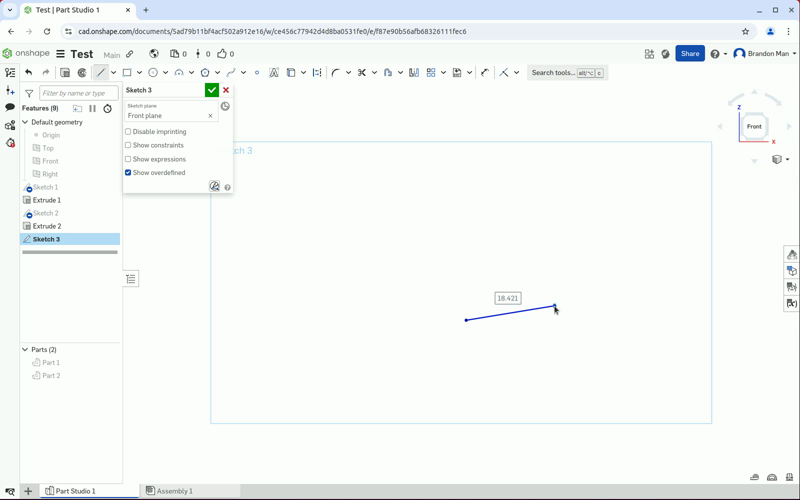
key(a)
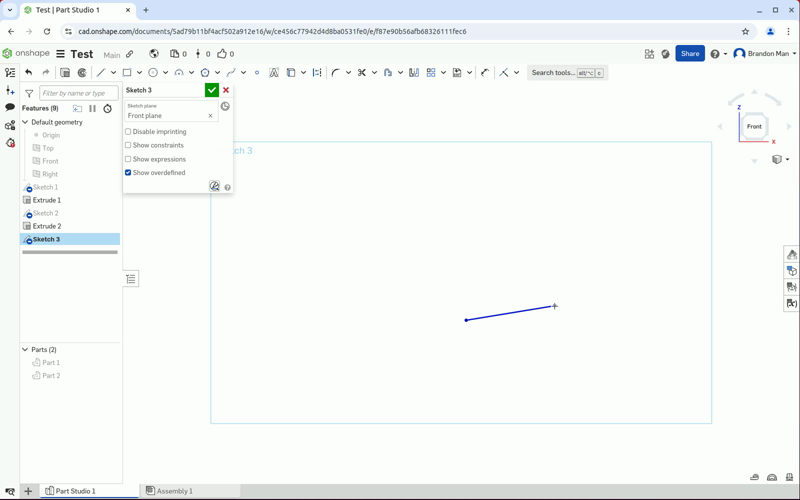
mouse_move(554, 305)
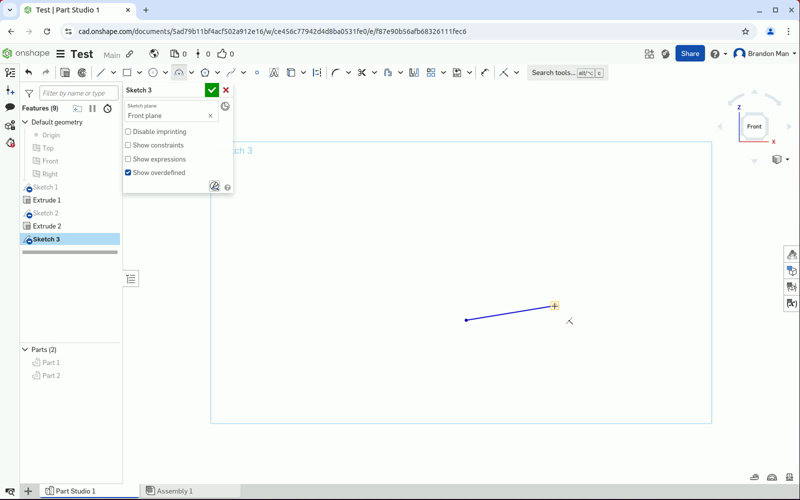
click(554, 305)
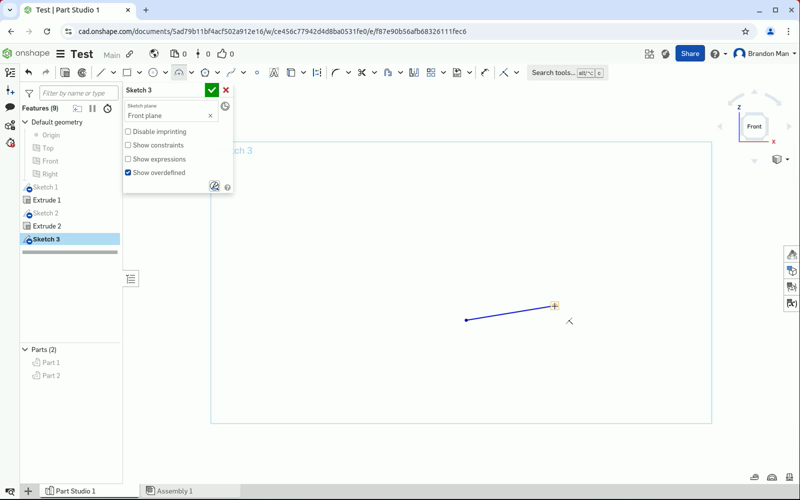
key_down(shift)
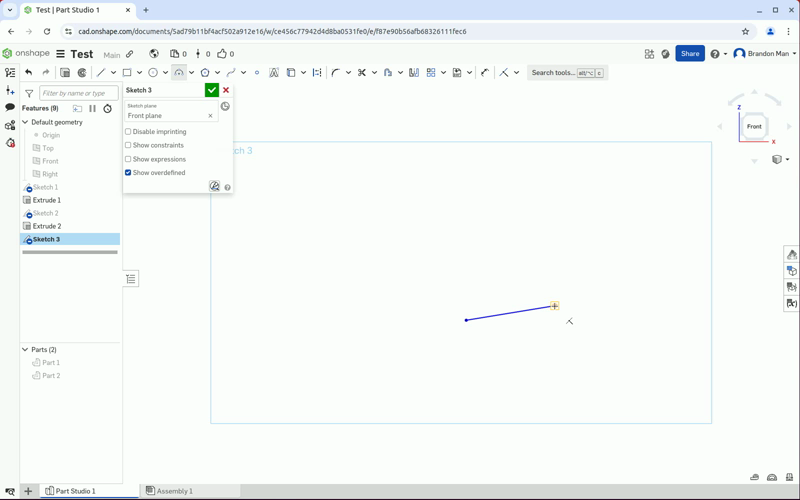
mouse_move(554, 261)
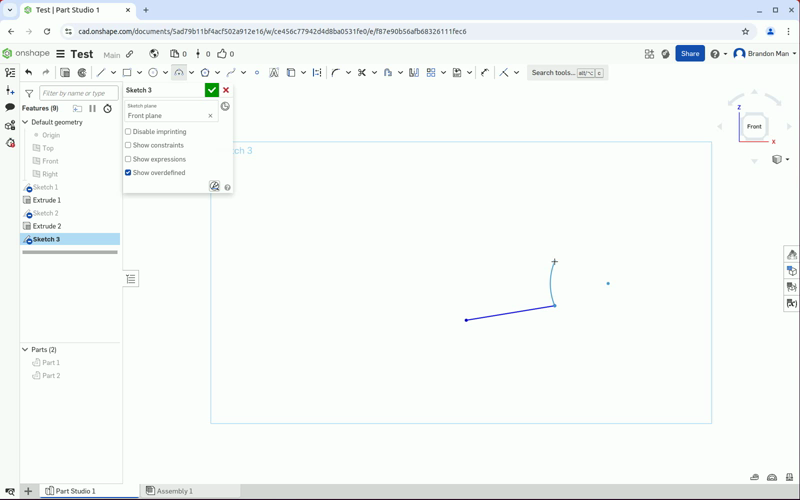
click(554, 261)
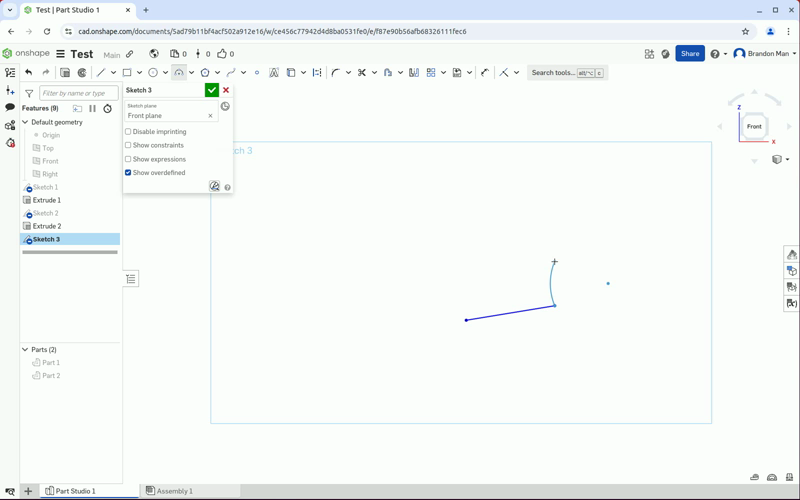
mouse_move(528, 283)
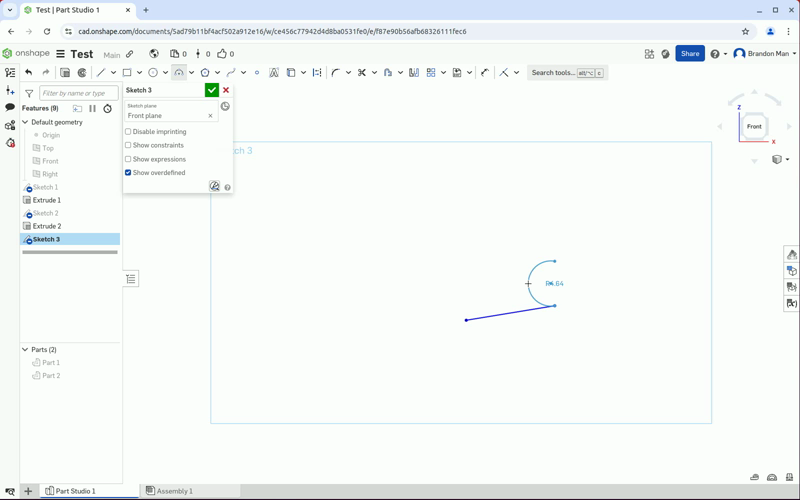
click(528, 283)
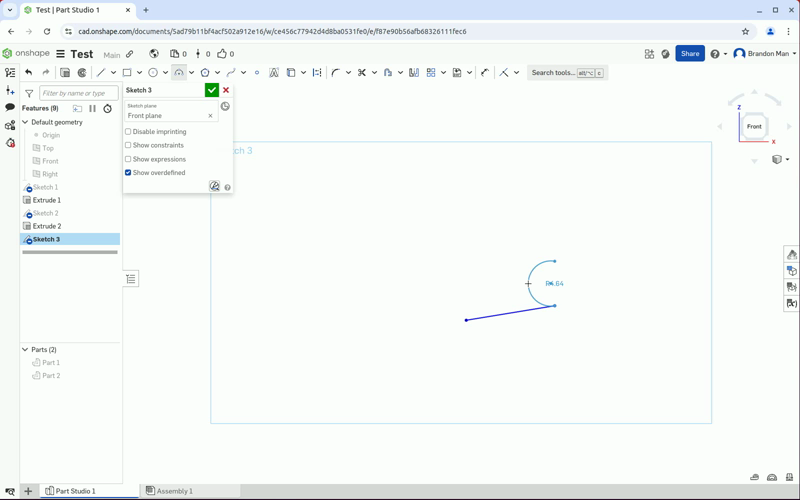
key_up(shift)
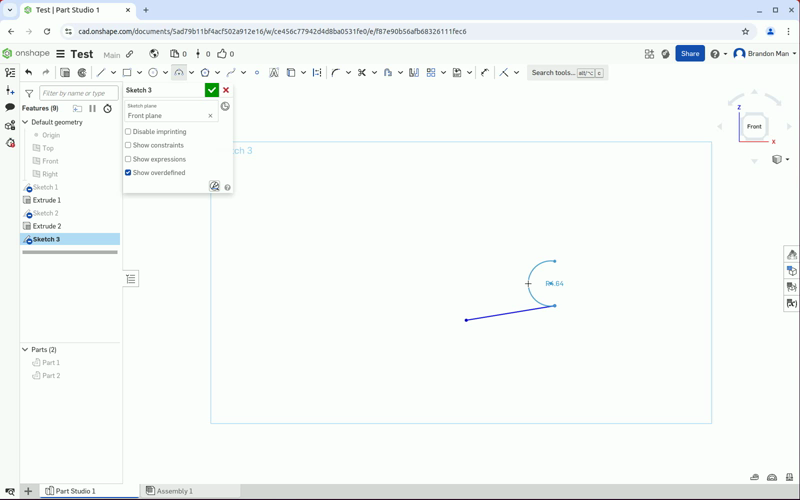
key(esc)
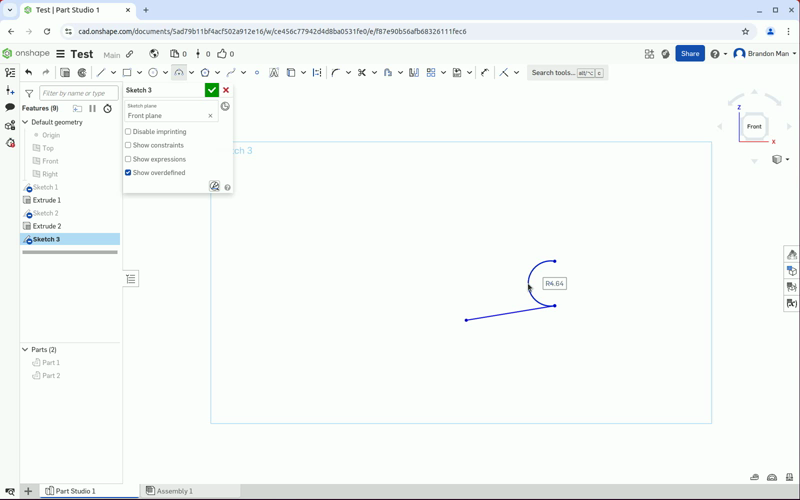
key(l)
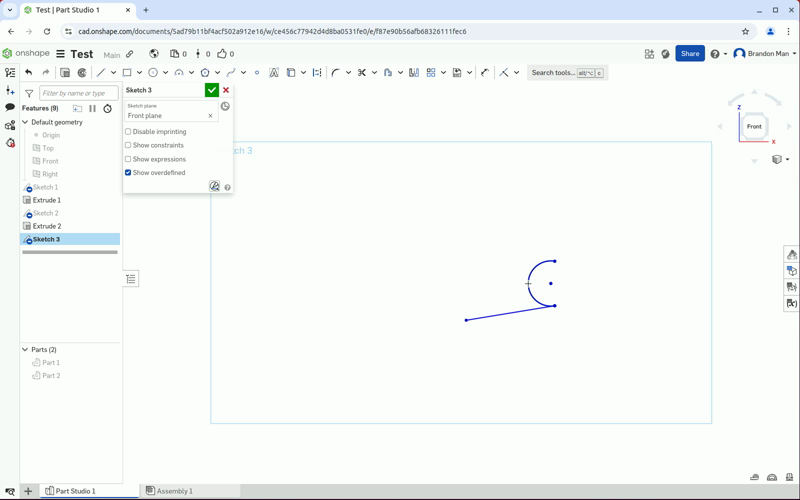
mouse_move(554, 261)
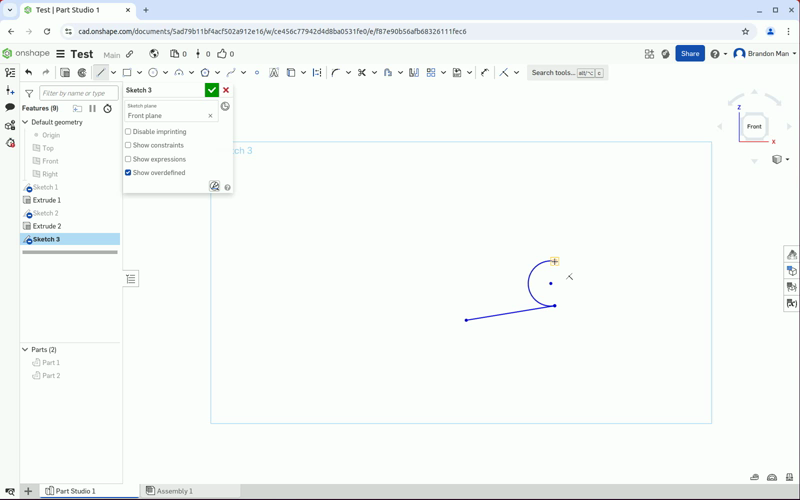
click(554, 261)
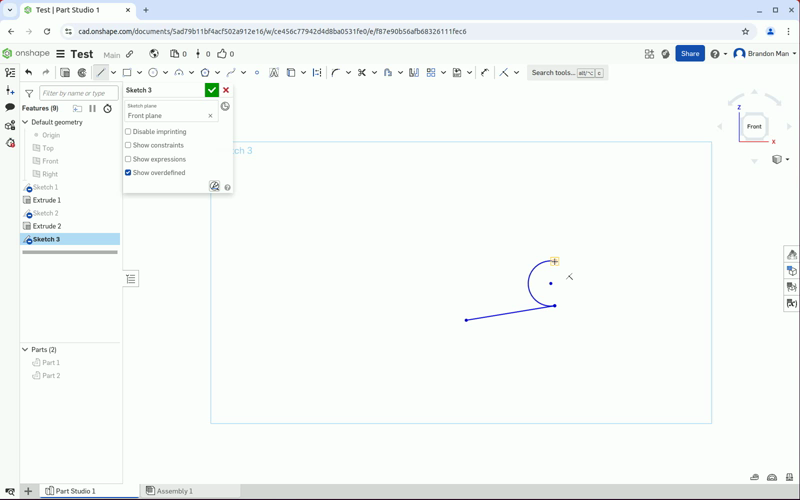
key_down(shift)
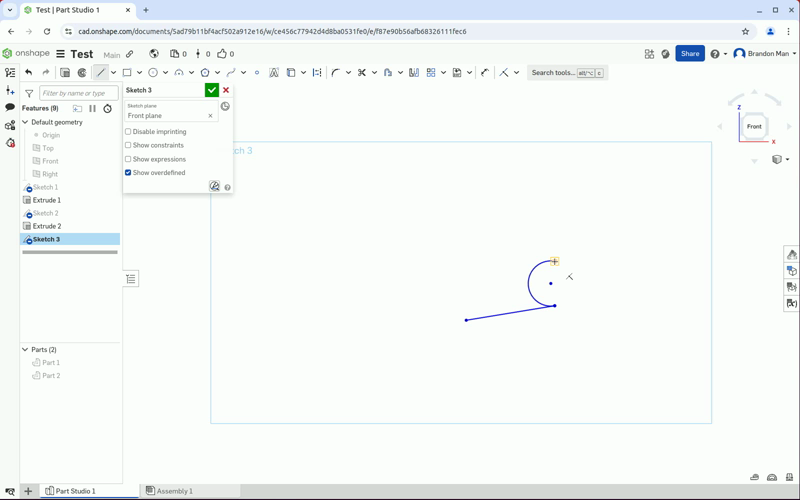
mouse_move(466, 246)
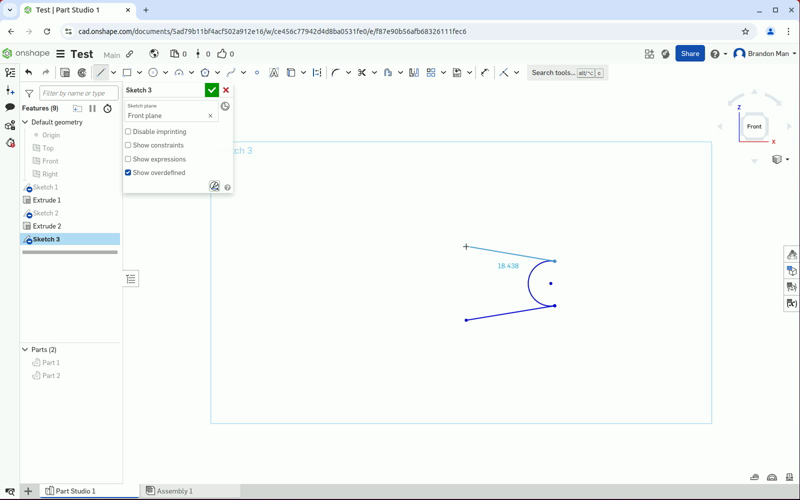
click(466, 246)
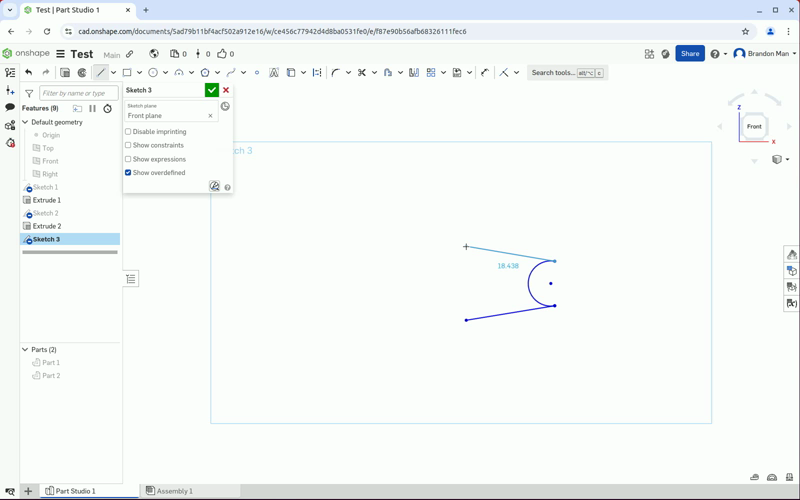
key_up(shift)
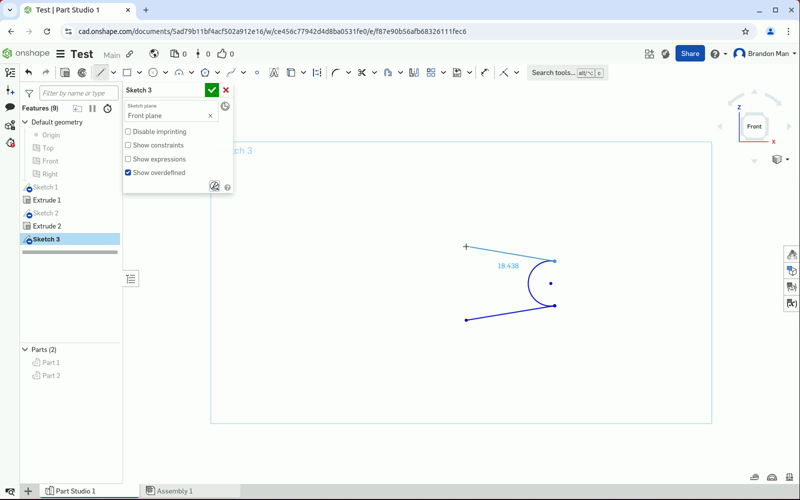
key(esc)
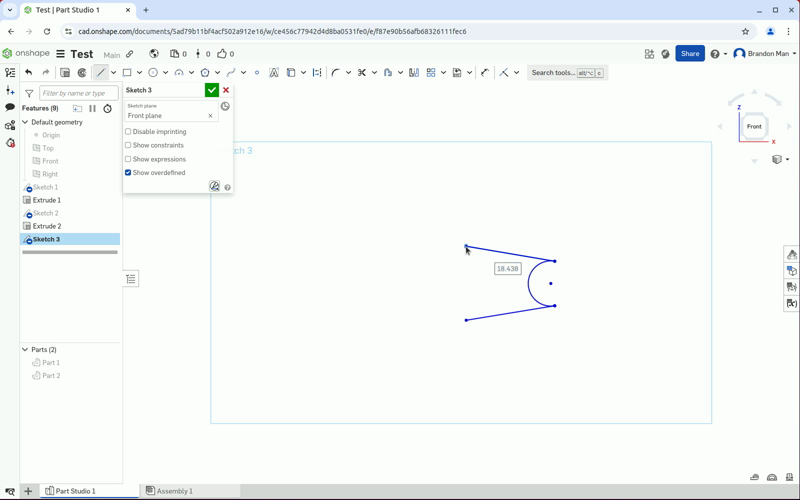
key(a)
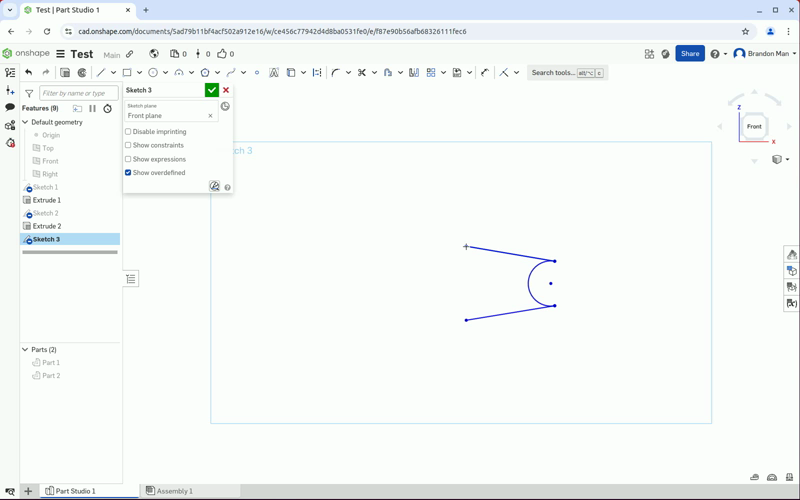
mouse_move(466, 246)
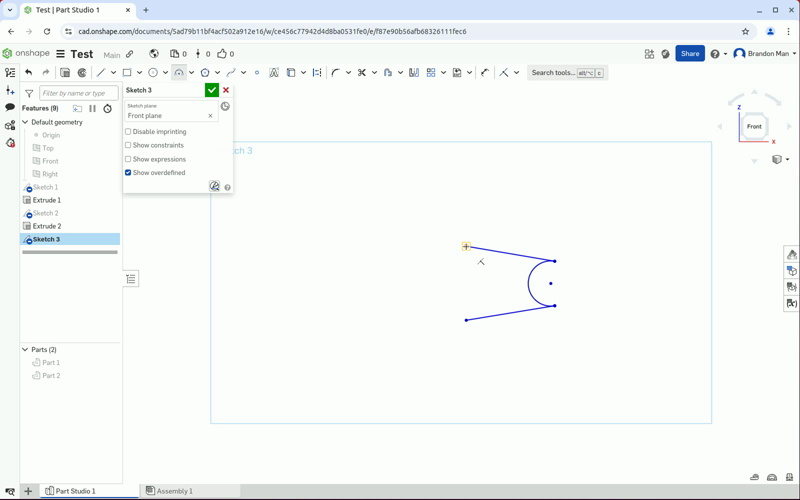
click(466, 246)
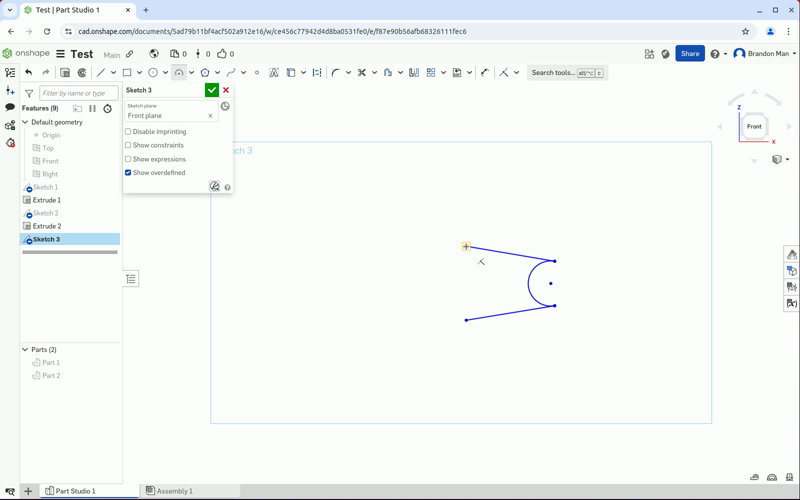
mouse_move(466, 320)
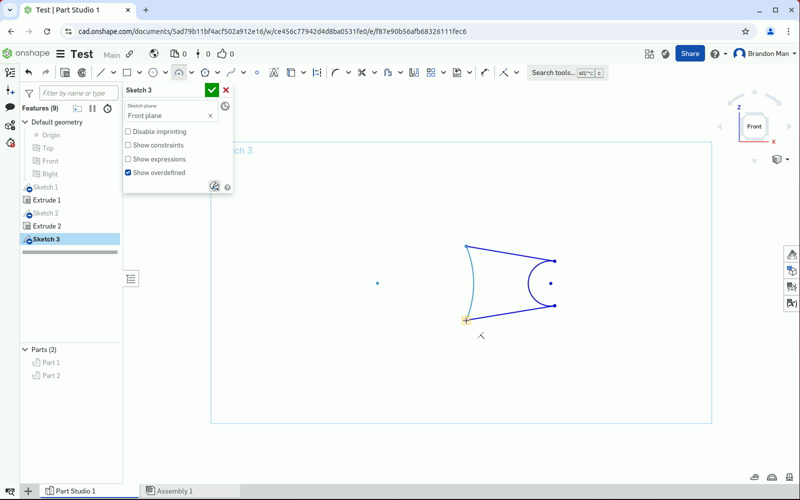
click(466, 320)
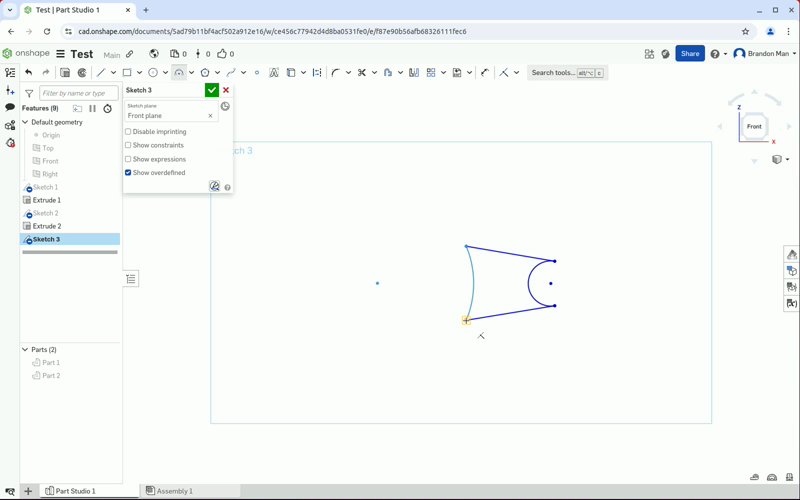
key_down(shift)
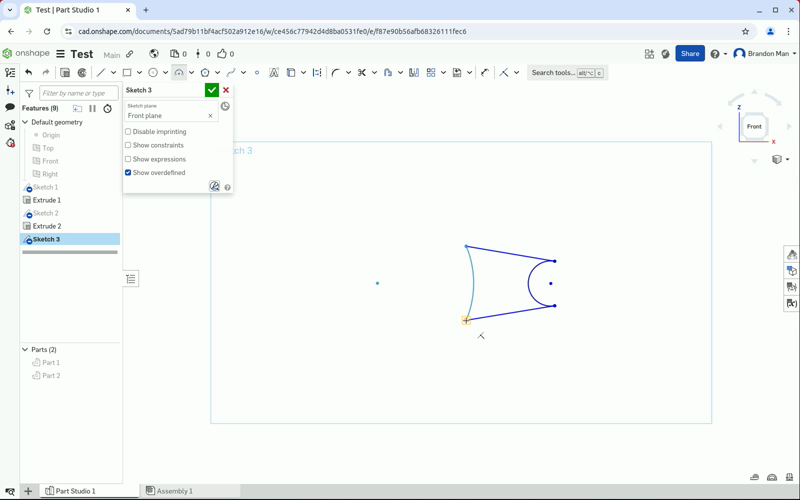
mouse_move(498, 283)
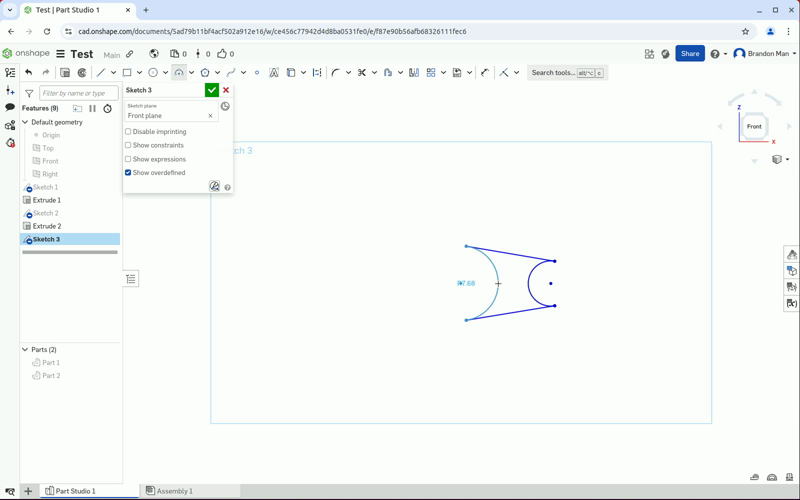
click(498, 283)
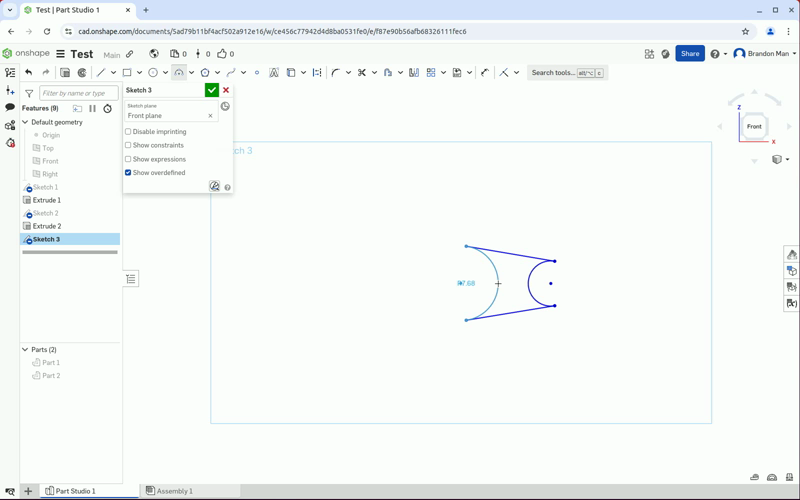
key_up(shift)
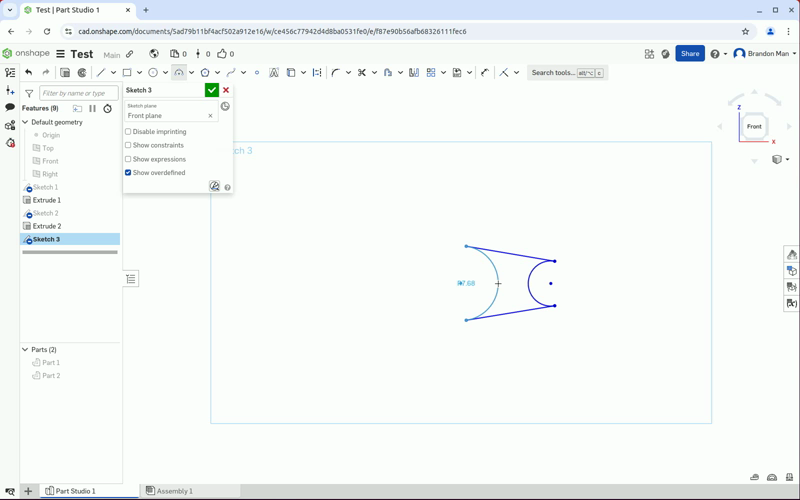
key(esc)
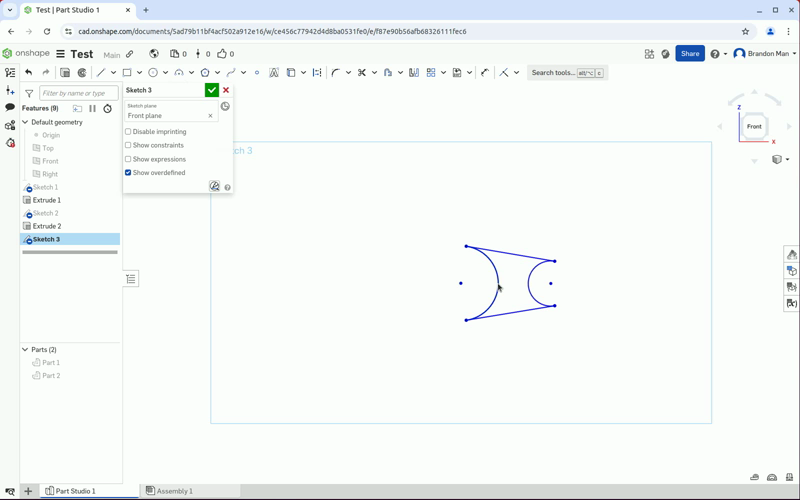
mouse_move(518, 290)
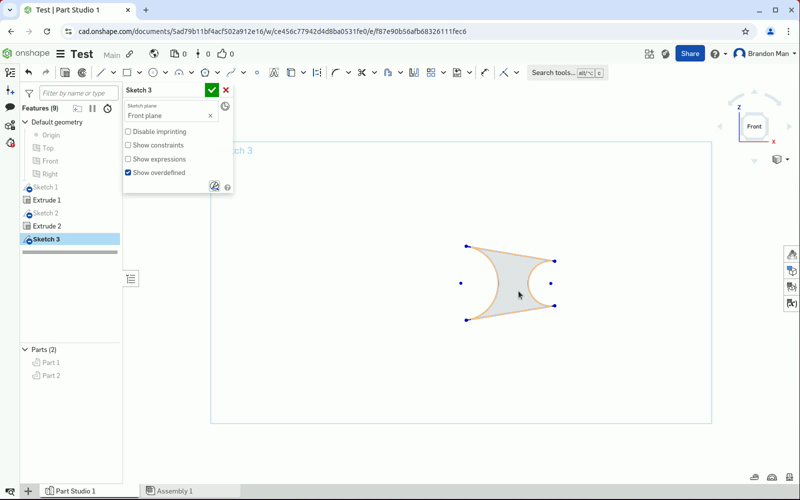
click(518, 290)
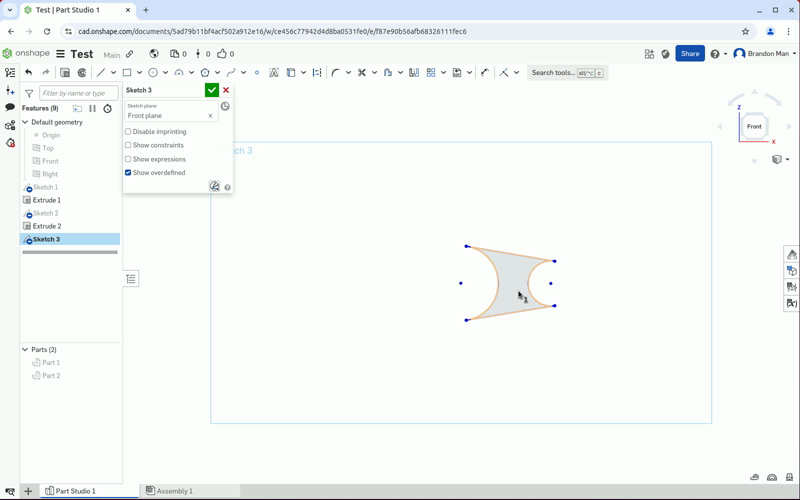
mouse_move(73, 352)
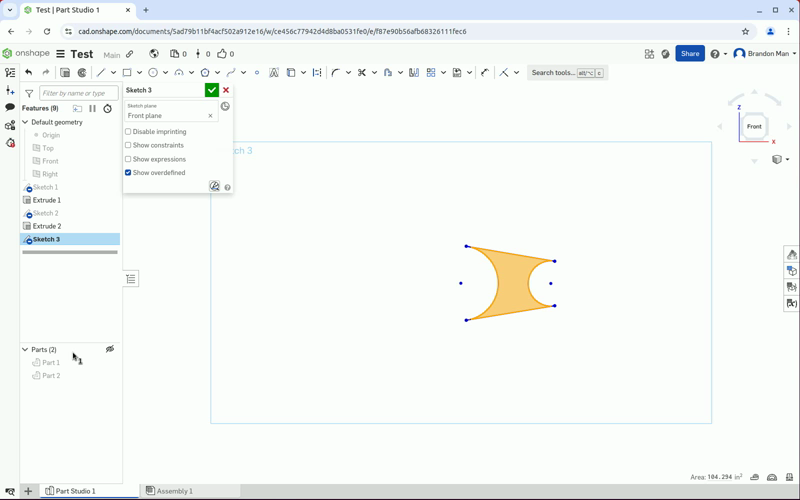
key(shift+y)
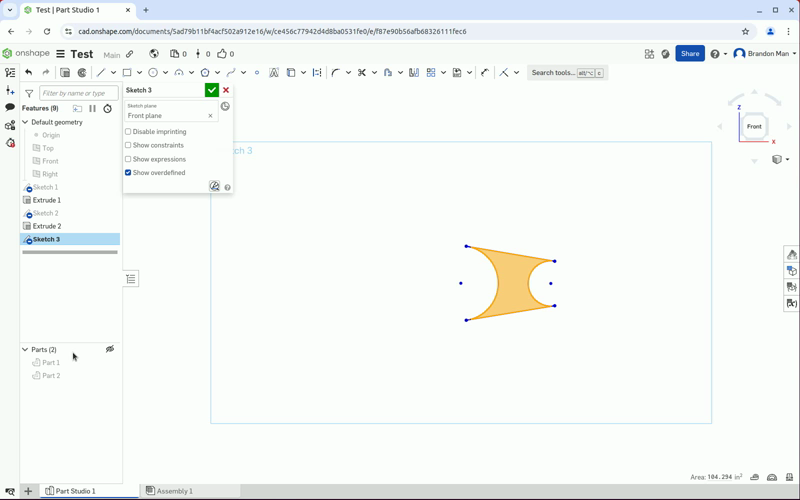
key(shift+e)
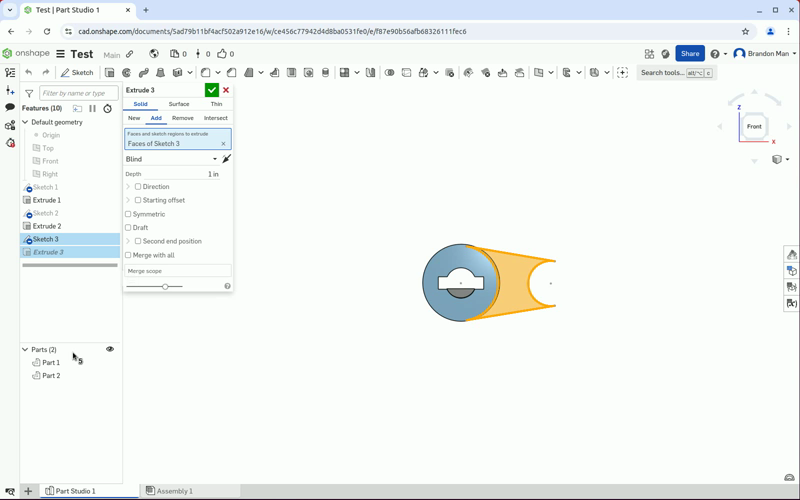
mouse_move(143, 106)
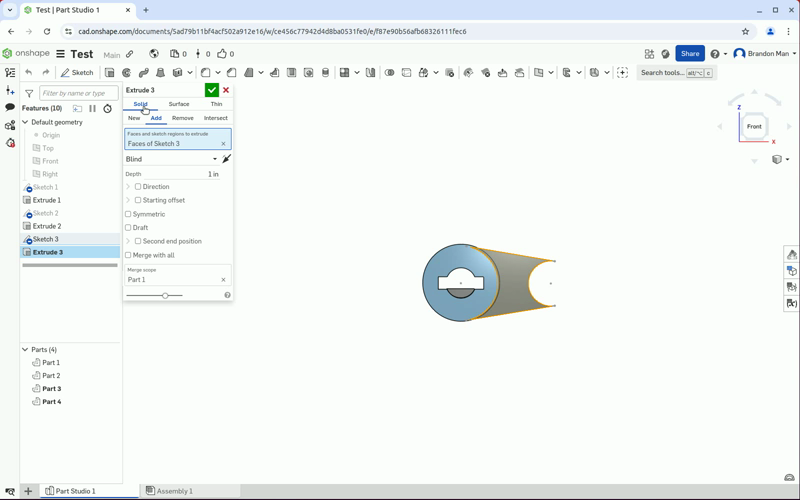
click(143, 106)
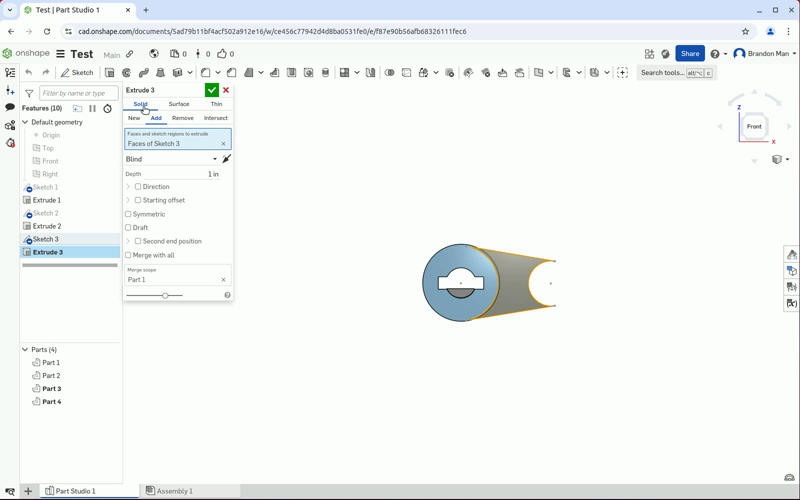
mouse_move(137, 120)
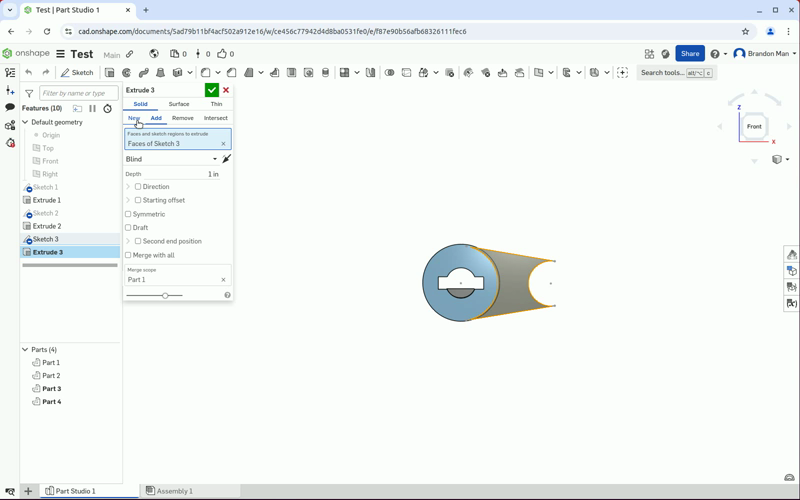
click(137, 120)
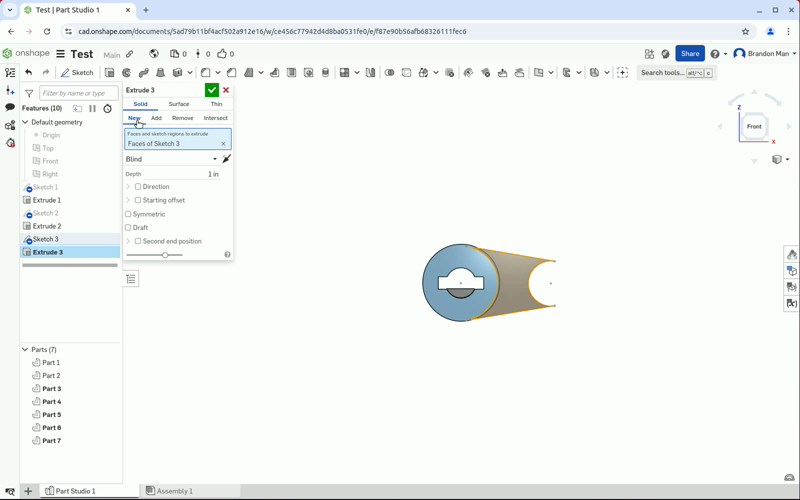
key(tab, 4)
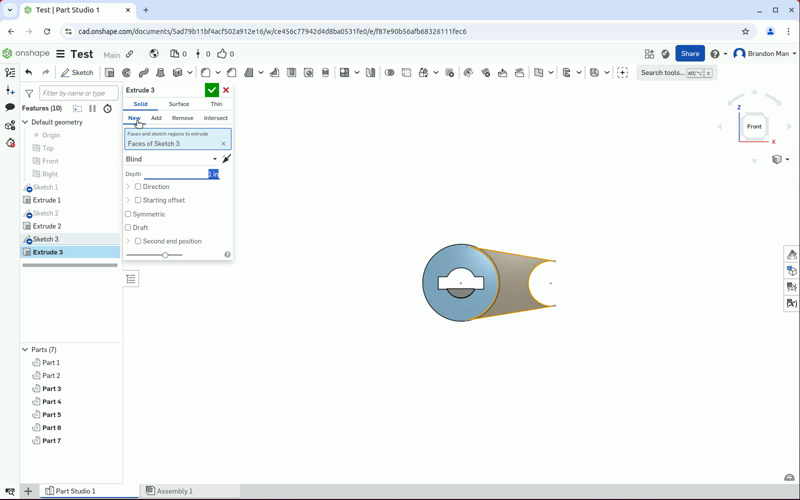
text(6.74)
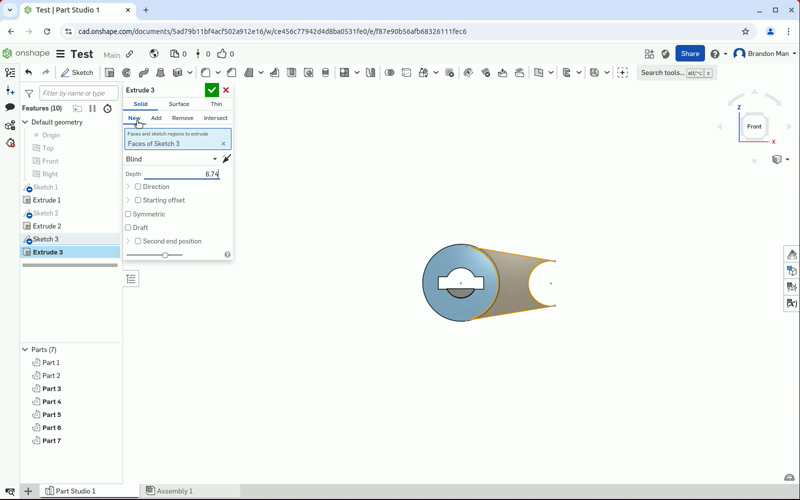
key(enter)
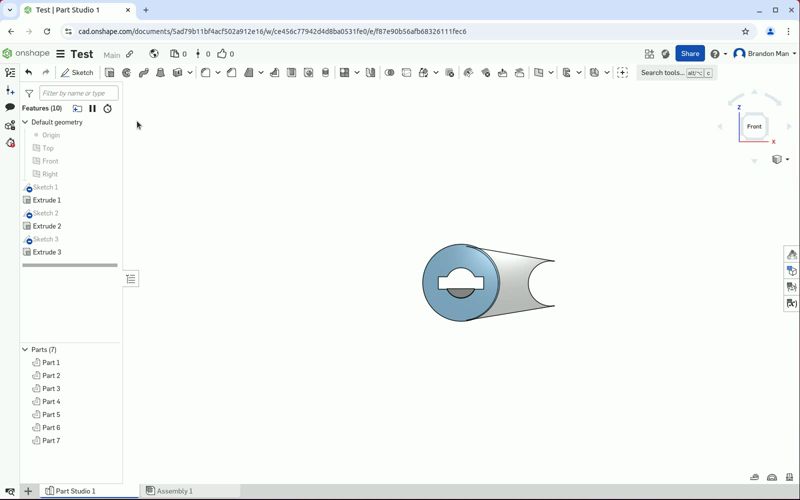
key(shift+h)
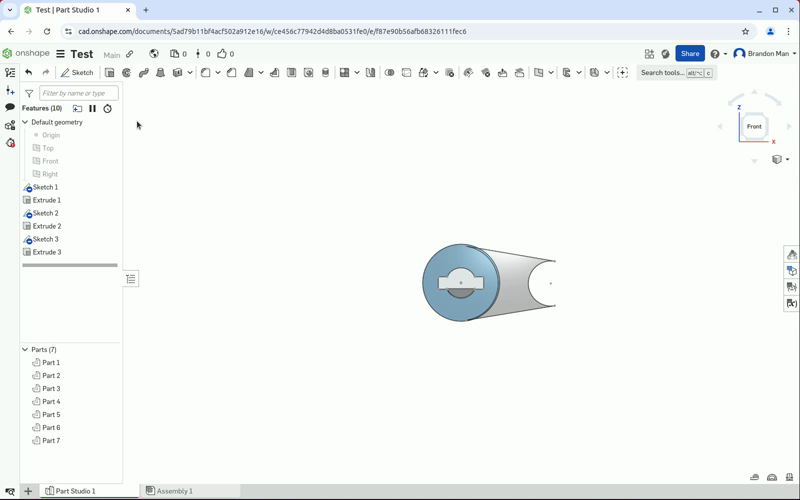
key(shift+h)
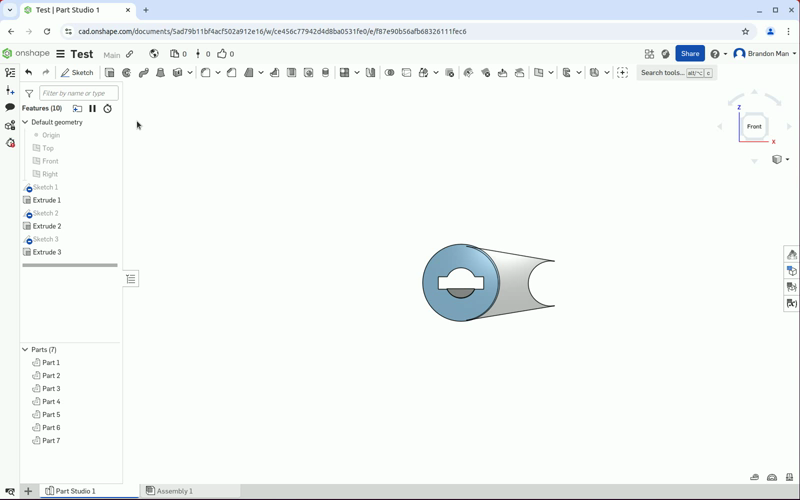
mouse_move(73, 189)
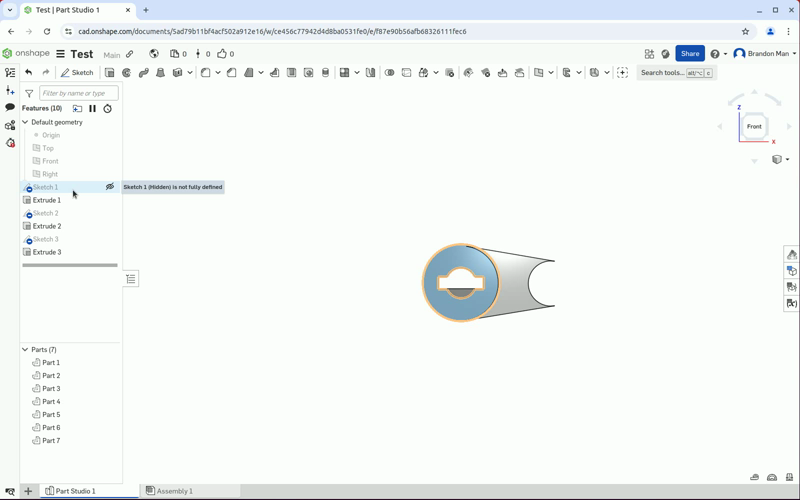
click(73, 189)
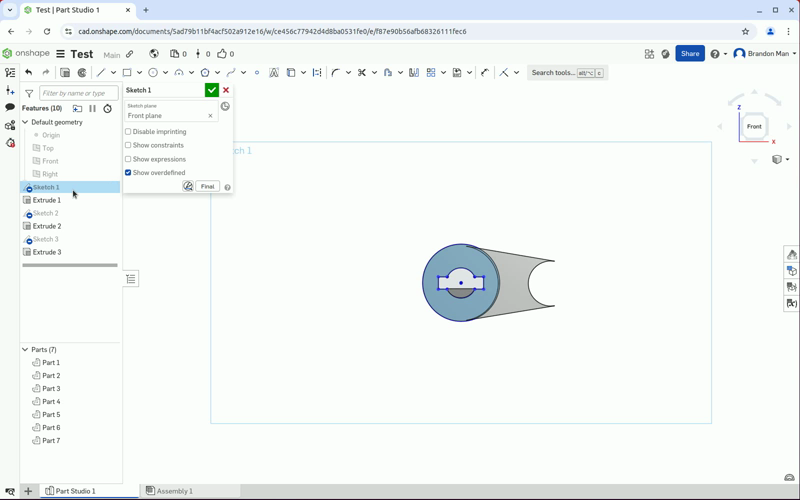
mouse_move(229, 92)
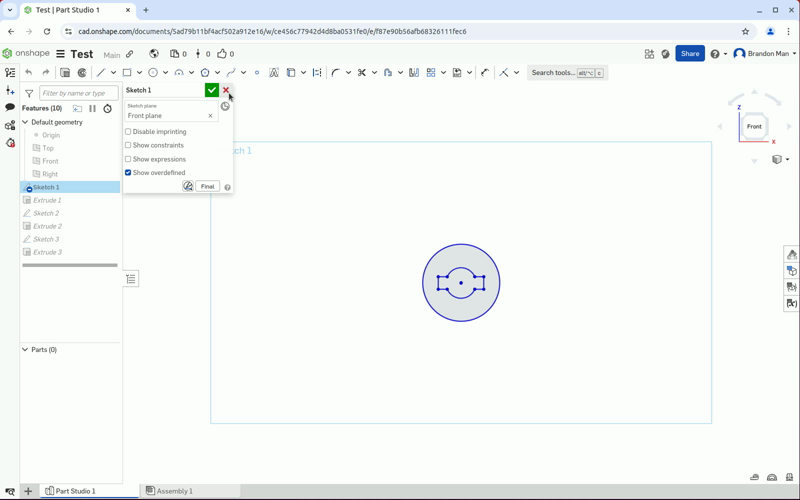
click(229, 92)
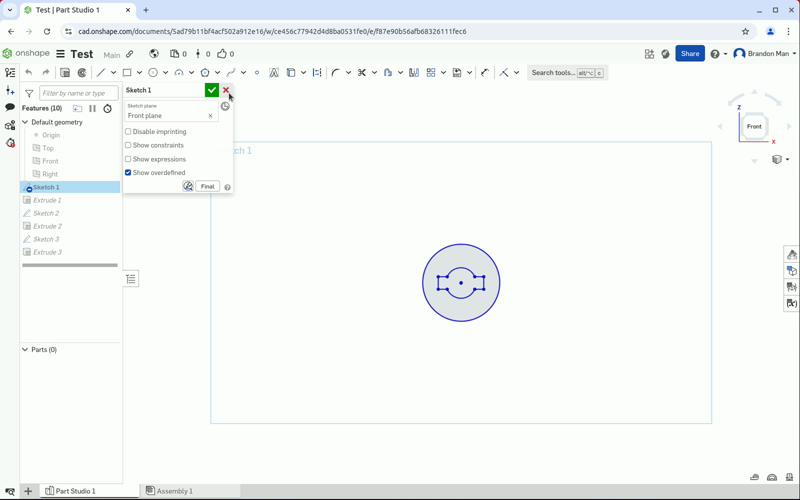
key(shift+s)
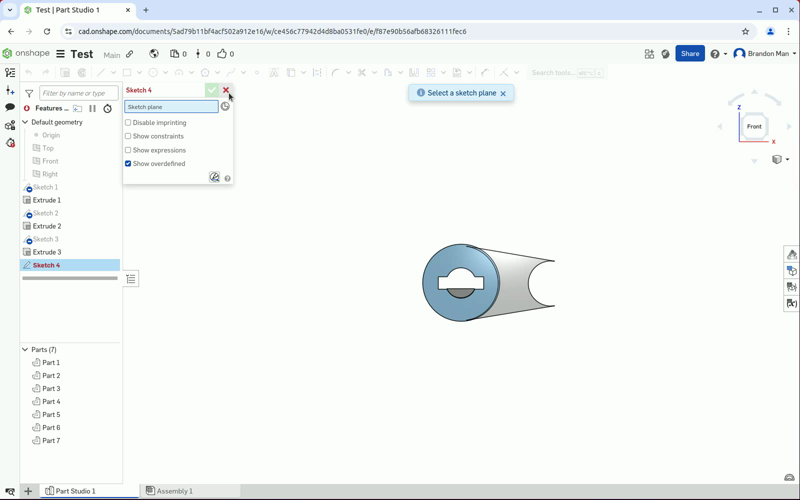
mouse_move(73, 163)
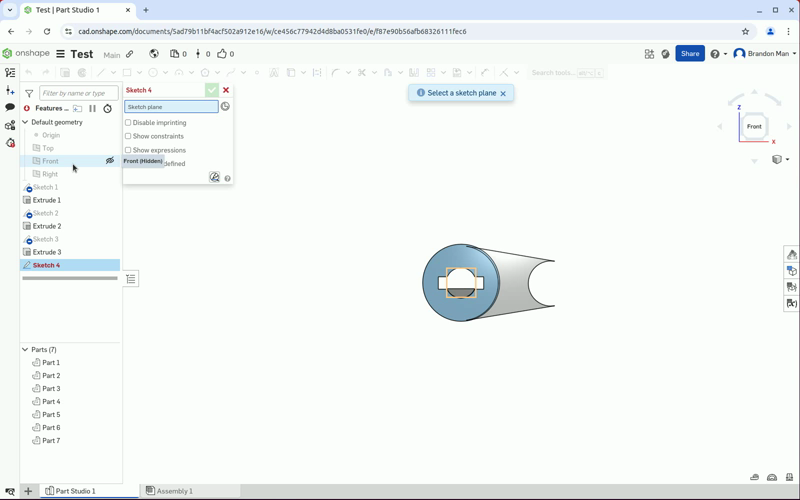
click(73, 163)
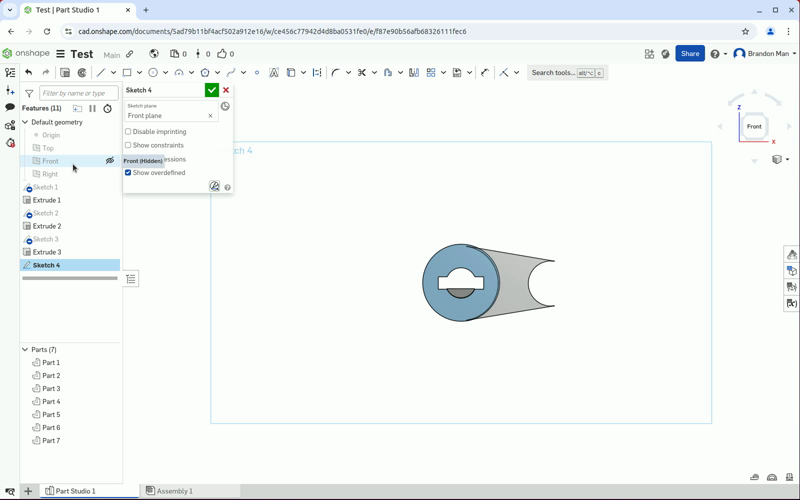
mouse_move(73, 352)
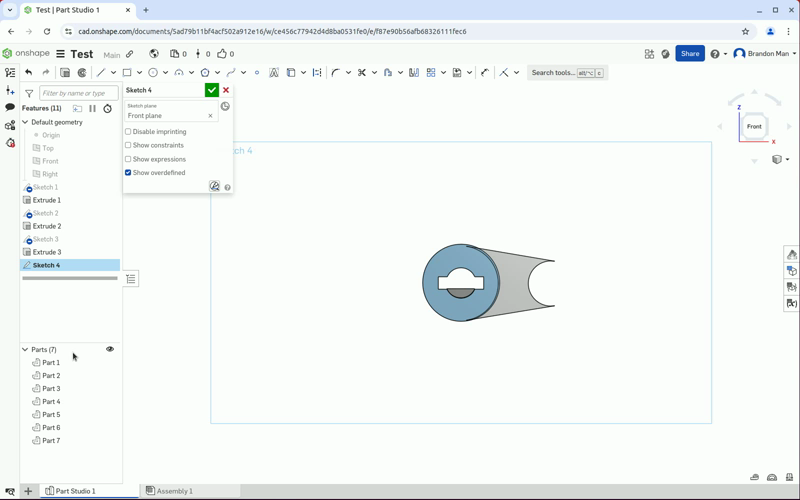
key(y)
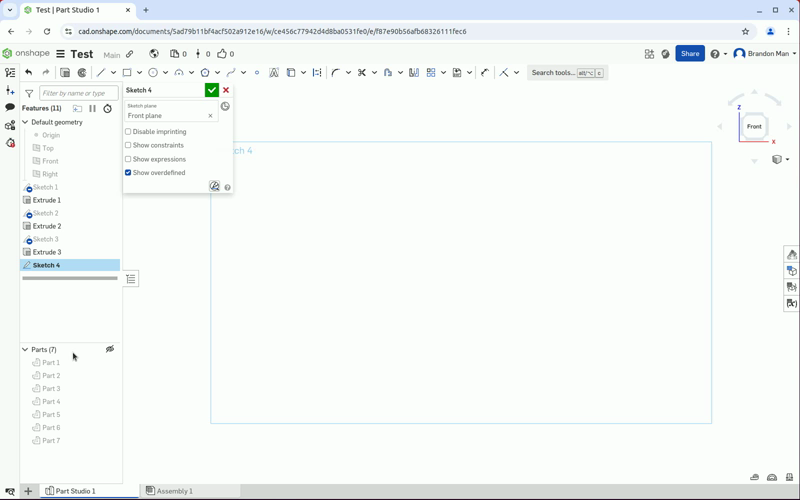
key(c)
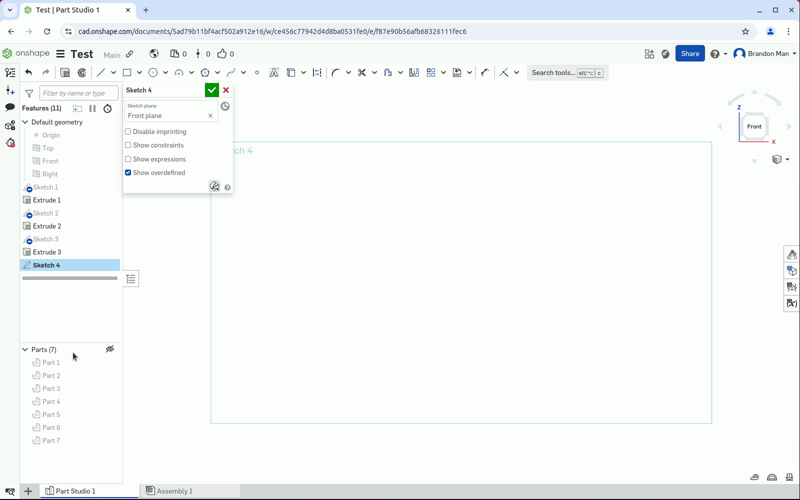
key_down(shift)
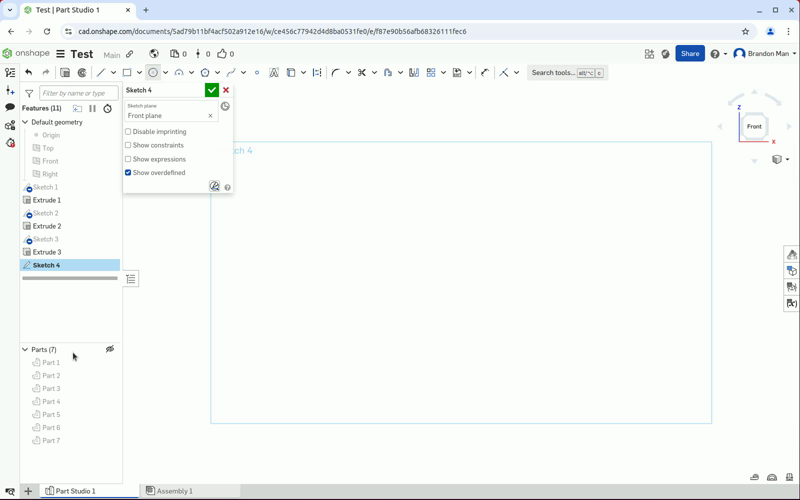
mouse_move(551, 282)
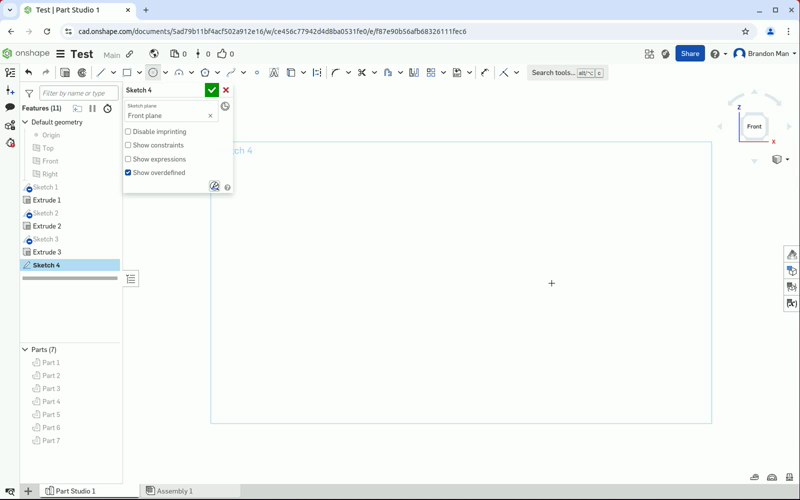
click(551, 282)
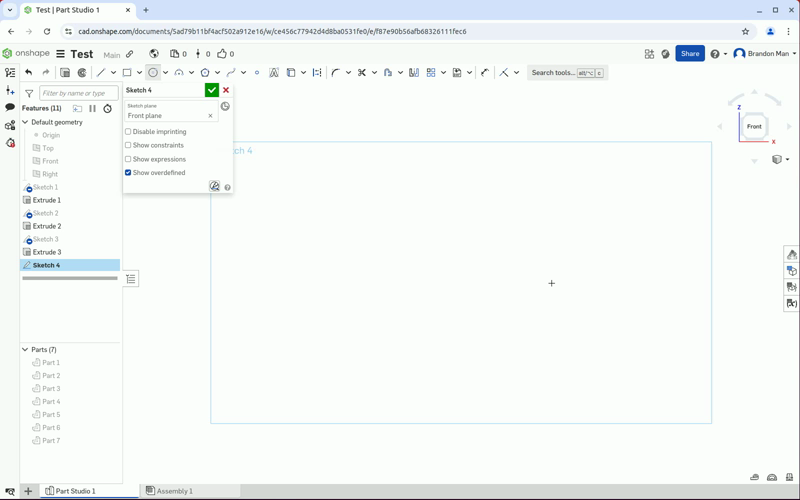
key_up(shift)
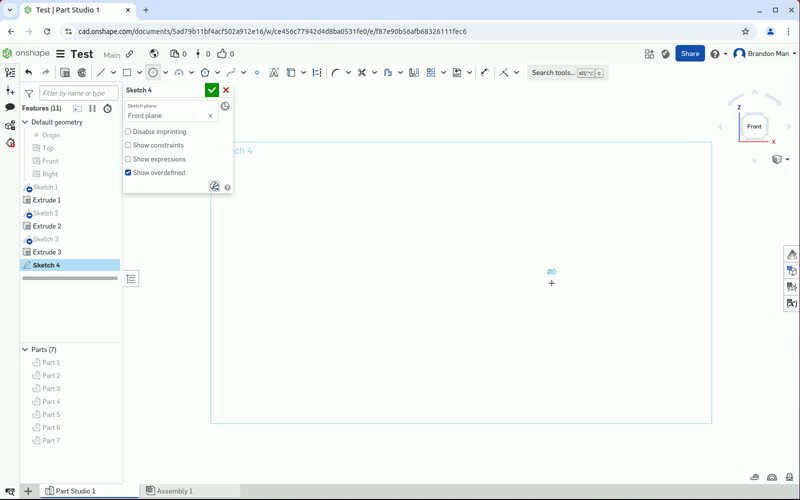
mouse_move(574, 282)
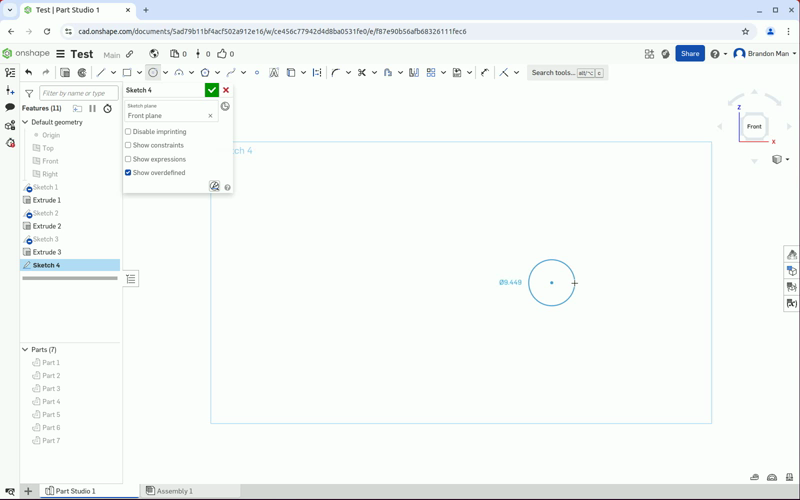
click(574, 282)
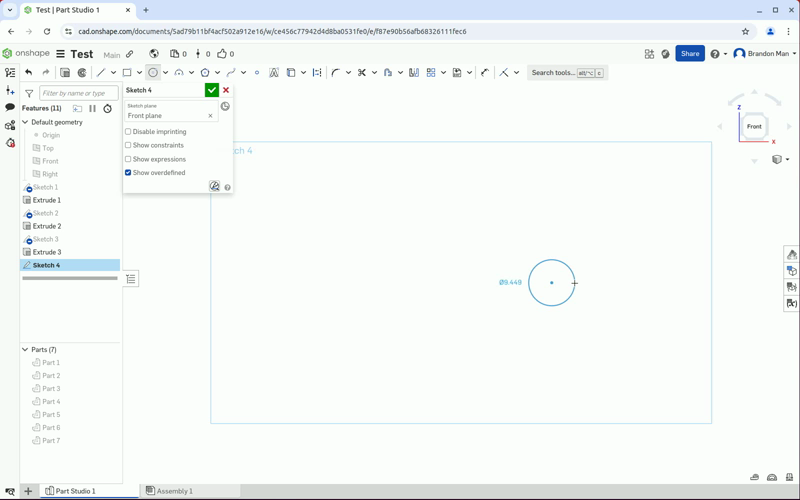
key(esc)
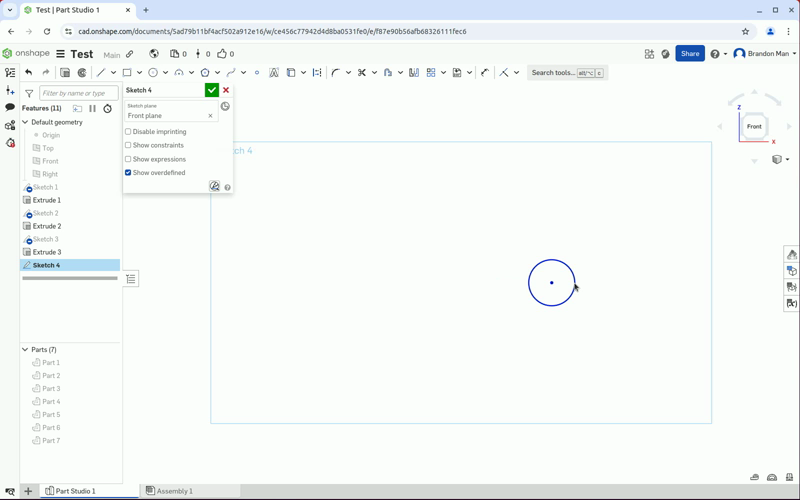
key(c)
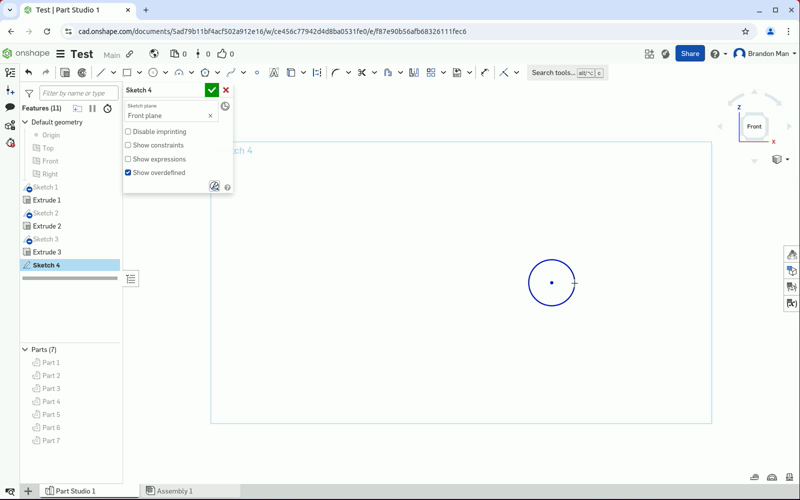
key_down(shift)
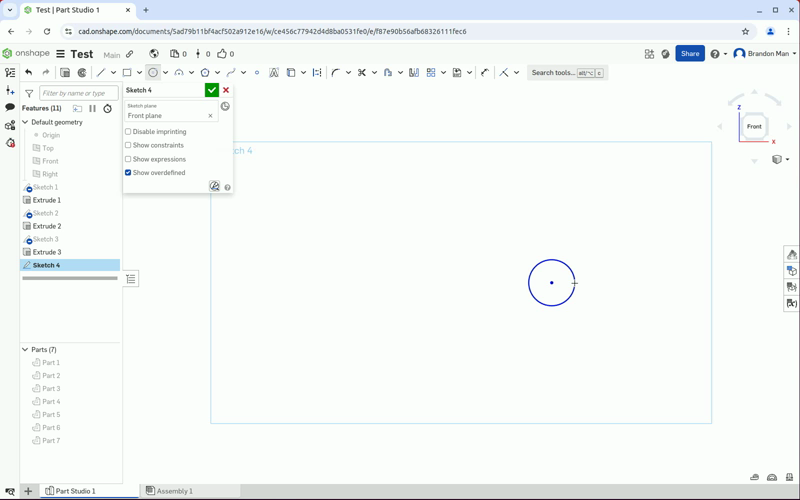
mouse_move(551, 282)
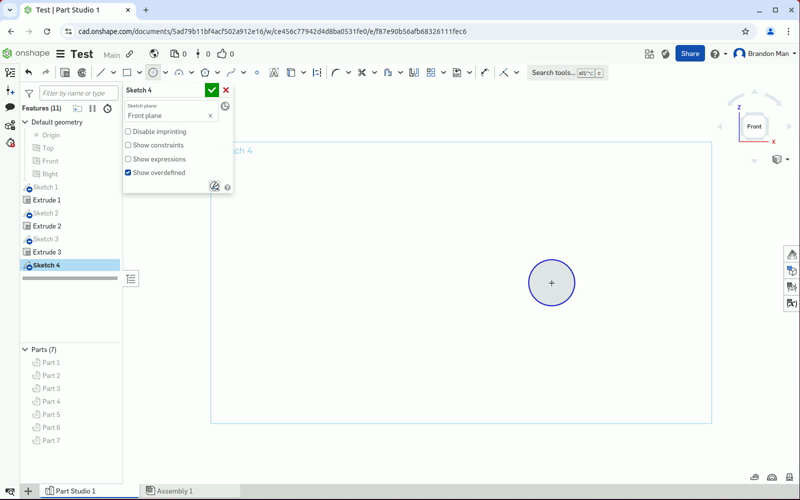
click(551, 282)
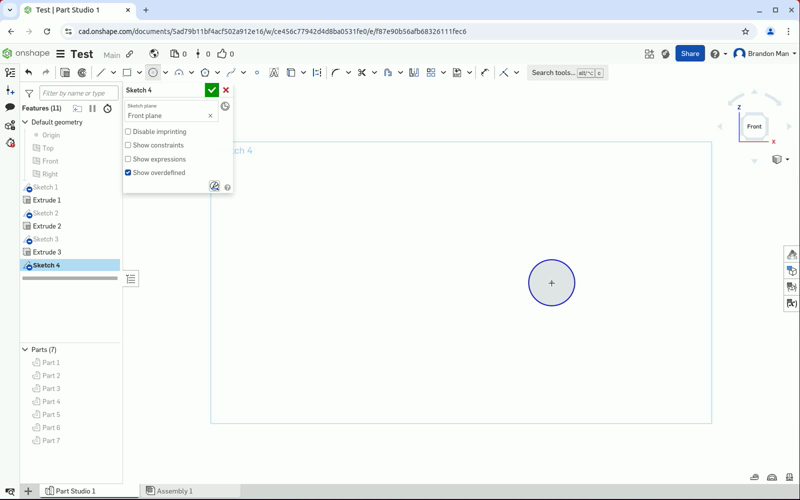
key_up(shift)
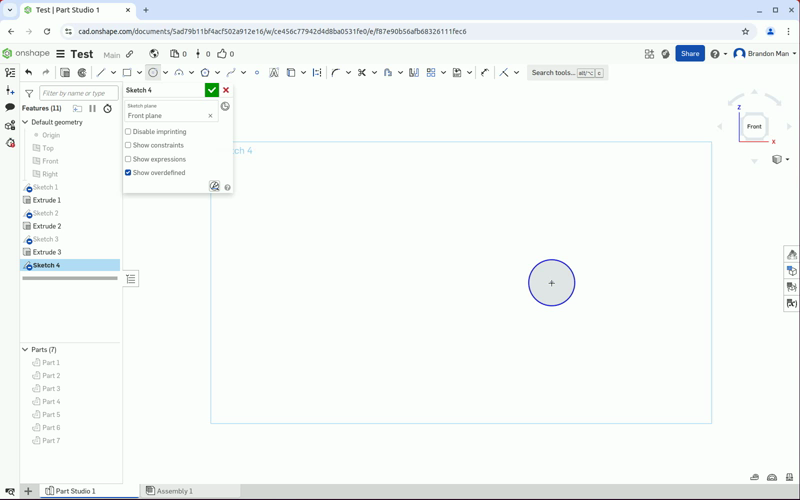
mouse_move(567, 282)
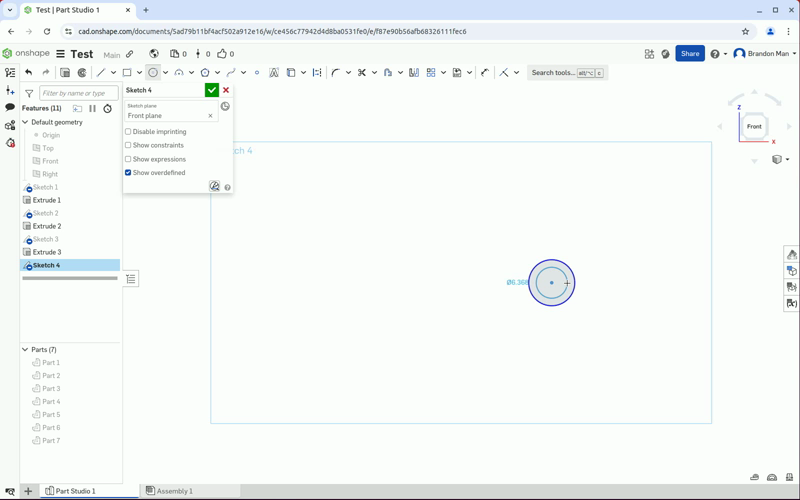
click(567, 282)
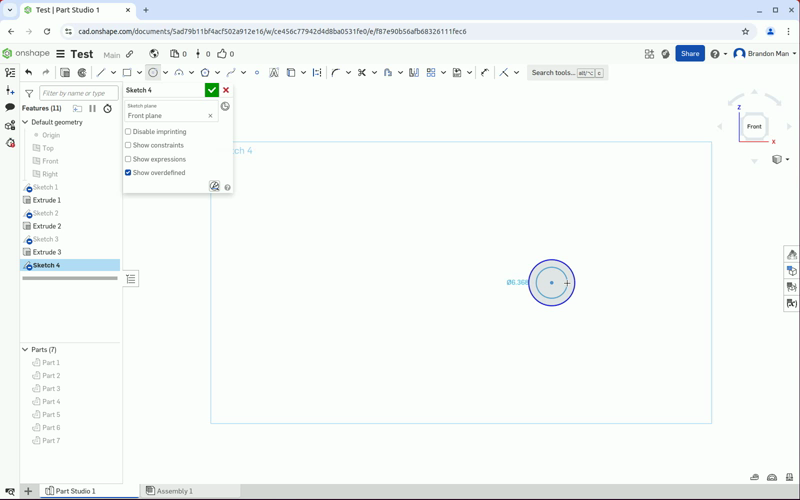
key(esc)
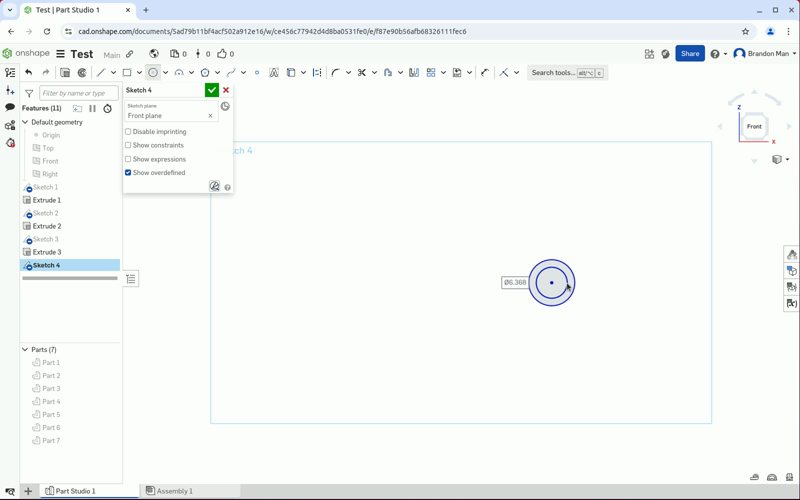
mouse_move(570, 292)
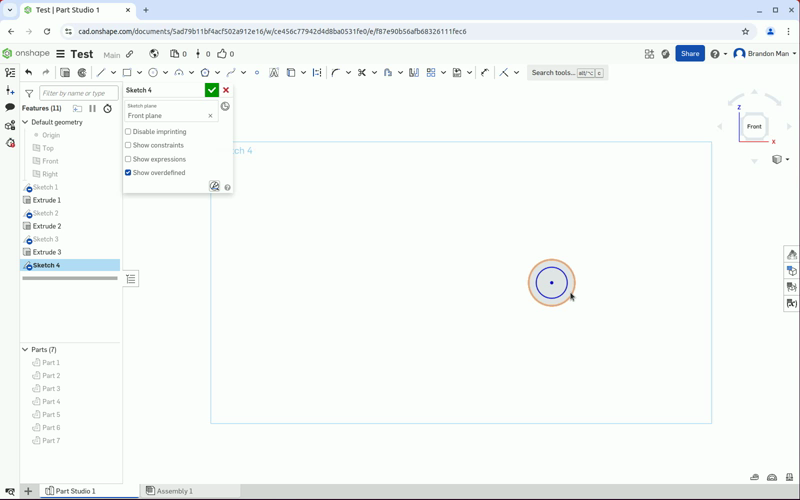
scroll(6)
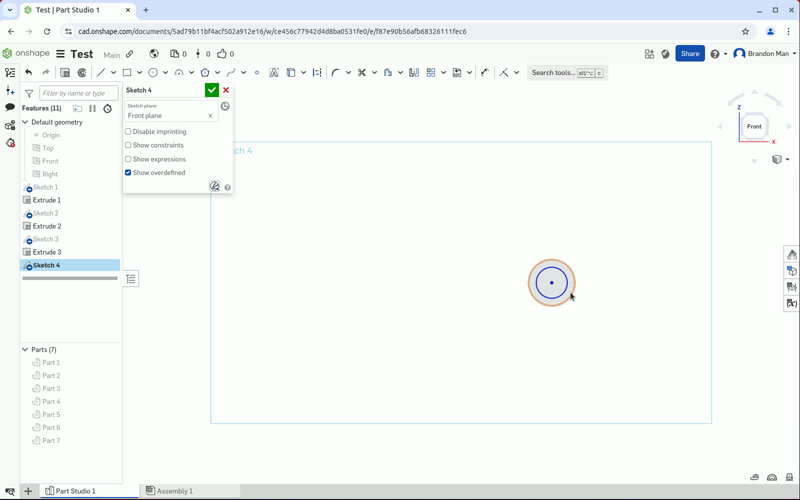
scroll(6)
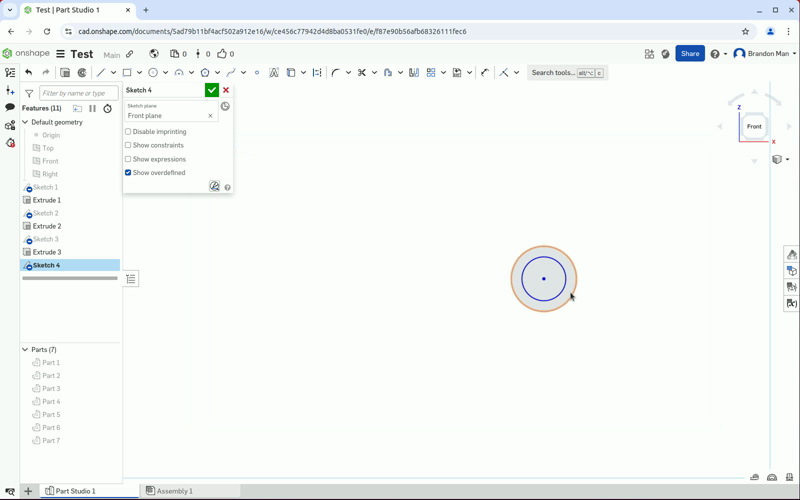
scroll(6)
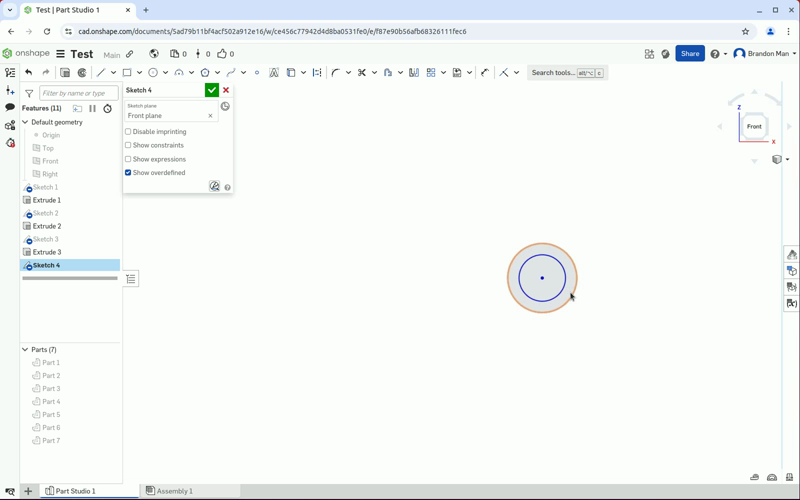
scroll(6)
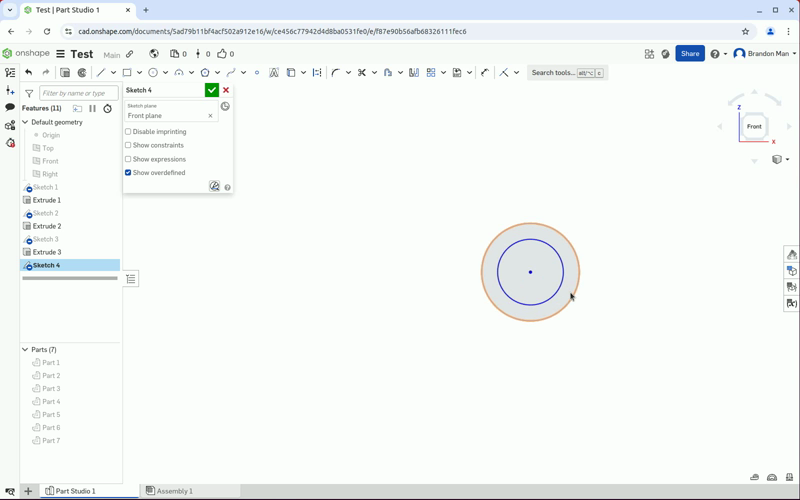
scroll(6)
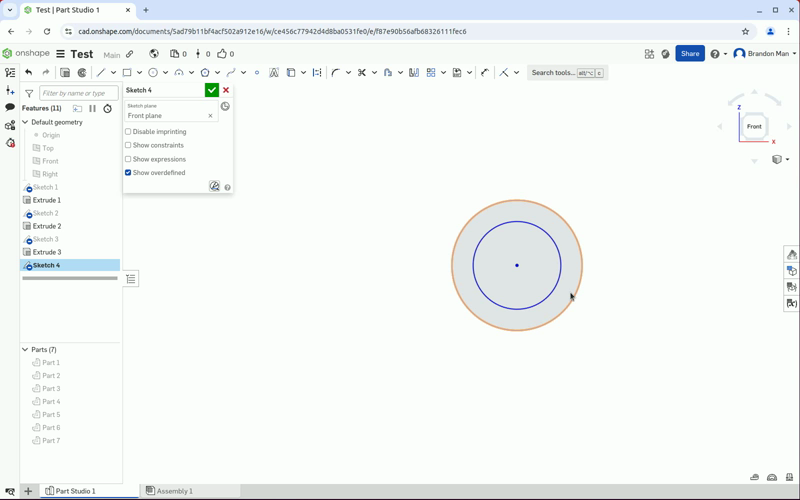
scroll(6)
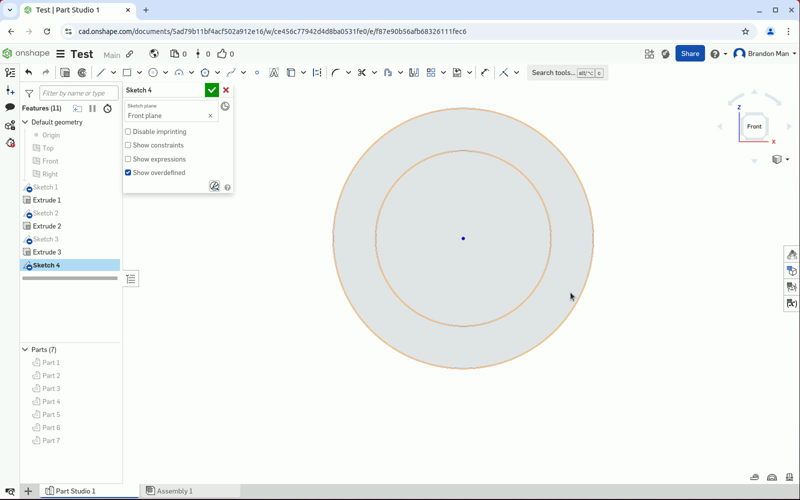
scroll(6)
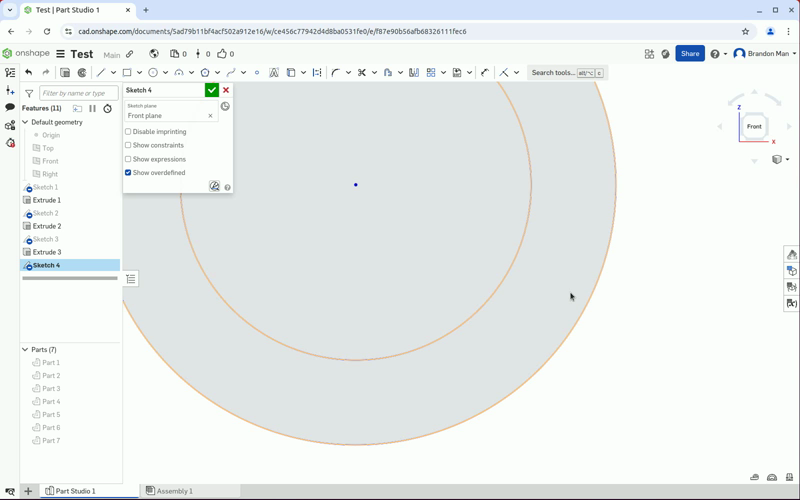
click(570, 292)
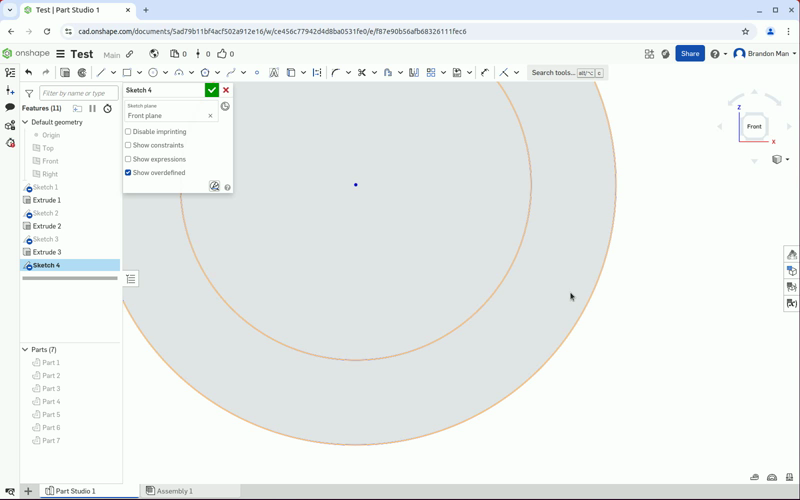
scroll(-6)
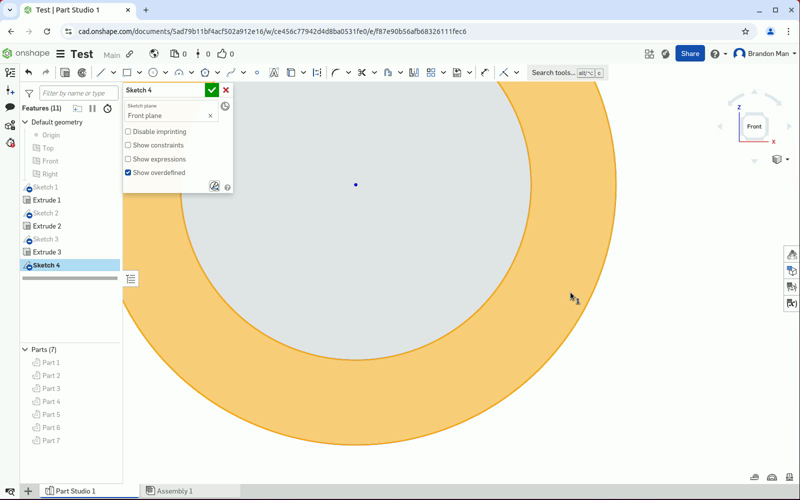
scroll(-6)
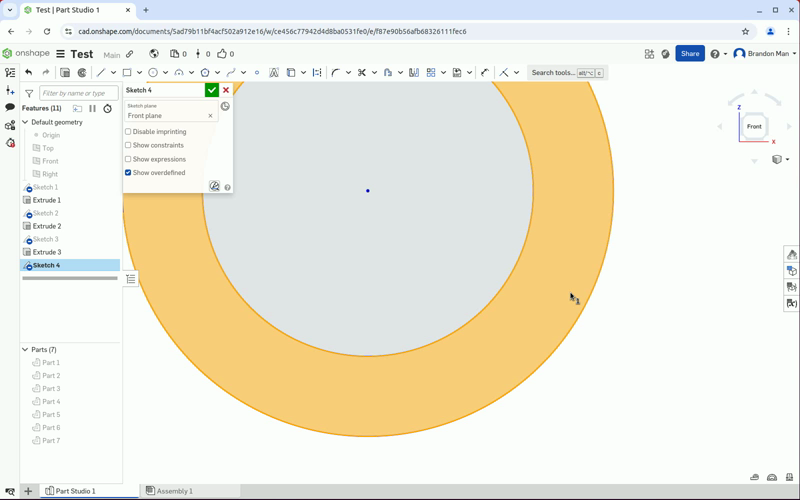
scroll(-6)
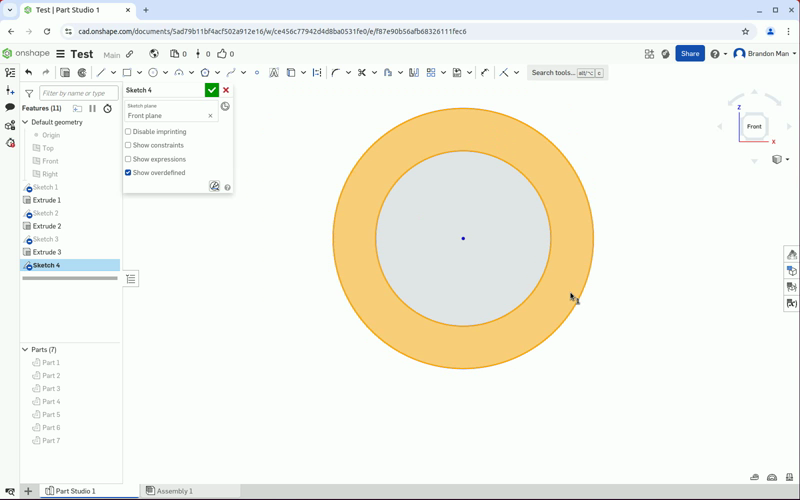
scroll(-6)
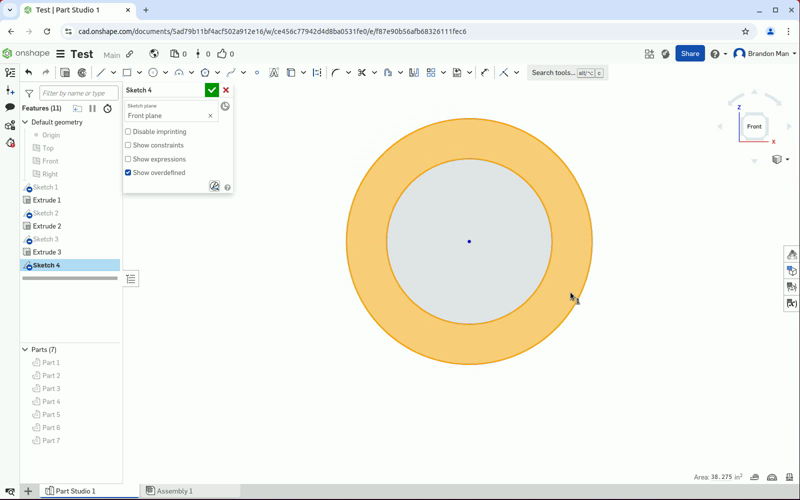
scroll(-6)
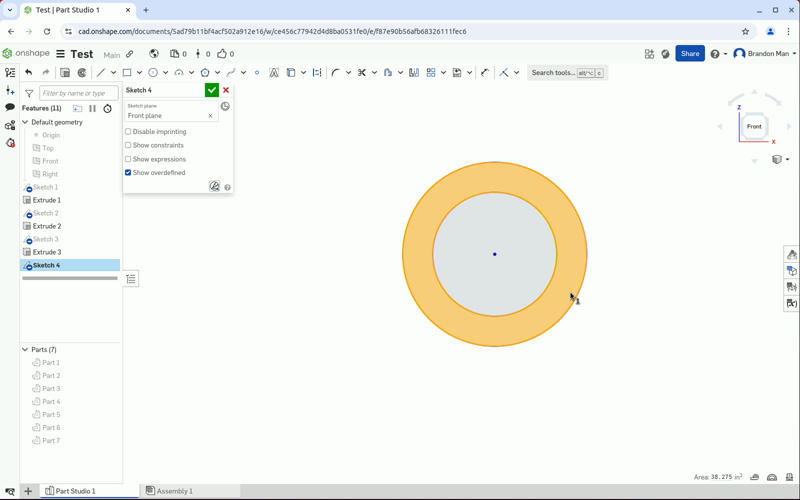
scroll(-6)
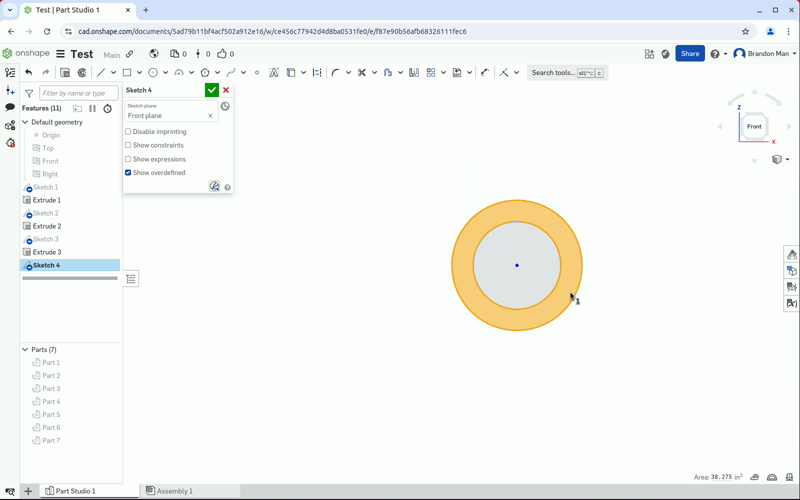
scroll(-6)
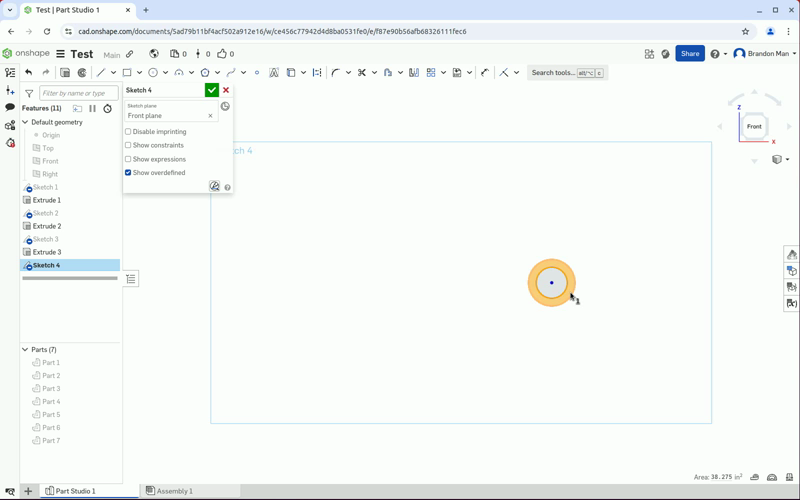
mouse_move(73, 352)
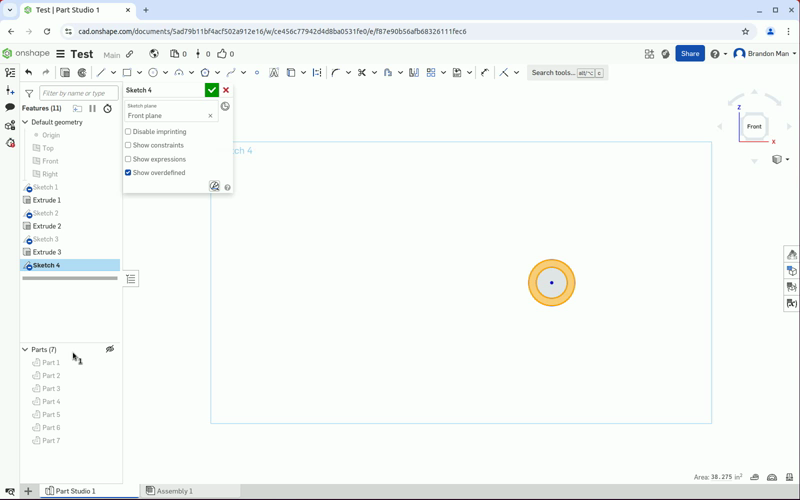
key(shift+y)
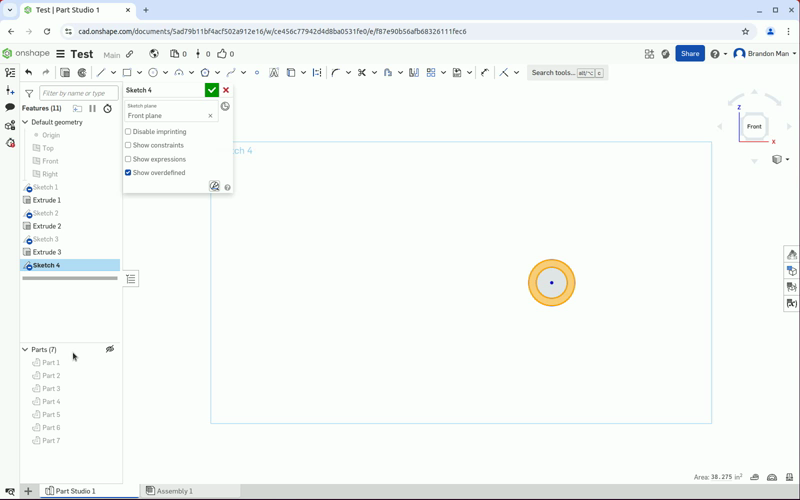
key(shift+e)
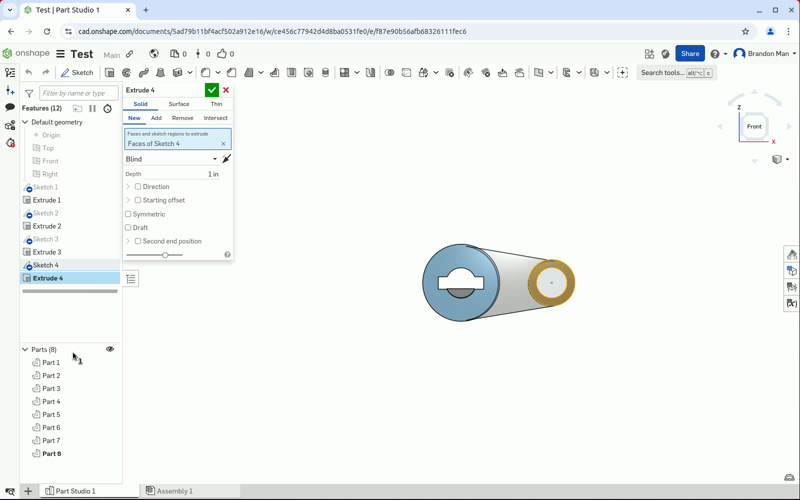
mouse_move(143, 106)
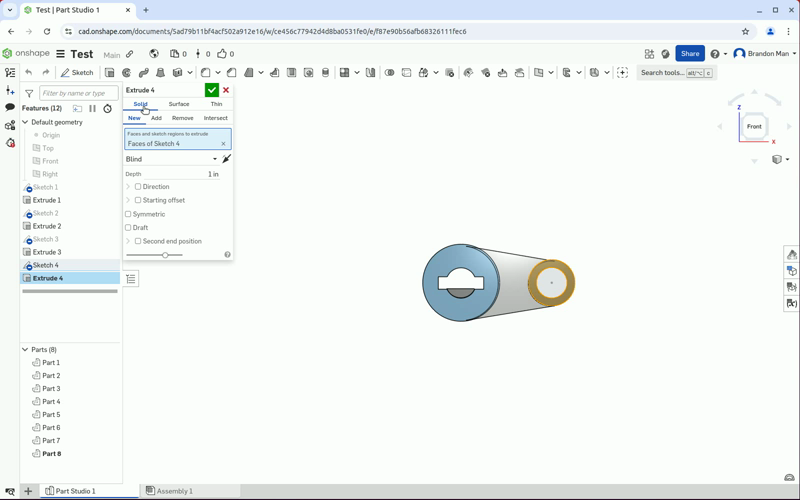
click(143, 106)
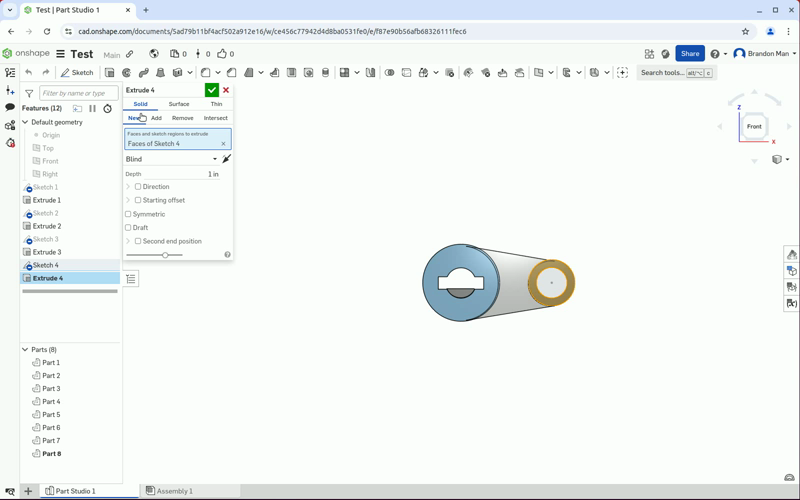
mouse_move(137, 120)
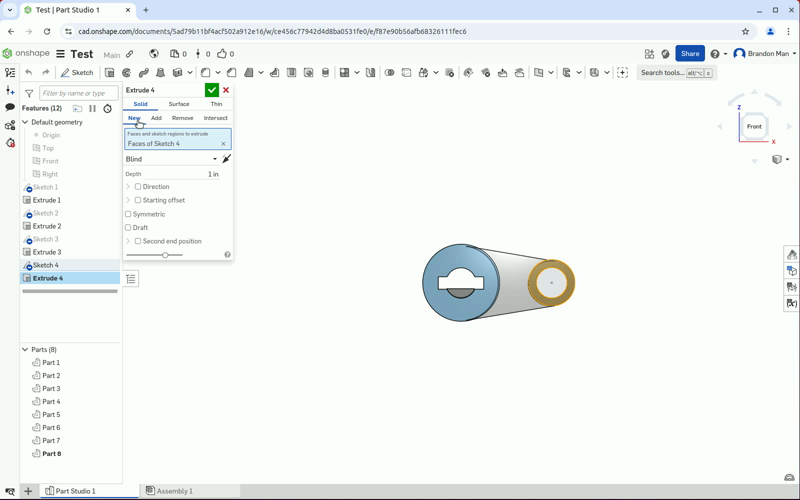
click(137, 120)
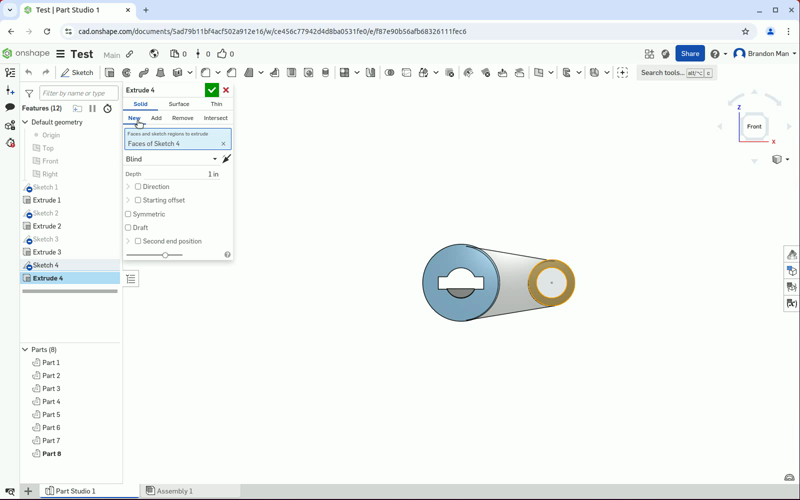
key(tab, 4)
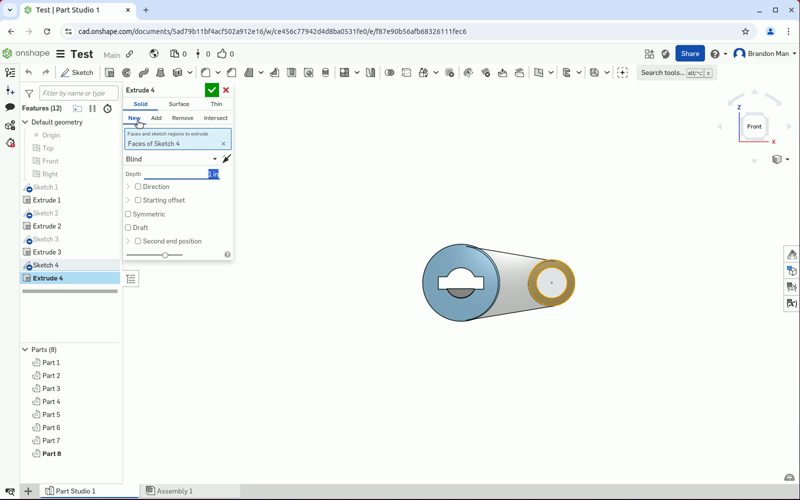
text(6.74)
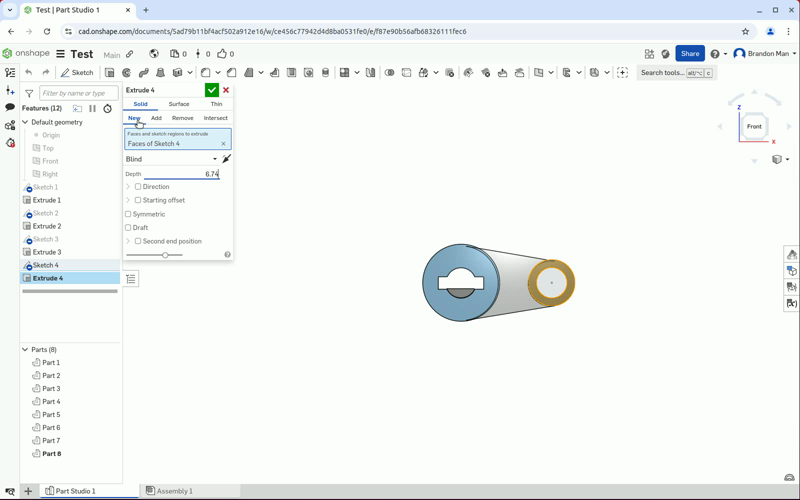
key(enter)
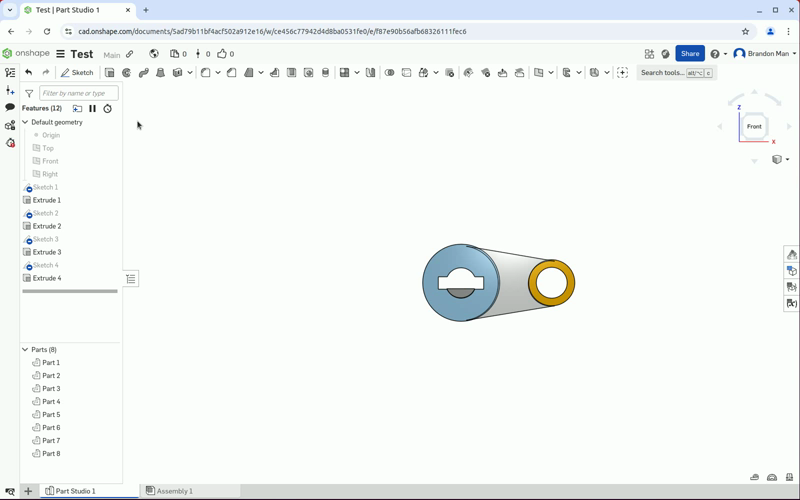
key(shift+h)
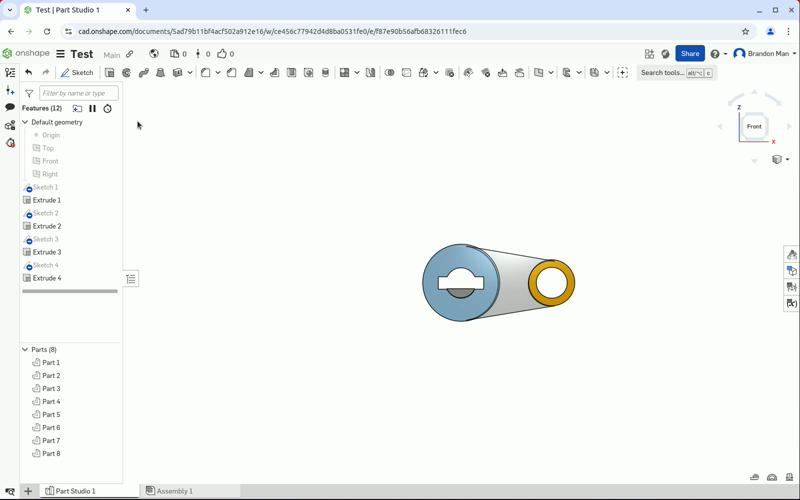
key(shift+h)
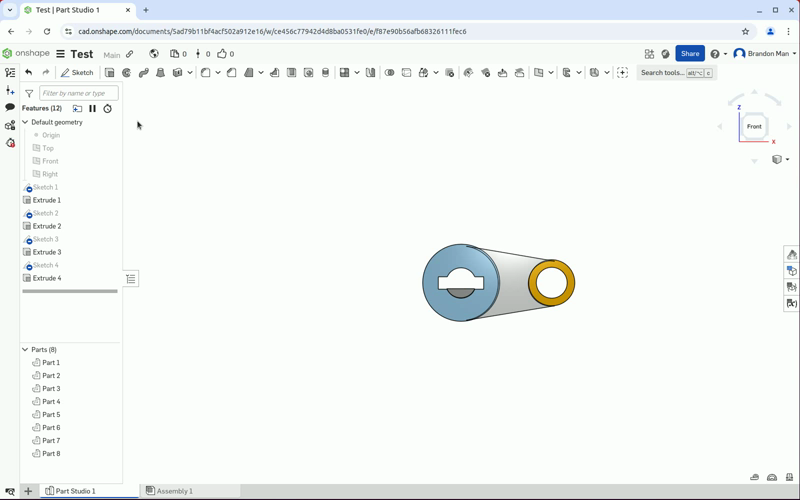
mouse_move(73, 189)
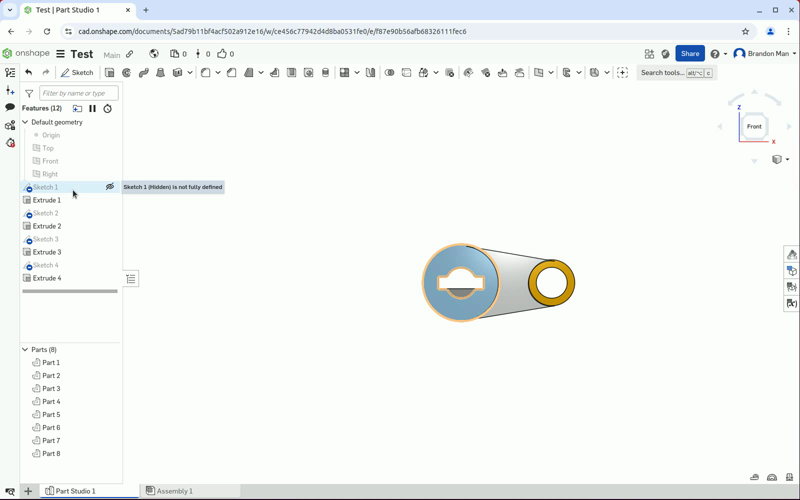
click(73, 189)
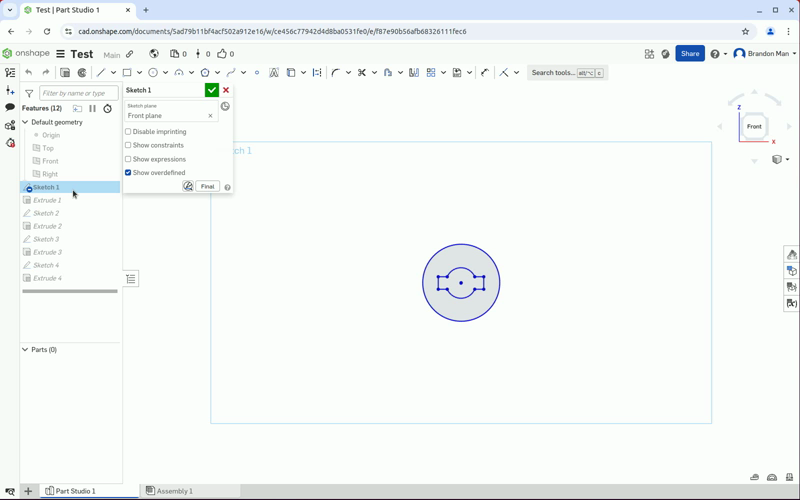
mouse_move(229, 92)
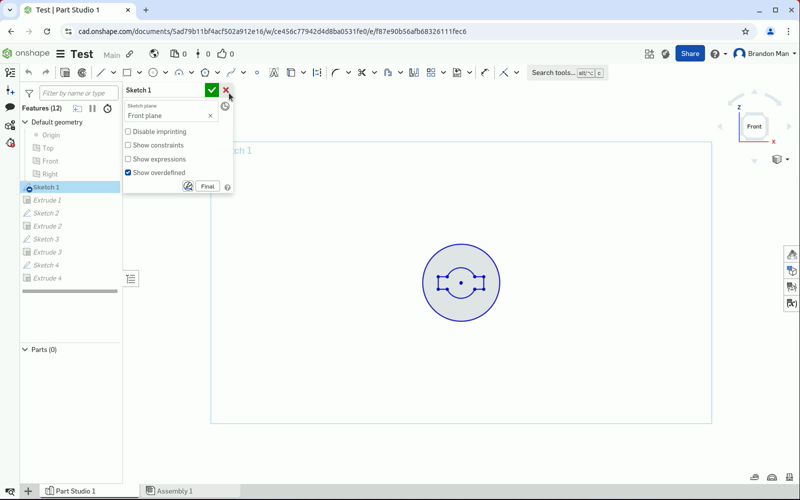
click(229, 92)
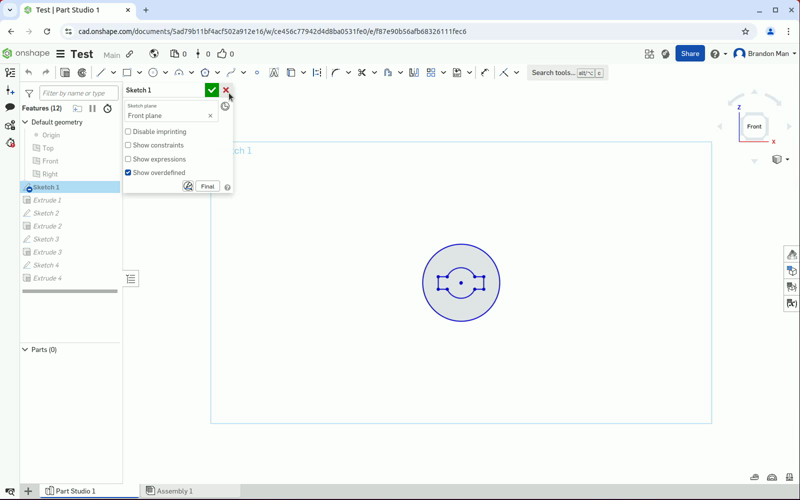
key(shift+s)
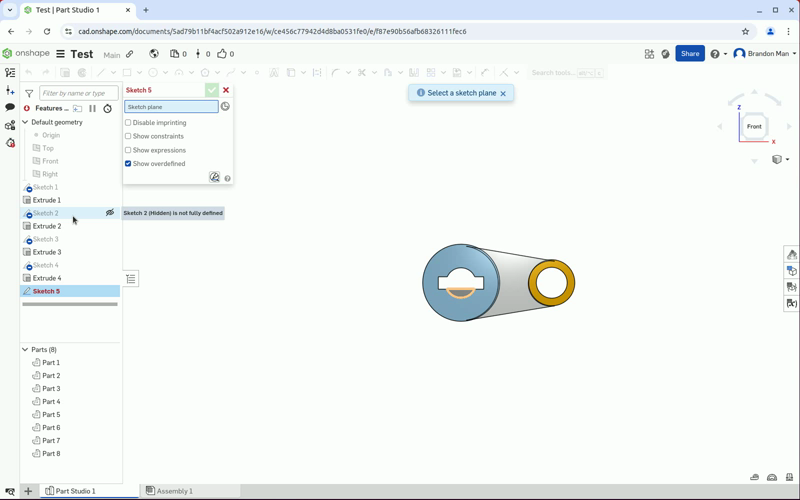
scroll(3)
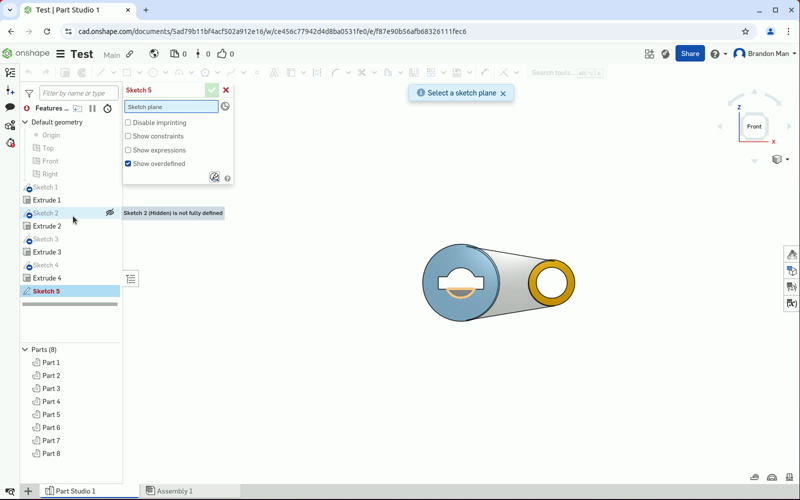
mouse_move(73, 163)
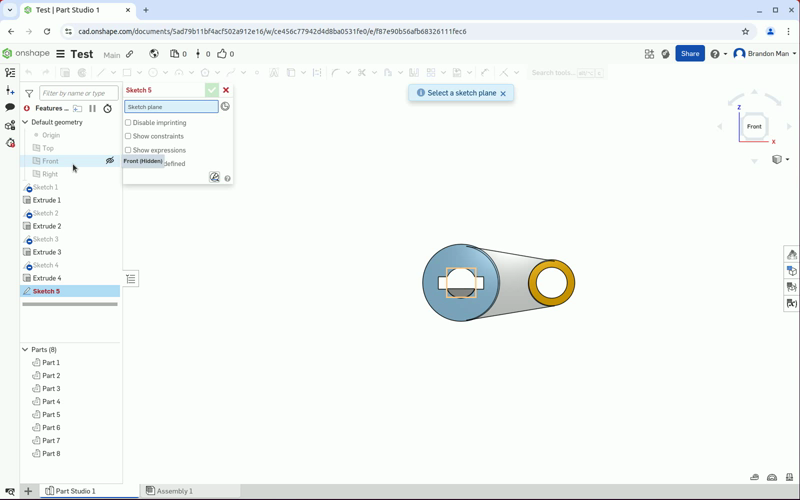
click(73, 163)
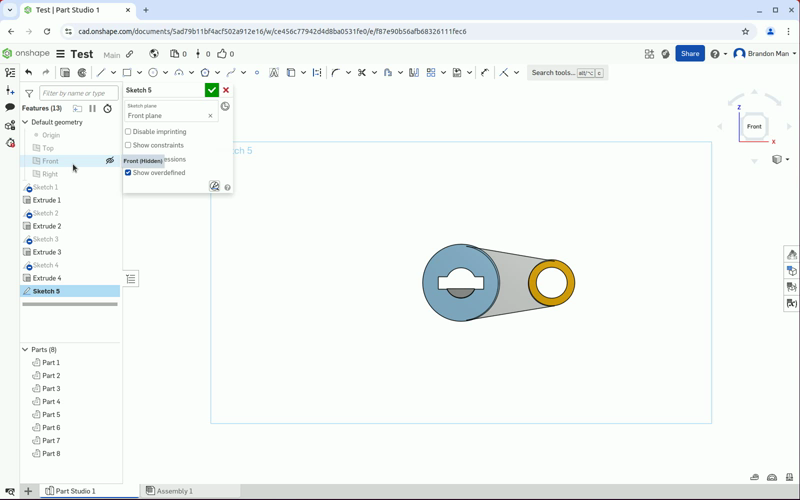
mouse_move(73, 352)
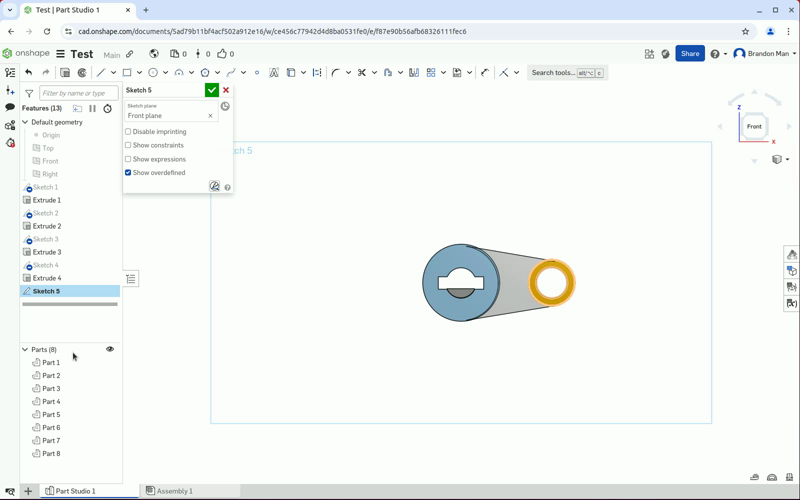
key(y)
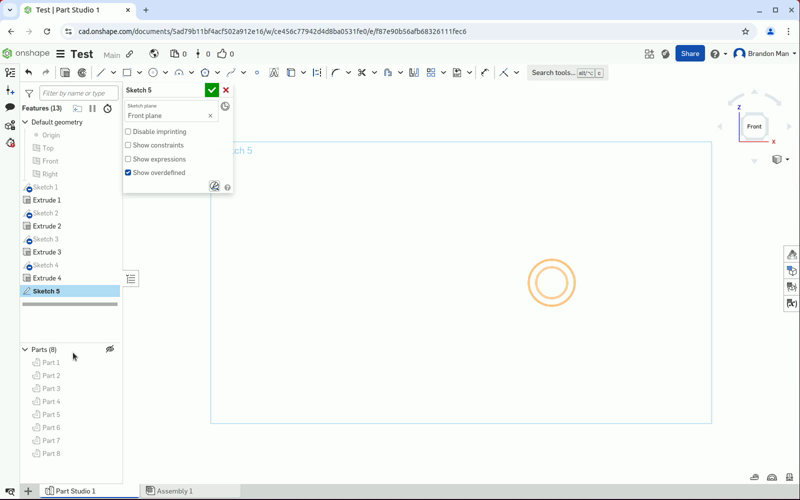
key(c)
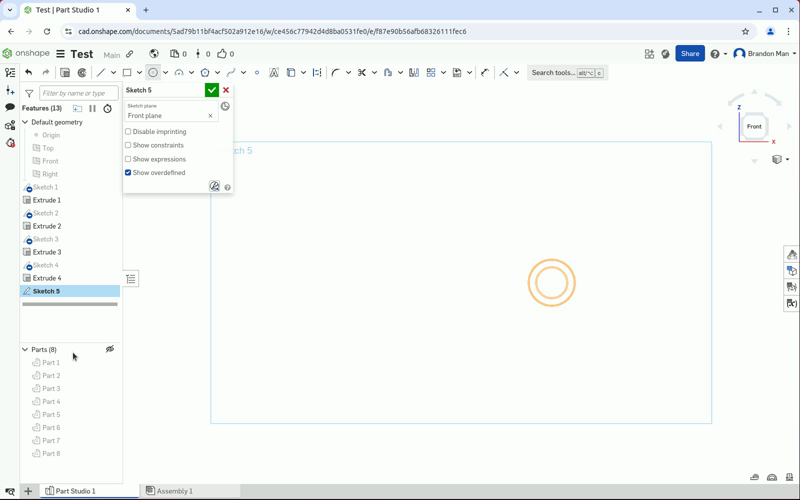
key_down(shift)
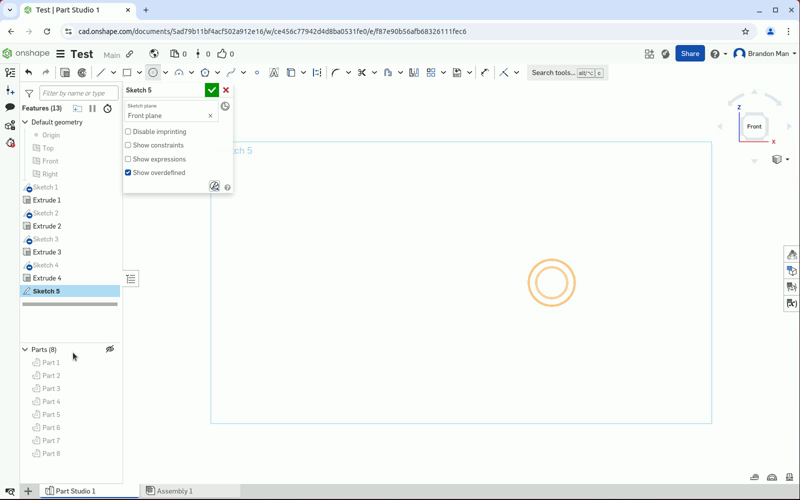
mouse_move(461, 282)
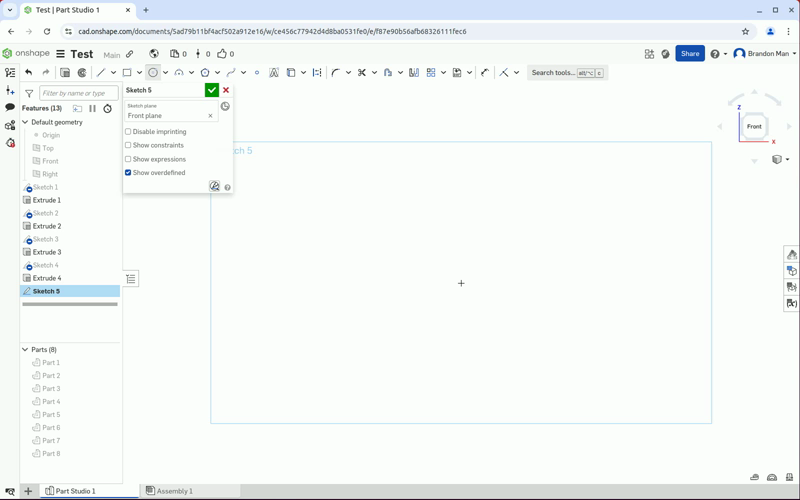
click(461, 282)
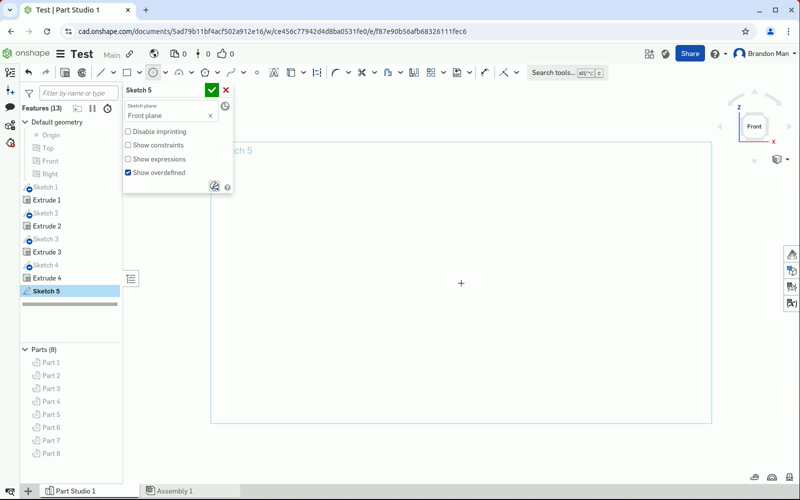
key_up(shift)
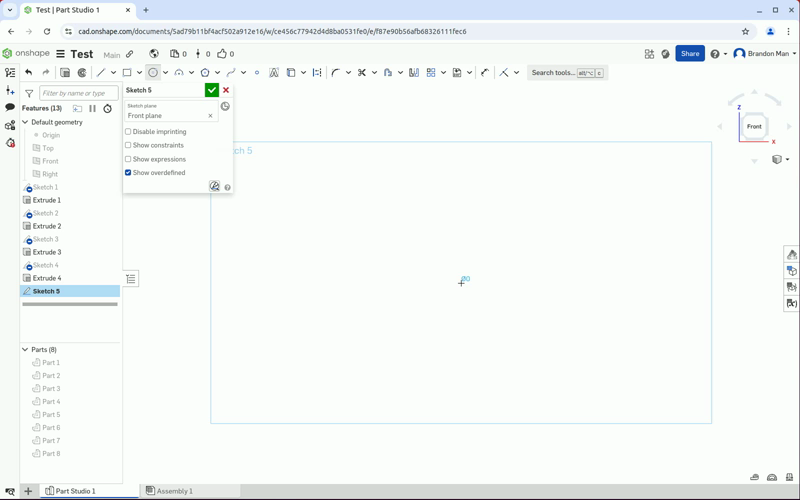
mouse_move(499, 282)
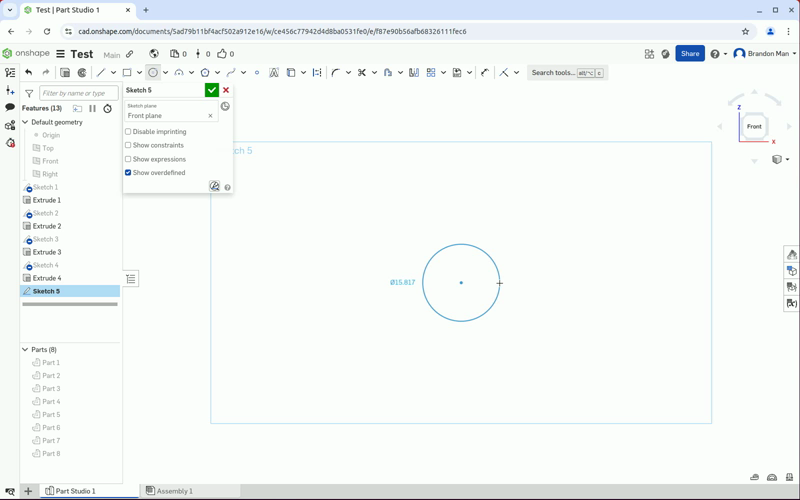
click(499, 282)
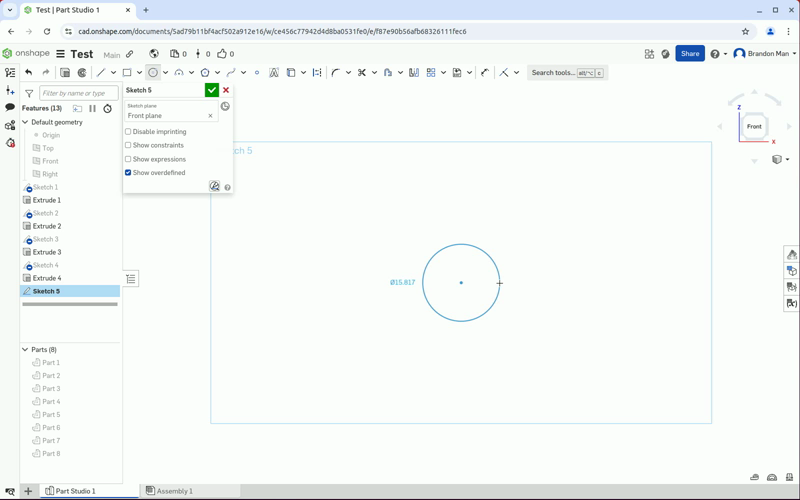
key(esc)
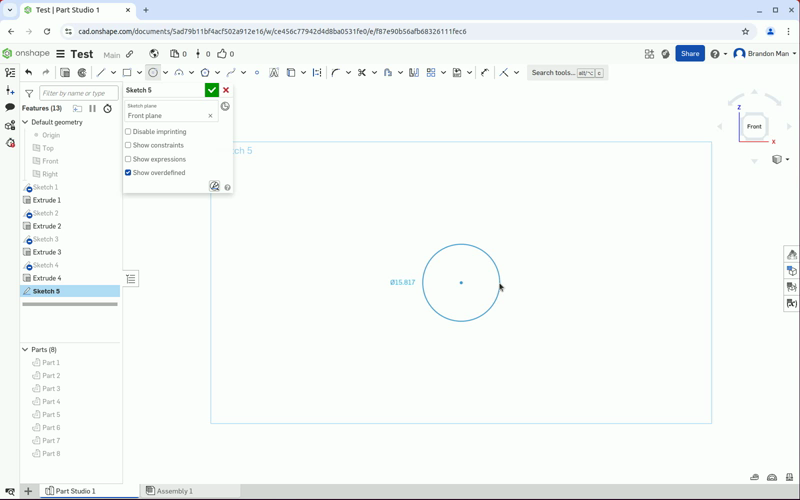
key(l)
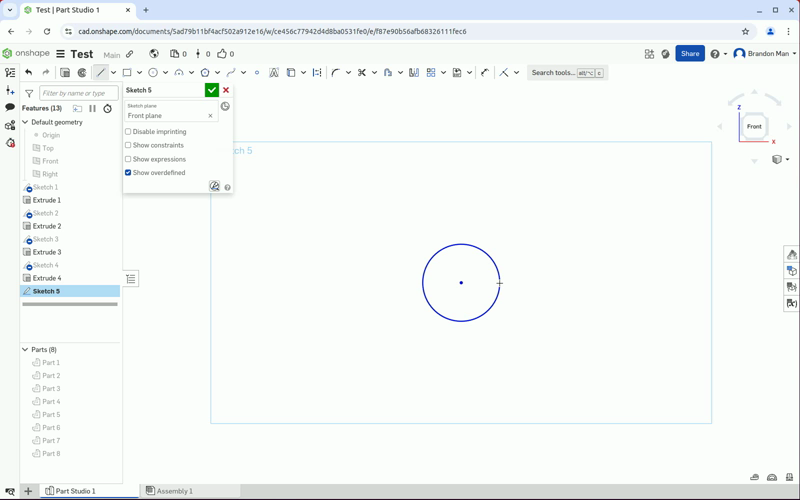
key_down(shift)
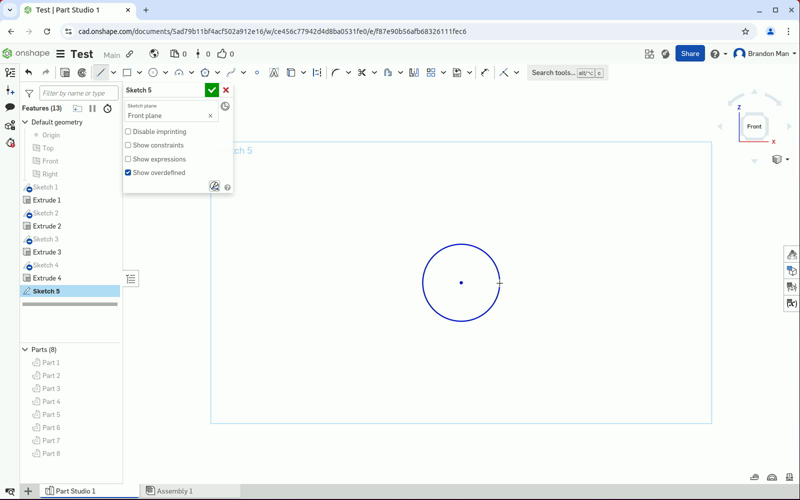
mouse_move(438, 289)
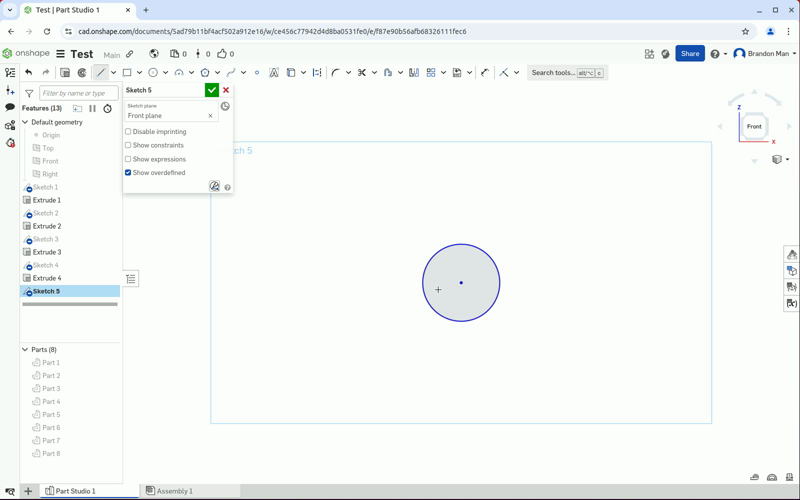
click(438, 289)
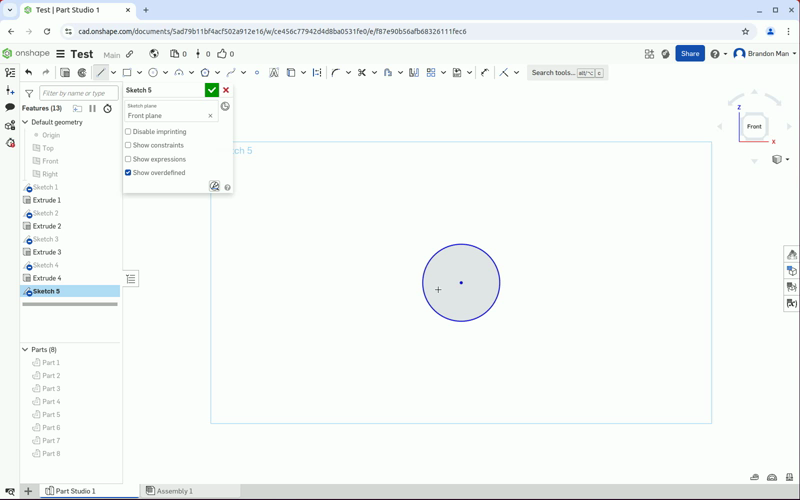
key_up(shift)
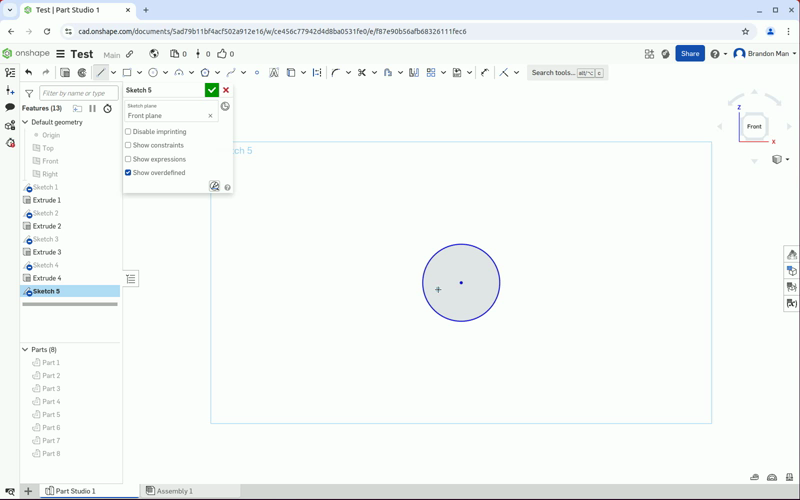
key_down(shift)
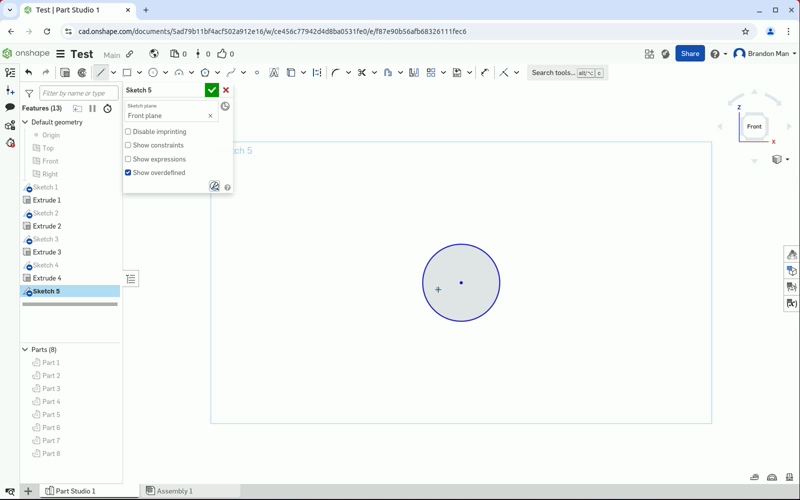
mouse_move(468, 289)
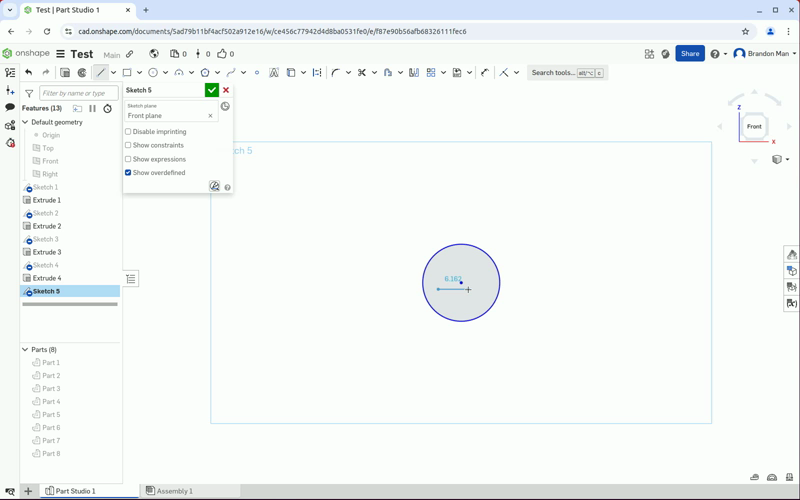
mouse_move(447, 289)
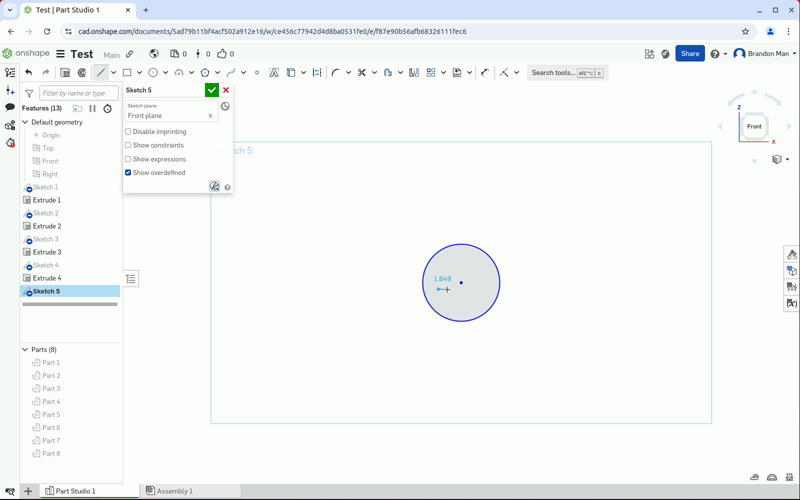
click(447, 289)
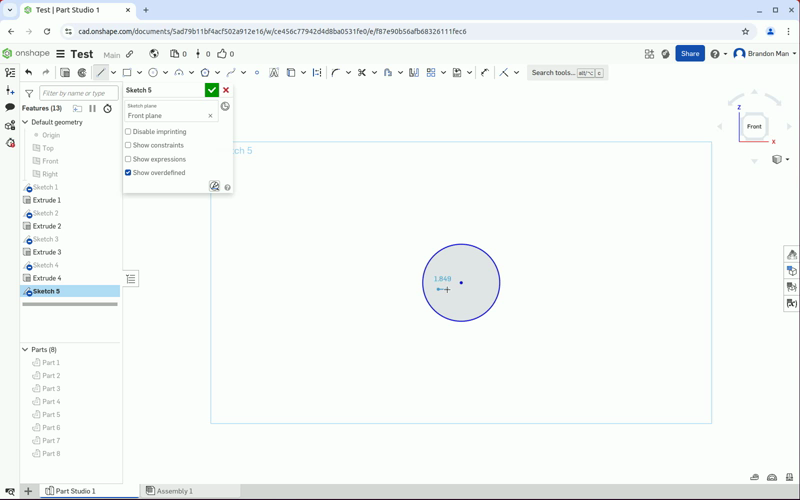
key_up(shift)
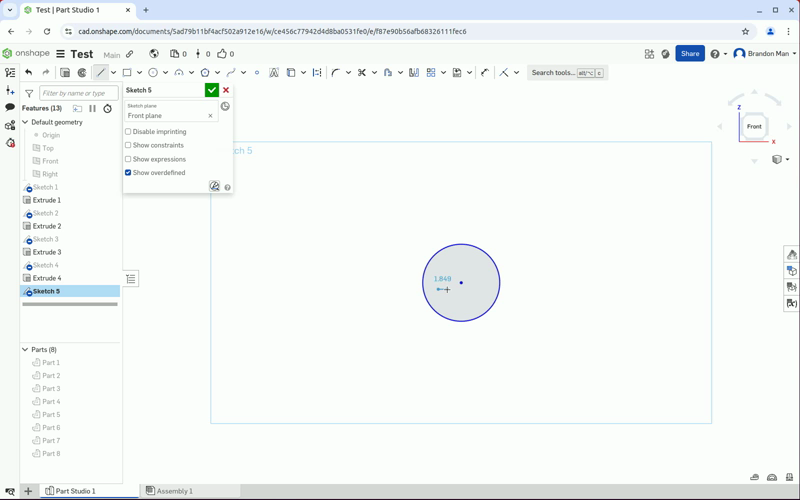
key(esc)
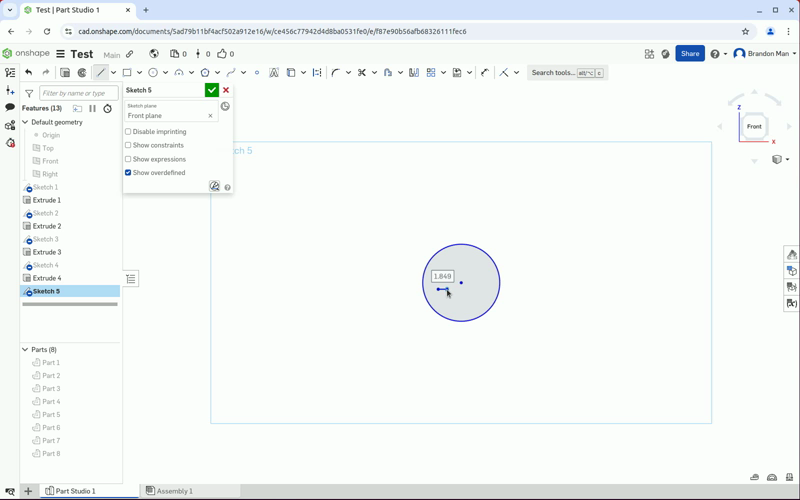
key(a)
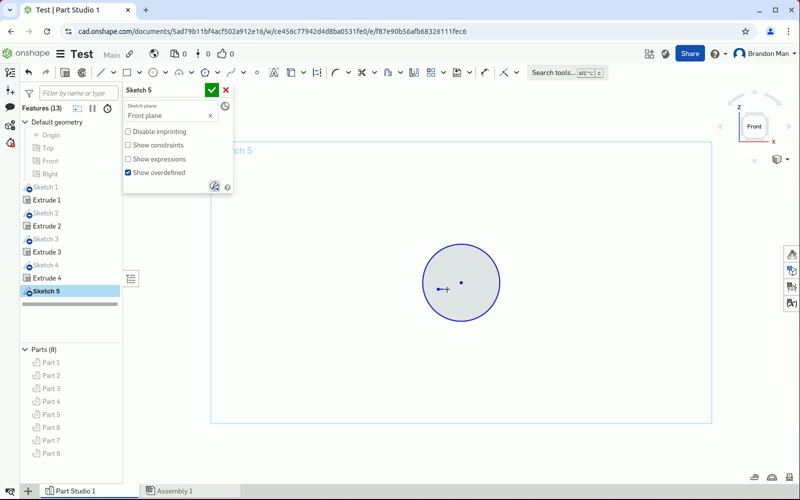
mouse_move(447, 289)
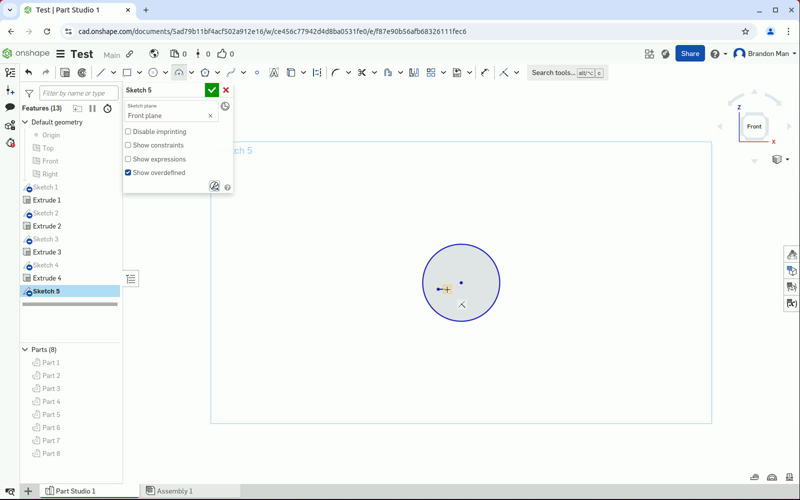
click(447, 289)
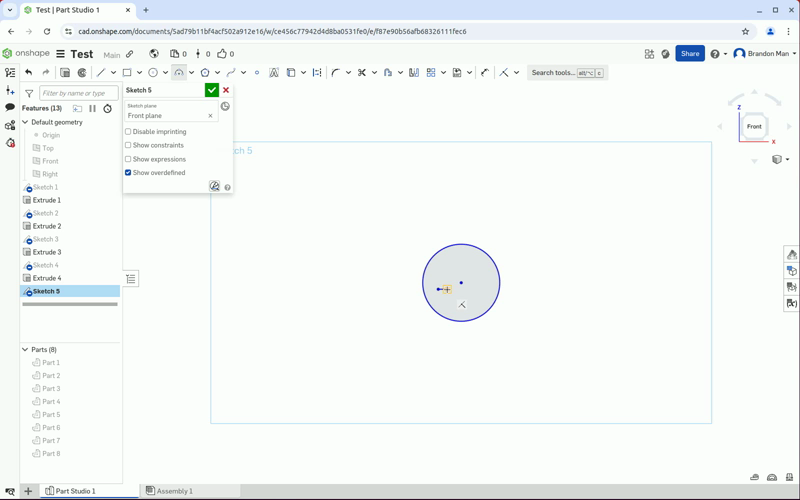
key_down(shift)
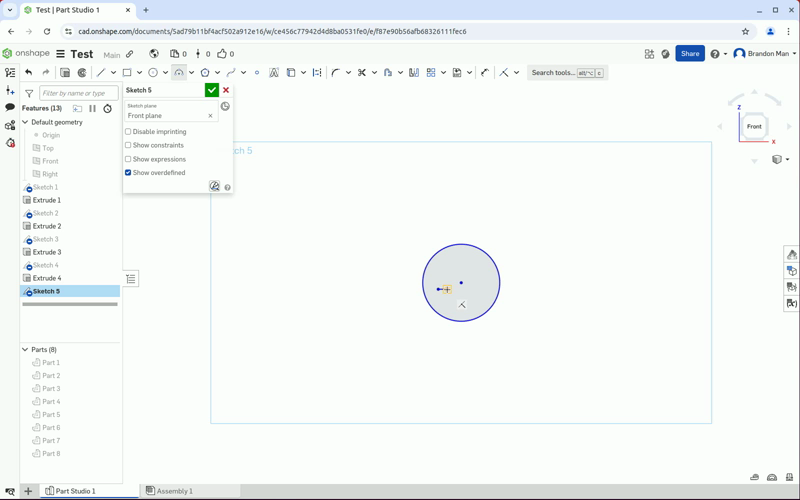
mouse_move(474, 289)
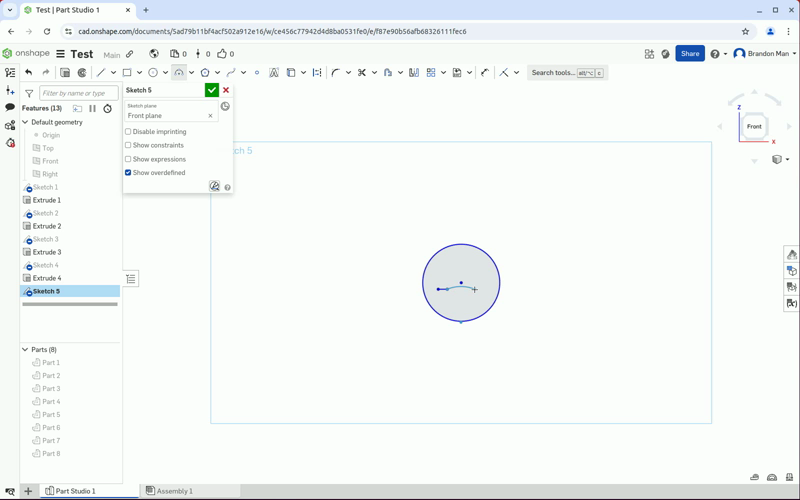
click(474, 289)
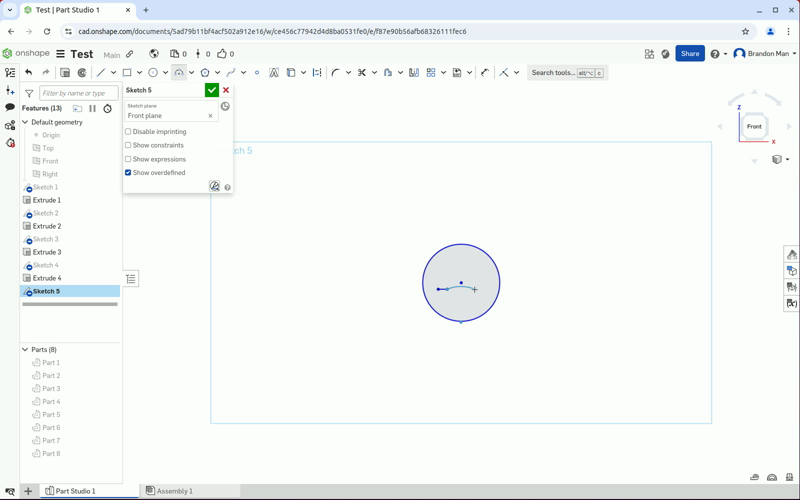
mouse_move(461, 298)
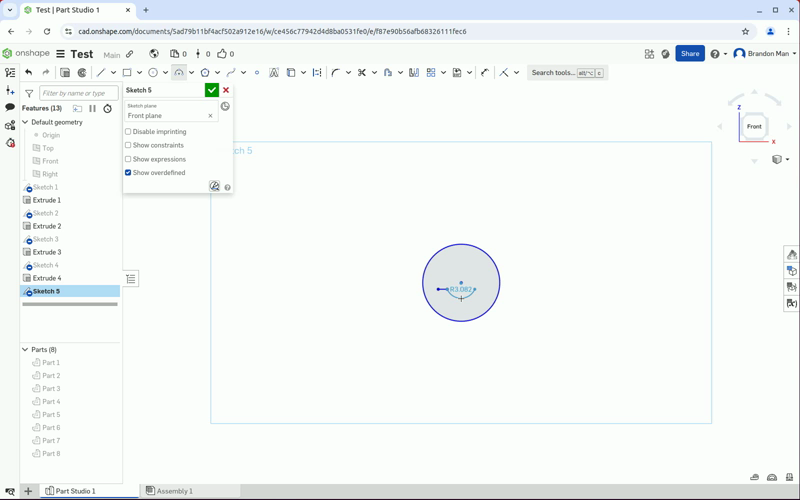
click(461, 298)
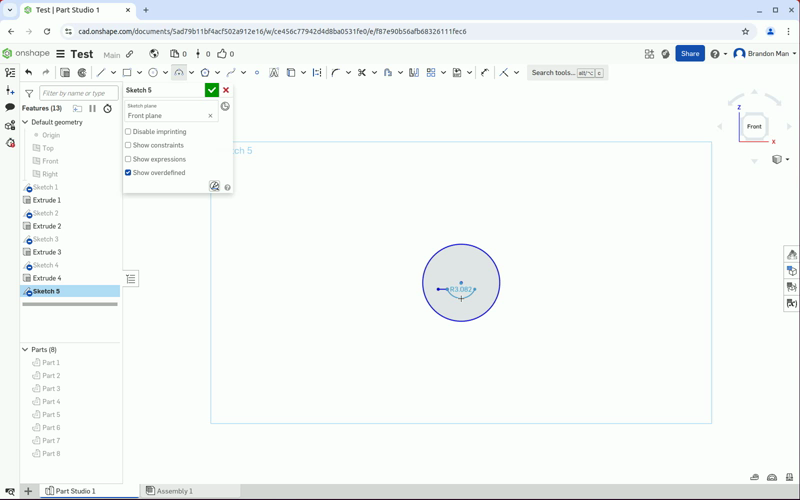
key_up(shift)
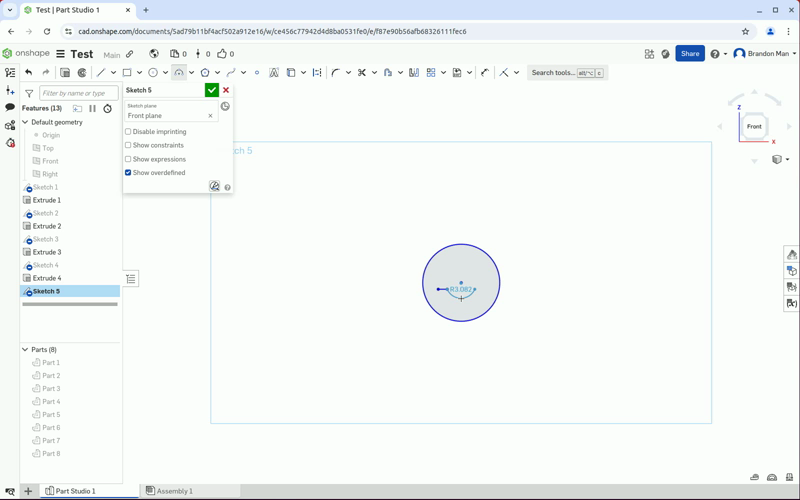
key(esc)
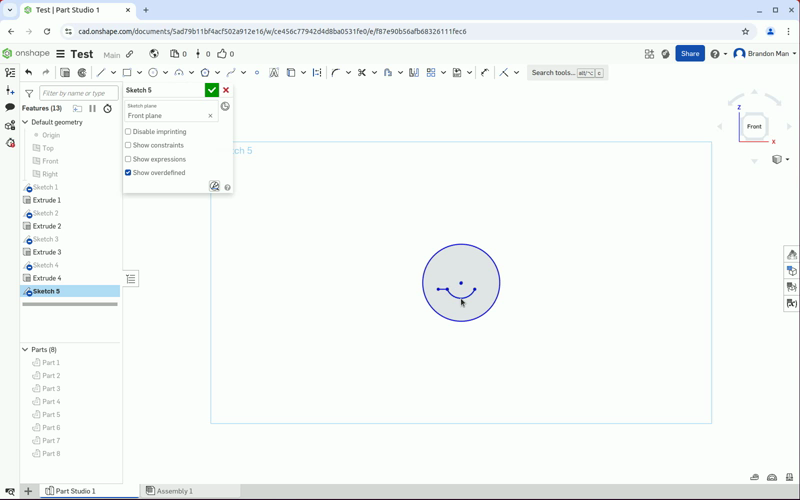
key(l)
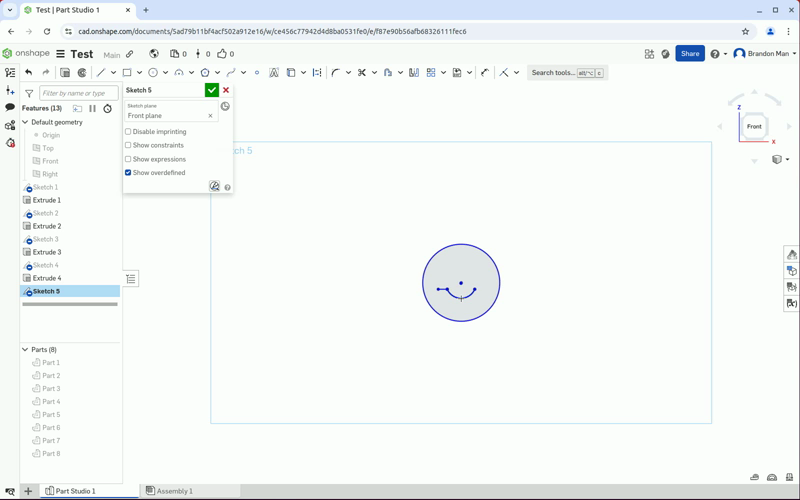
mouse_move(474, 289)
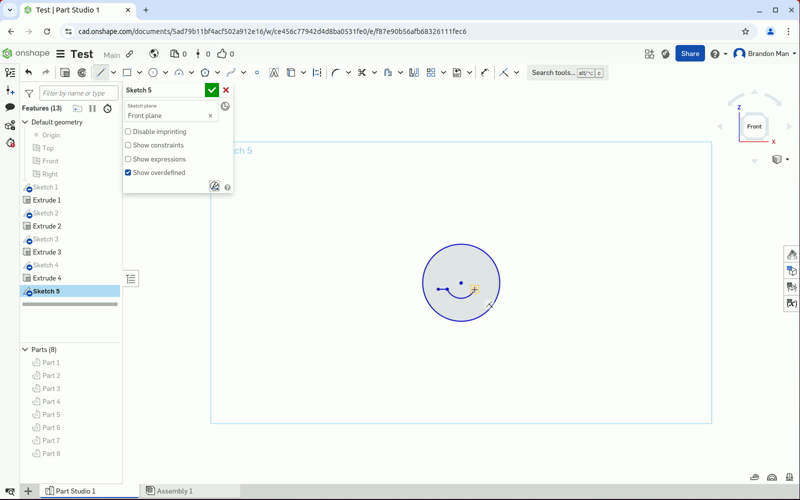
click(474, 289)
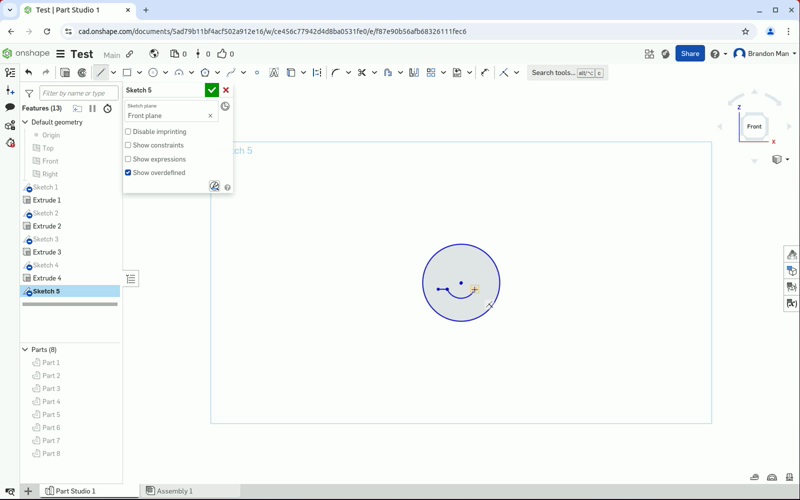
key_down(shift)
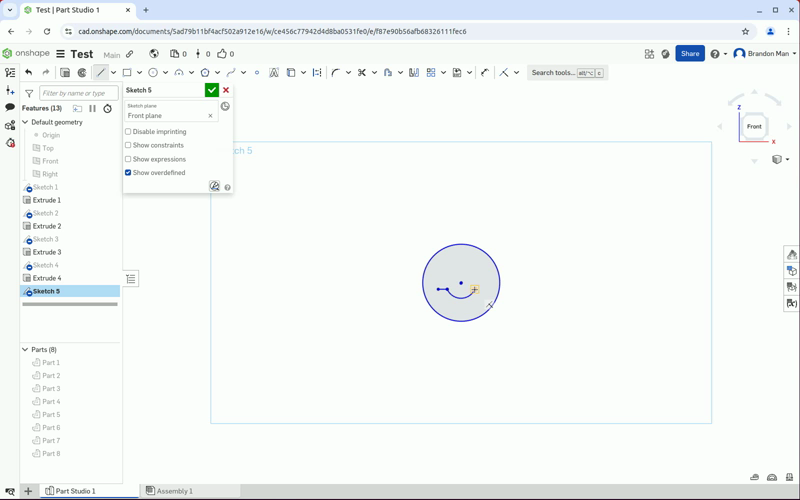
mouse_move(504, 289)
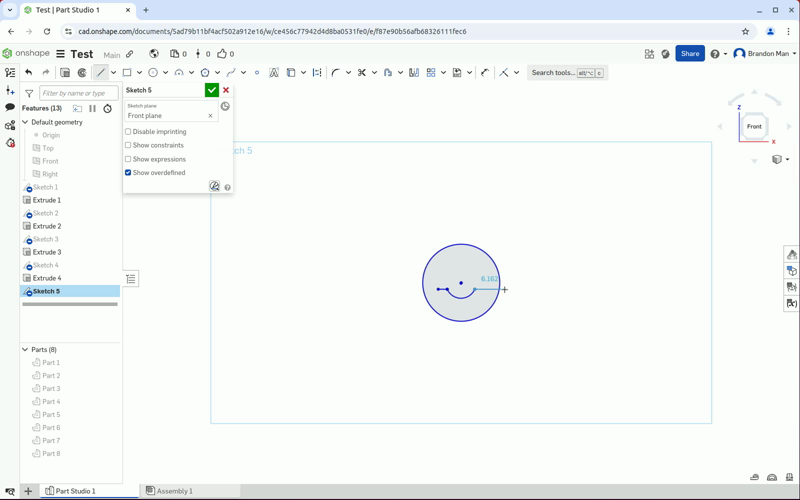
mouse_move(483, 289)
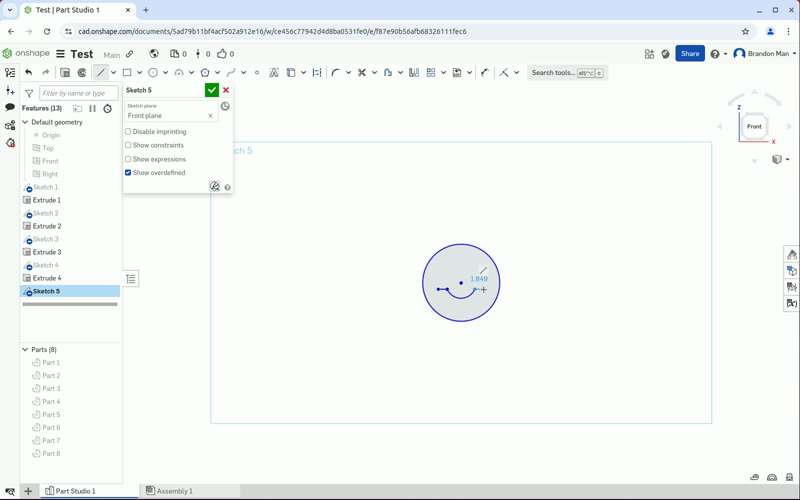
click(483, 289)
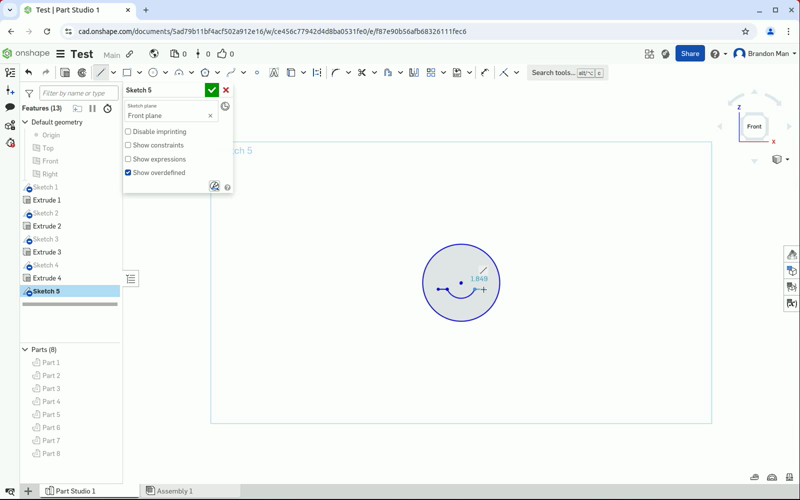
key_up(shift)
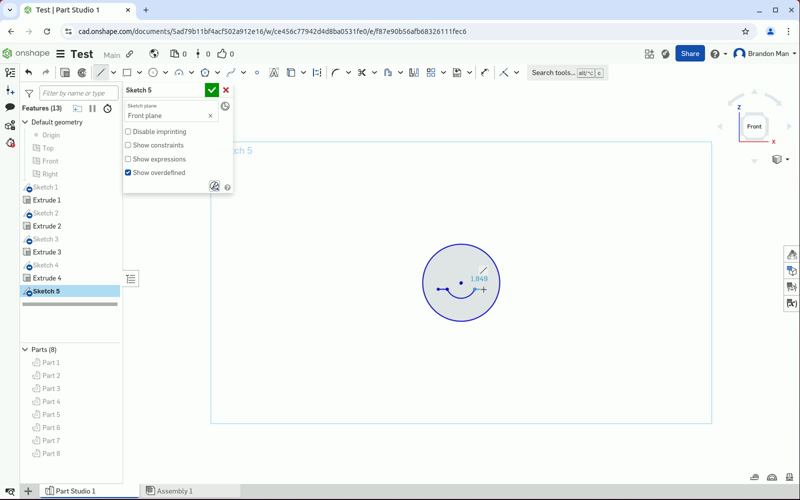
key_down(shift)
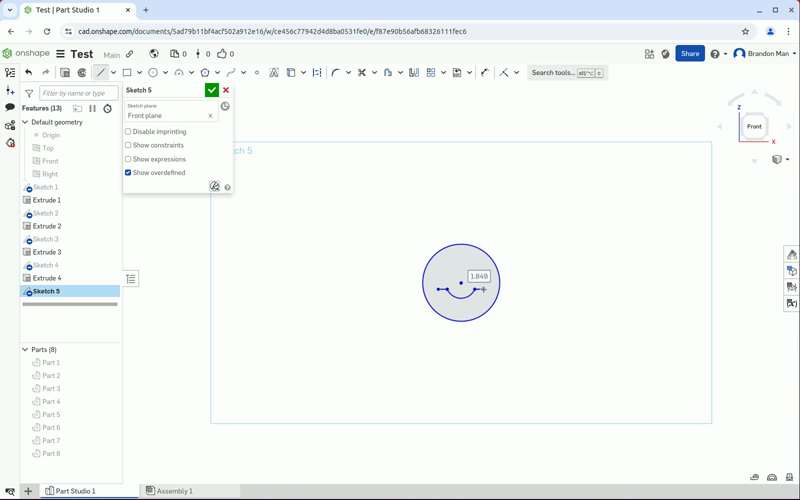
mouse_move(513, 289)
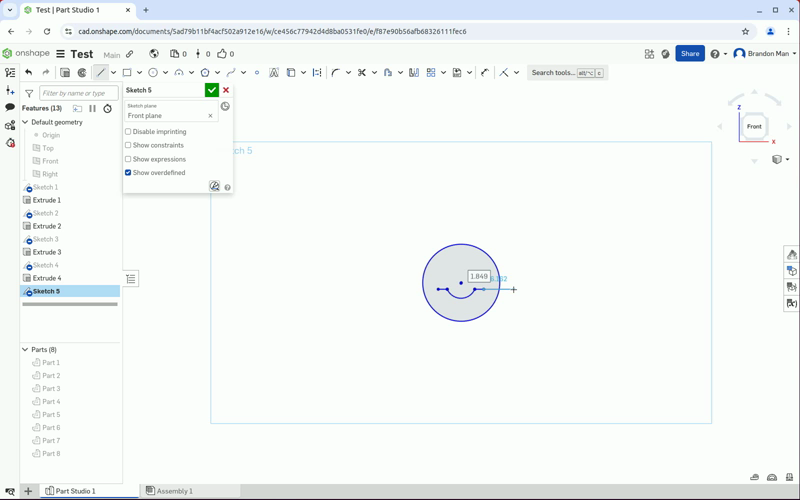
mouse_move(483, 276)
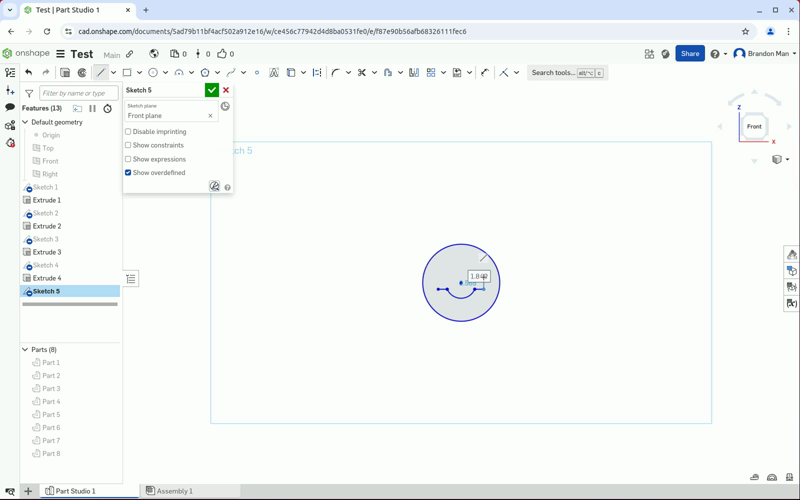
click(483, 276)
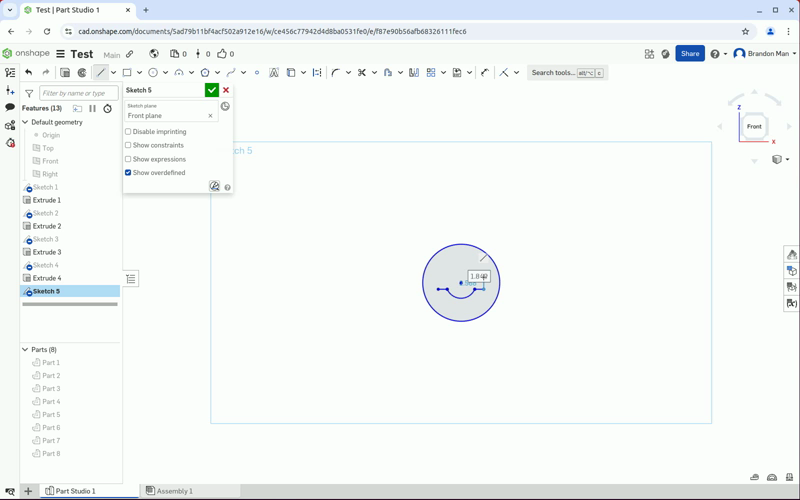
key_up(shift)
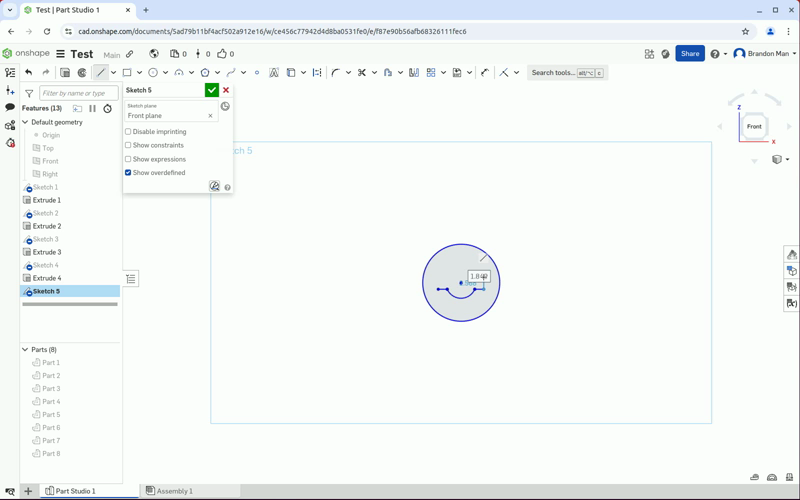
key_down(shift)
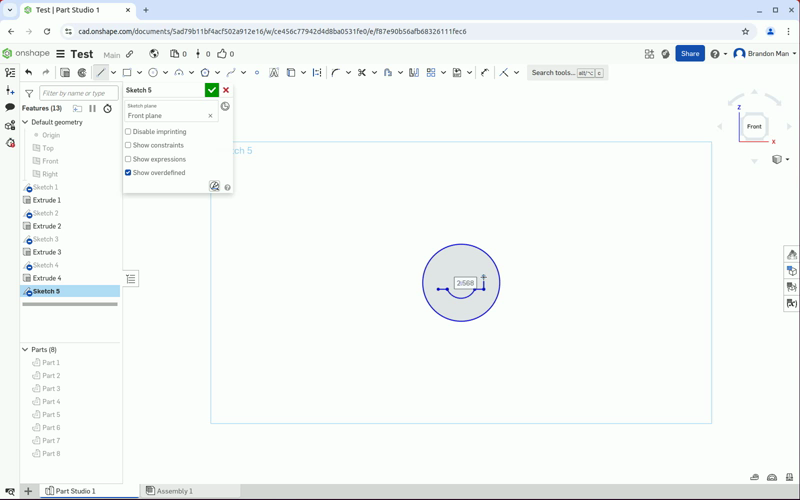
mouse_move(513, 276)
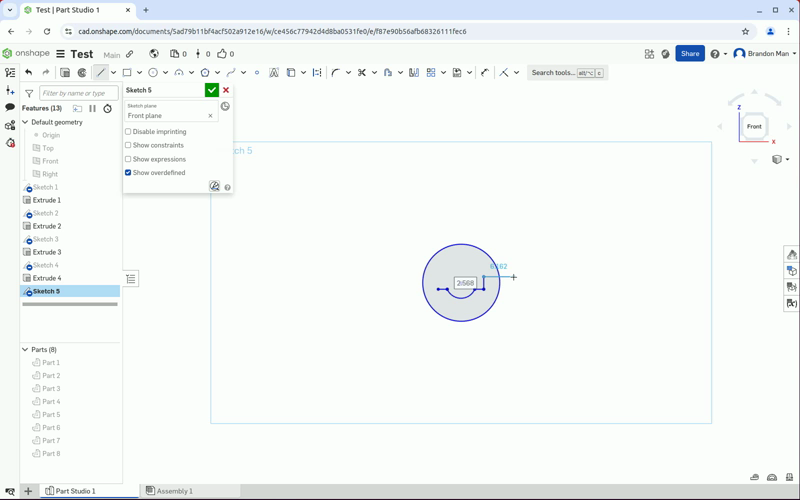
mouse_move(474, 276)
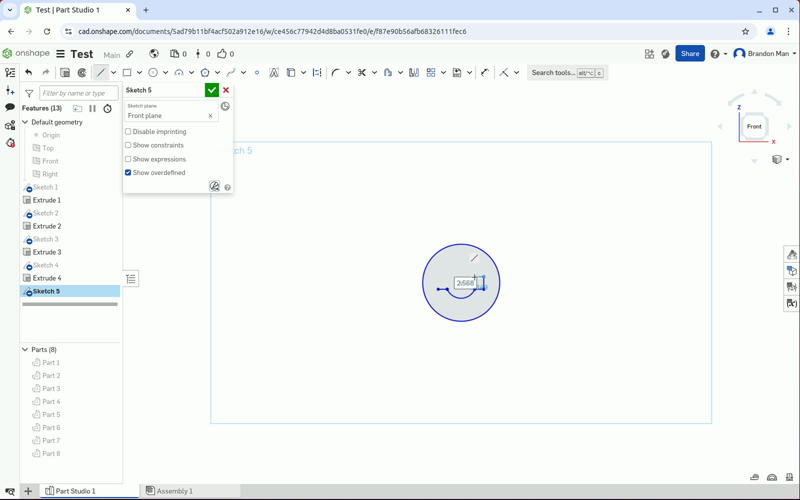
click(474, 276)
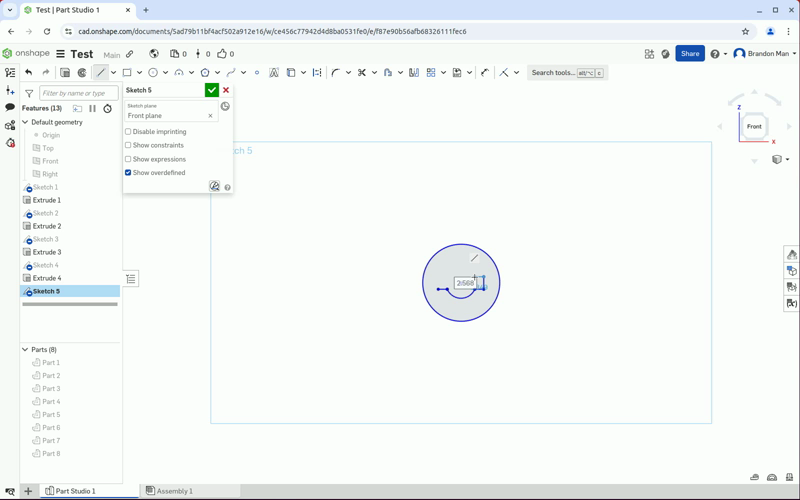
key_up(shift)
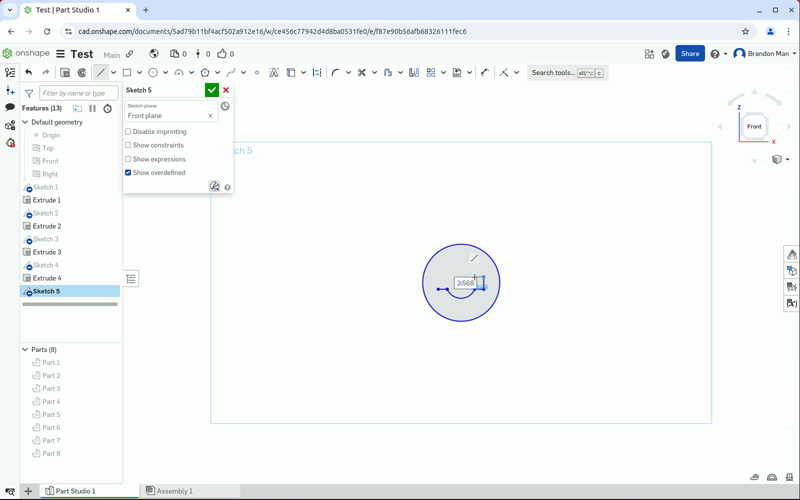
key(esc)
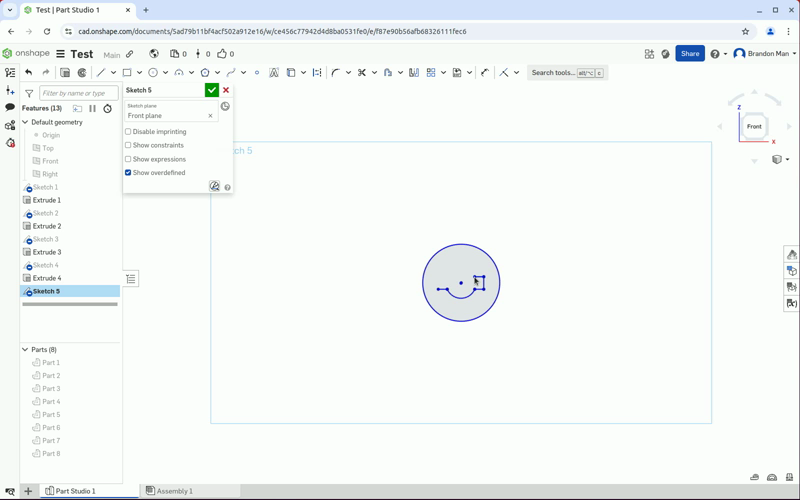
key(a)
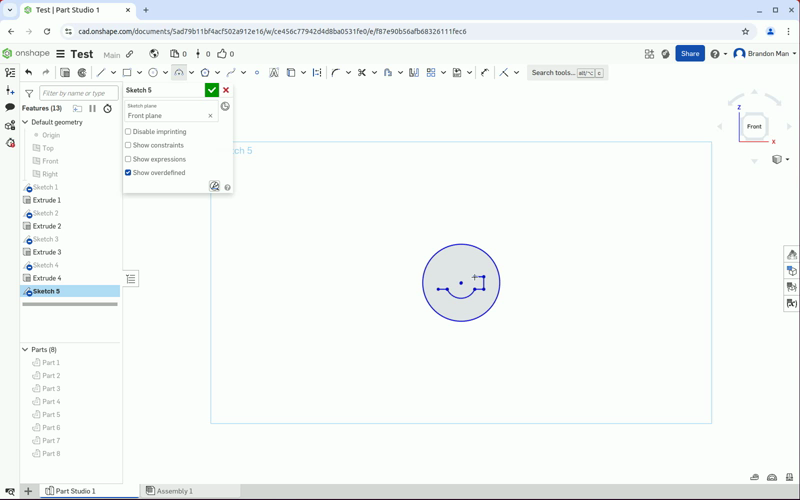
mouse_move(474, 276)
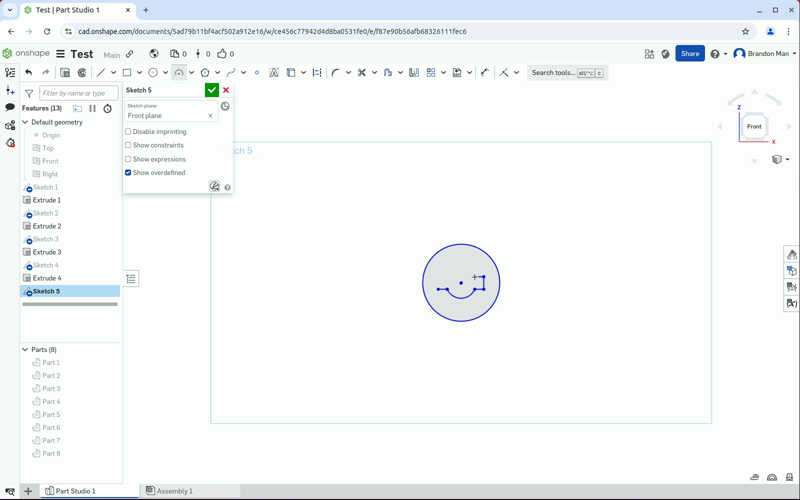
click(474, 276)
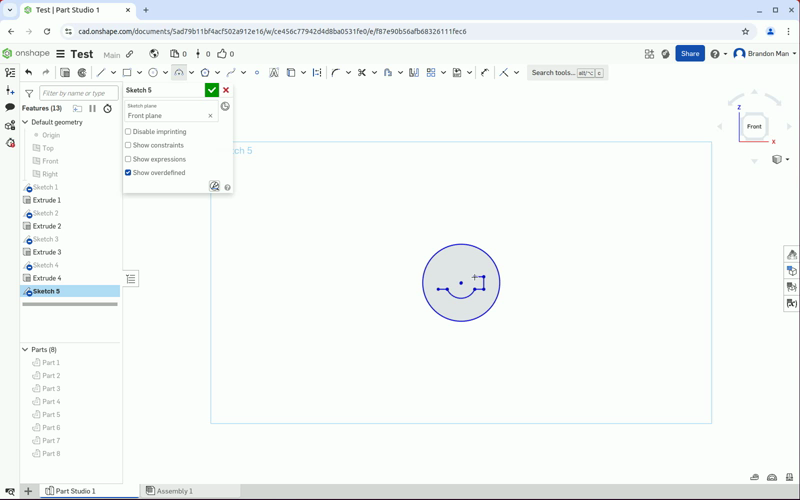
key_down(shift)
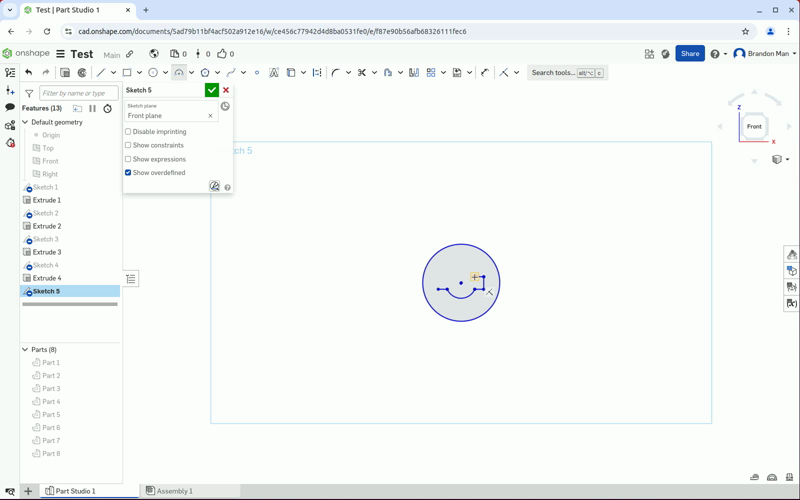
mouse_move(447, 276)
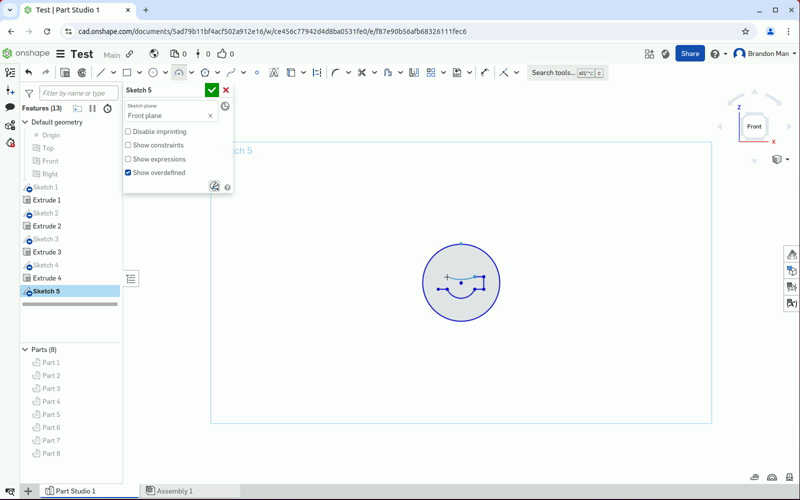
click(447, 276)
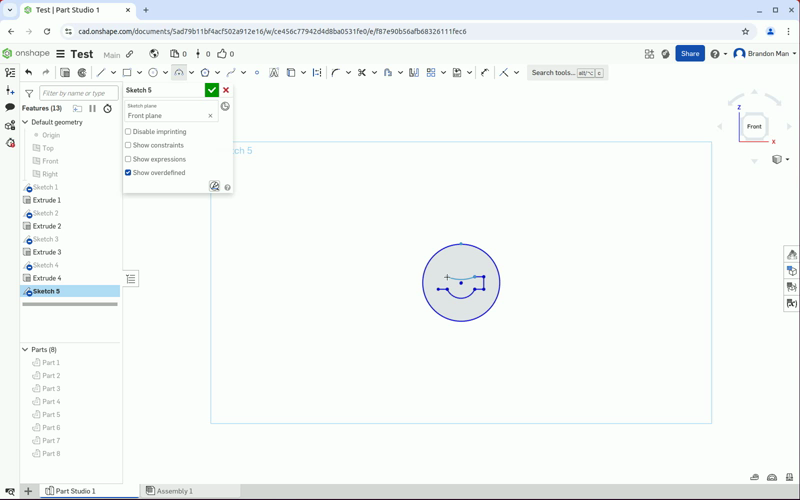
mouse_move(461, 267)
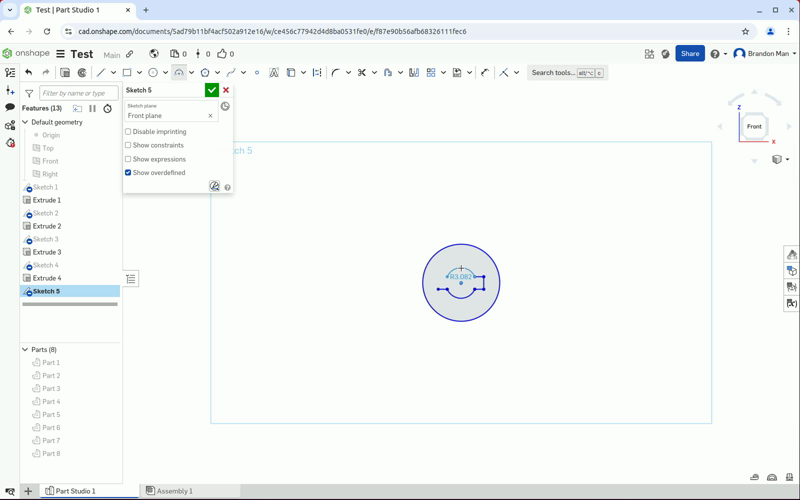
click(461, 267)
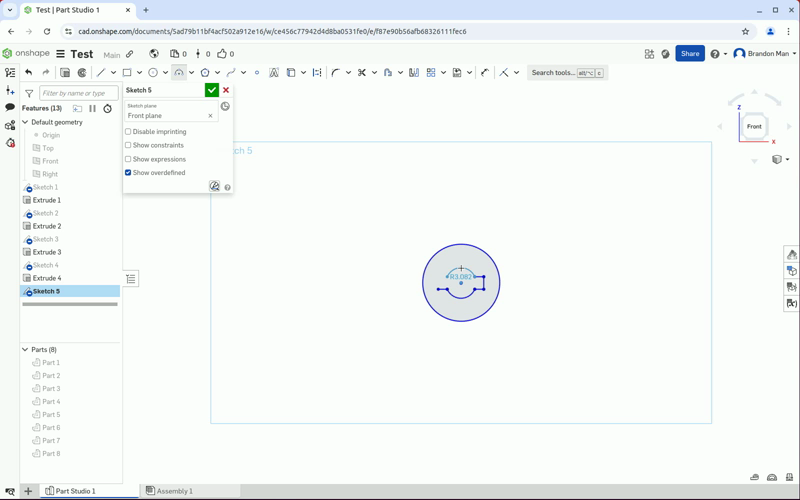
key_up(shift)
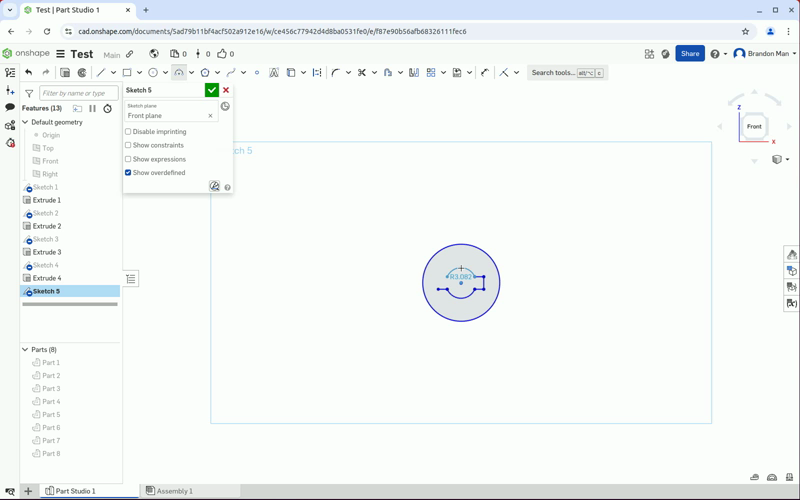
key(esc)
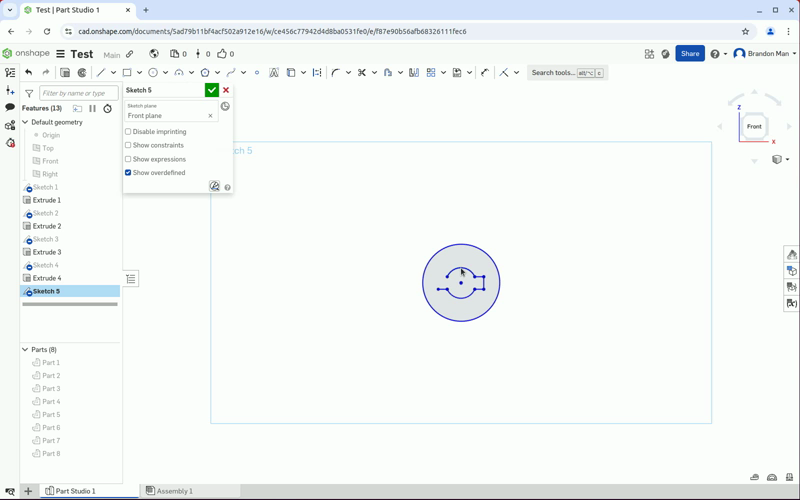
key(l)
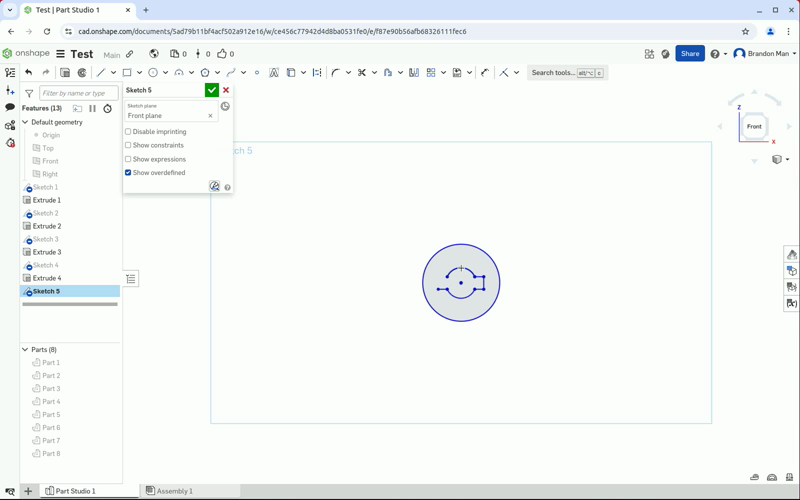
mouse_move(447, 276)
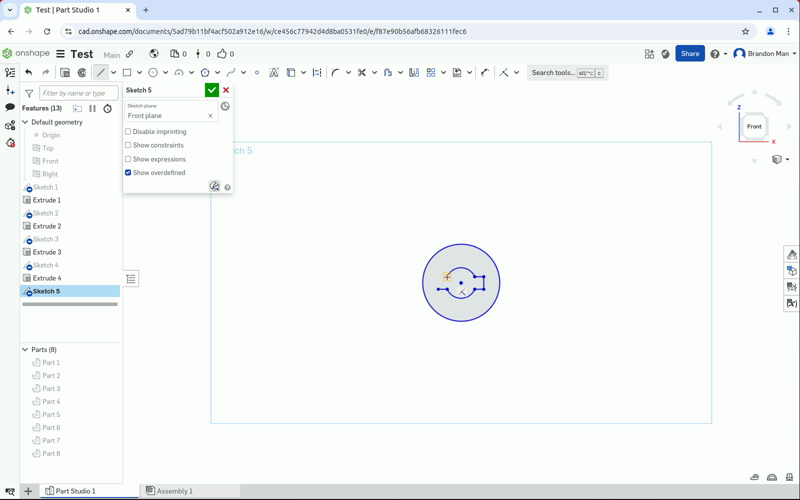
click(447, 276)
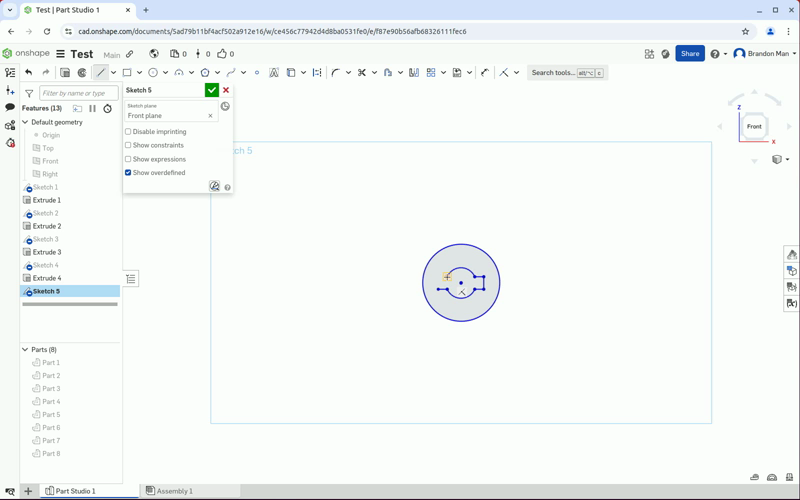
key_down(shift)
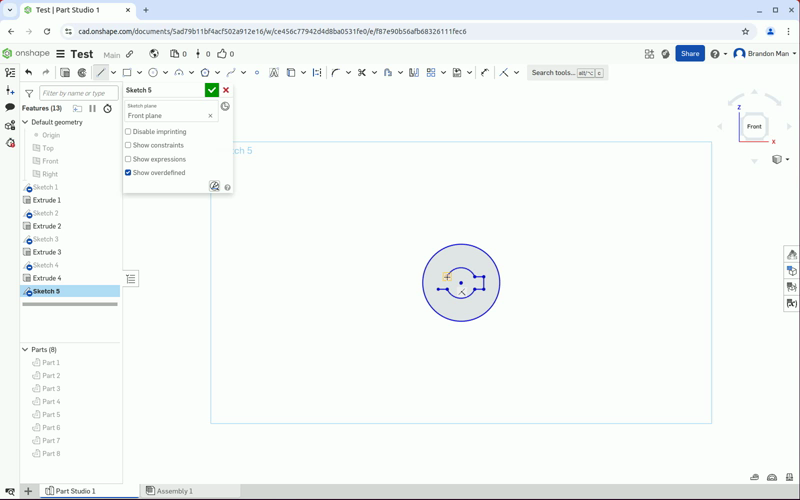
mouse_move(477, 276)
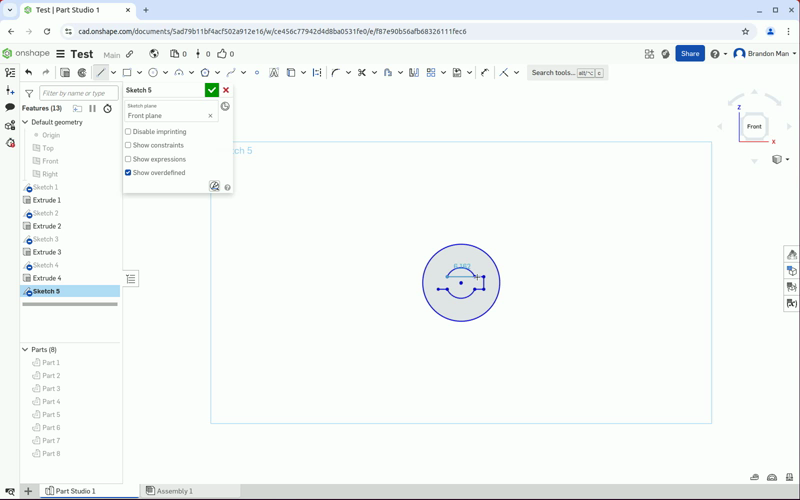
mouse_move(438, 276)
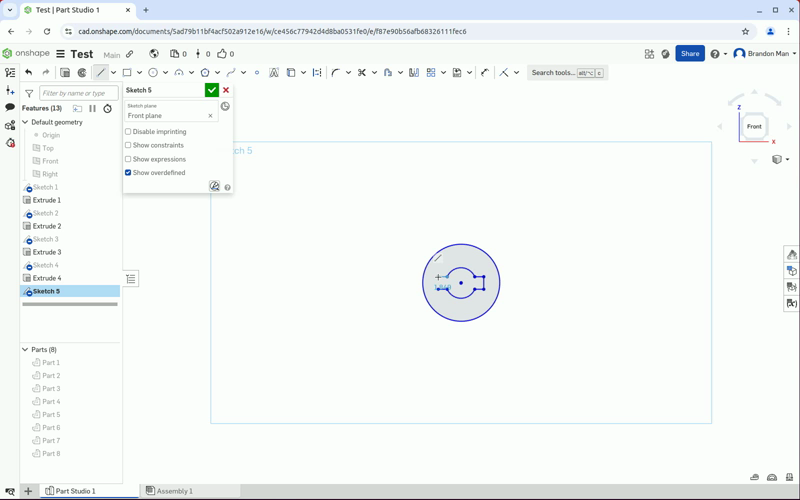
click(438, 276)
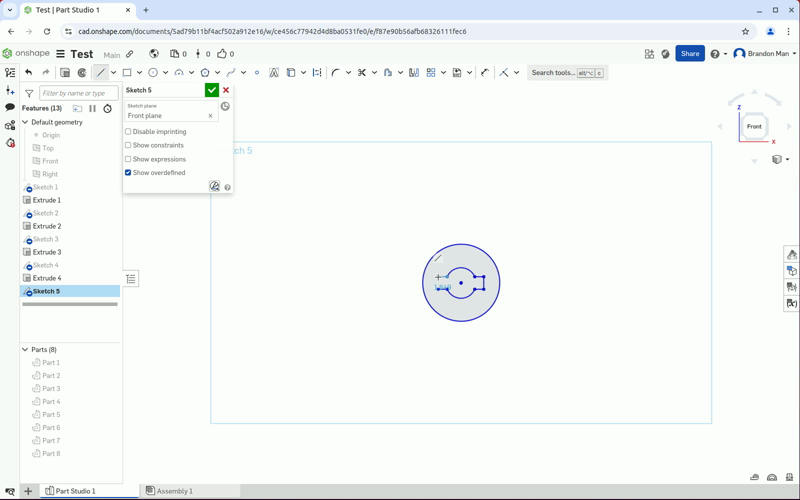
key_up(shift)
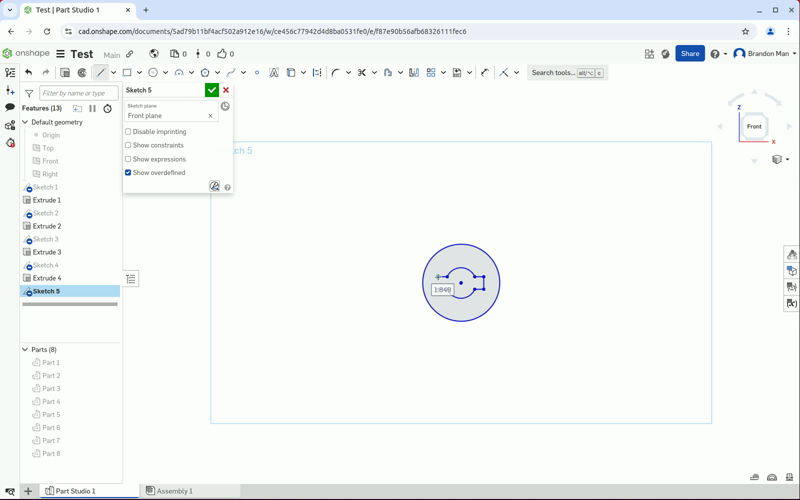
mouse_move(468, 276)
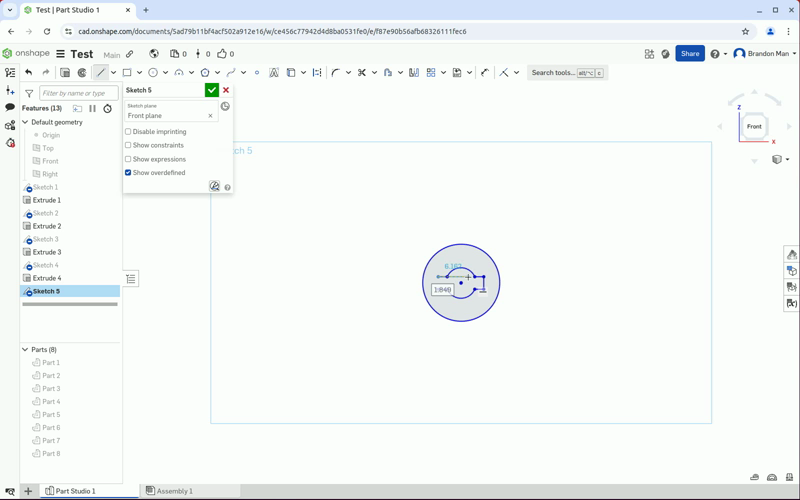
key_down(shift)
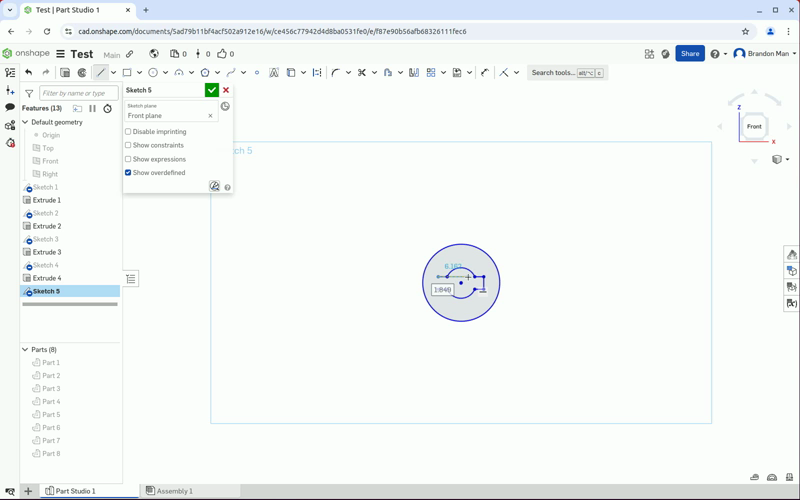
mouse_move(438, 289)
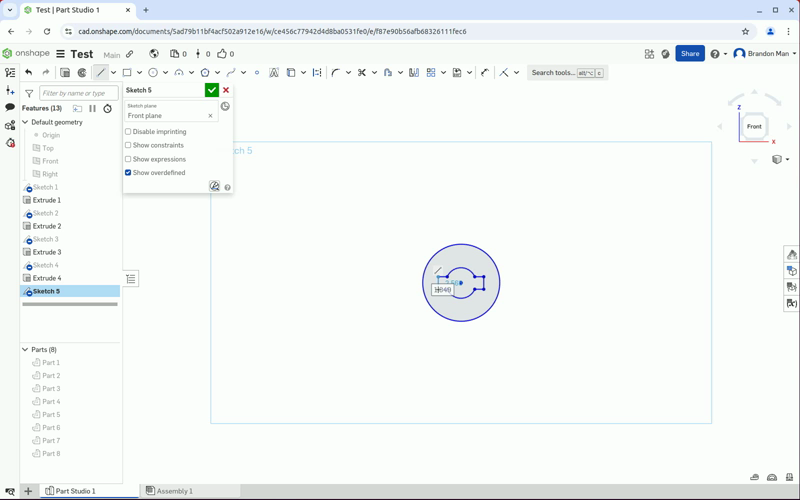
key_up(shift)
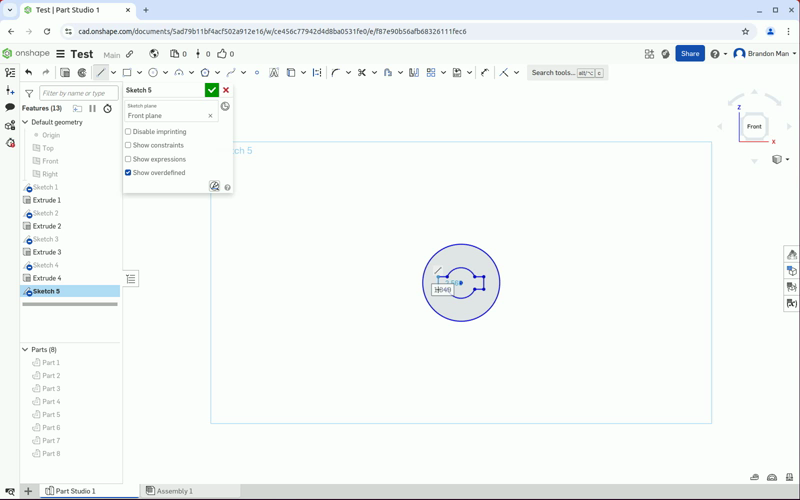
click(438, 289)
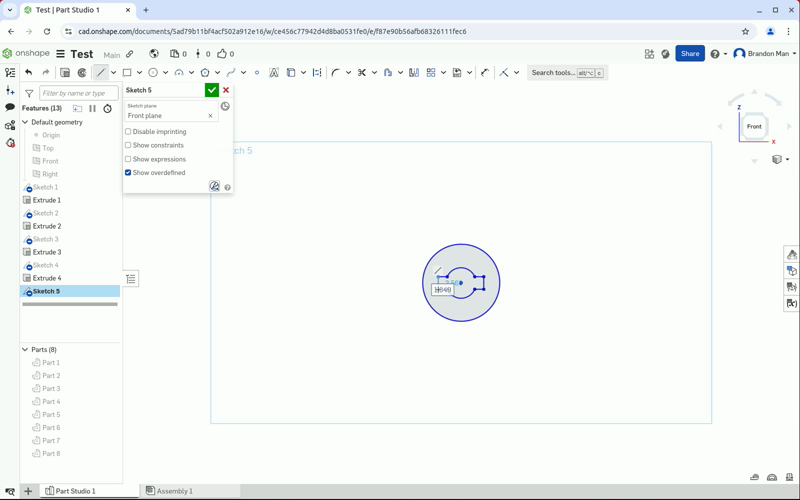
key(esc)
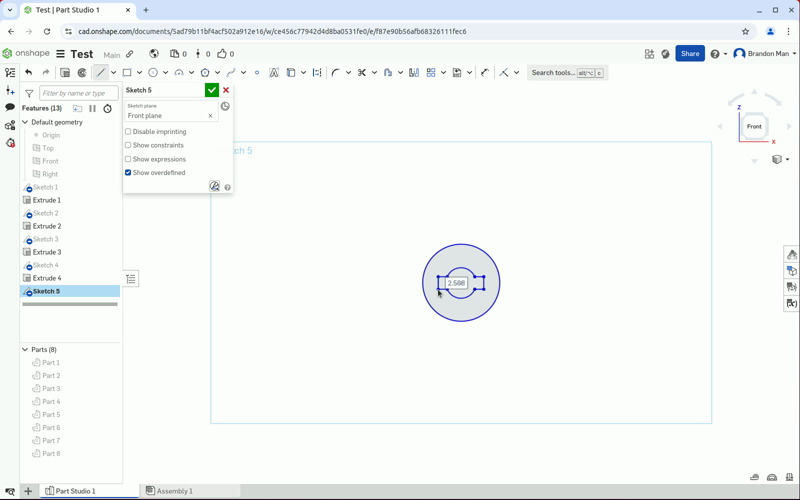
mouse_move(484, 271)
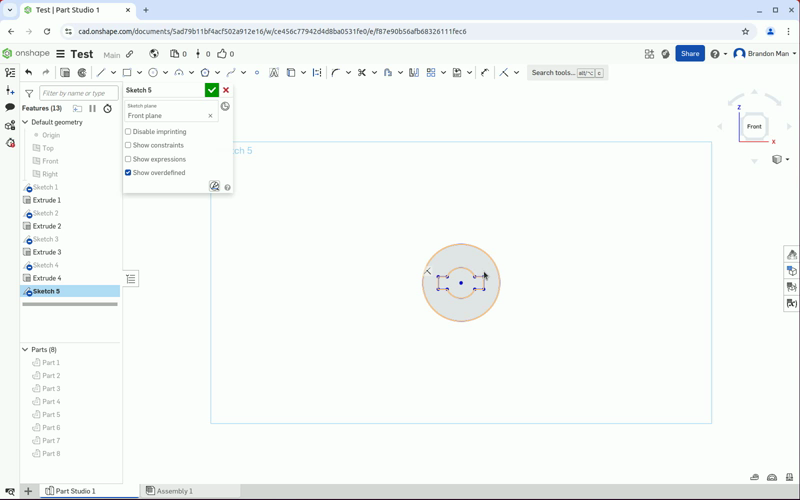
click(484, 271)
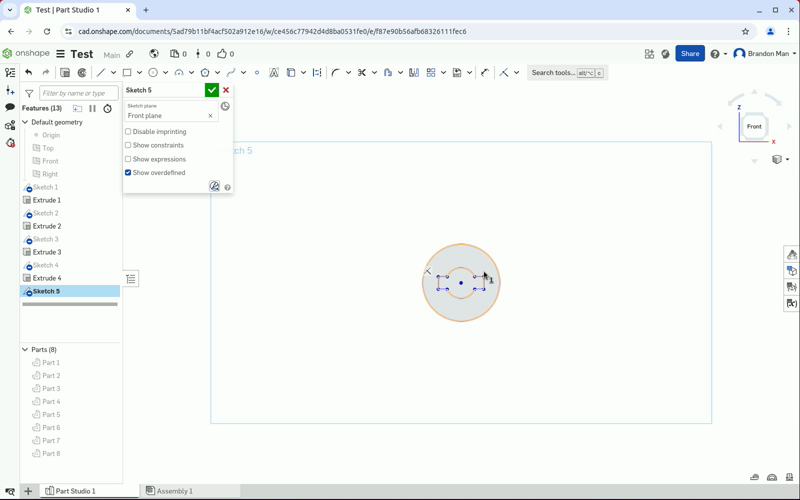
mouse_move(73, 352)
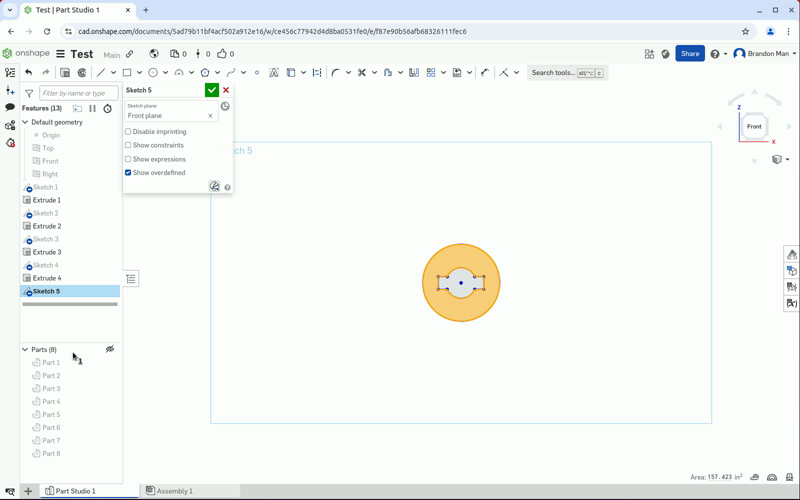
key(shift+y)
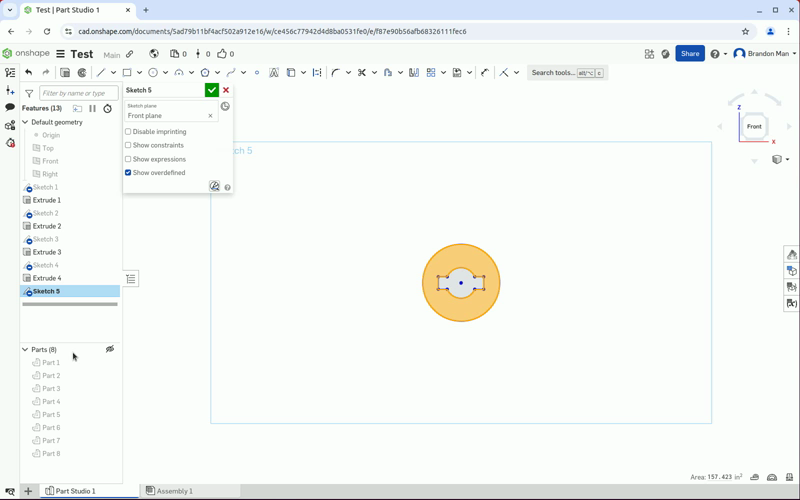
key(shift+e)
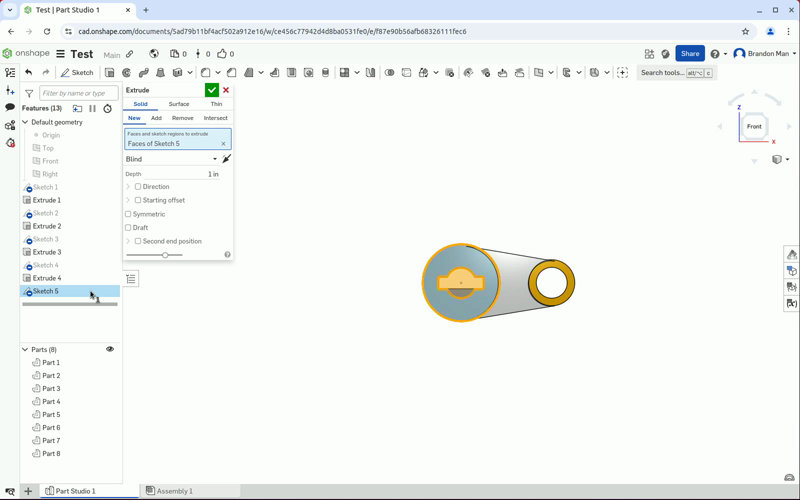
mouse_move(143, 106)
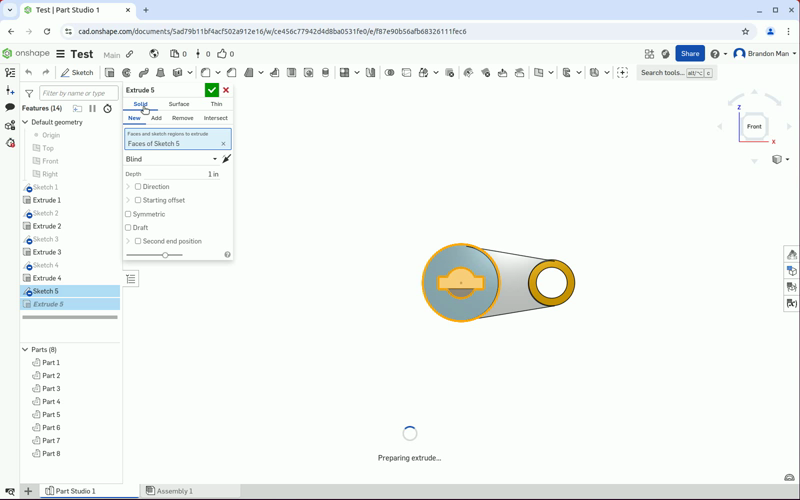
click(143, 106)
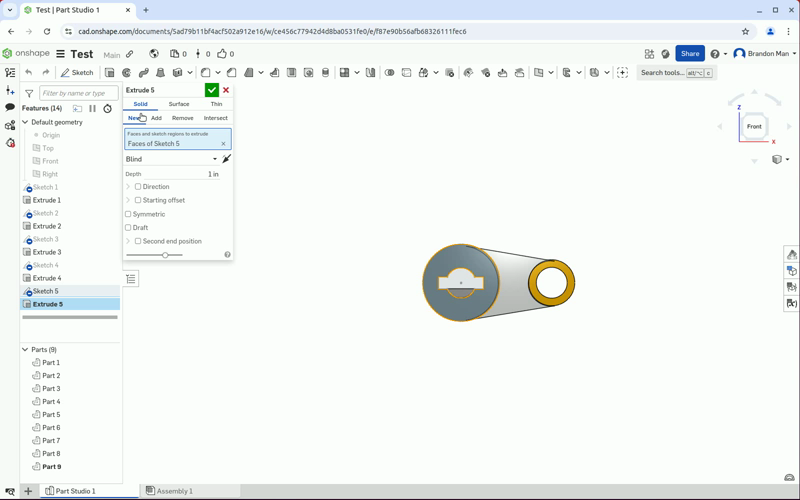
mouse_move(137, 120)
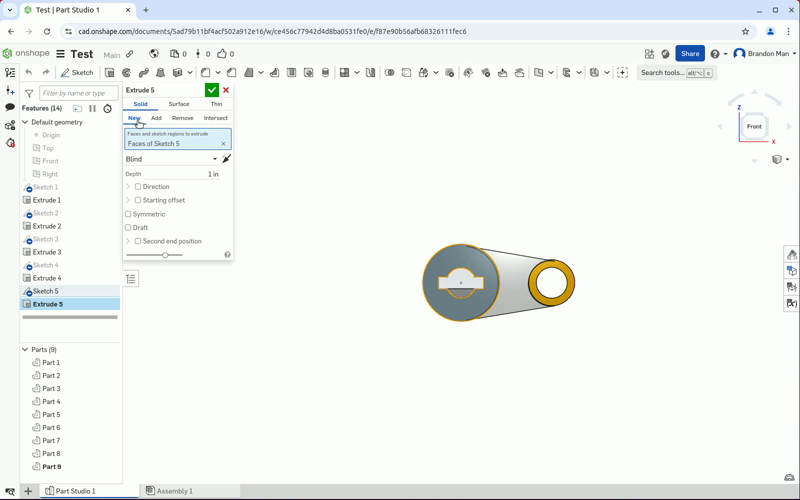
click(137, 120)
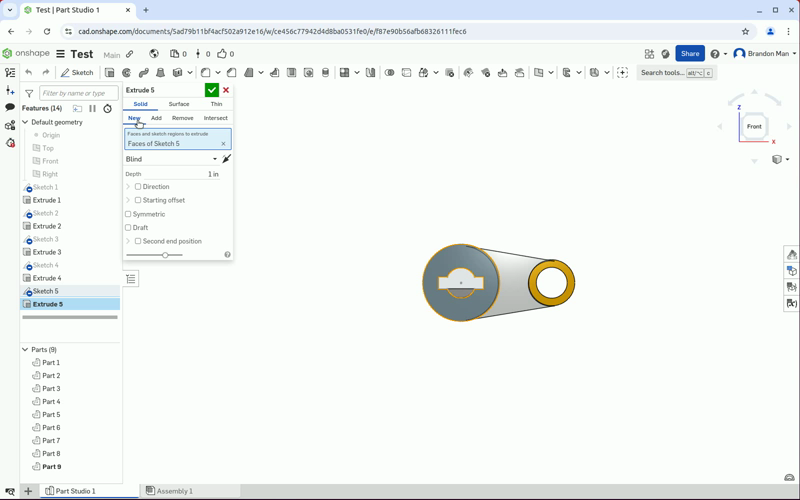
key(tab, 4)
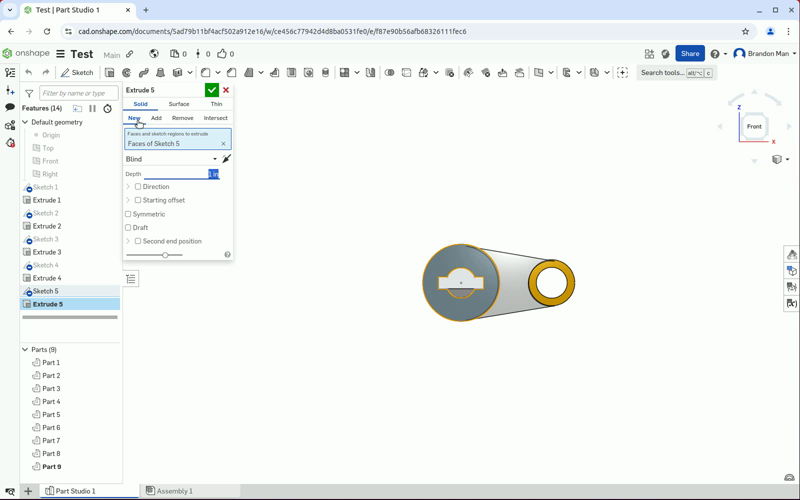
text(13.961)
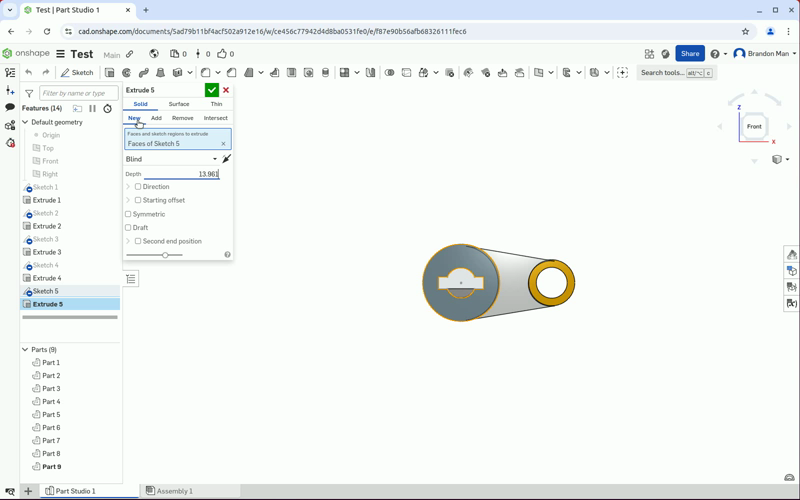
key(enter)
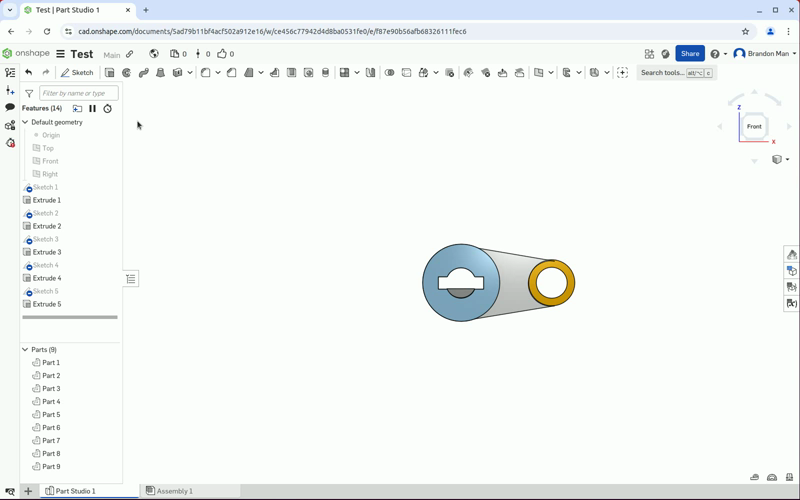
key(shift+h)
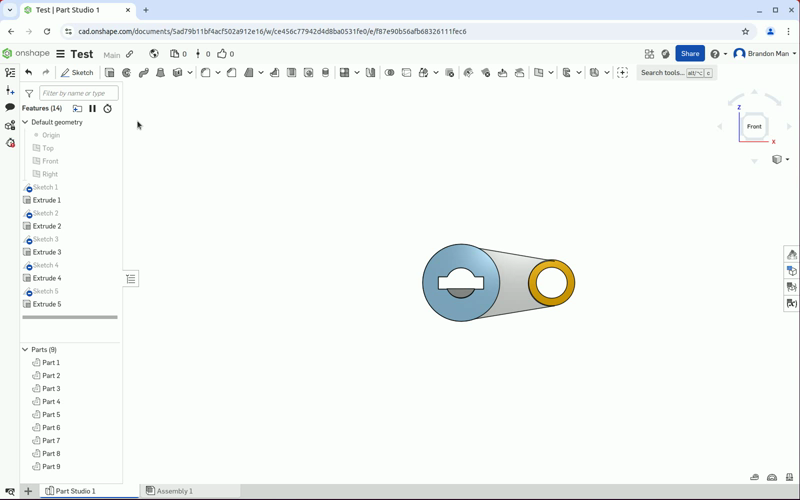
key(shift+h)
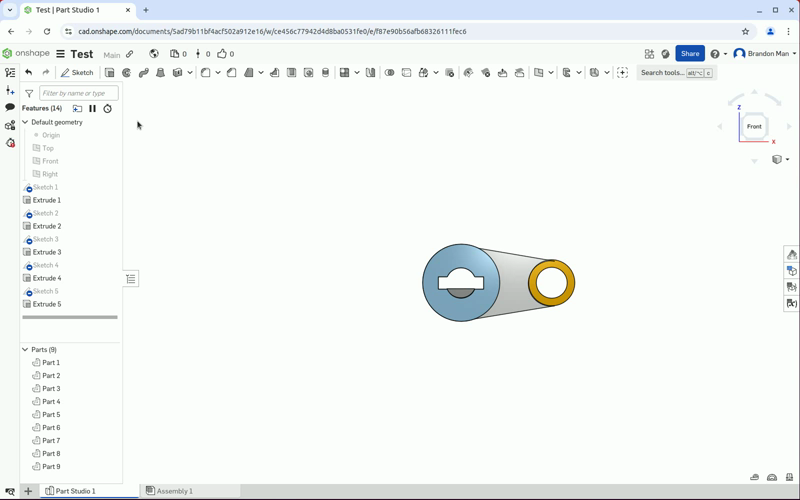
mouse_move(73, 189)
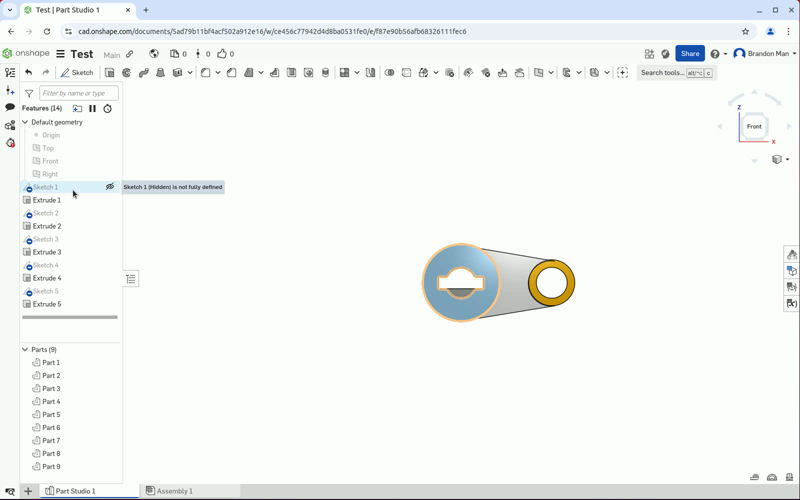
click(73, 189)
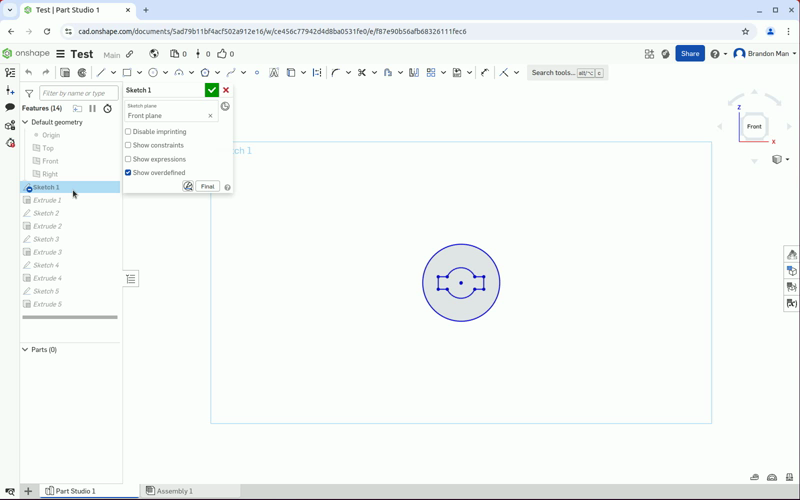
mouse_move(229, 92)
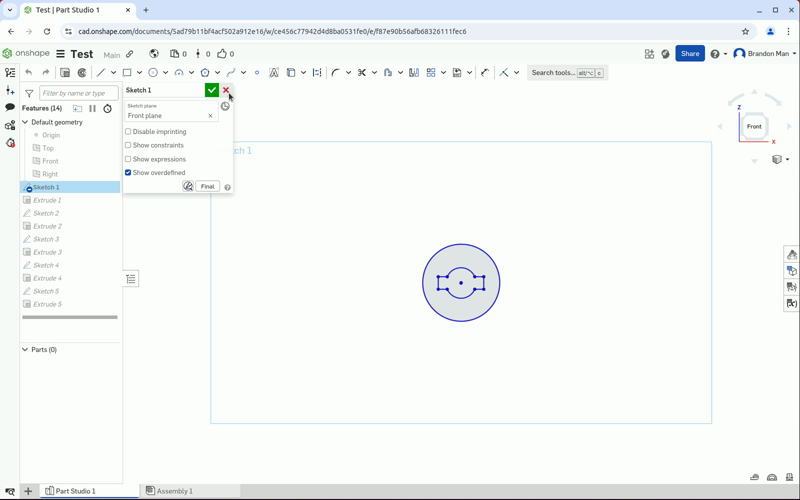
click(229, 92)
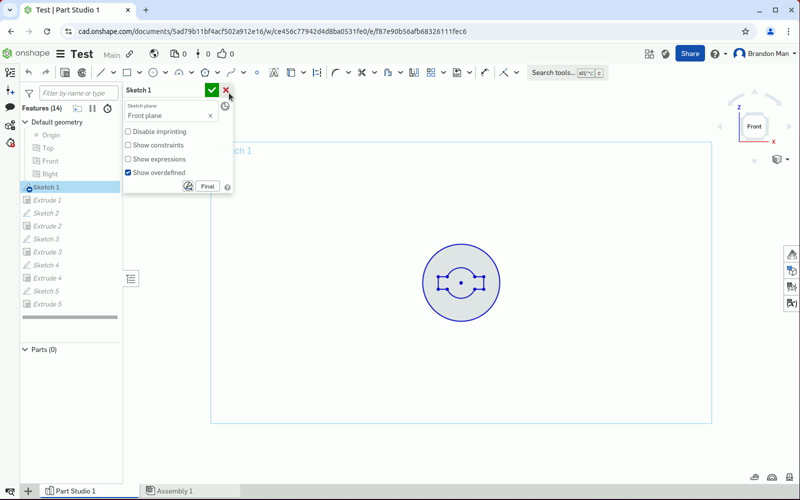
key(shift+s)
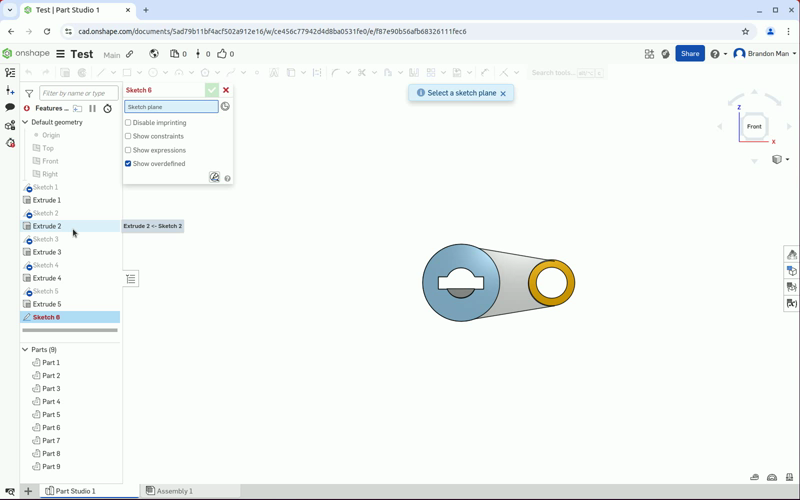
scroll(3)
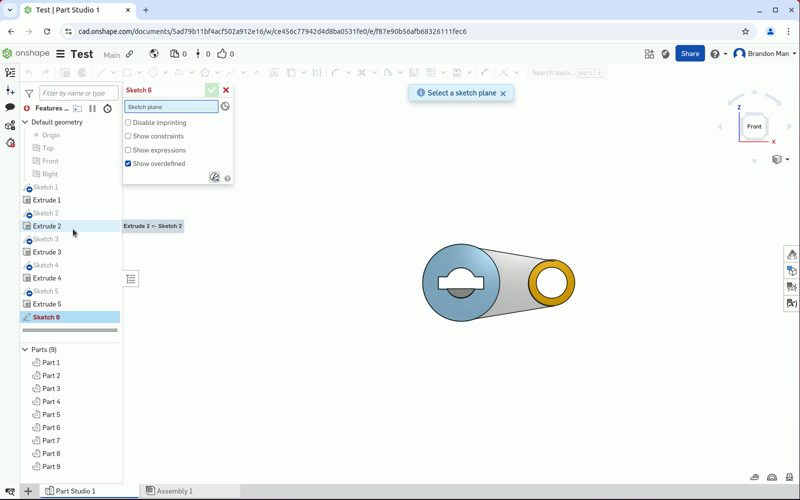
mouse_move(73, 163)
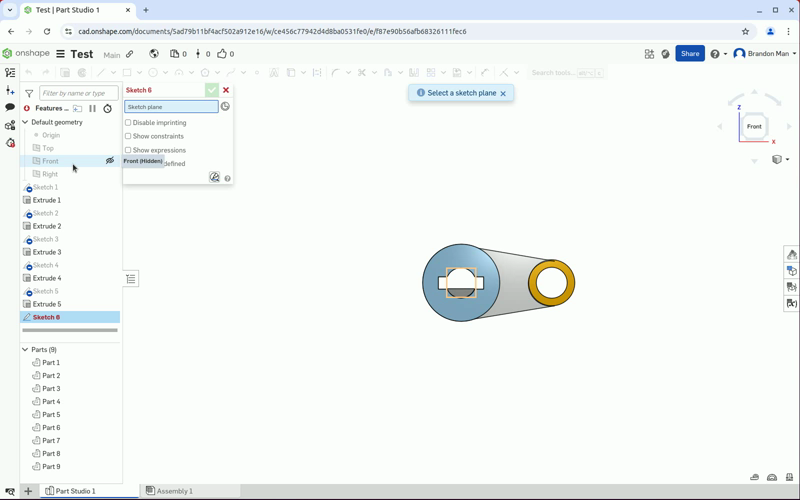
click(73, 163)
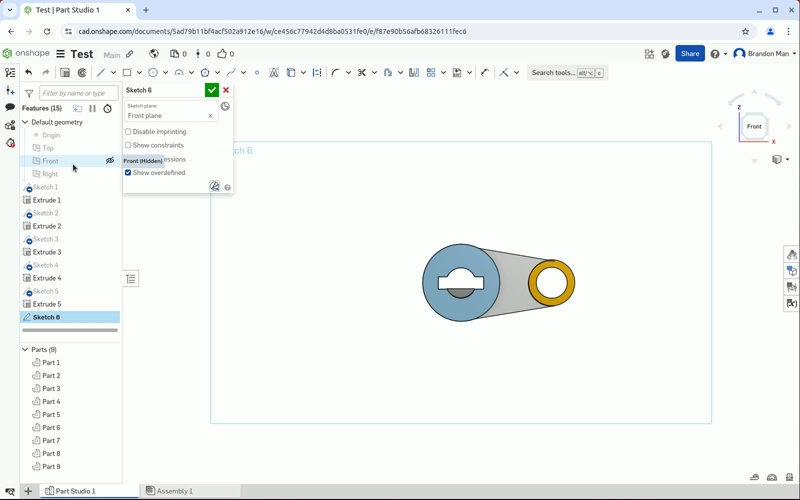
mouse_move(73, 352)
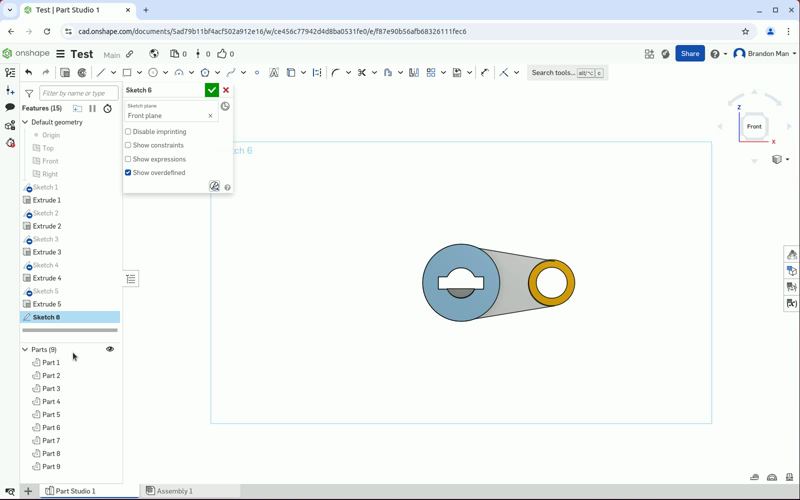
key(y)
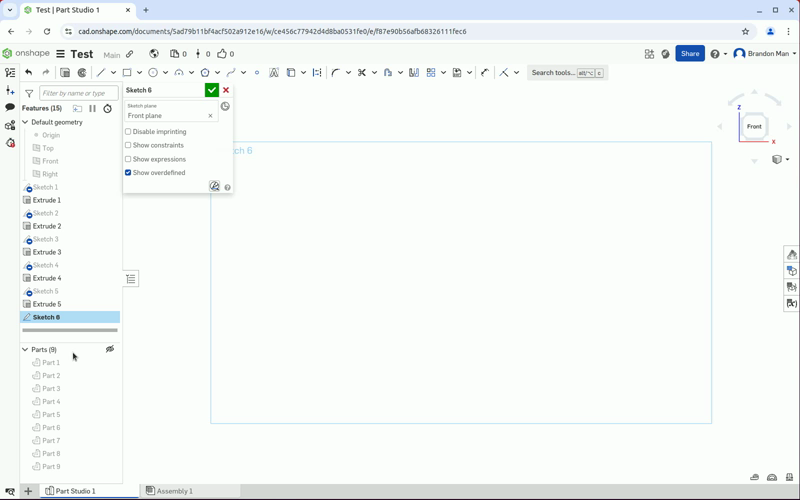
key(l)
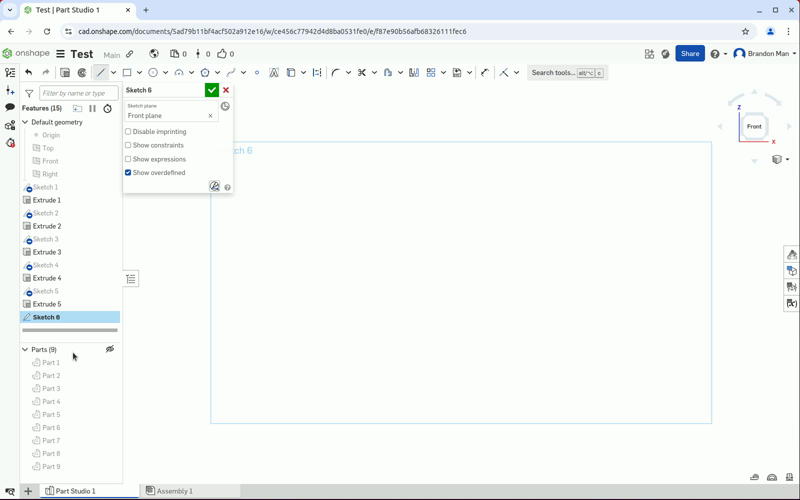
key_down(shift)
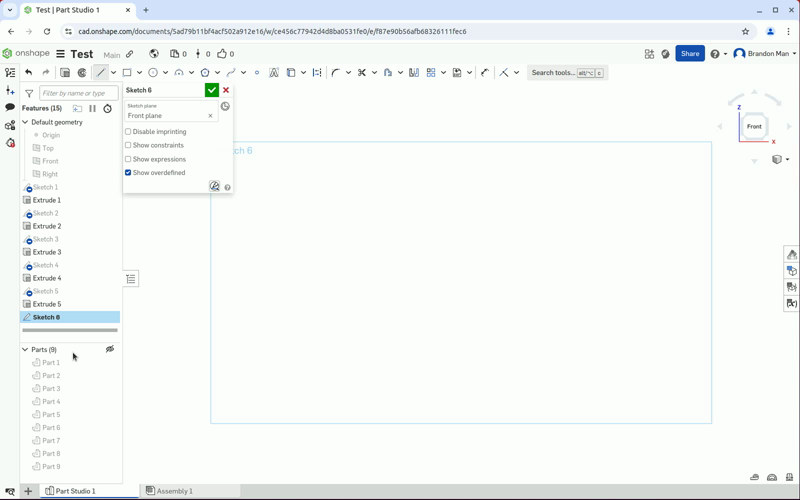
mouse_move(438, 288)
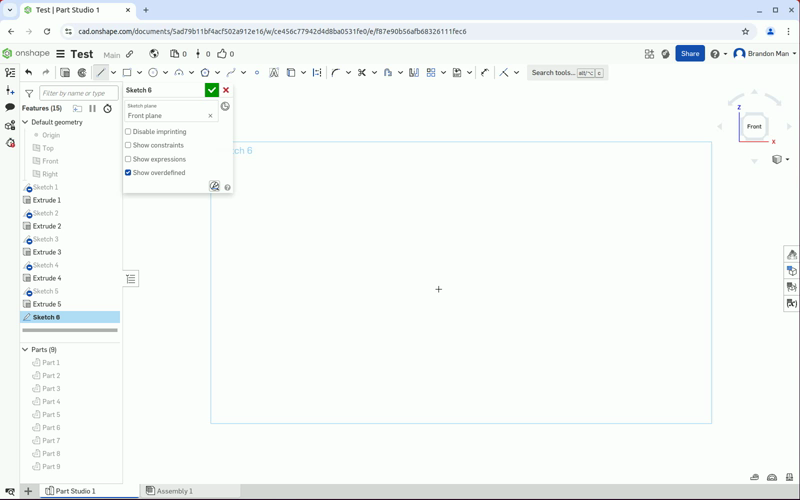
click(438, 288)
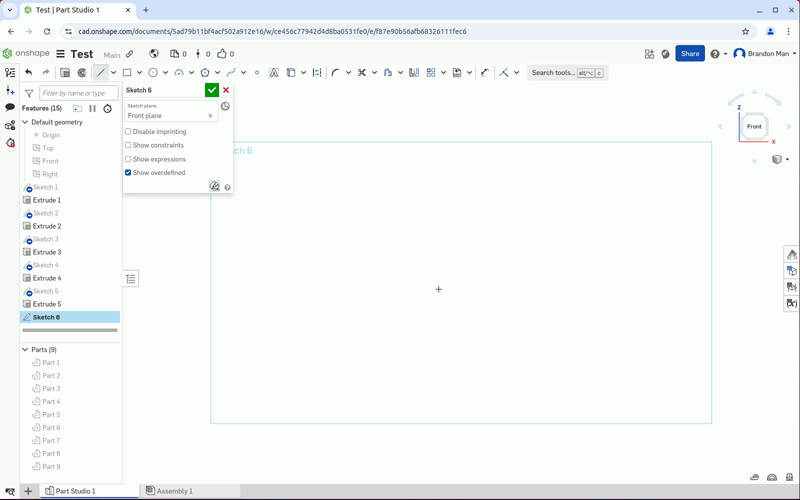
key_up(shift)
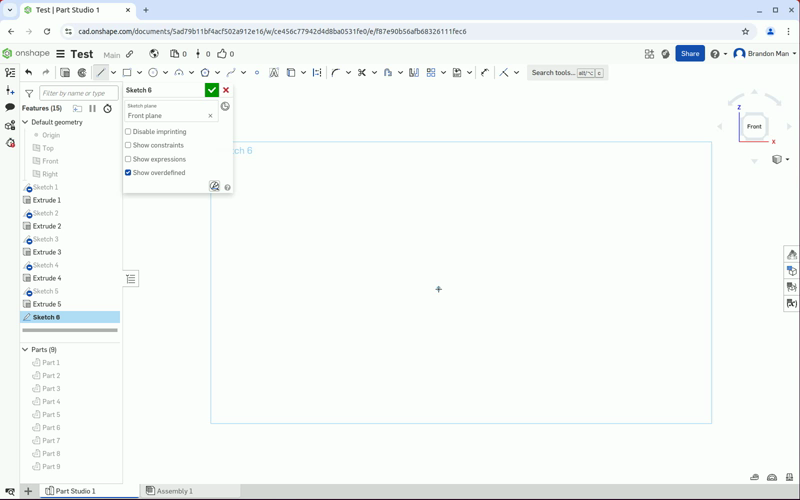
key_down(shift)
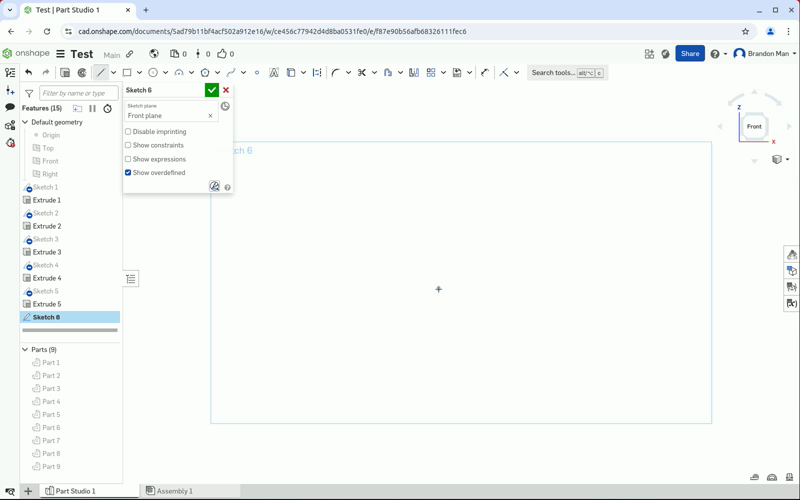
mouse_move(468, 288)
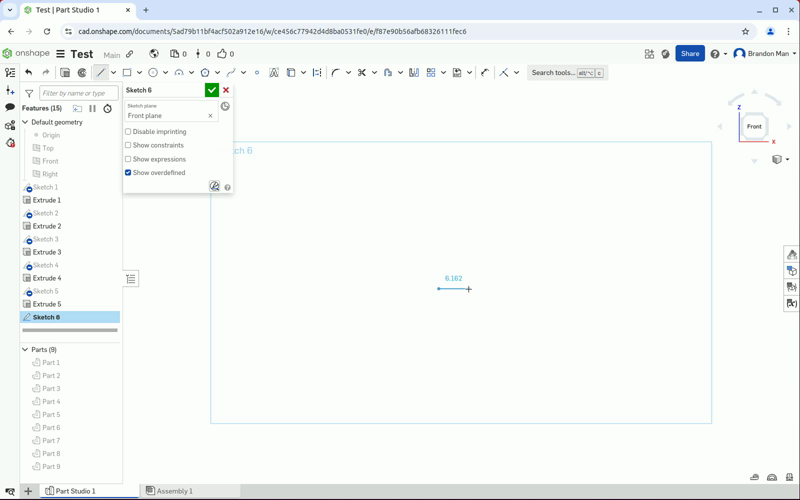
mouse_move(447, 288)
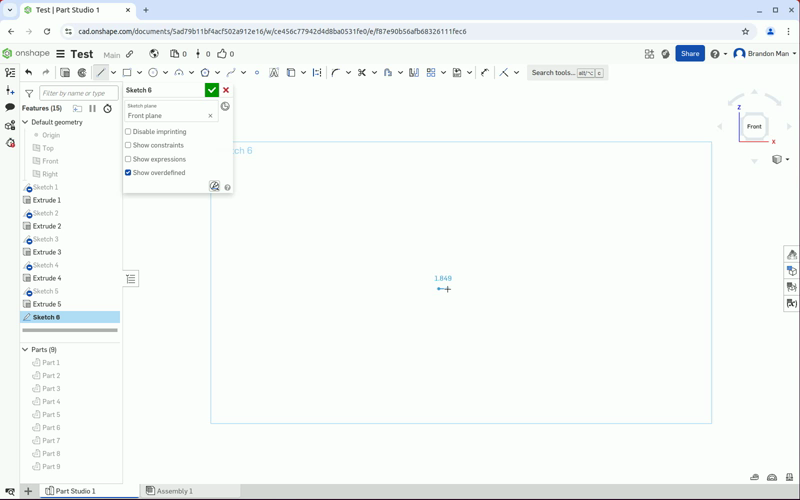
click(447, 288)
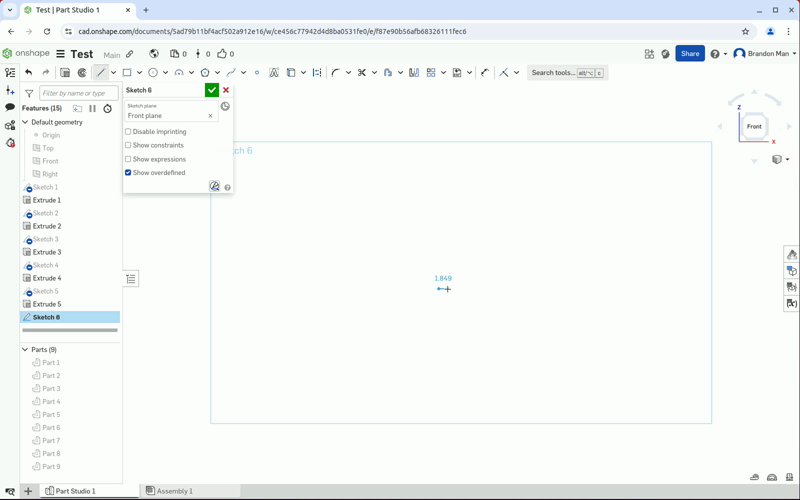
key_up(shift)
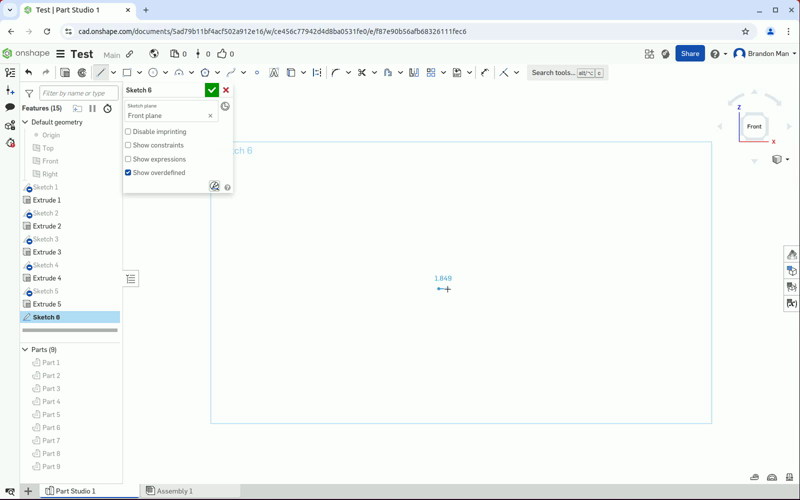
key(esc)
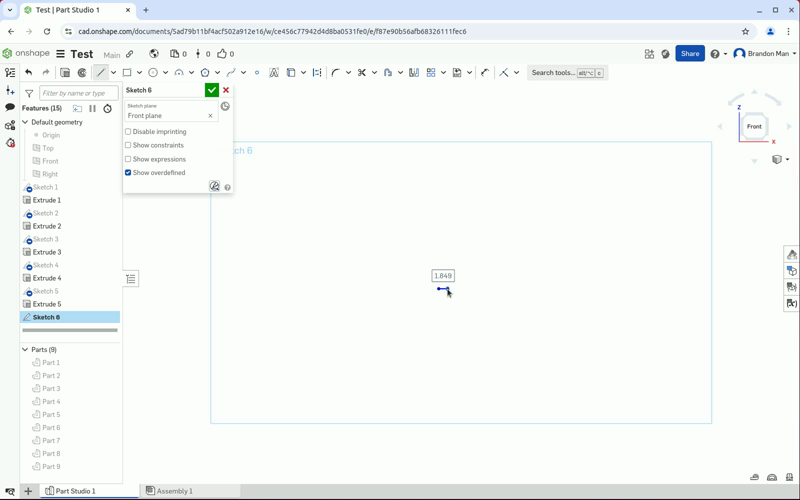
key(a)
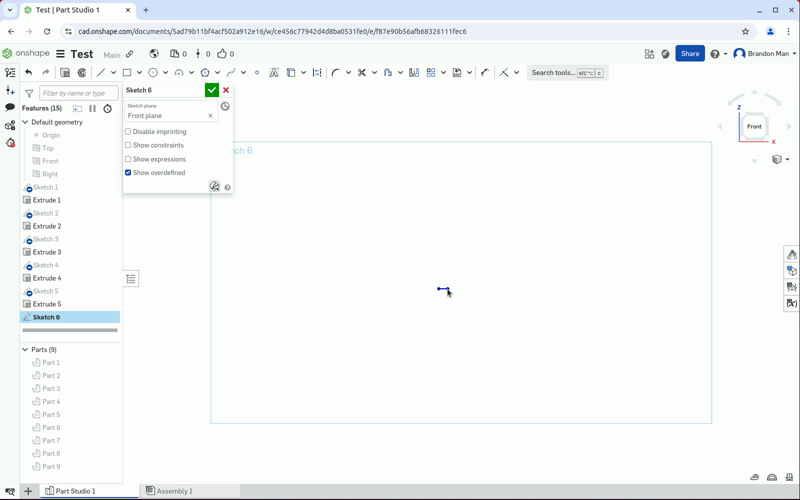
mouse_move(447, 288)
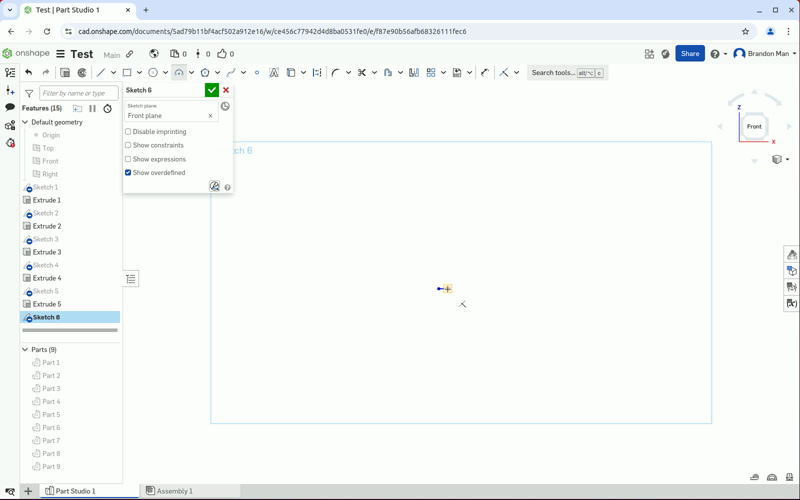
click(447, 288)
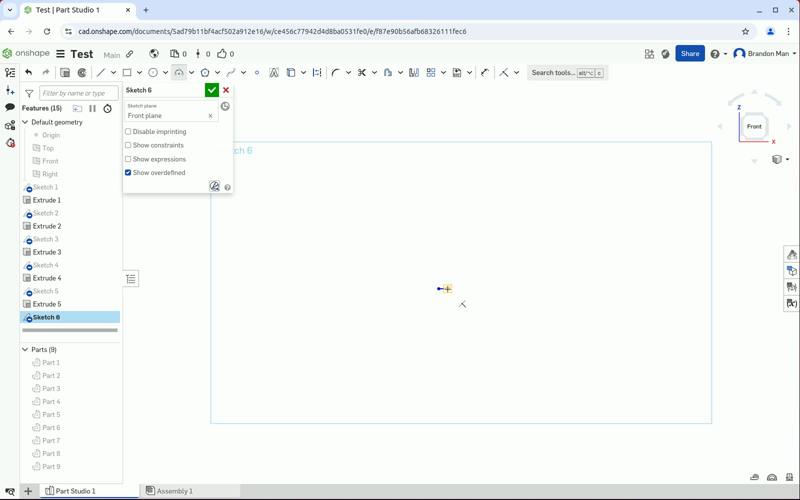
key_down(shift)
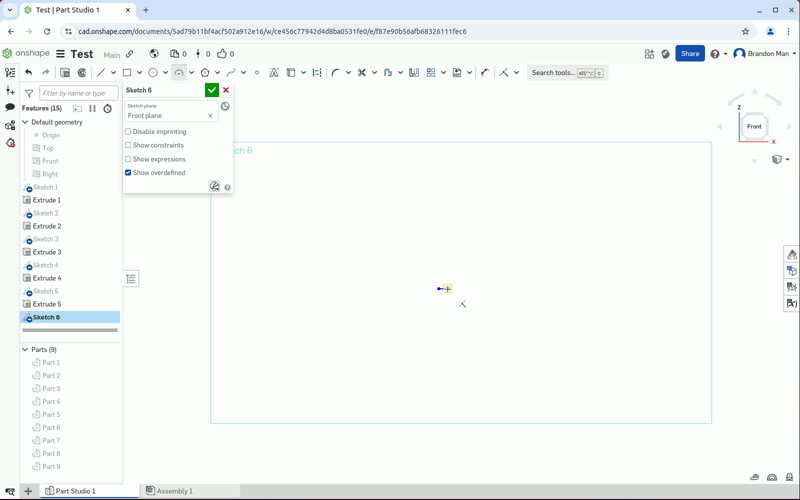
mouse_move(447, 276)
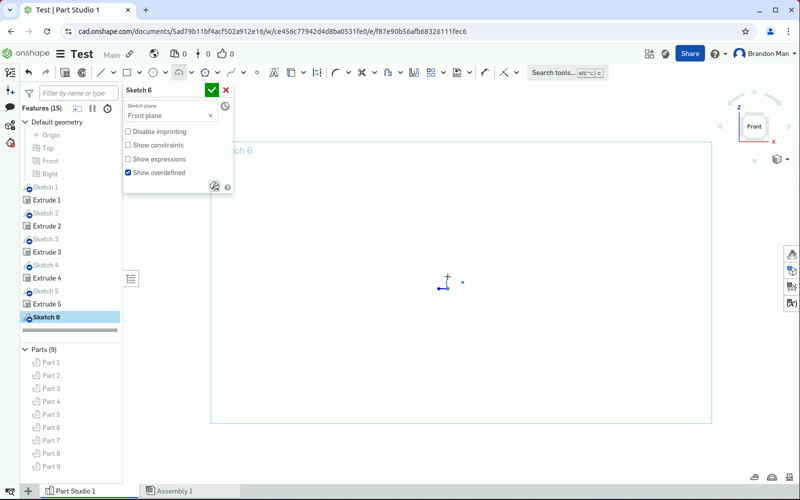
click(447, 276)
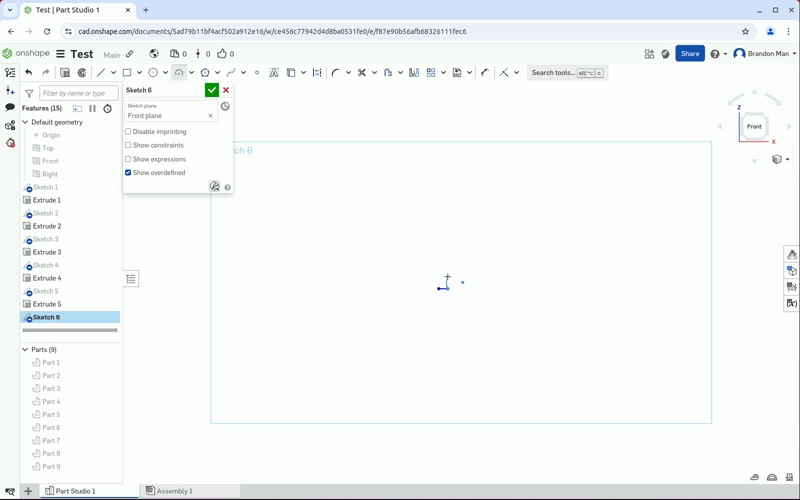
mouse_move(446, 282)
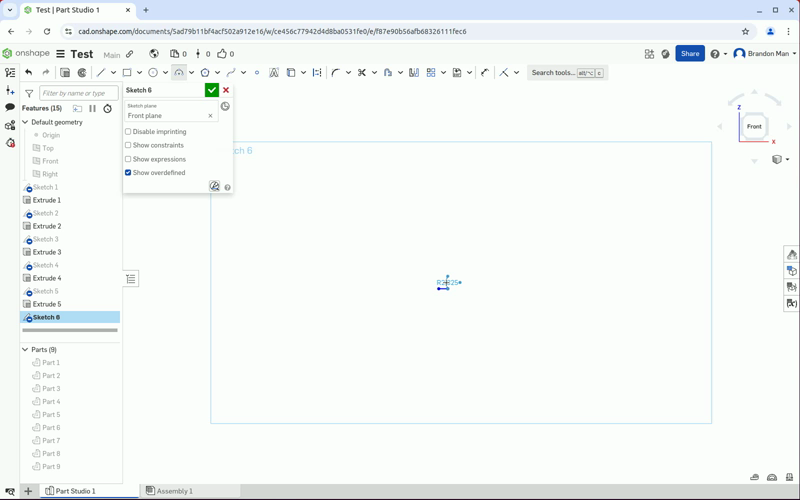
click(446, 282)
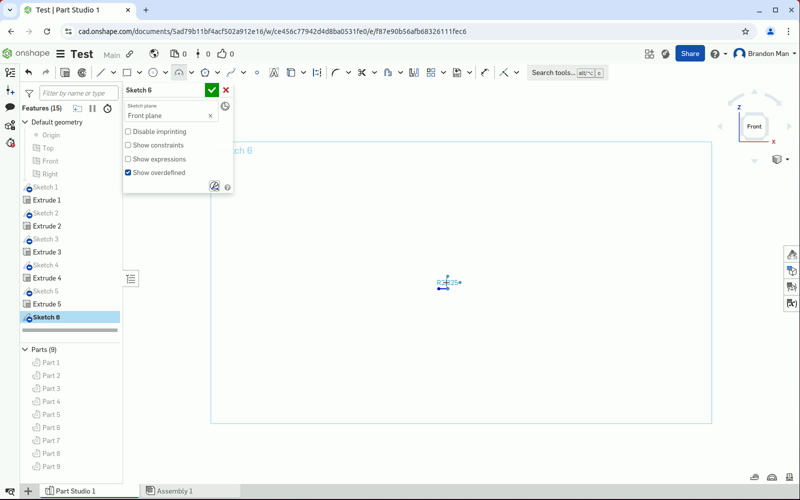
key_up(shift)
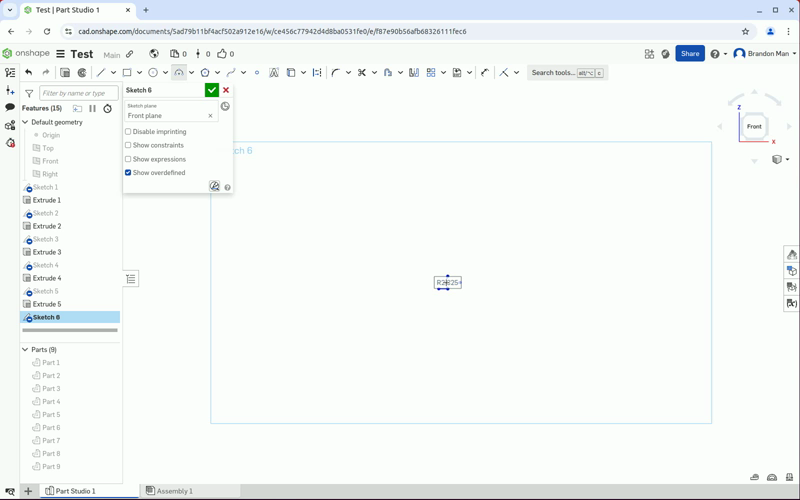
key(esc)
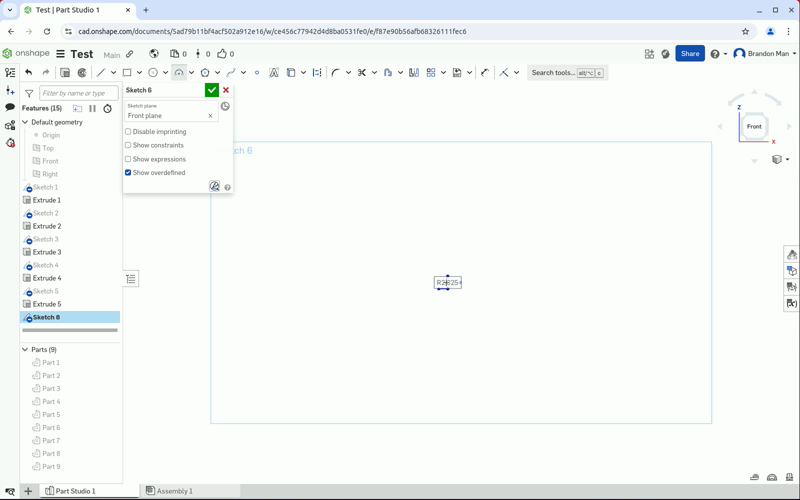
key(l)
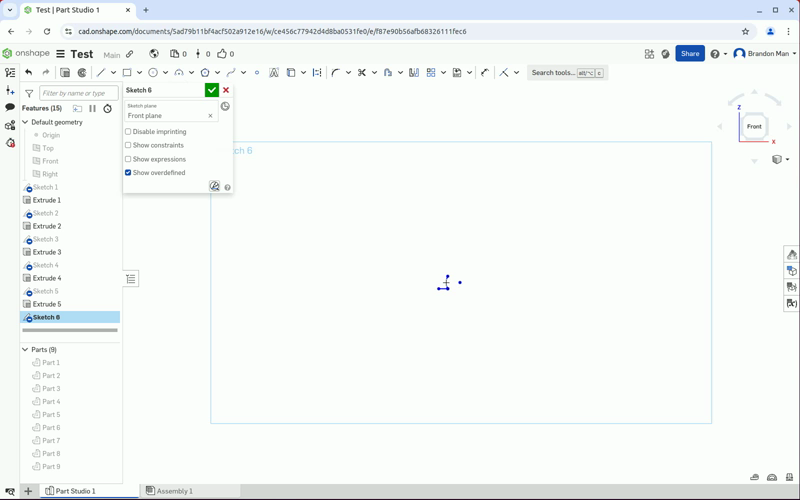
mouse_move(447, 276)
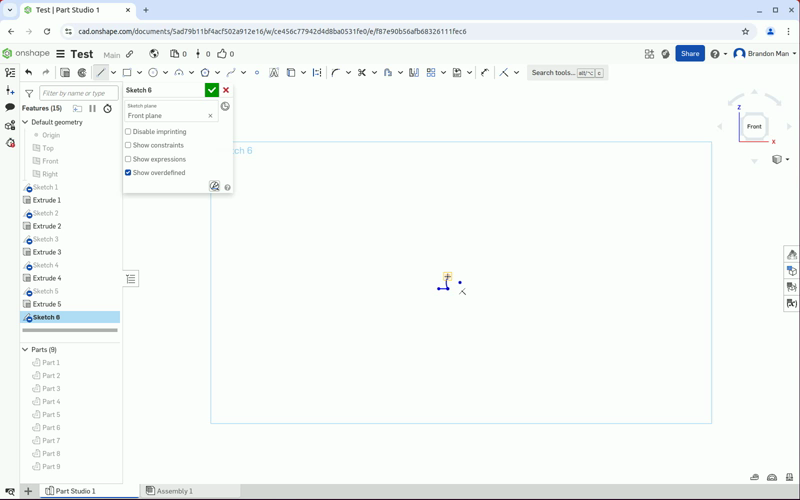
click(447, 276)
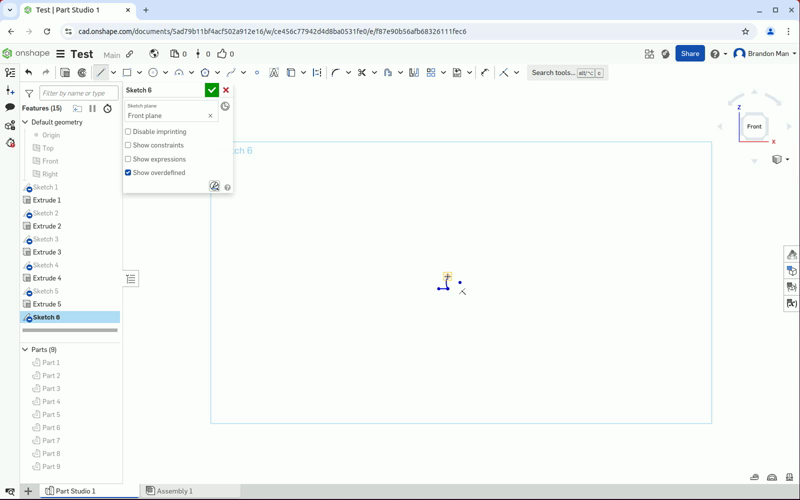
key_down(shift)
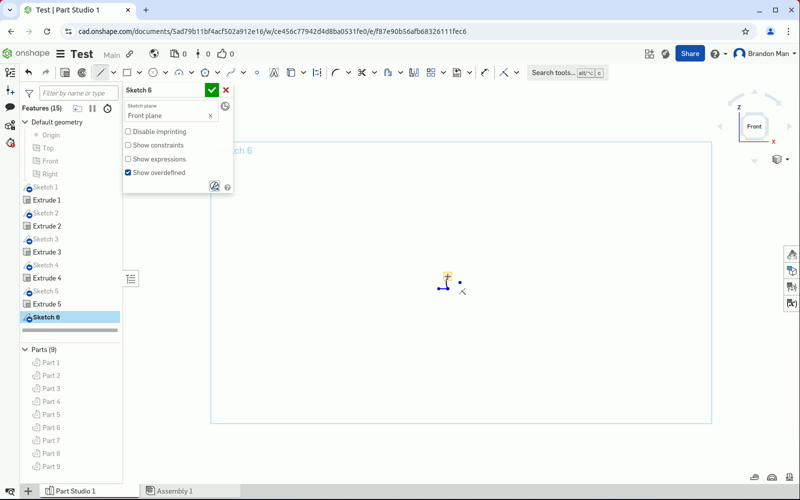
mouse_move(477, 276)
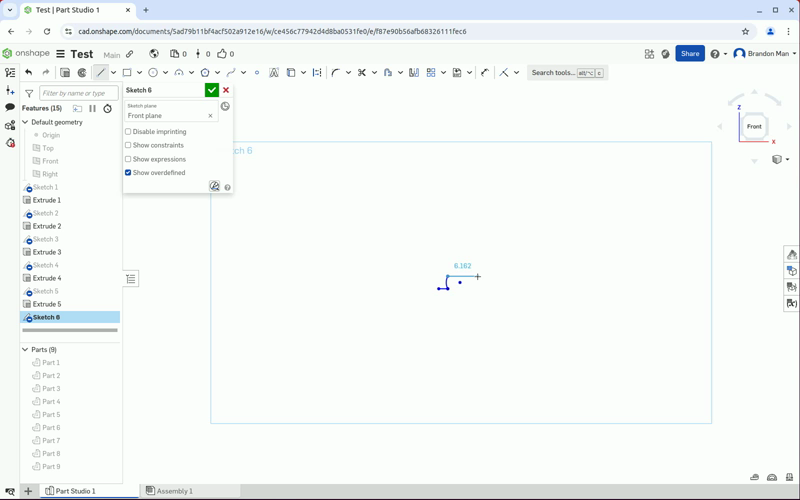
mouse_move(438, 276)
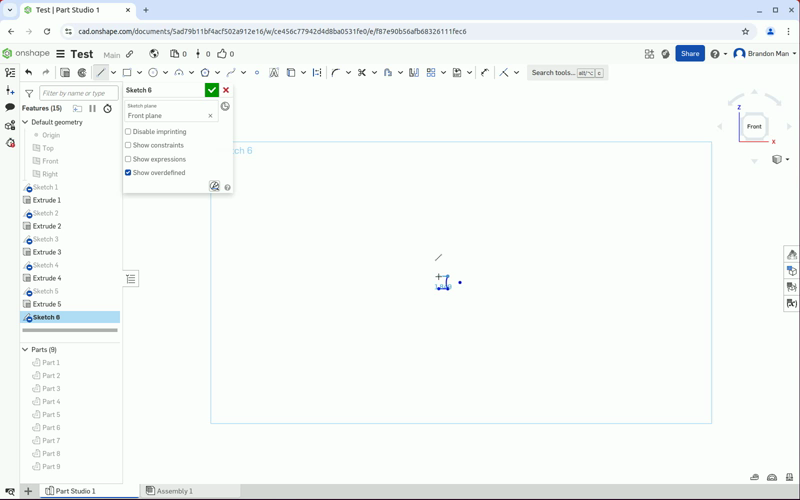
click(438, 276)
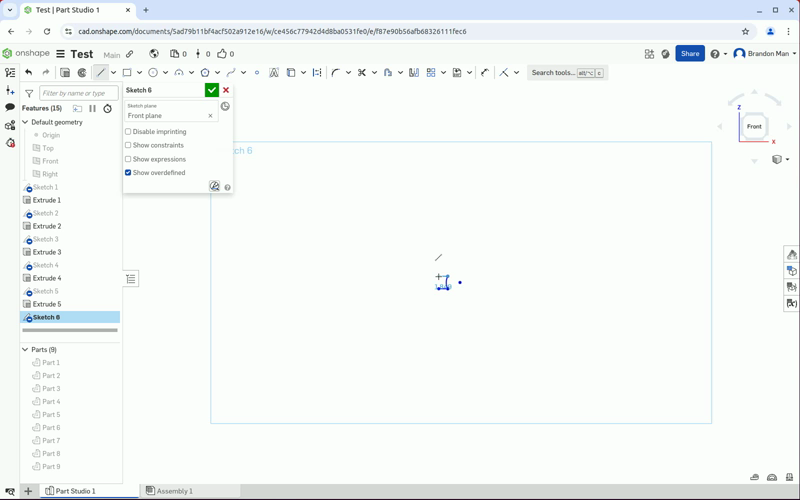
key_up(shift)
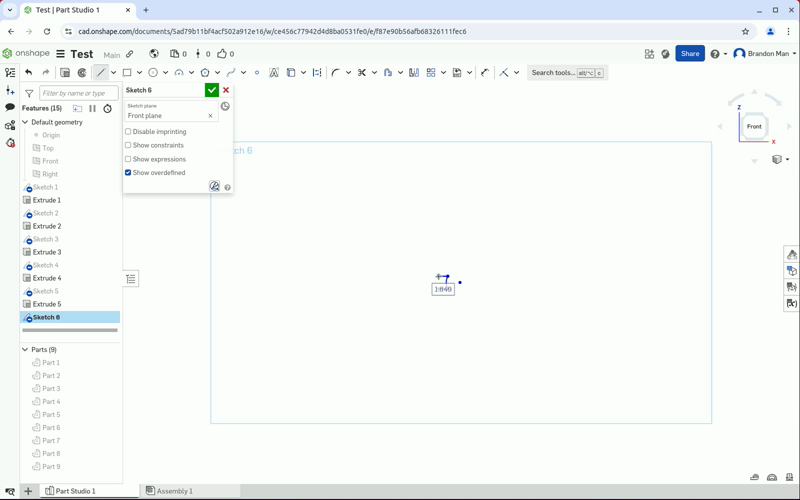
mouse_move(468, 276)
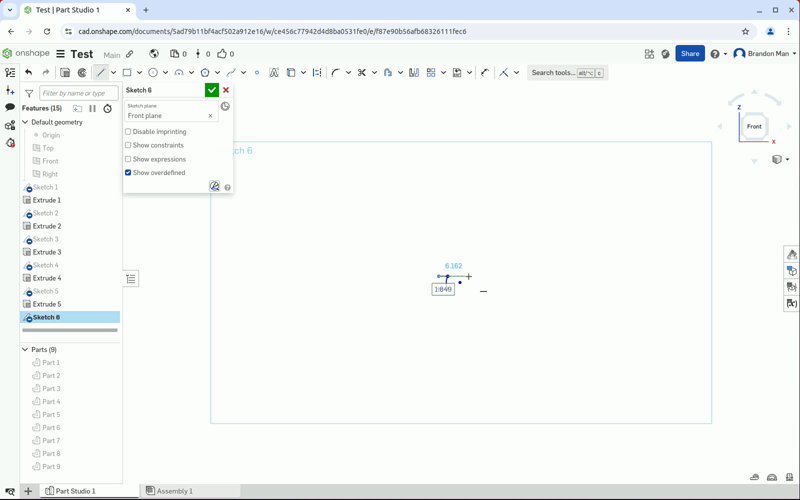
key_down(shift)
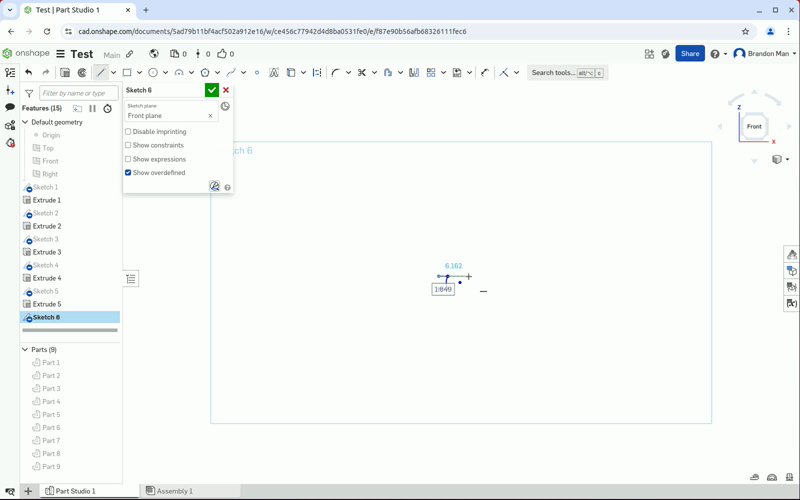
mouse_move(438, 288)
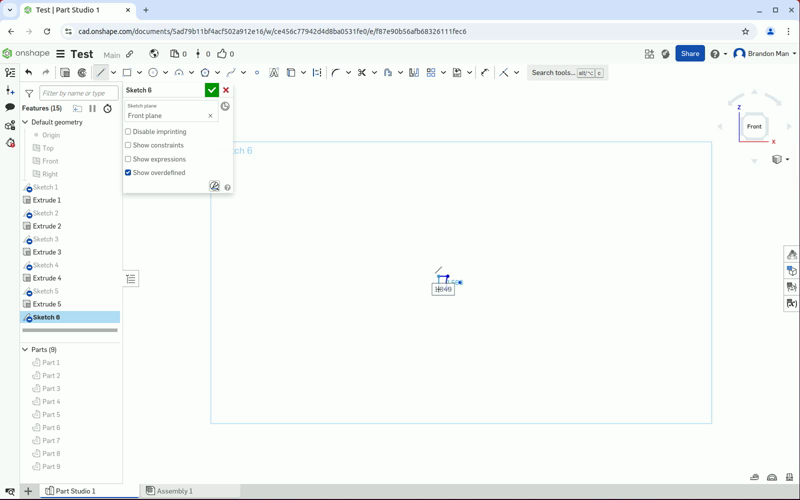
key_up(shift)
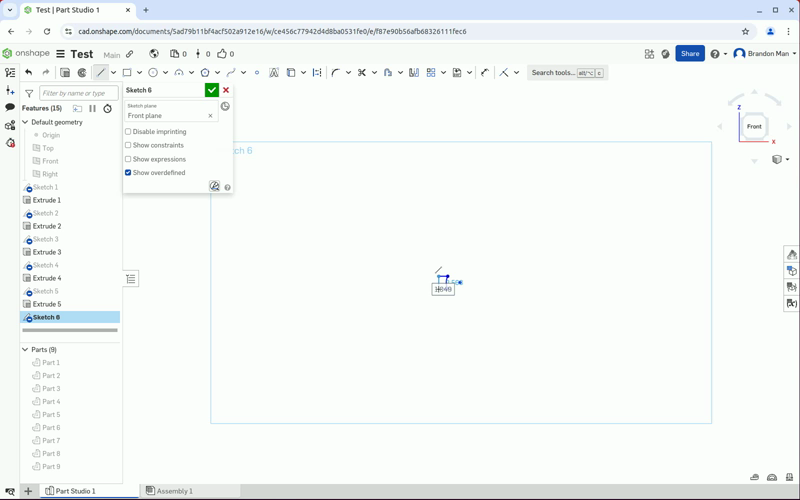
click(438, 288)
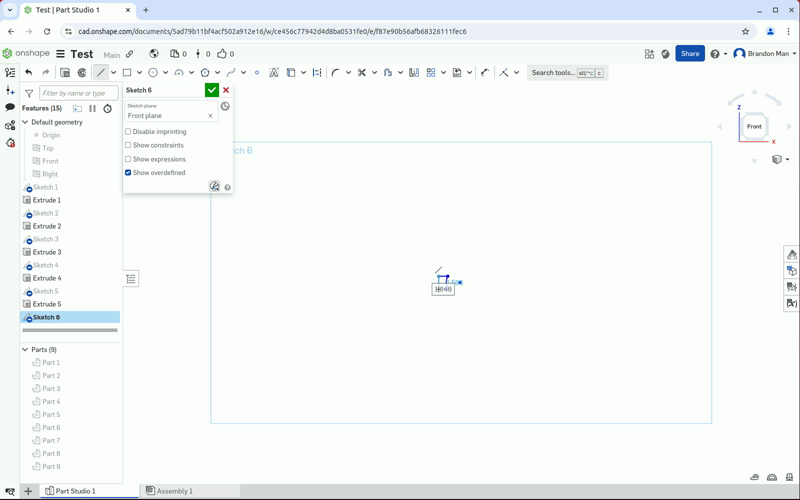
key(esc)
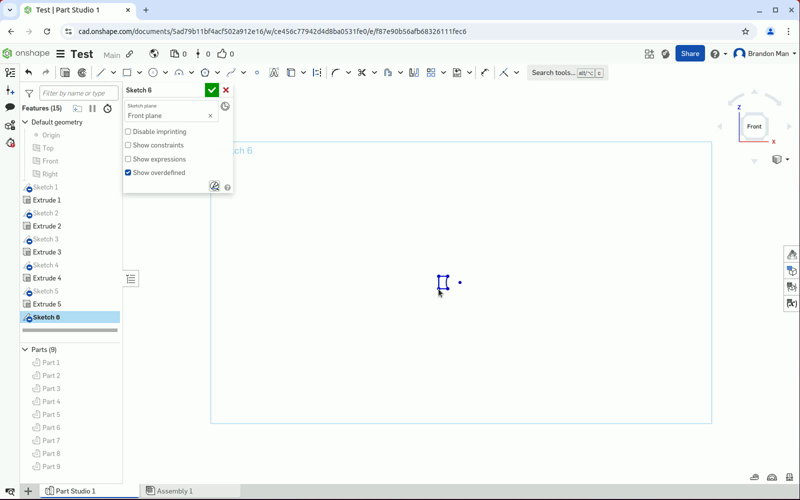
mouse_move(445, 282)
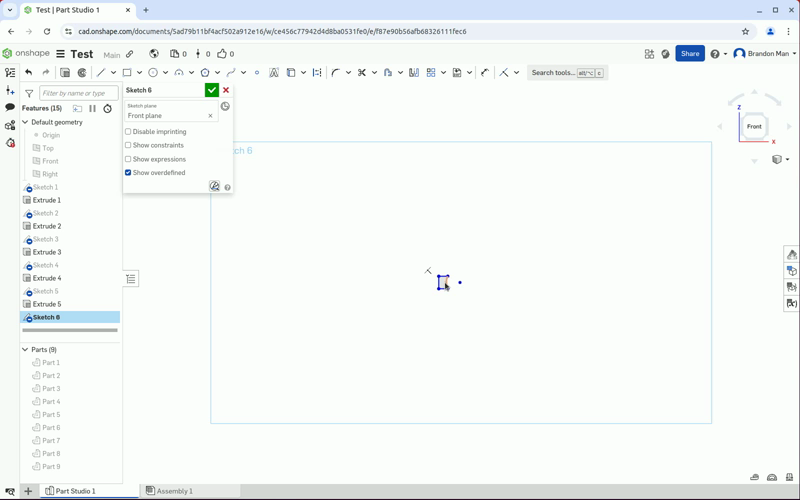
scroll(6)
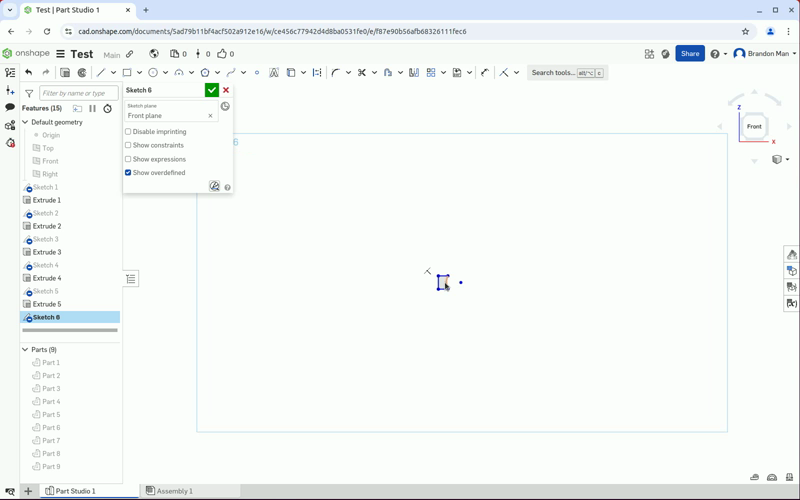
scroll(6)
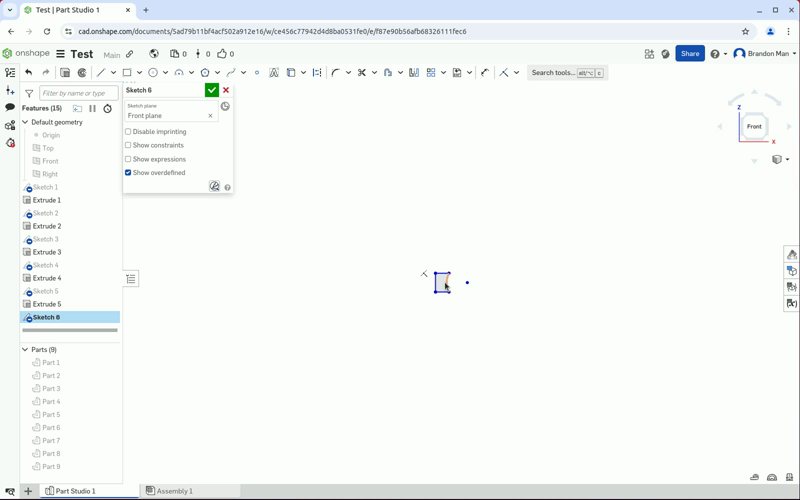
scroll(6)
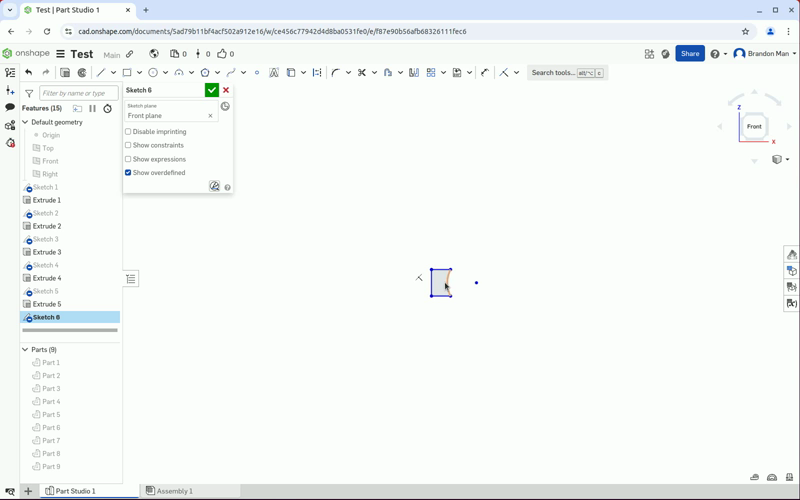
scroll(6)
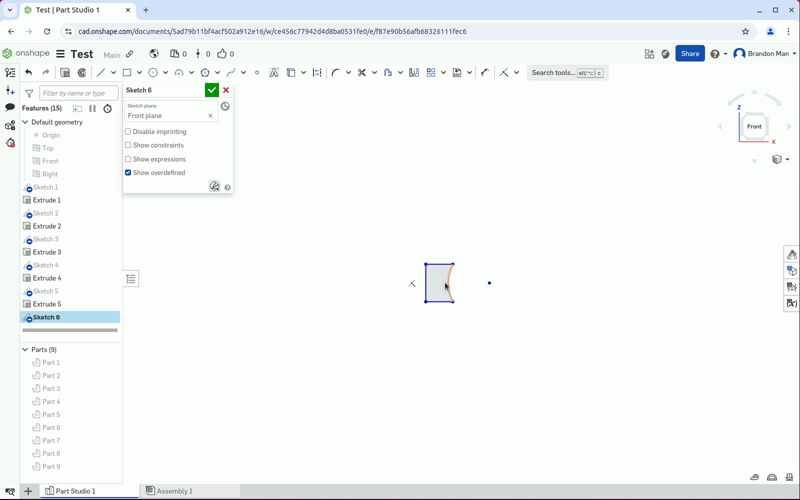
scroll(6)
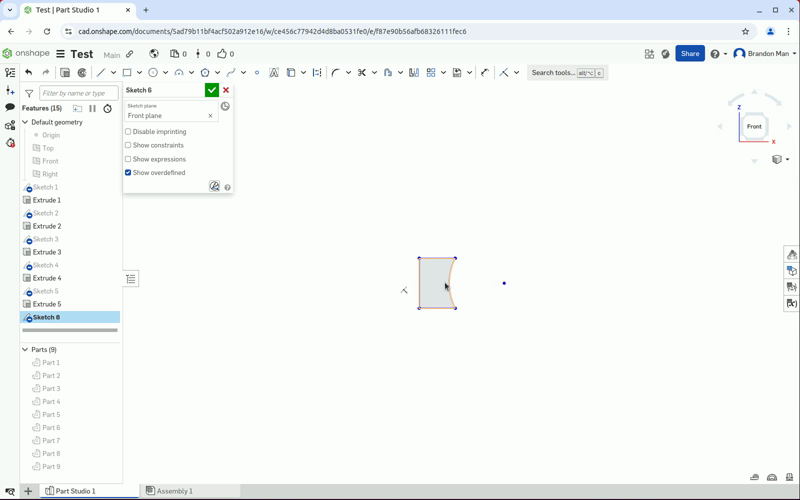
scroll(6)
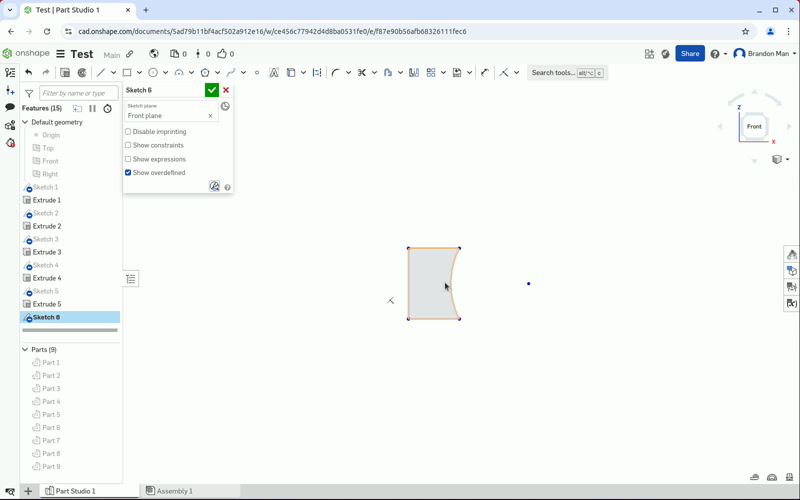
scroll(6)
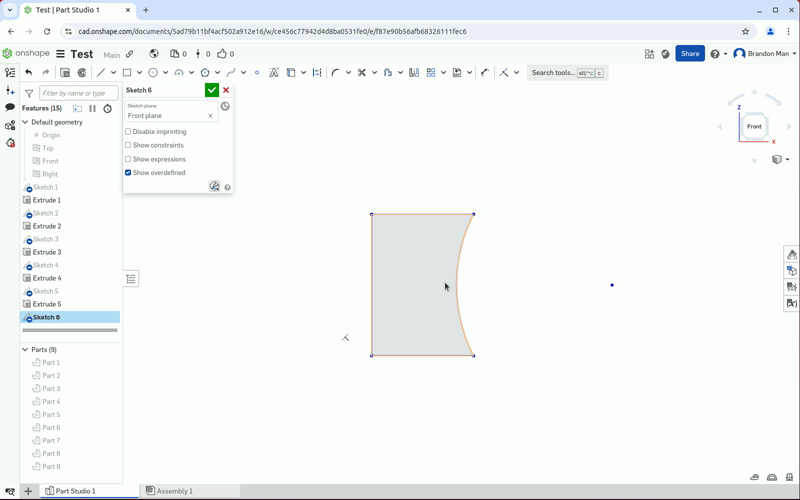
click(445, 282)
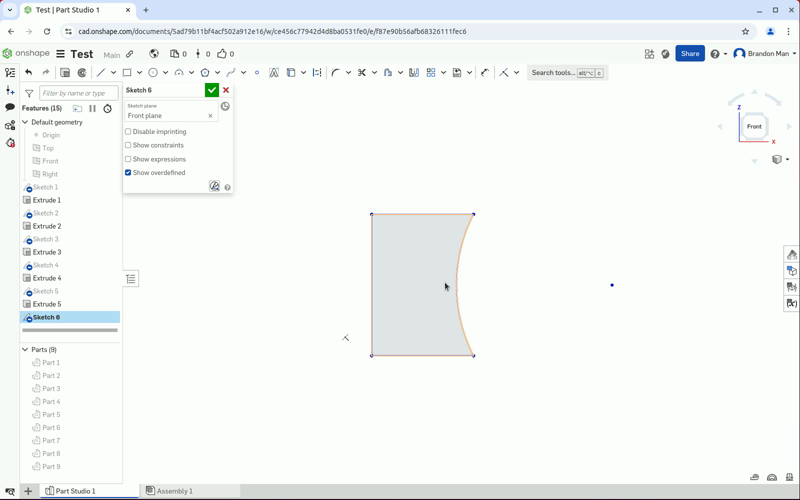
scroll(-6)
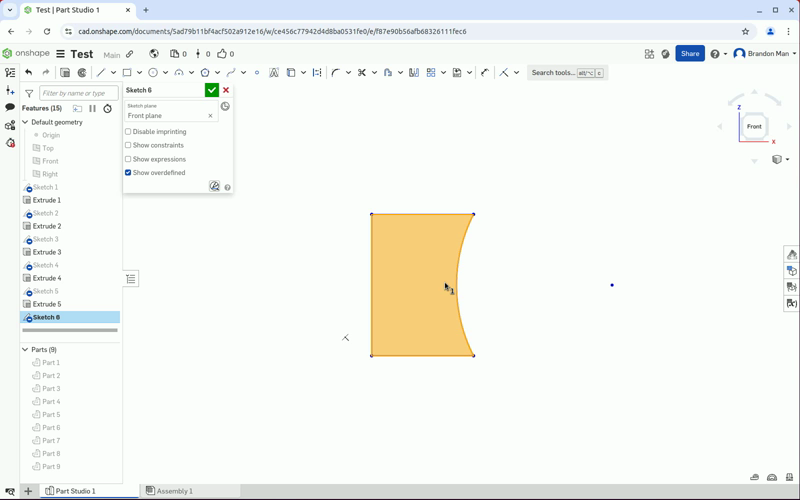
scroll(-6)
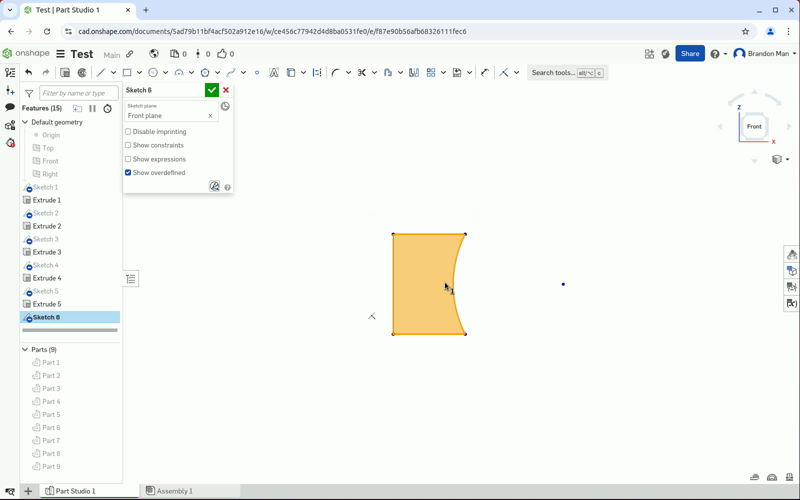
scroll(-6)
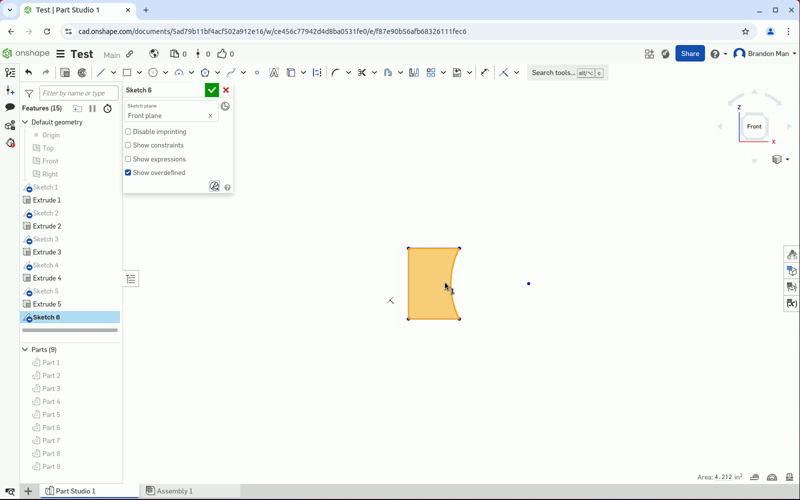
scroll(-6)
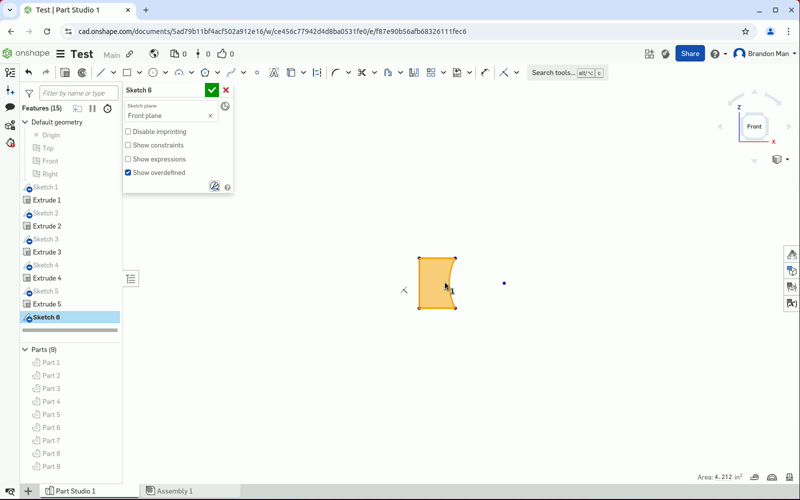
scroll(-6)
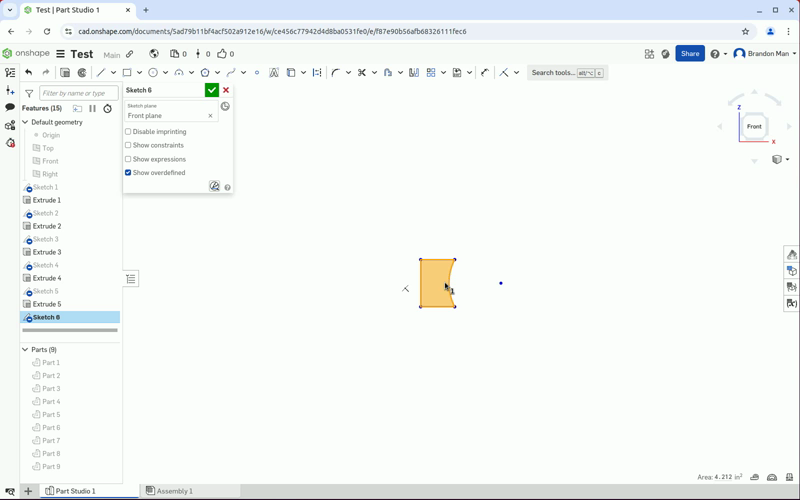
scroll(-6)
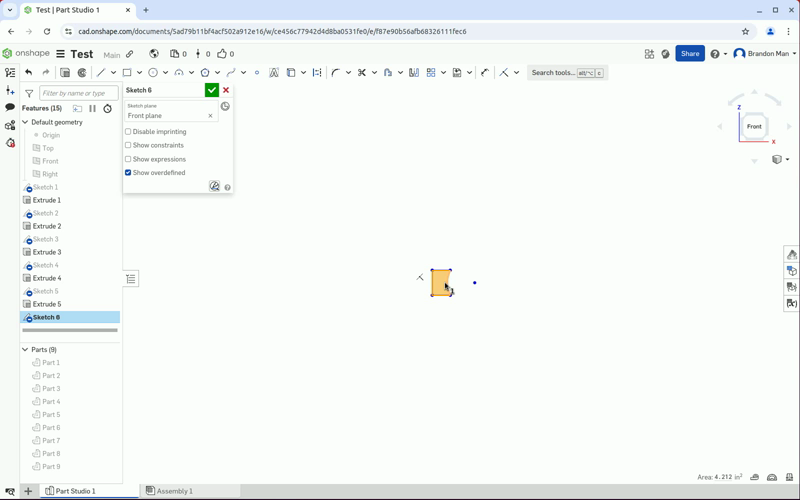
scroll(-6)
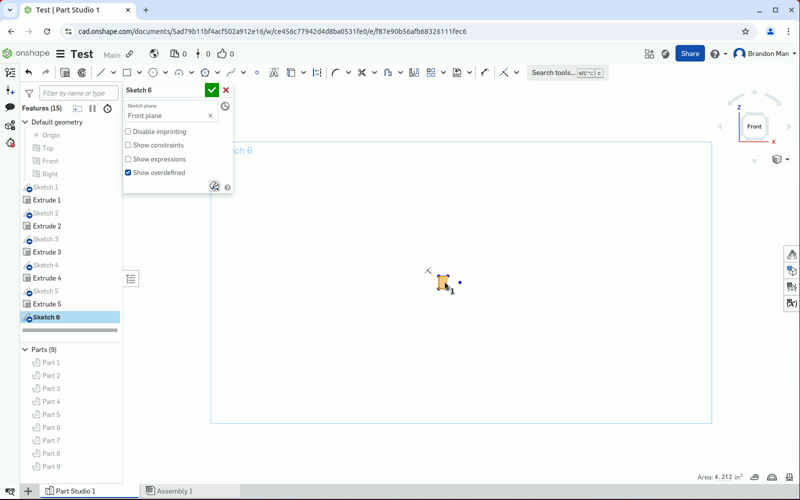
mouse_move(73, 352)
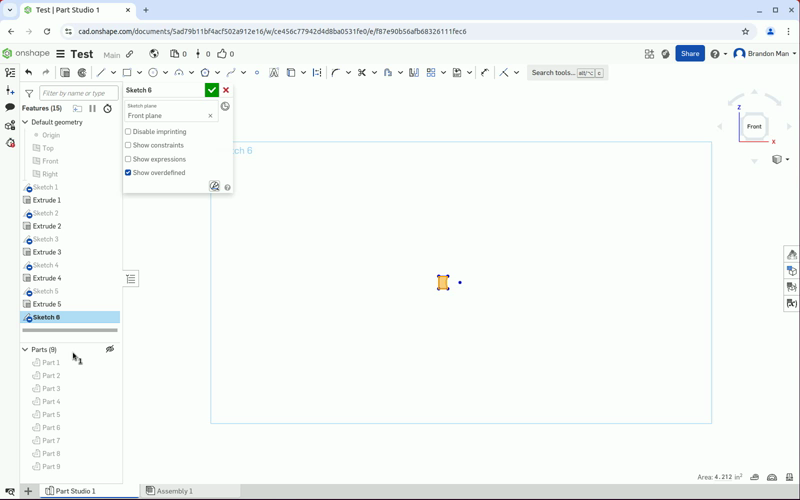
key(shift+y)
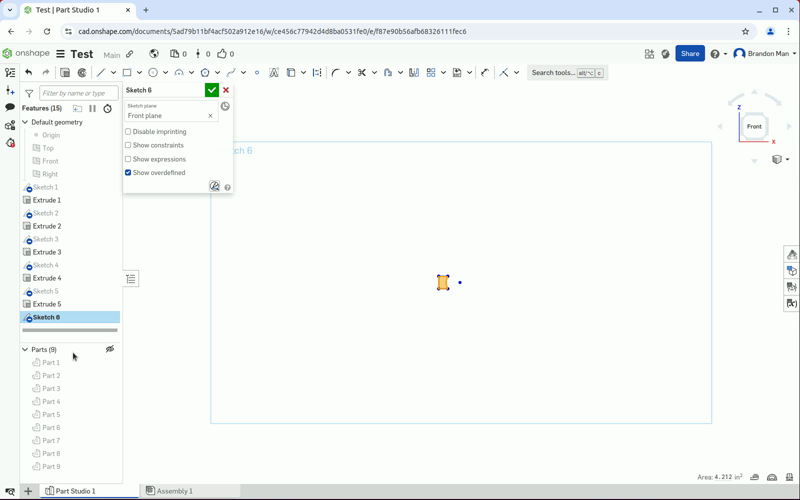
key(shift+e)
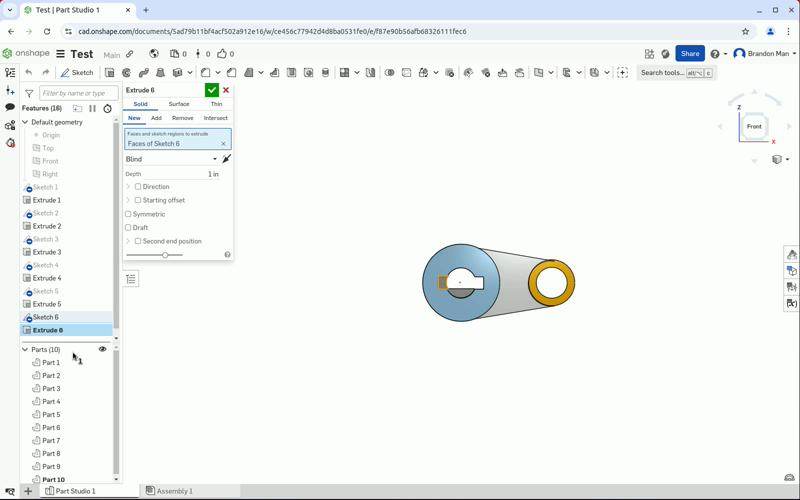
mouse_move(143, 106)
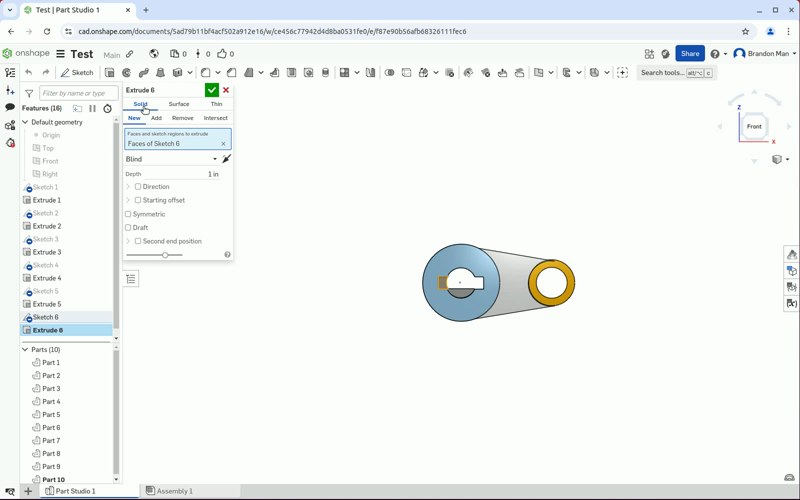
click(143, 106)
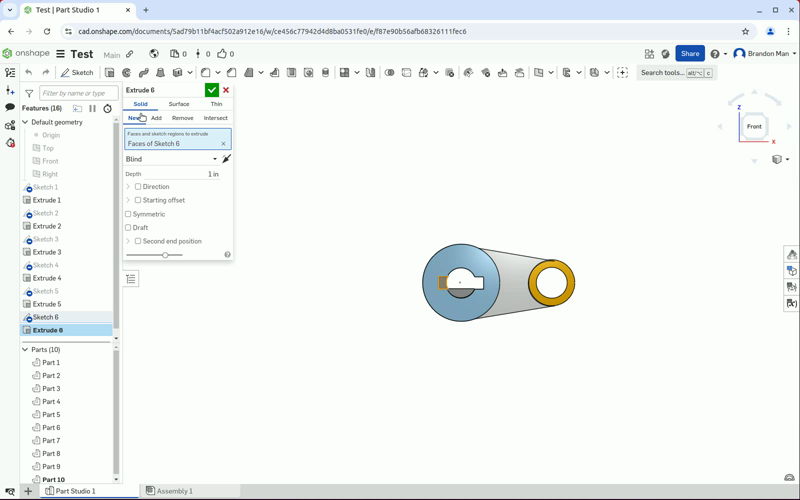
mouse_move(137, 120)
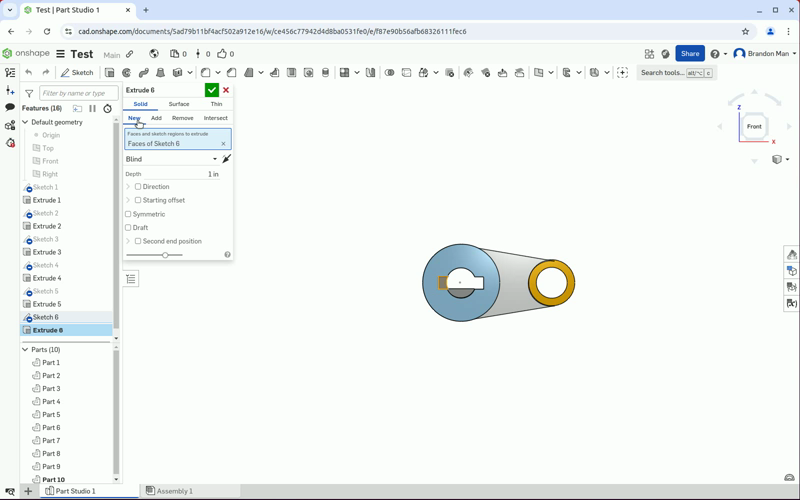
click(137, 120)
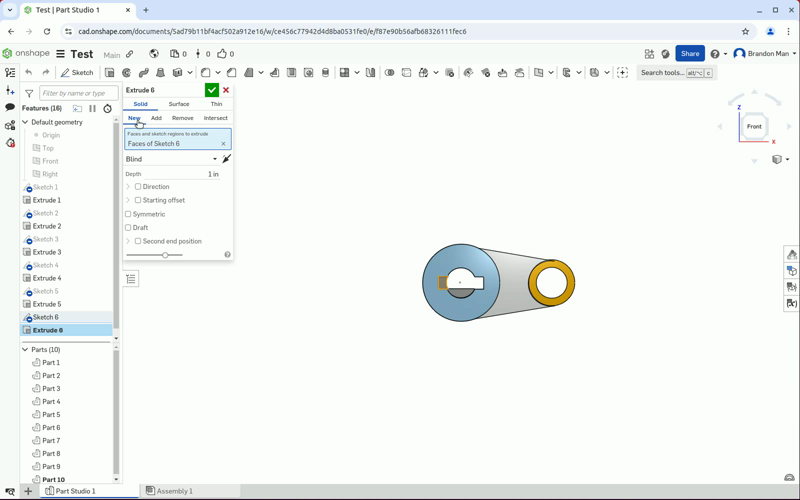
key(tab, 4)
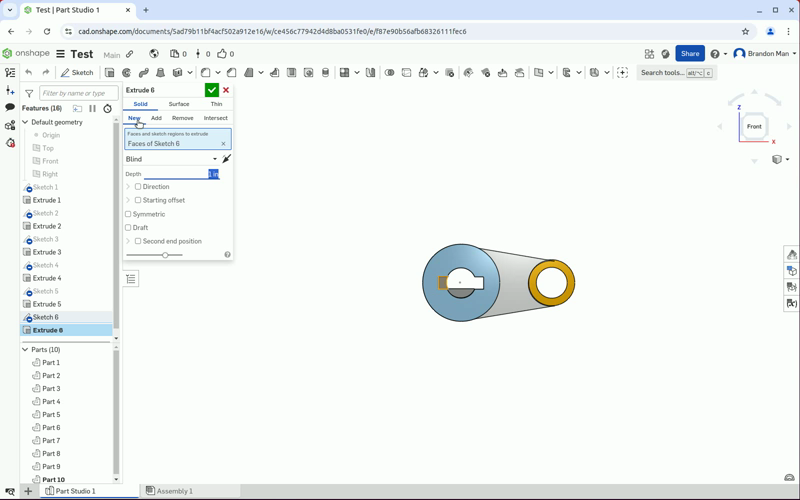
text(13.961)
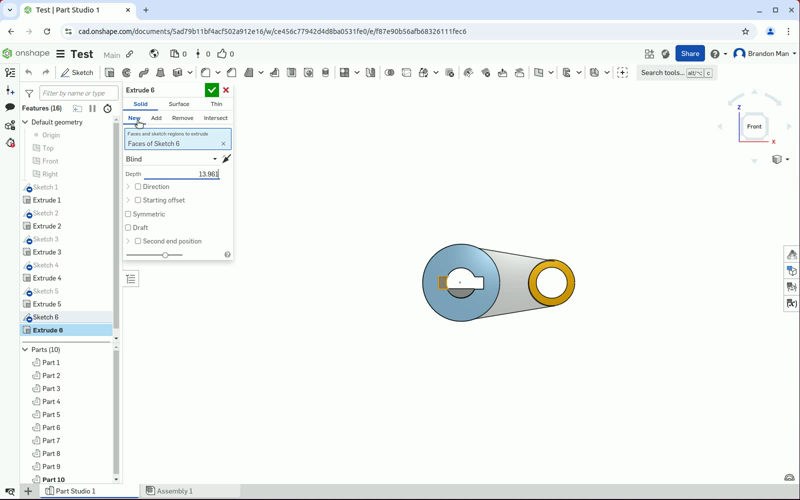
key(enter)
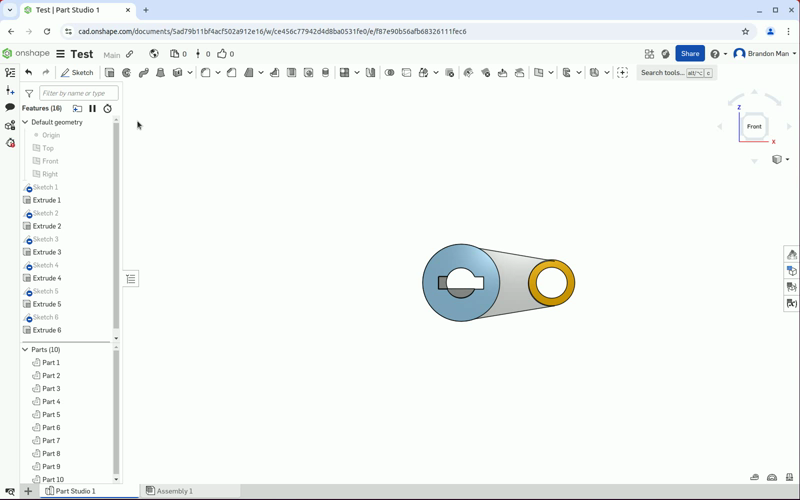
key(shift+h)
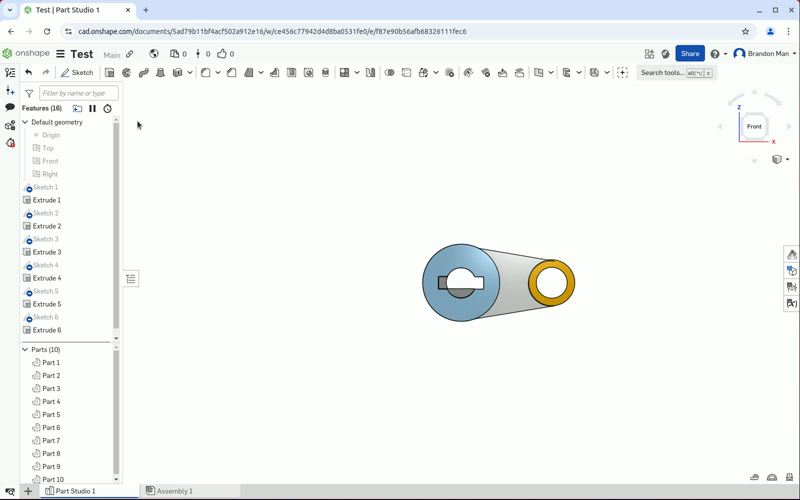
key(shift+h)
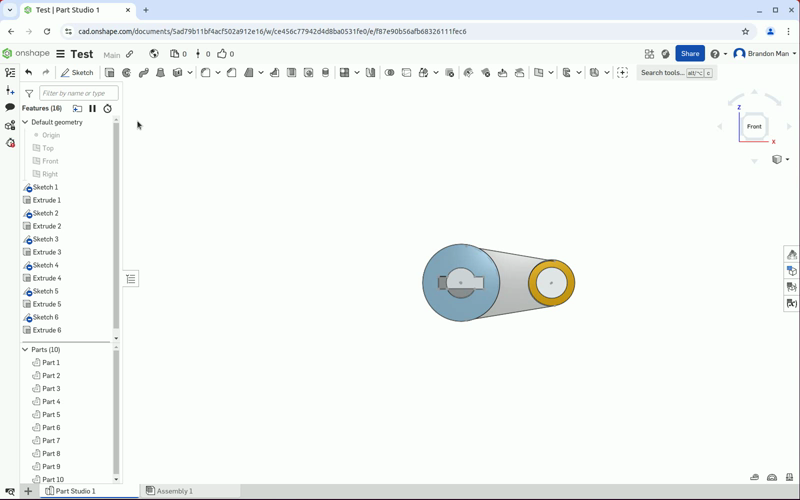
key(shift+7)
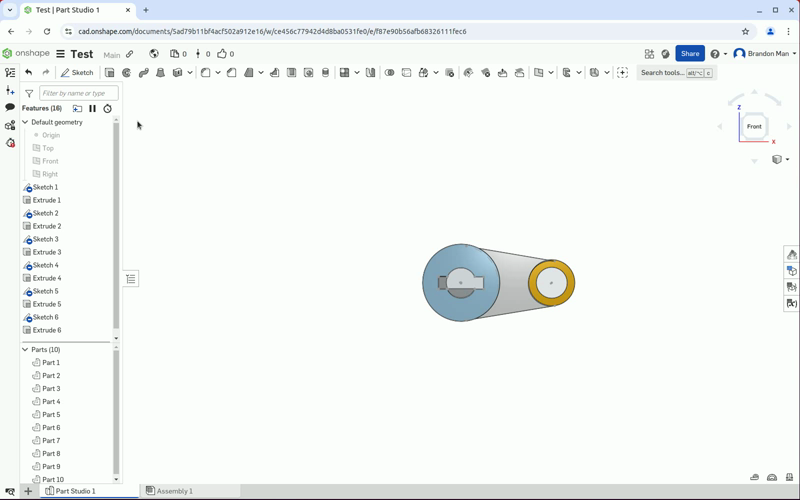
key(left, 2)
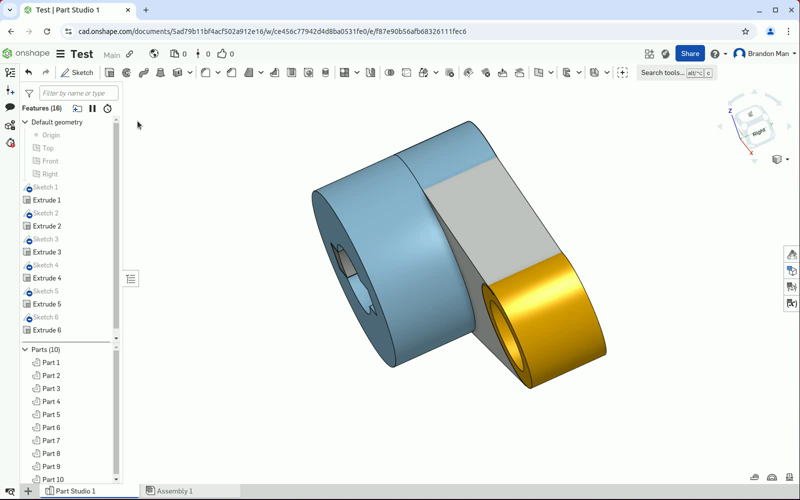
key(down, 2)
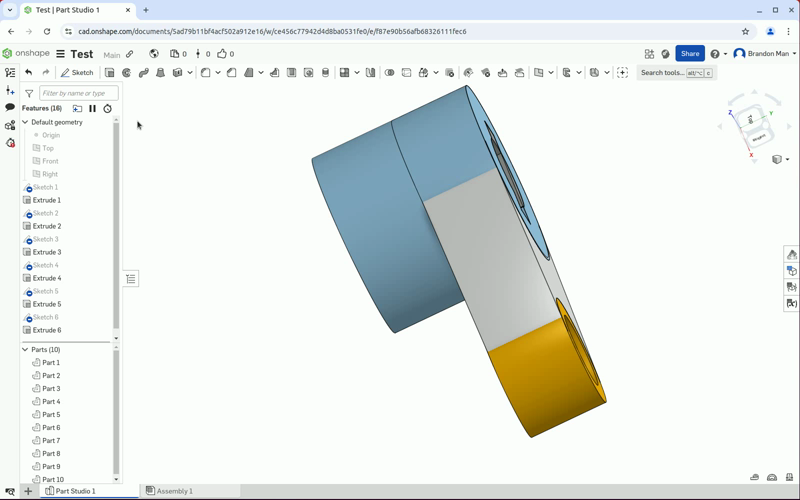
key(up, 2)
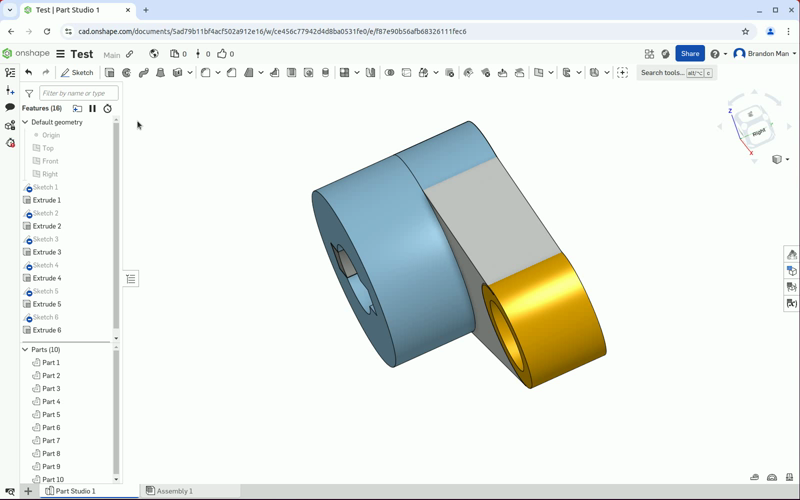
key(right, 2)
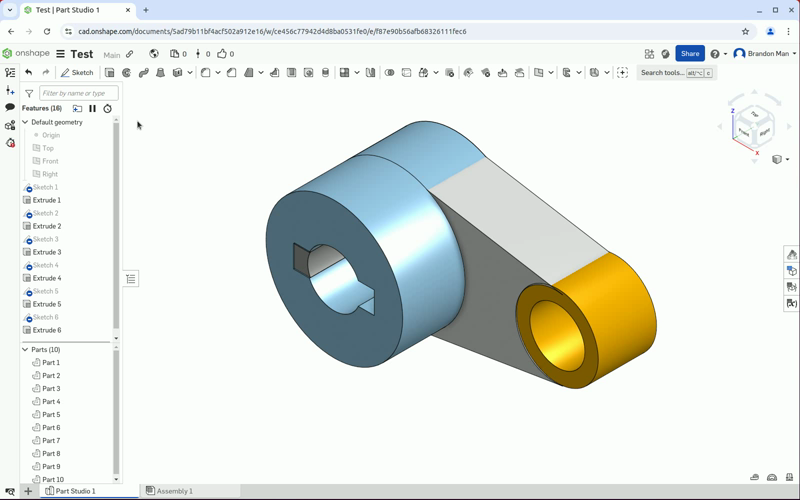
mouse_move(69, 189)
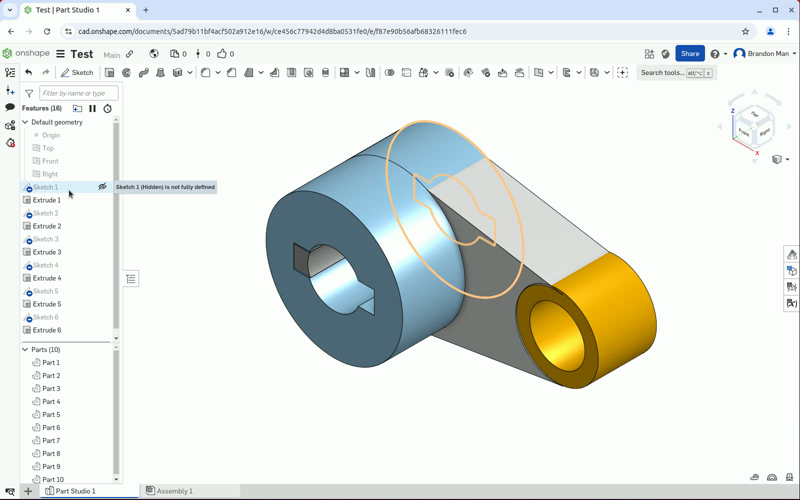
click(69, 189)